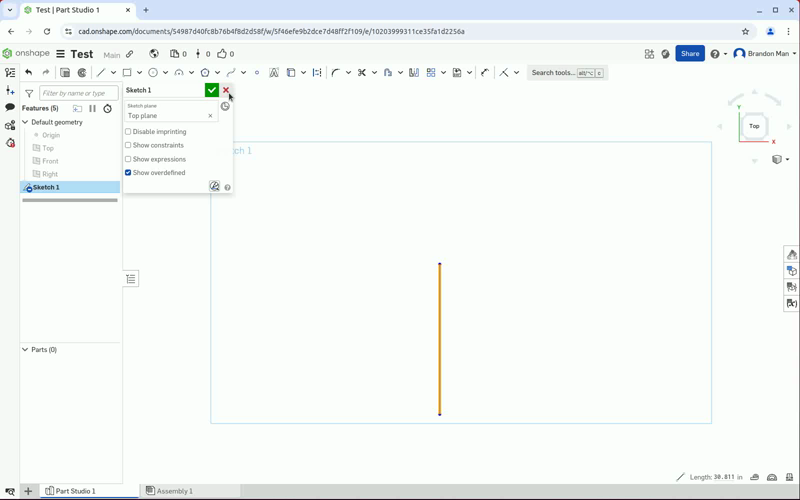
key(shift+h)
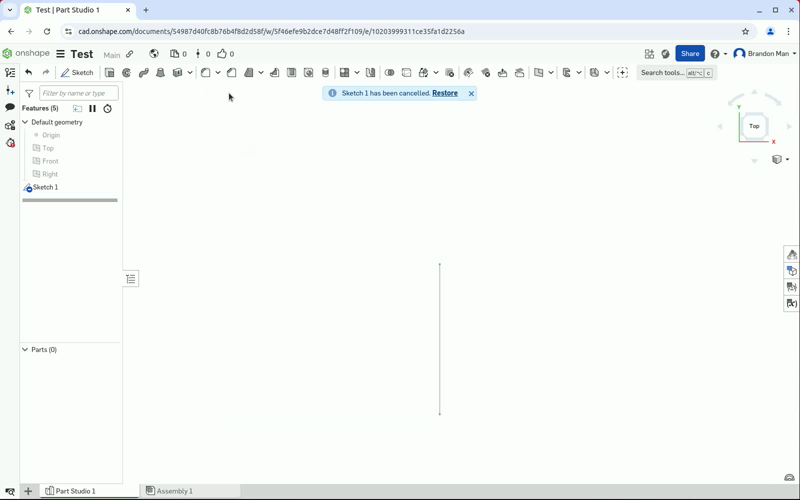
key(shift+s)
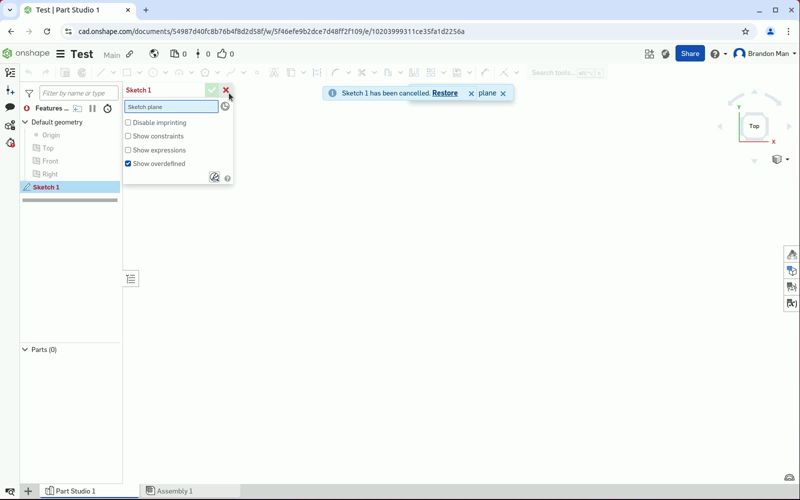
mouse_move(73, 150)
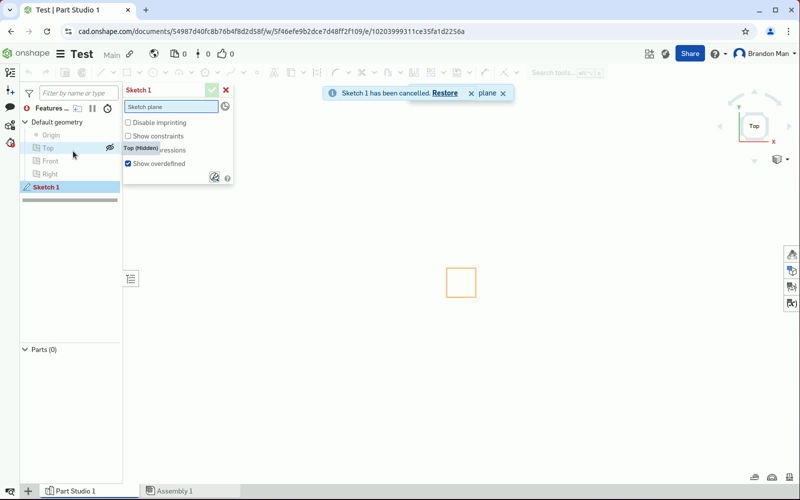
click(73, 150)
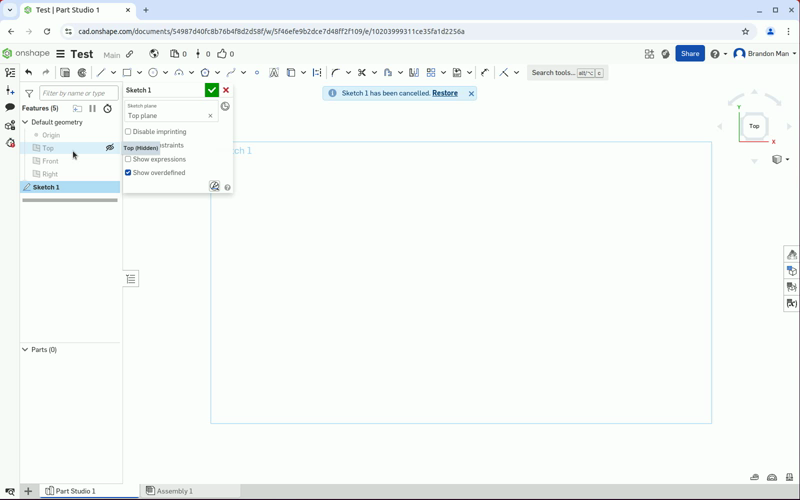
mouse_move(73, 352)
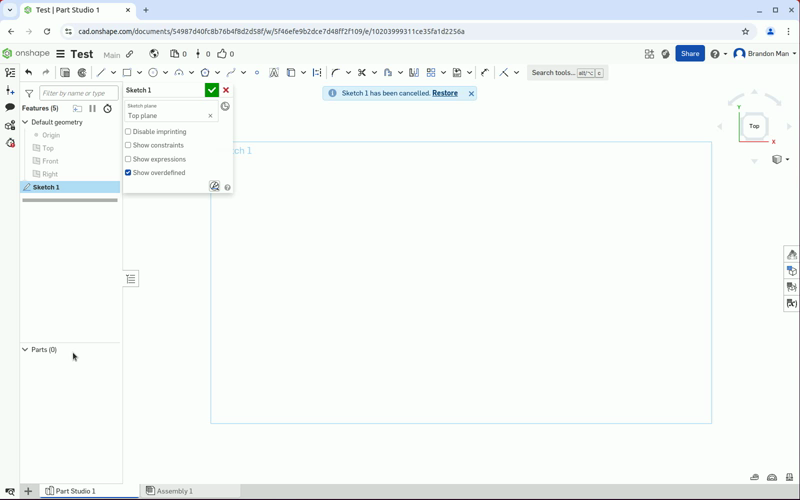
key(y)
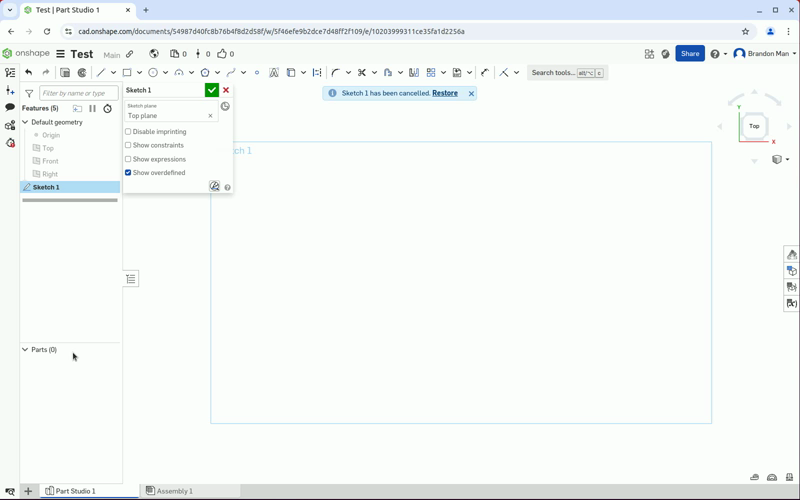
key(l)
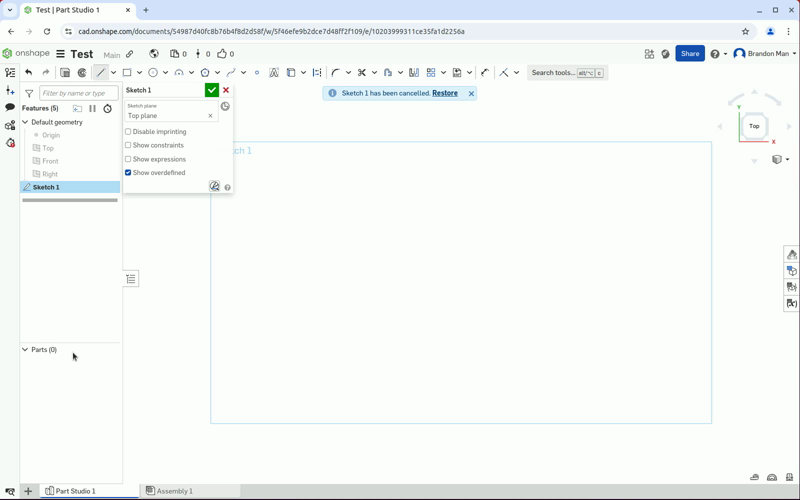
key_down(shift)
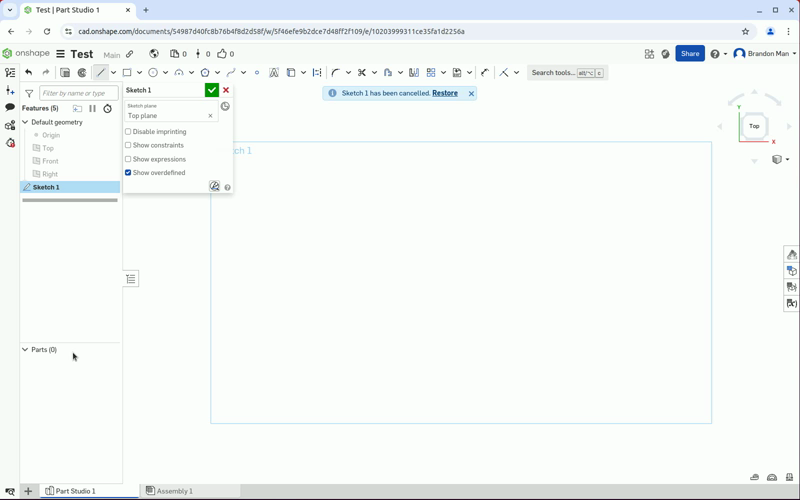
mouse_move(460, 326)
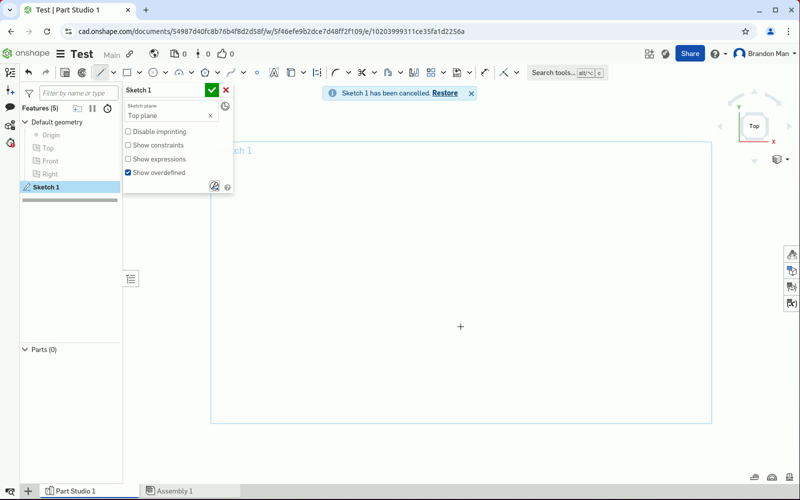
click(460, 326)
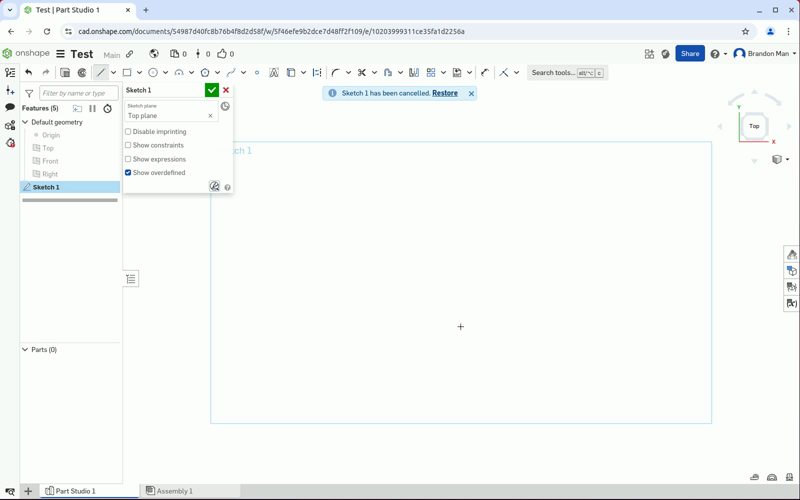
key_up(shift)
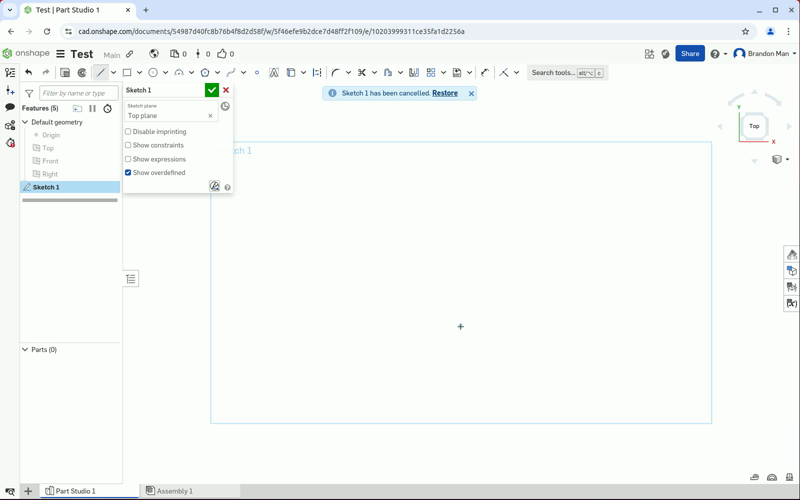
key_down(shift)
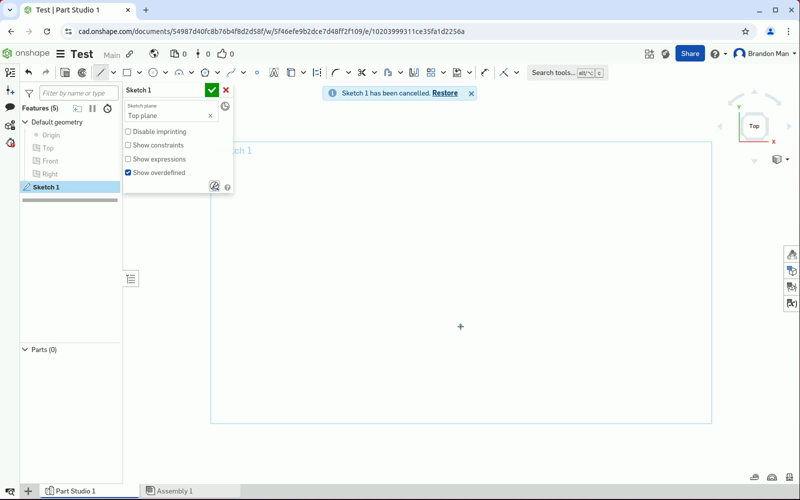
mouse_move(490, 326)
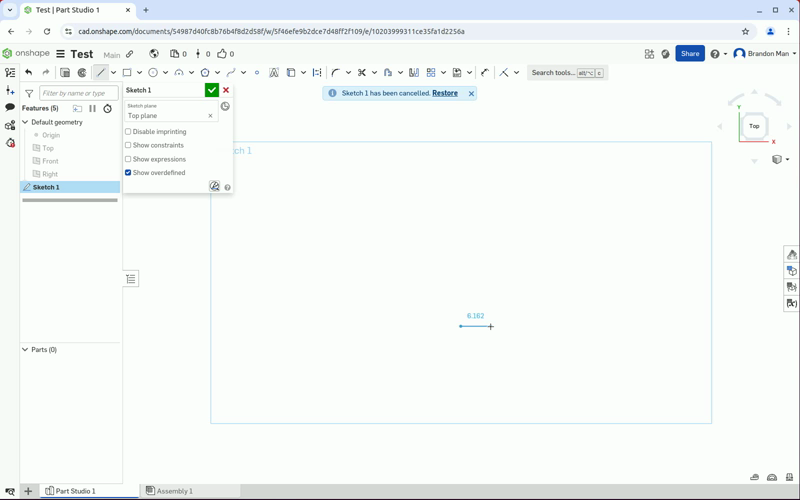
mouse_move(468, 326)
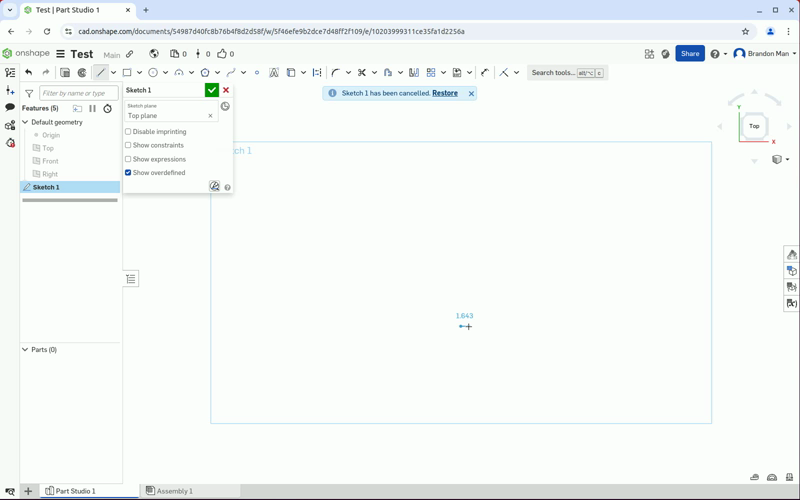
click(468, 326)
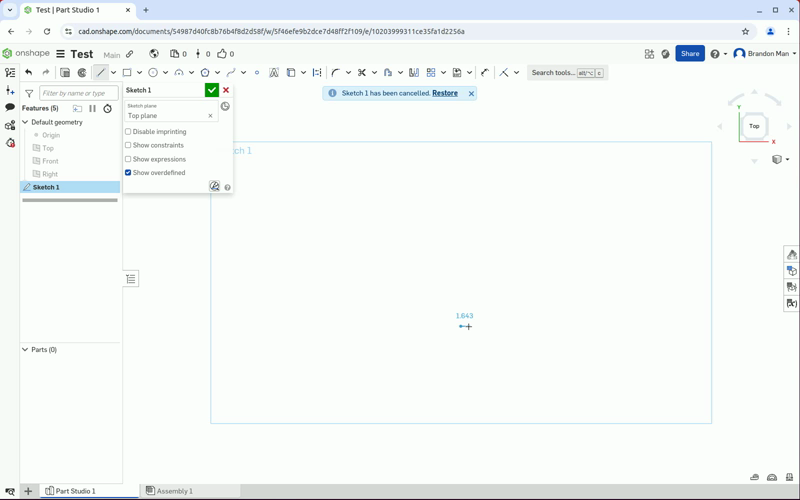
key_up(shift)
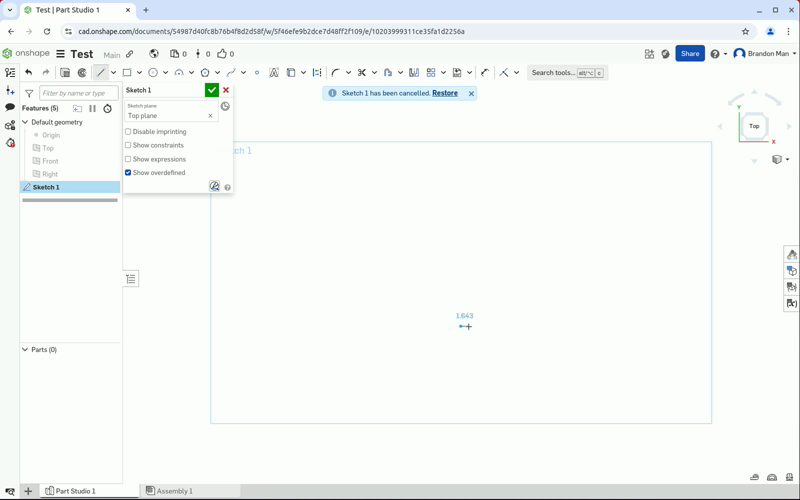
key_down(shift)
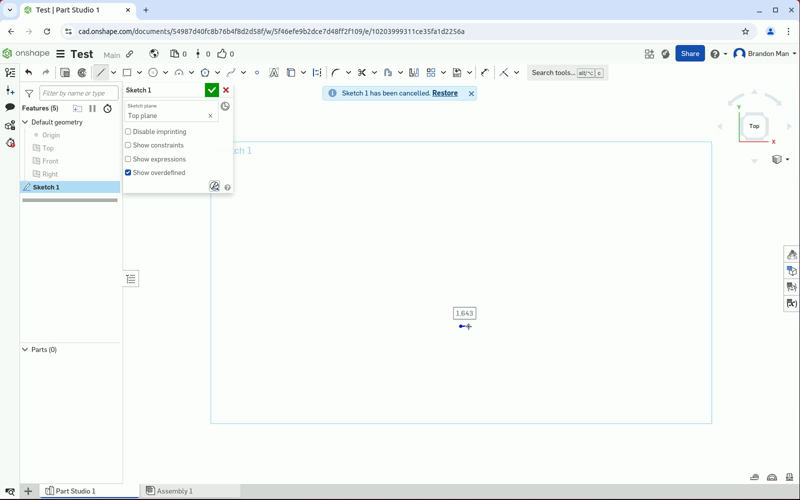
mouse_move(498, 326)
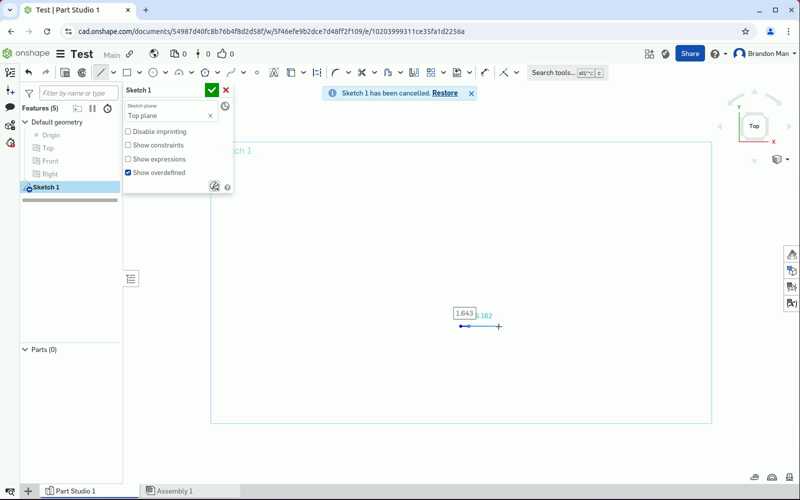
mouse_move(468, 318)
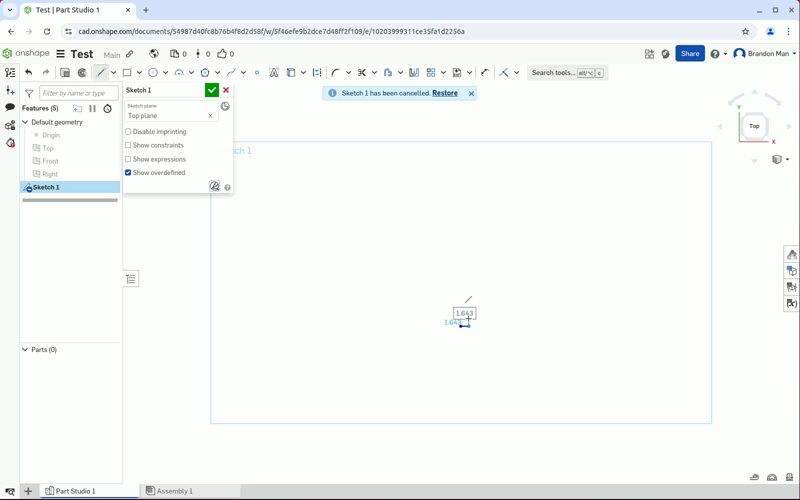
click(468, 318)
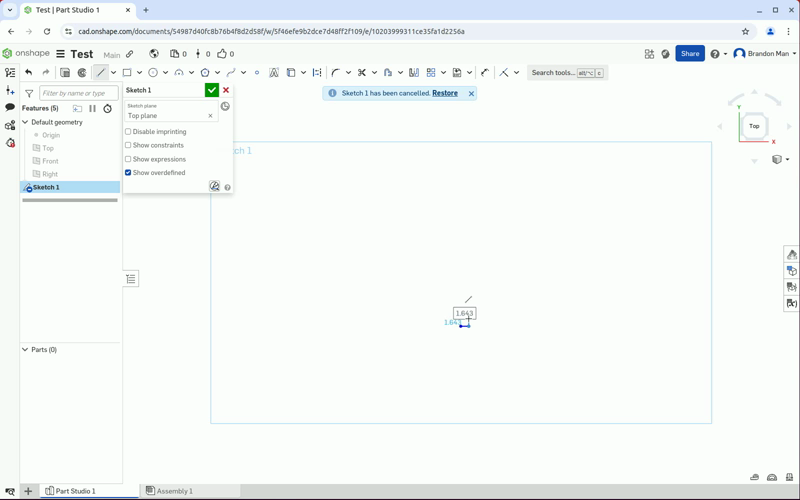
key_up(shift)
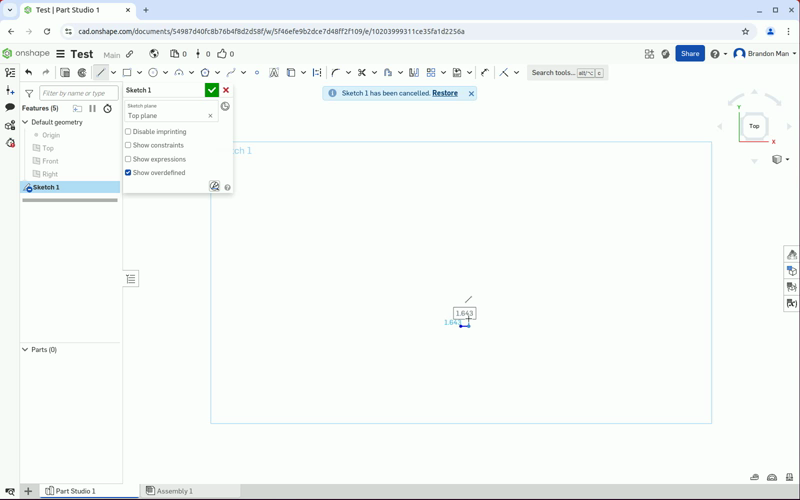
key_down(shift)
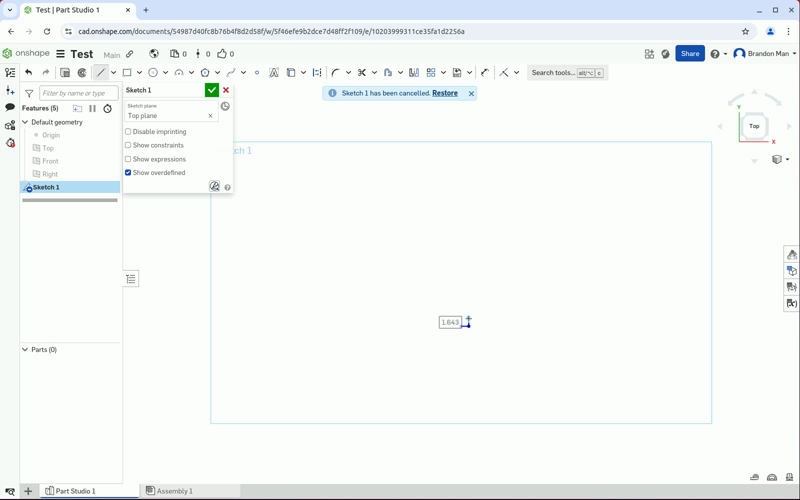
mouse_move(498, 318)
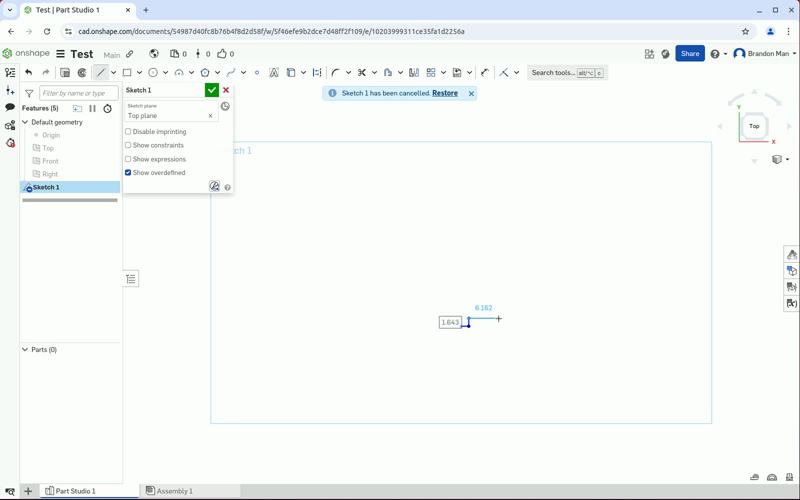
mouse_move(460, 318)
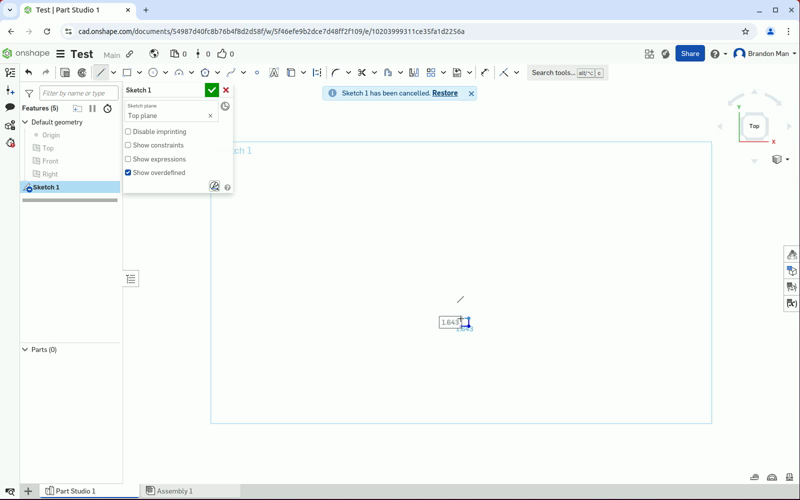
click(460, 318)
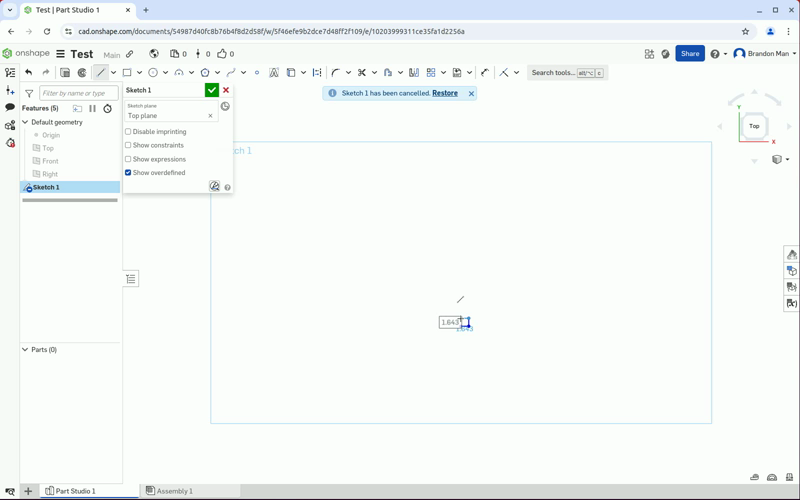
key_up(shift)
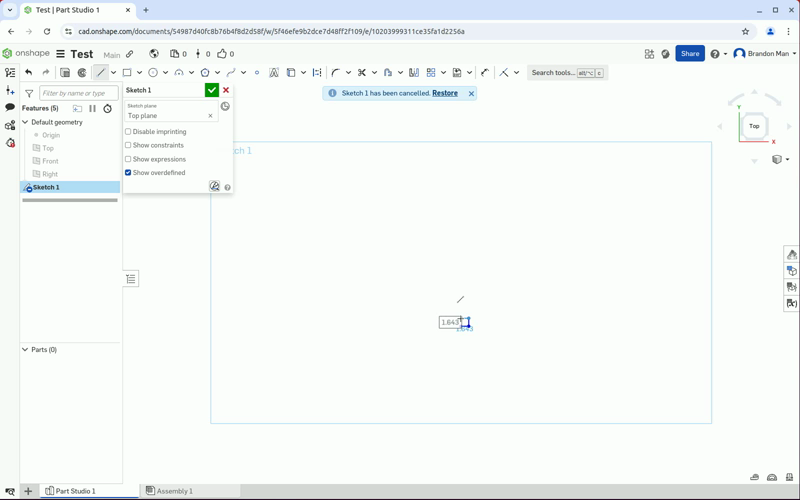
mouse_move(490, 318)
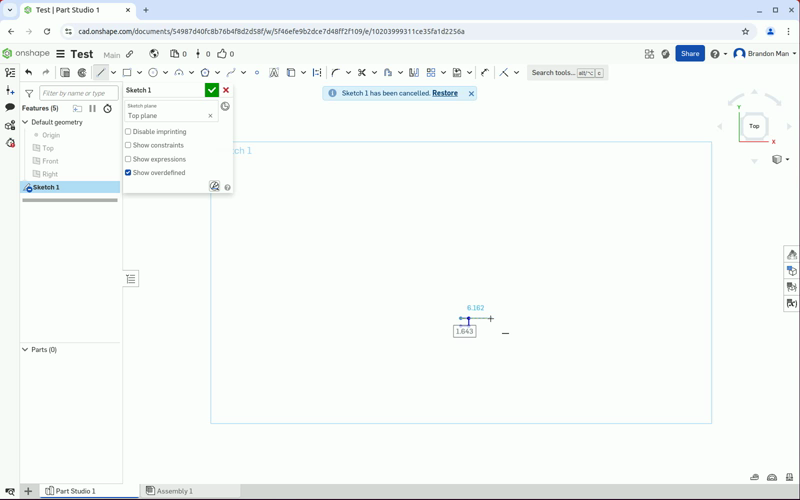
key_down(shift)
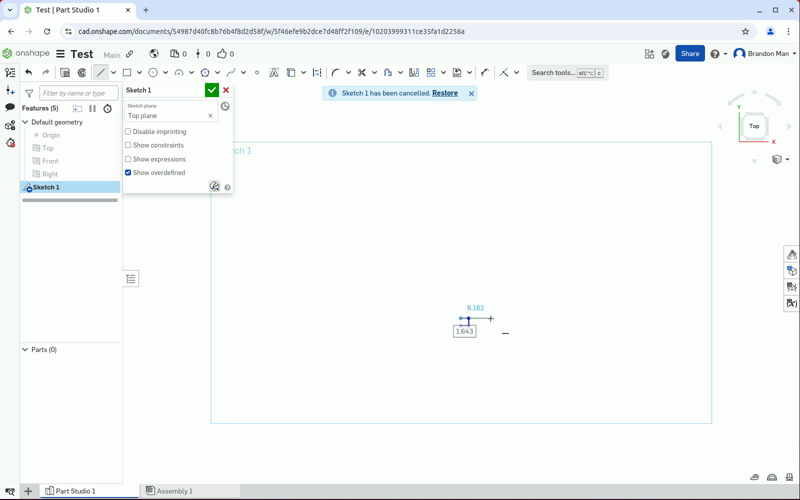
mouse_move(460, 326)
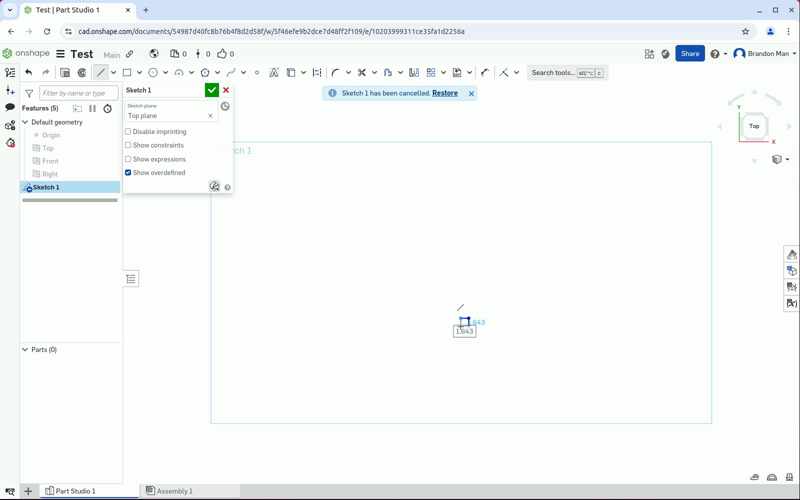
key_up(shift)
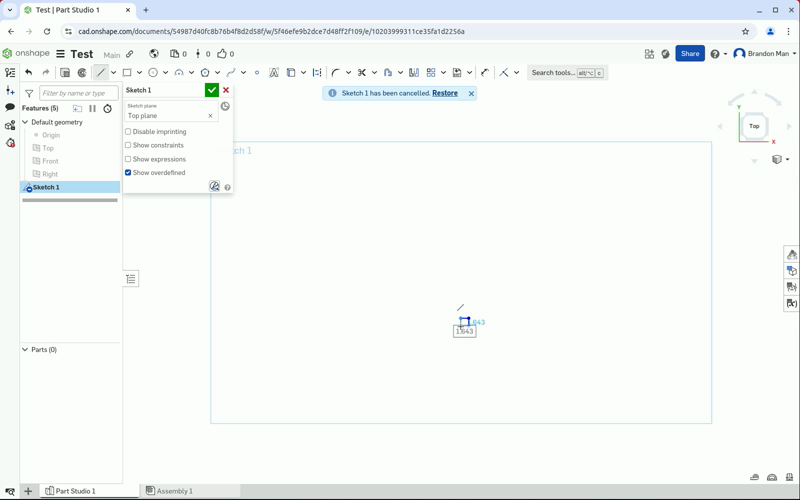
click(460, 326)
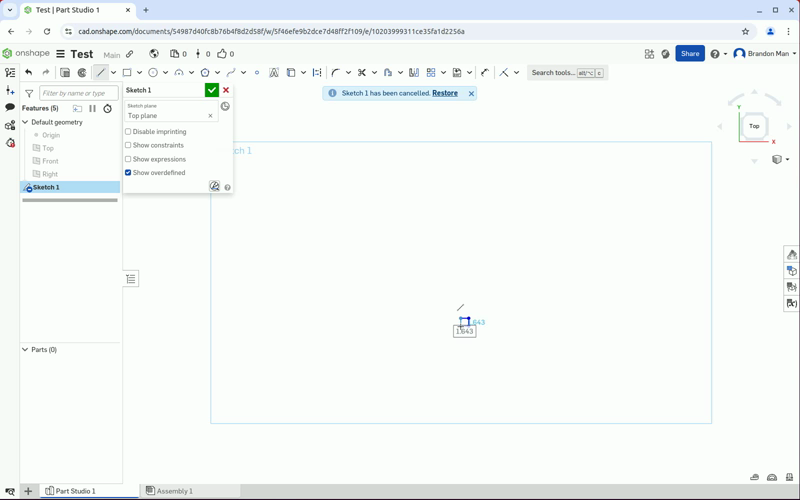
key(esc)
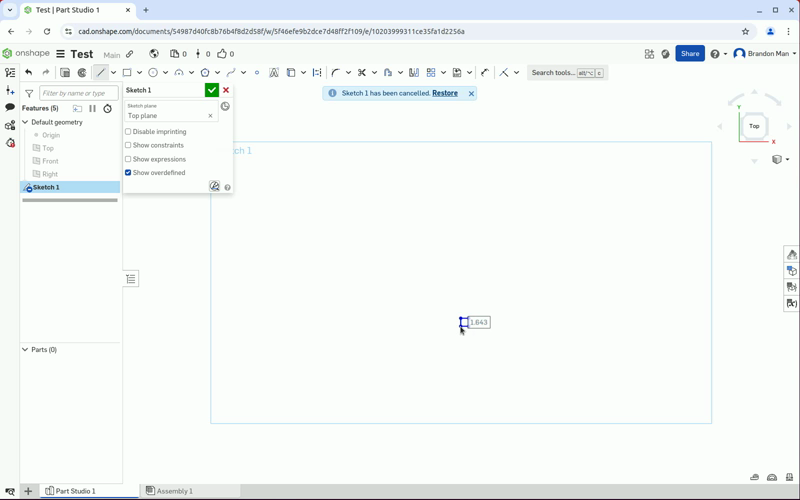
mouse_move(466, 319)
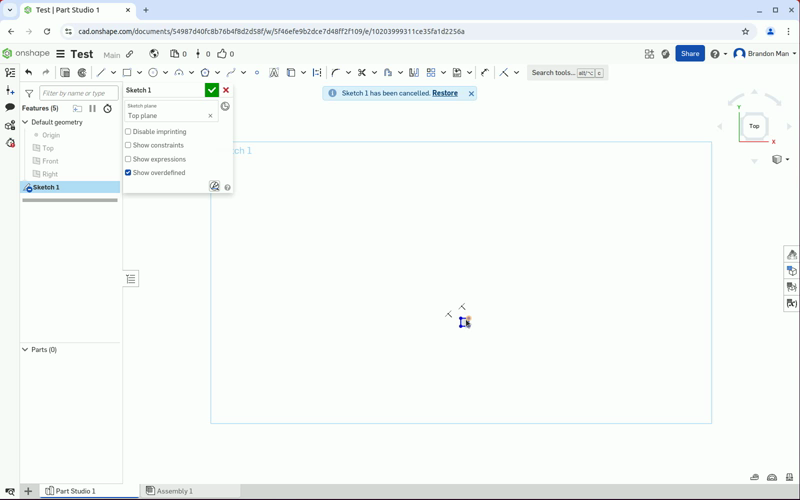
scroll(6)
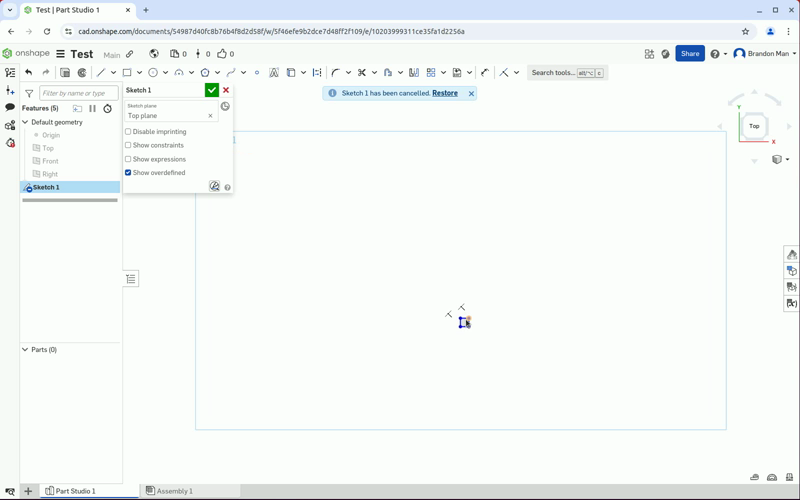
scroll(6)
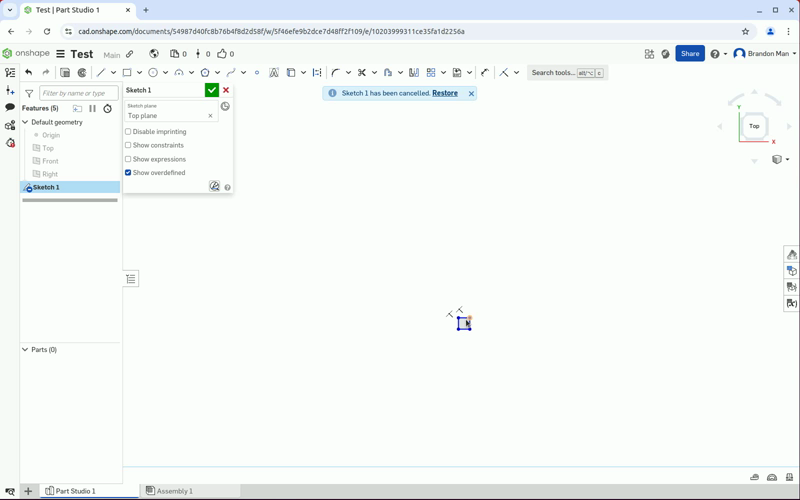
scroll(6)
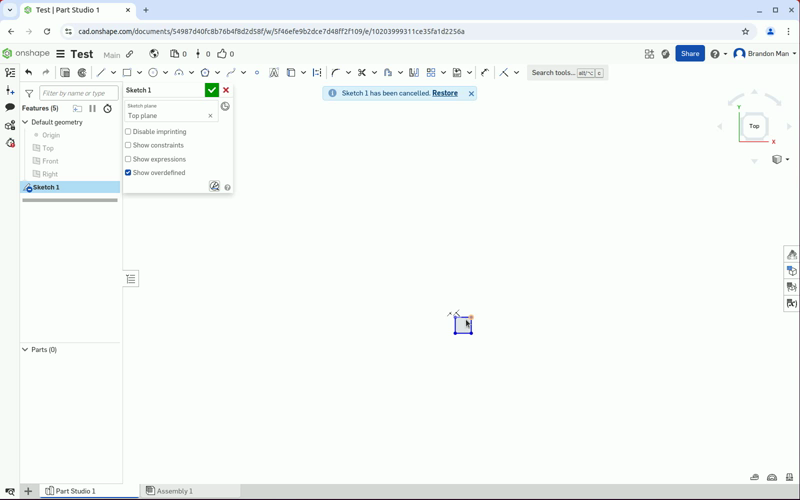
scroll(6)
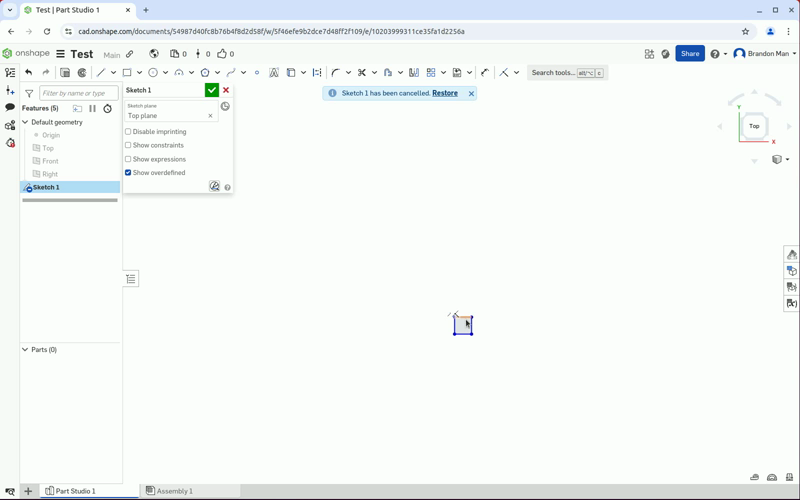
scroll(6)
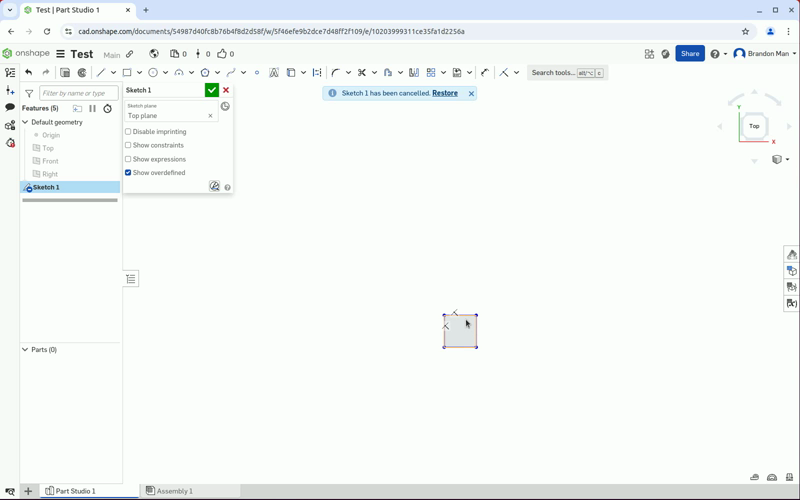
scroll(6)
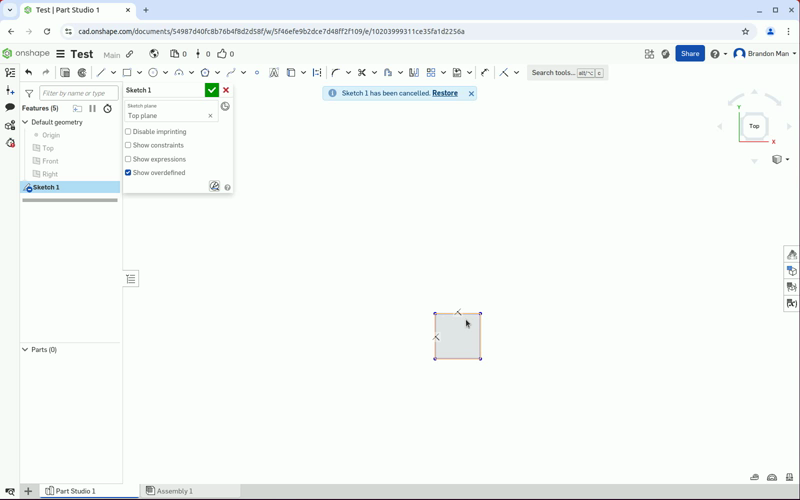
scroll(6)
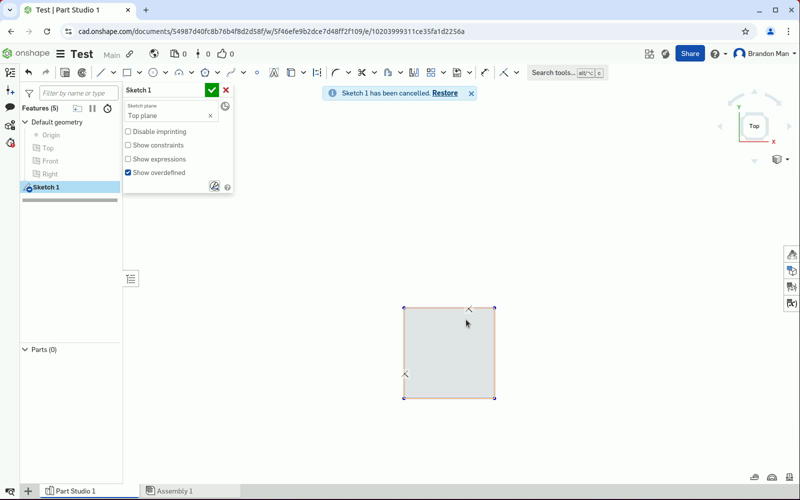
click(466, 319)
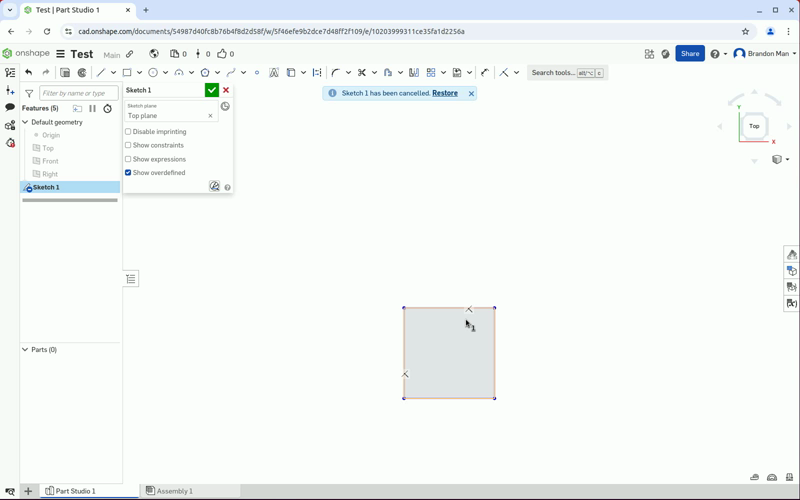
scroll(-6)
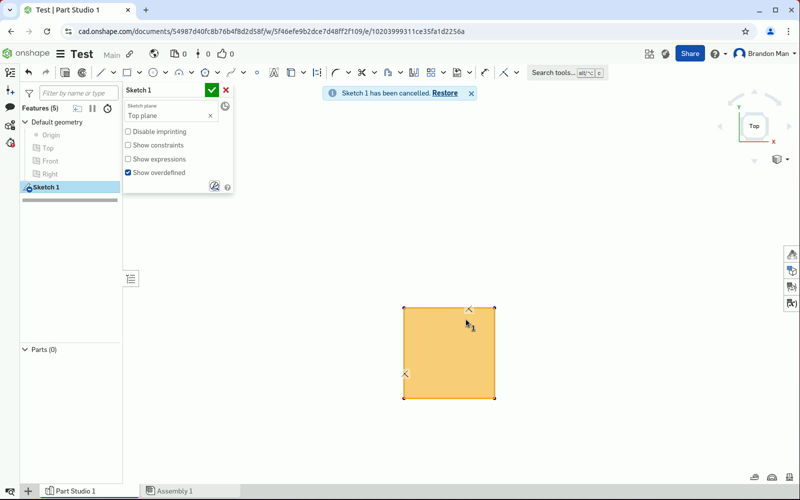
scroll(-6)
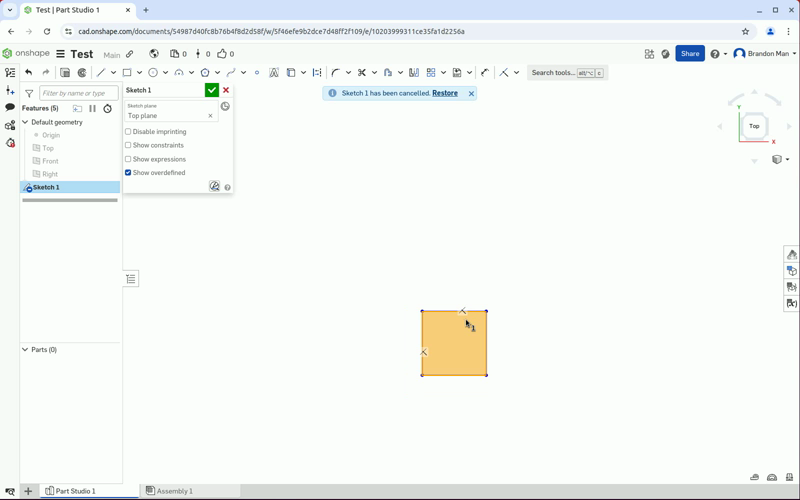
scroll(-6)
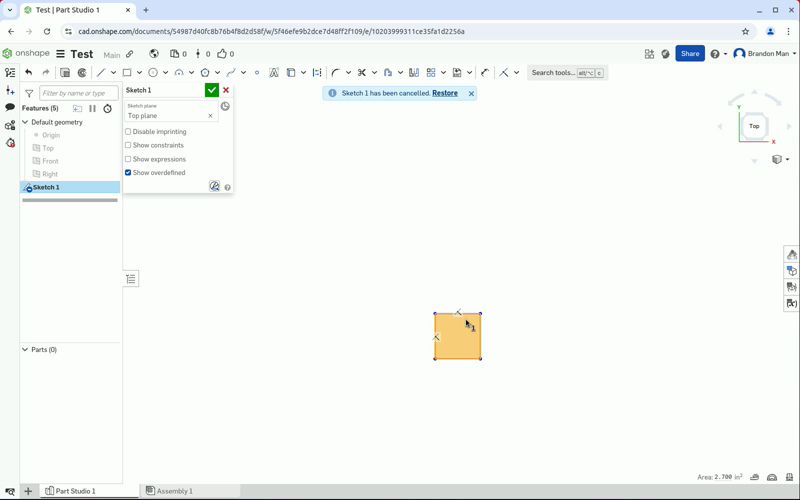
scroll(-6)
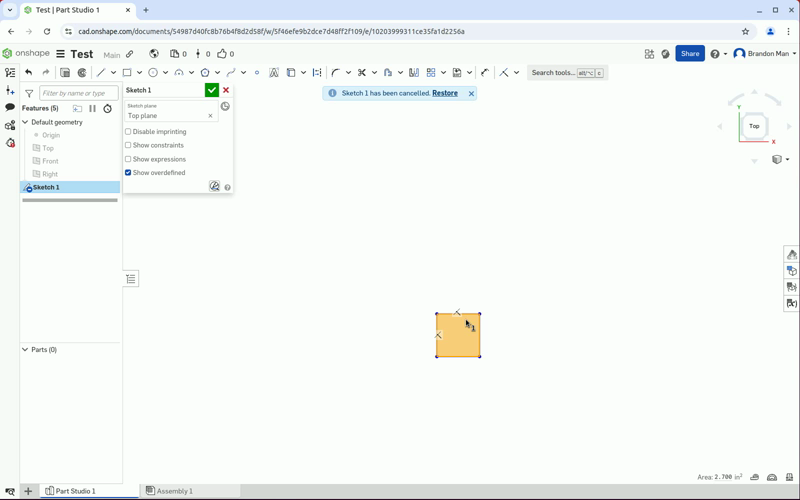
scroll(-6)
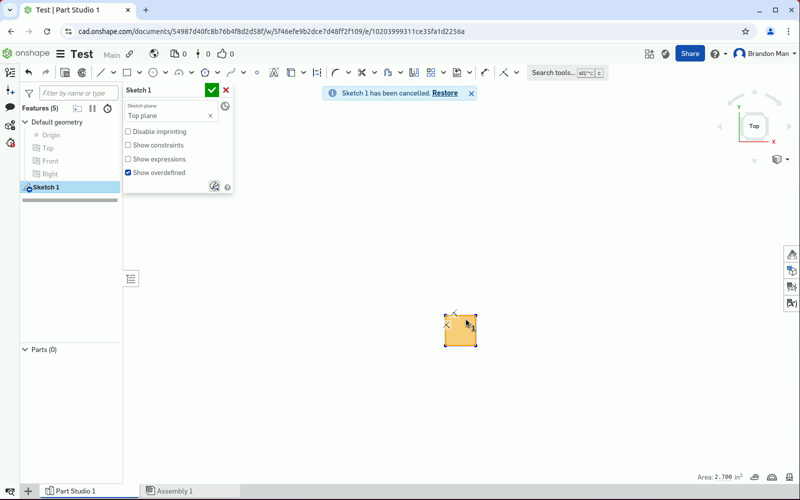
scroll(-6)
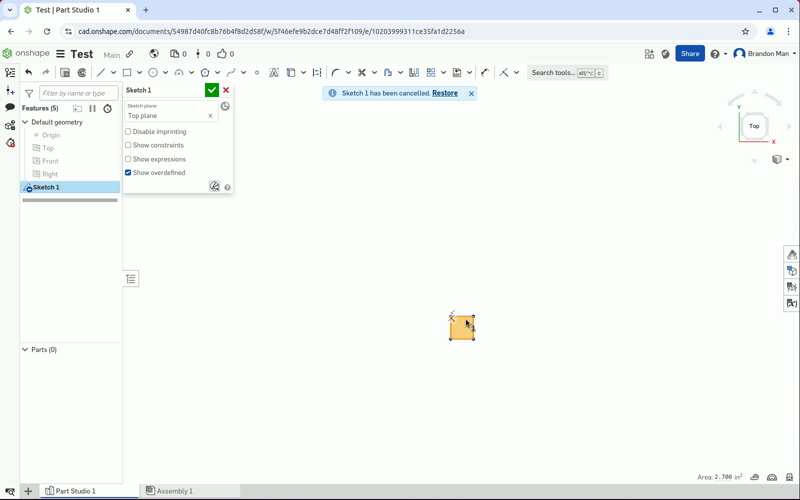
scroll(-6)
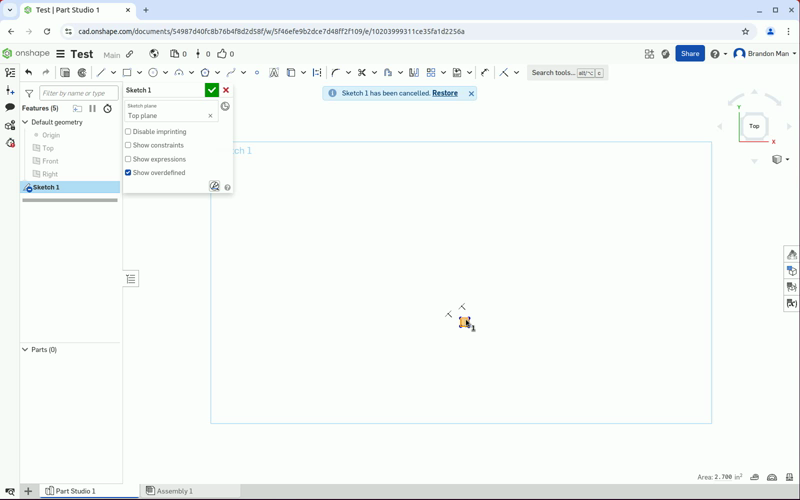
mouse_move(73, 352)
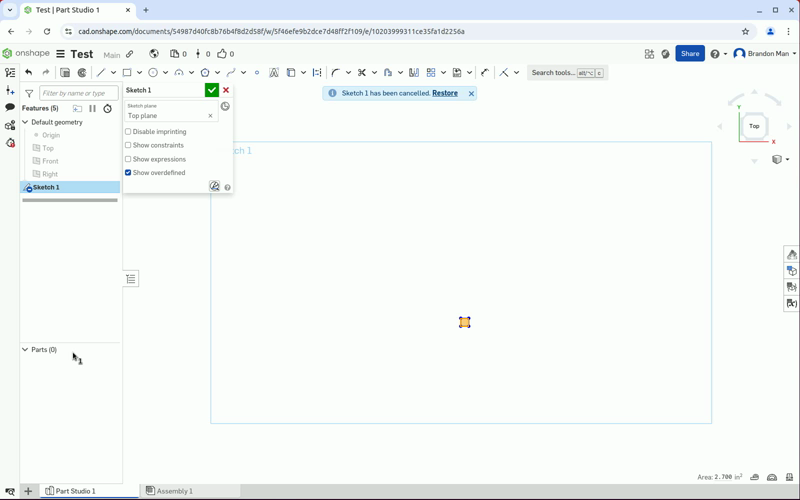
key(shift+y)
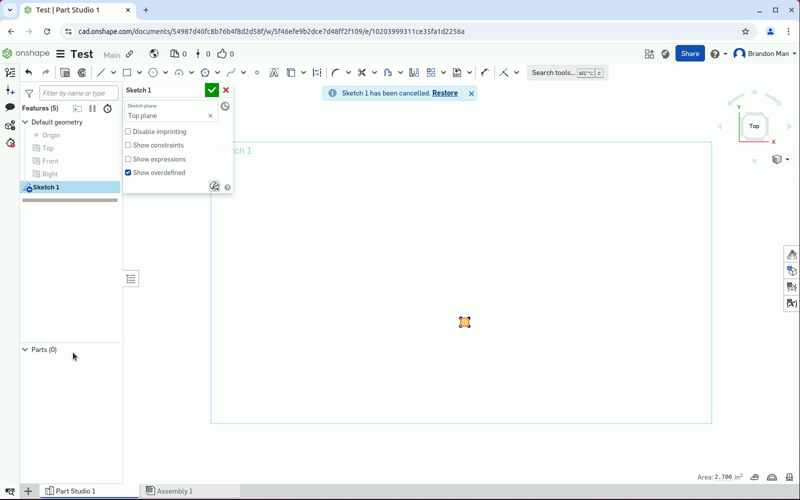
key(shift+e)
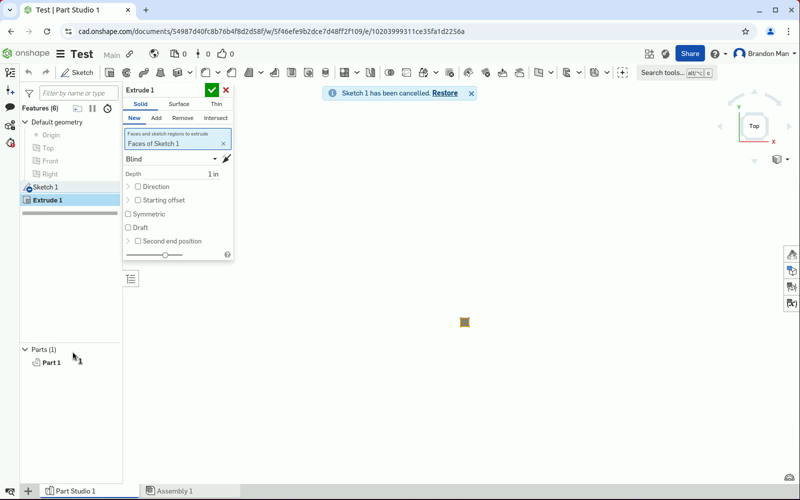
mouse_move(143, 106)
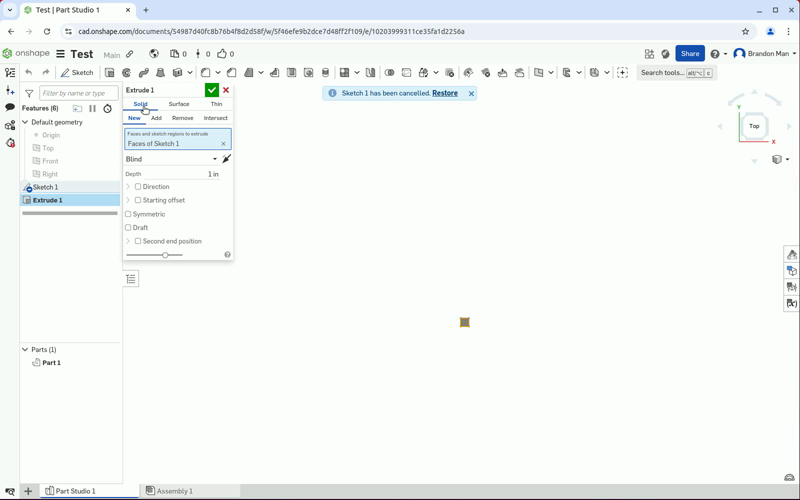
click(143, 106)
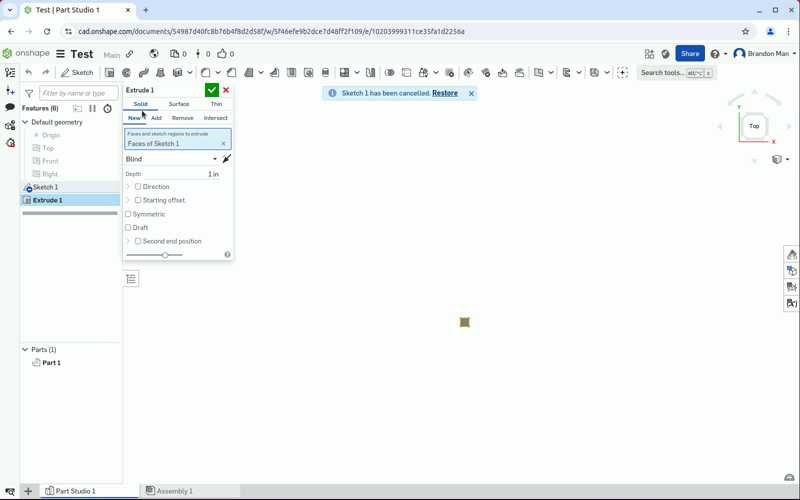
mouse_move(137, 120)
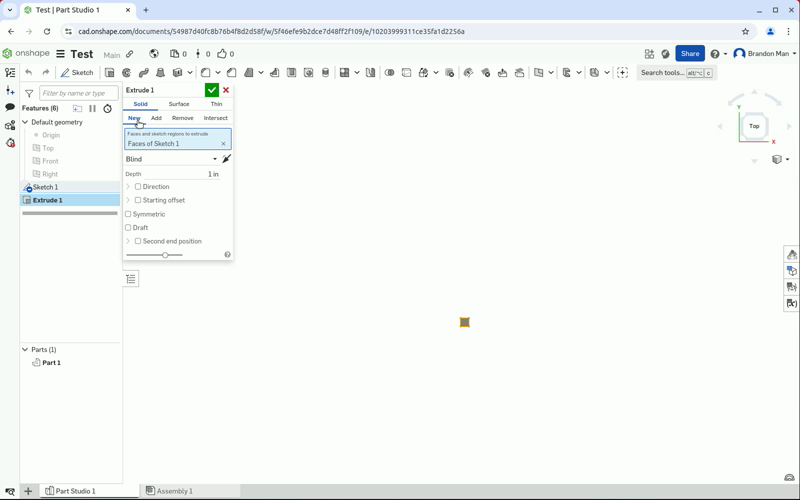
click(137, 120)
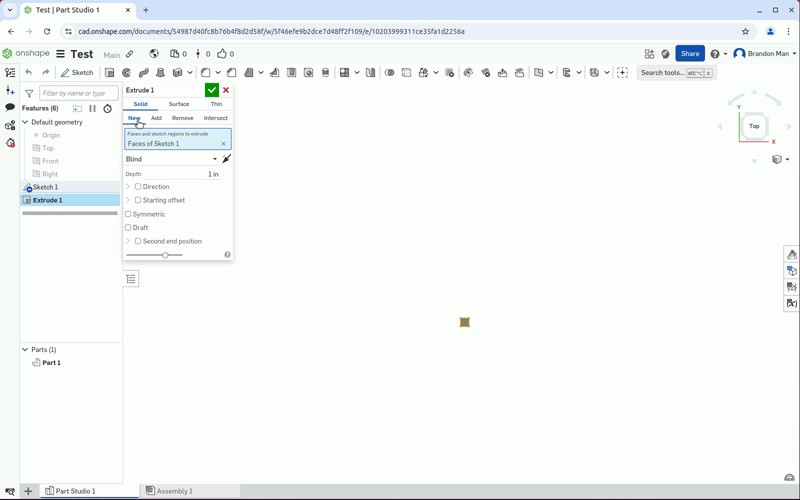
key(tab, 4)
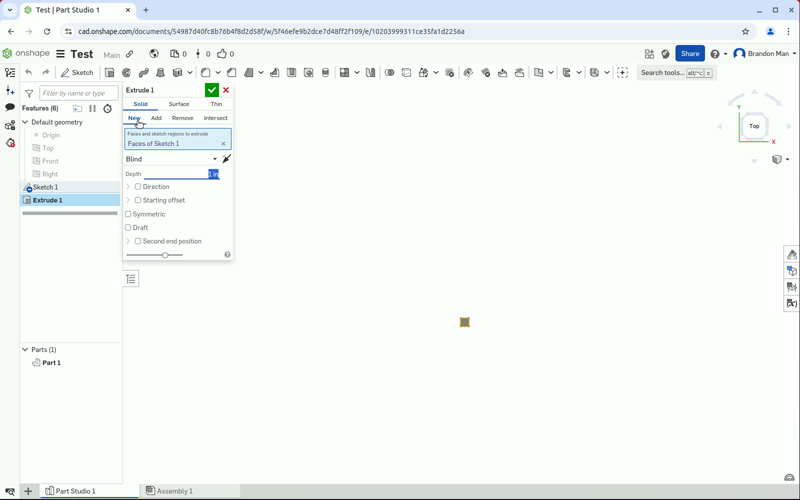
text(6.258)
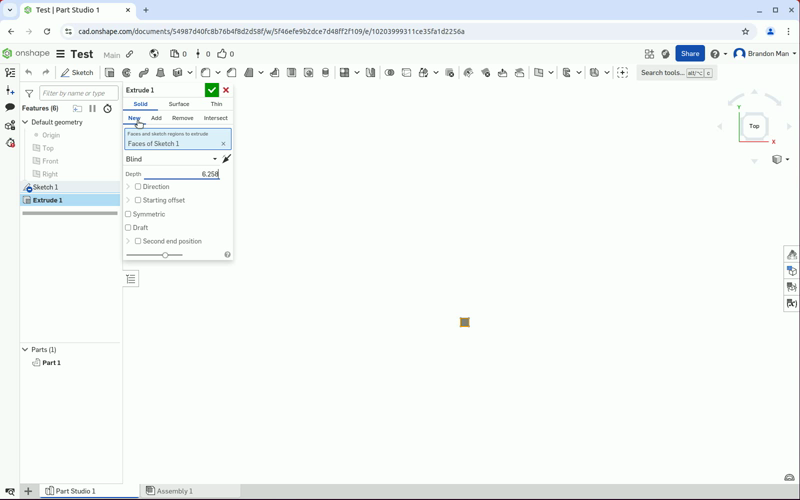
key(enter)
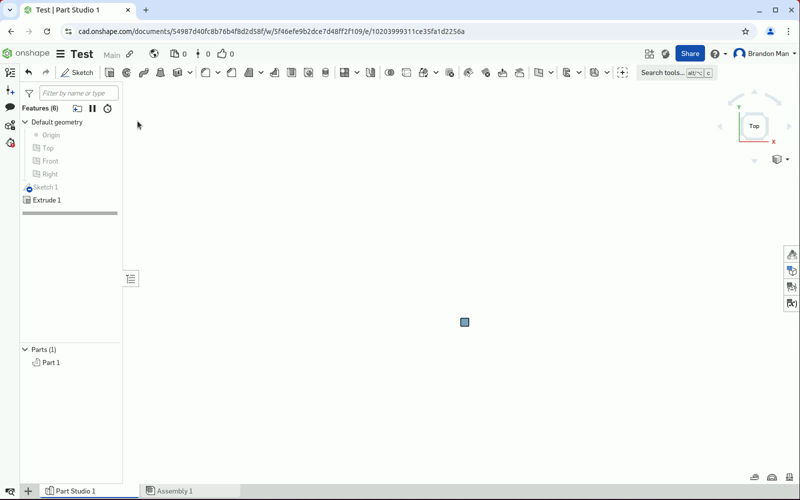
key(shift+h)
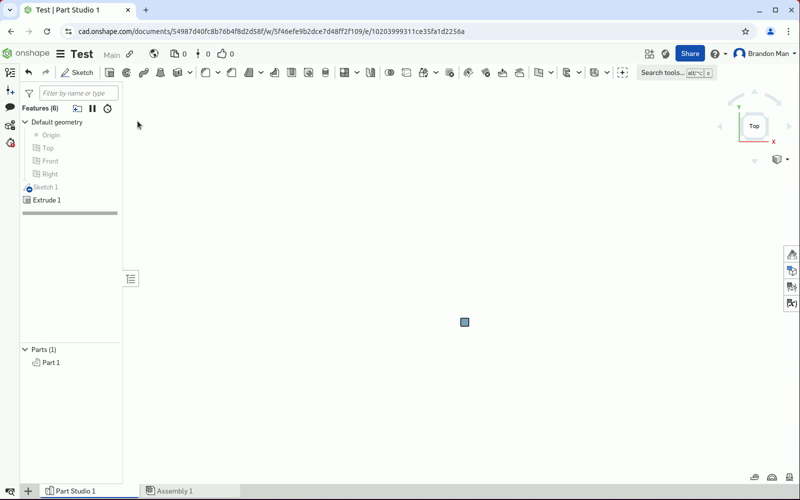
key(shift+h)
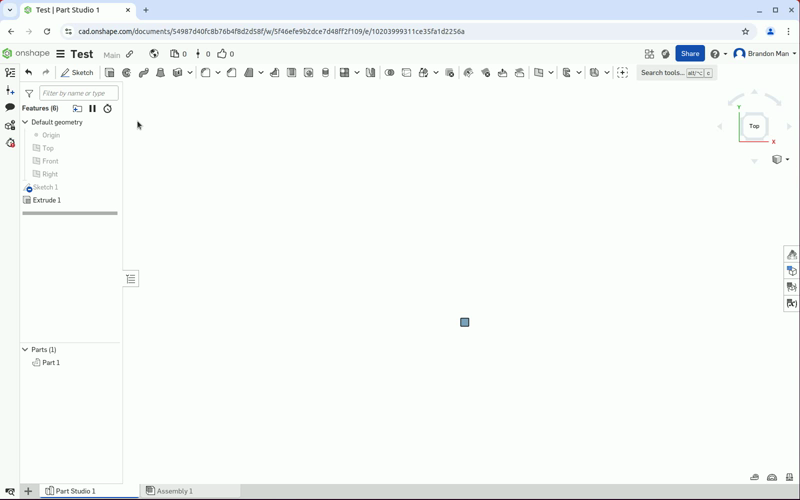
mouse_move(73, 189)
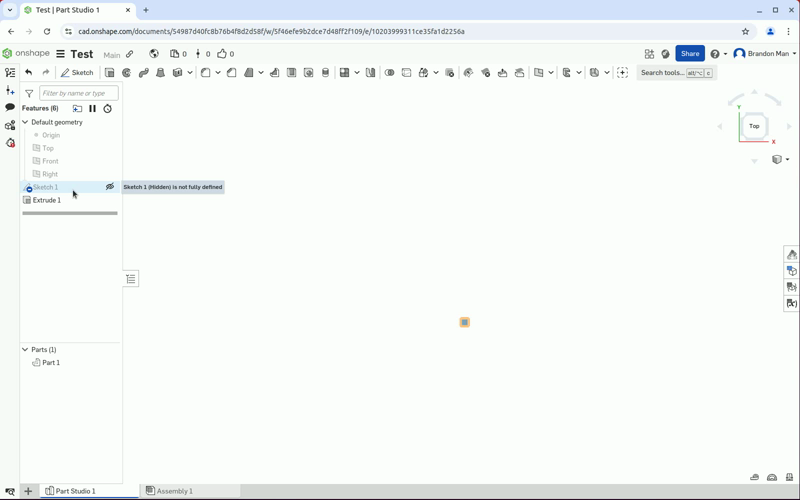
click(73, 189)
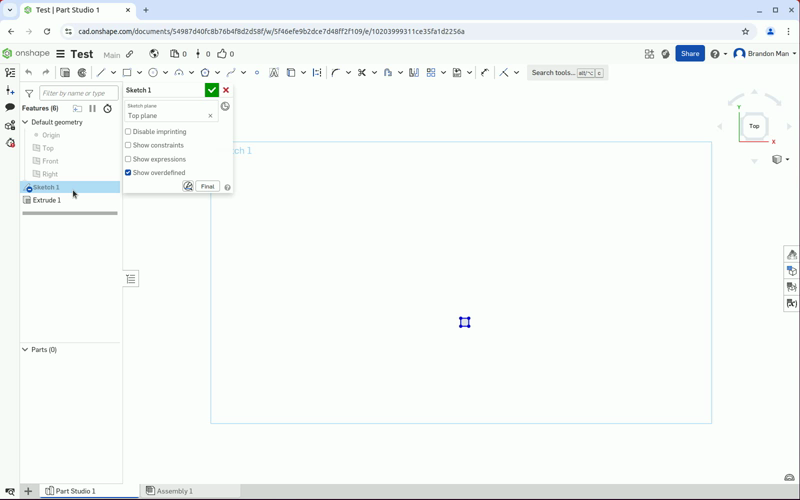
mouse_move(229, 92)
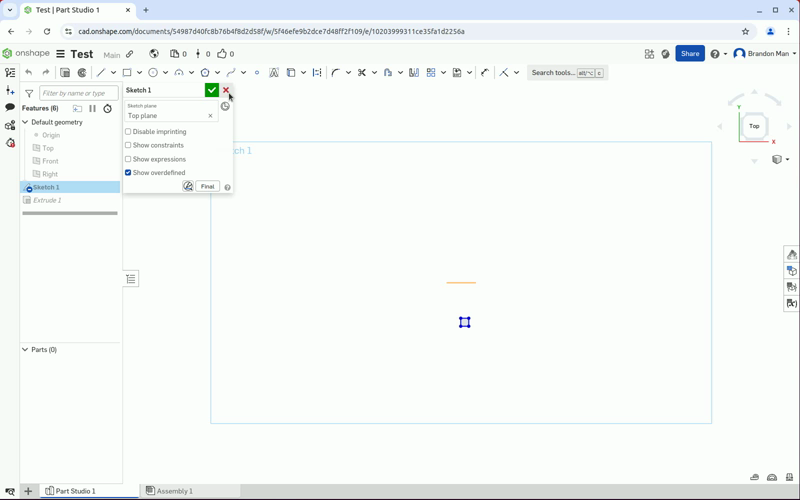
click(229, 92)
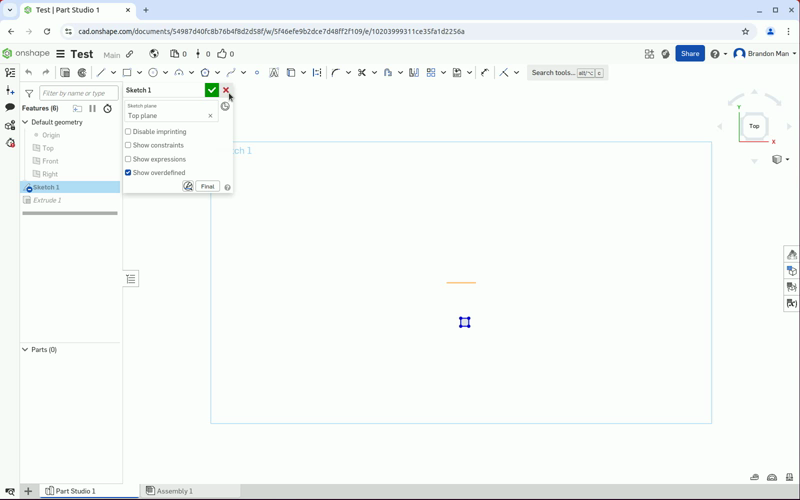
key(shift+s)
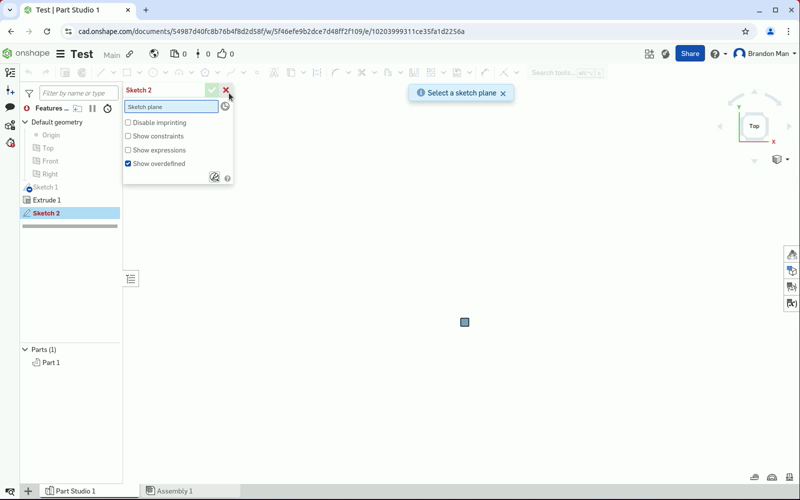
mouse_move(73, 150)
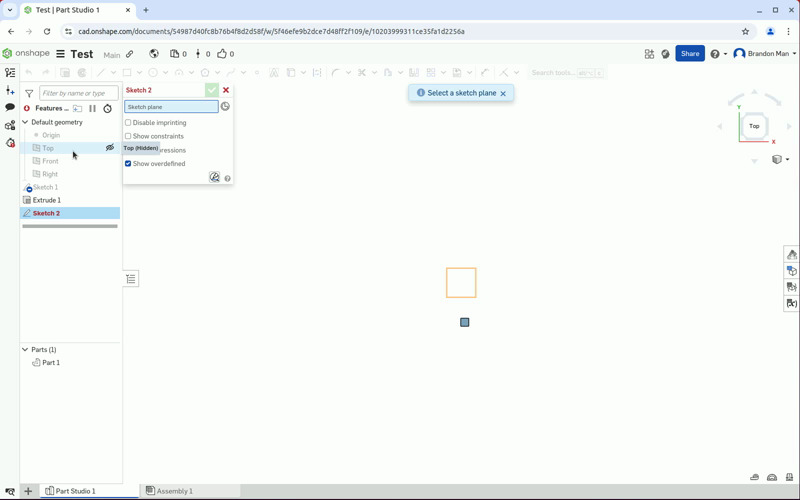
click(73, 150)
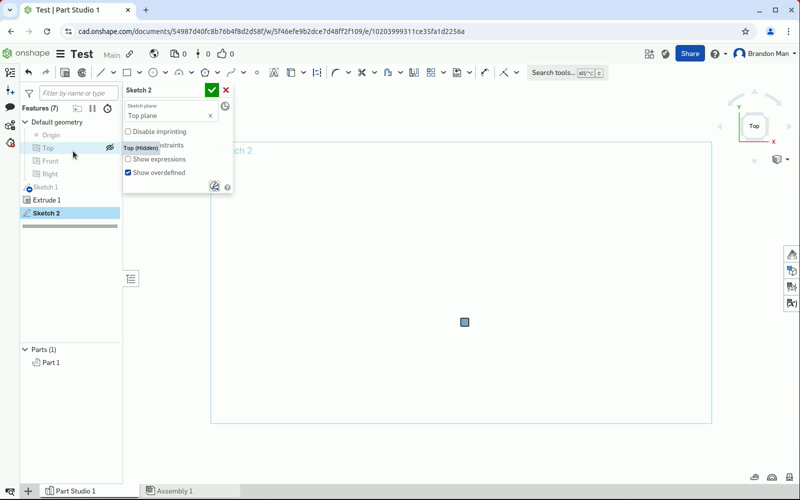
mouse_move(73, 352)
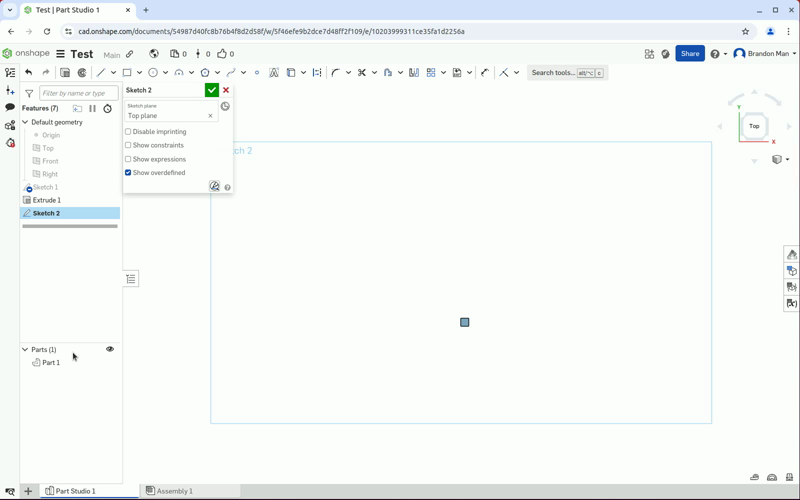
key(y)
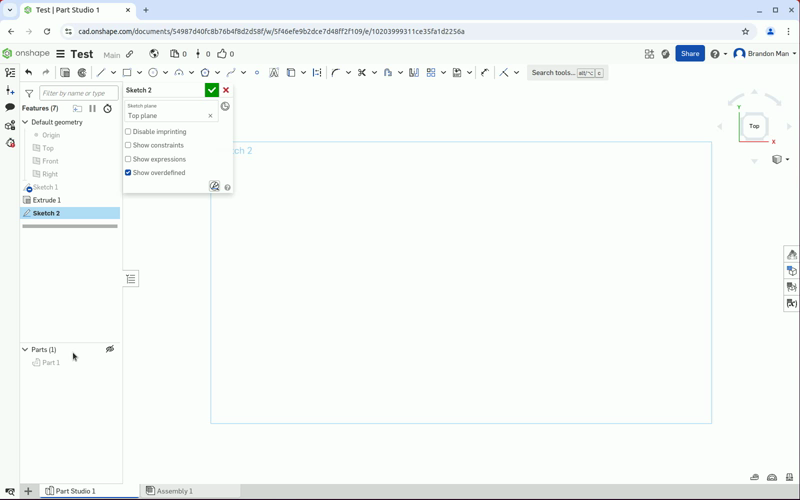
key(l)
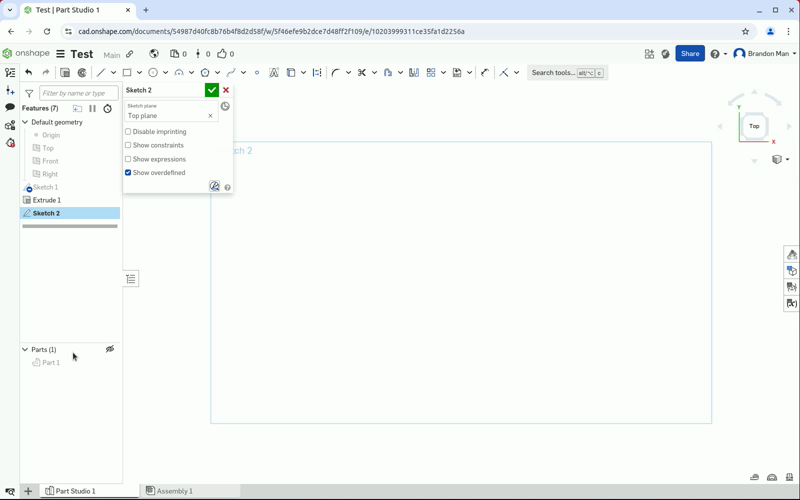
key_down(shift)
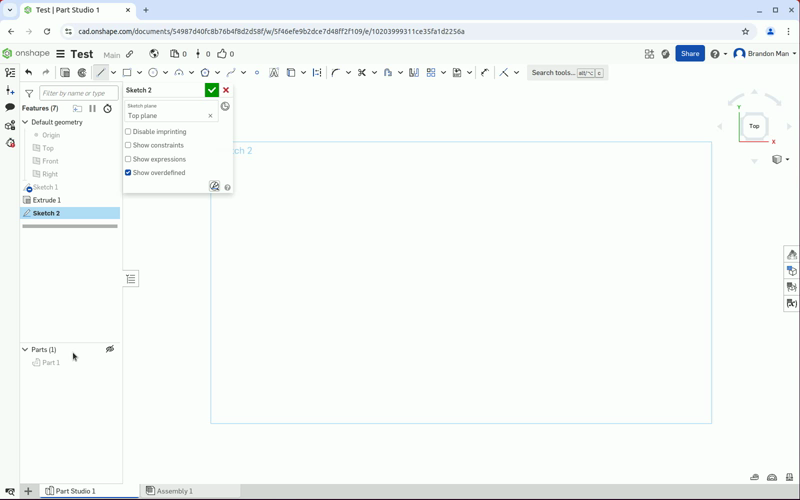
mouse_move(460, 348)
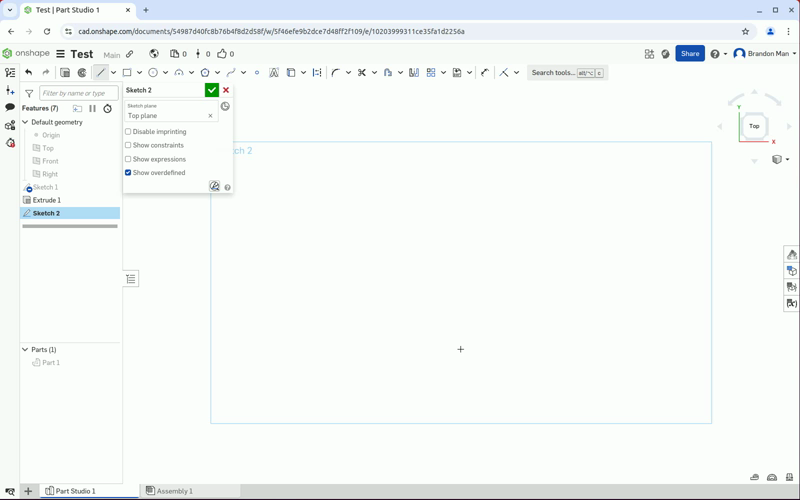
click(460, 348)
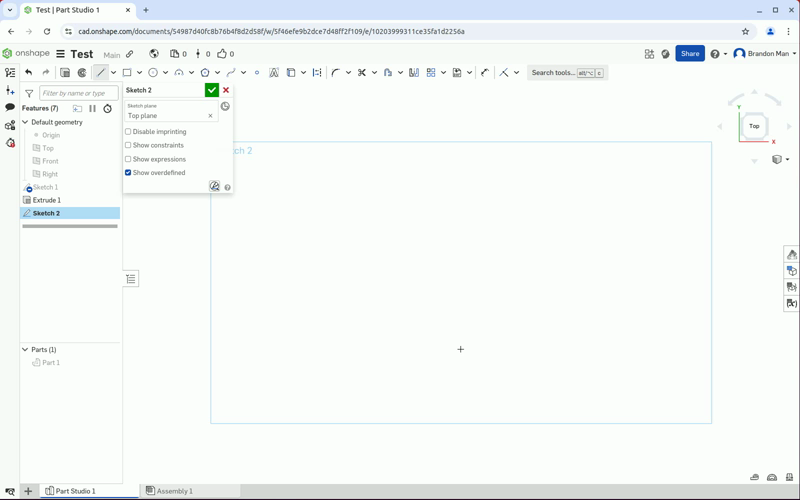
key_up(shift)
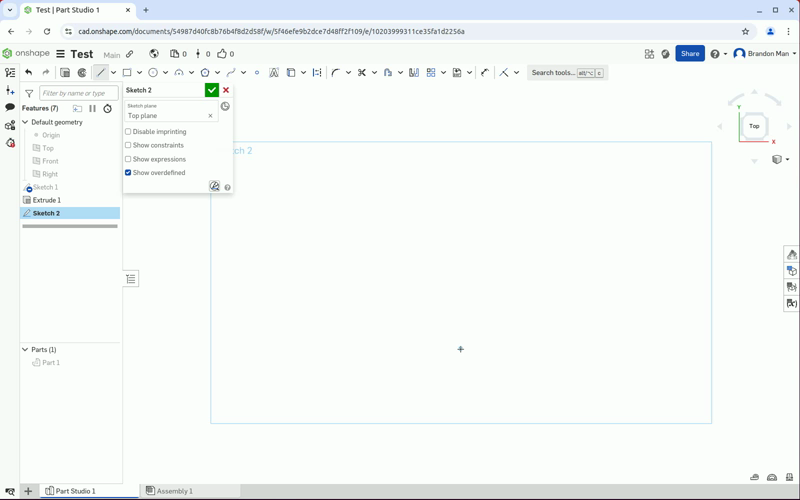
key_down(shift)
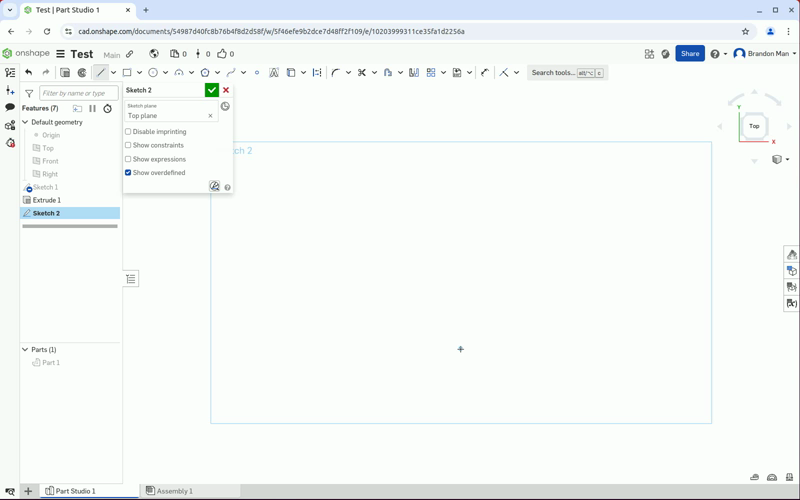
mouse_move(490, 348)
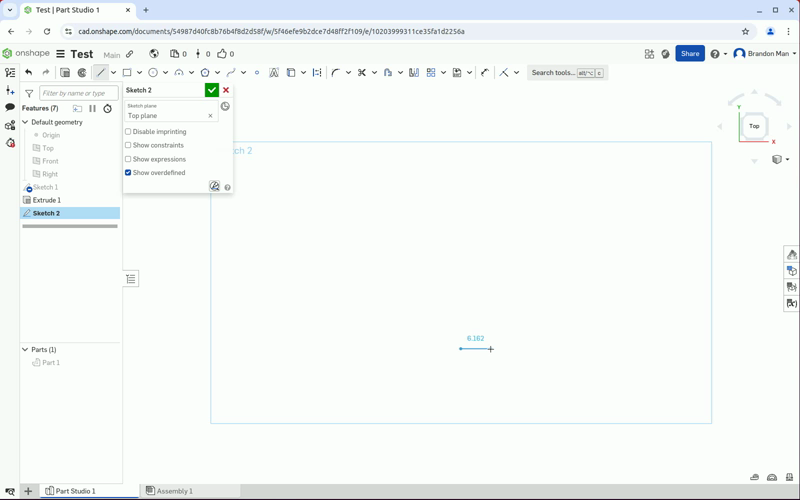
mouse_move(465, 348)
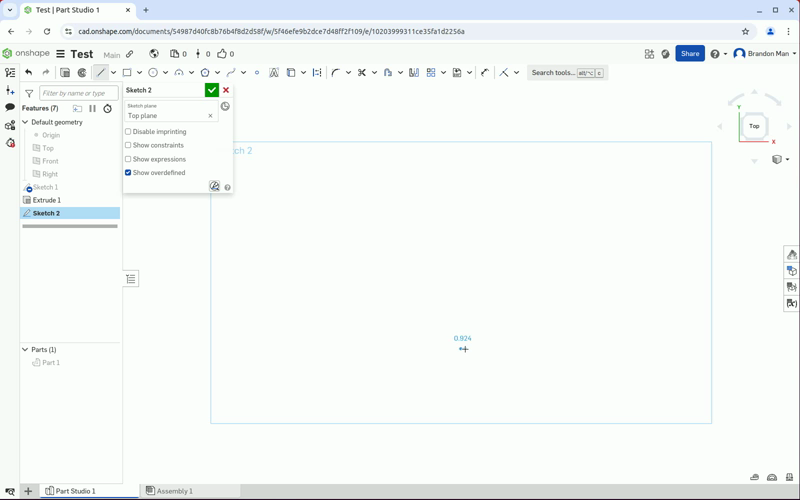
scroll(6)
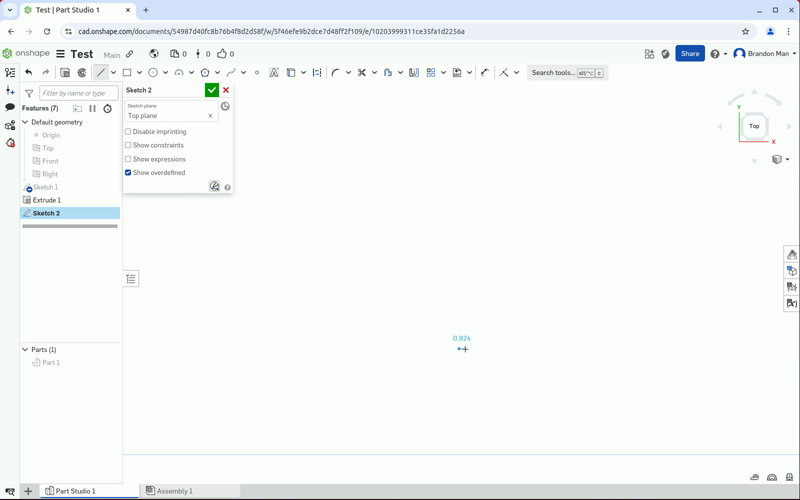
scroll(6)
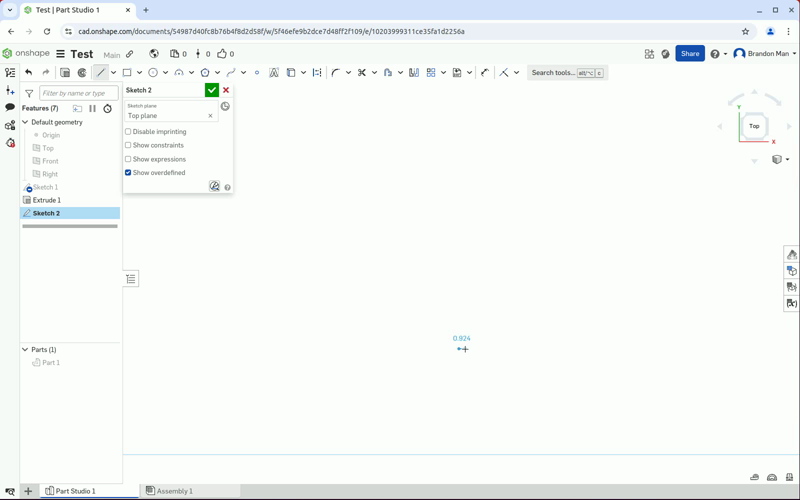
scroll(6)
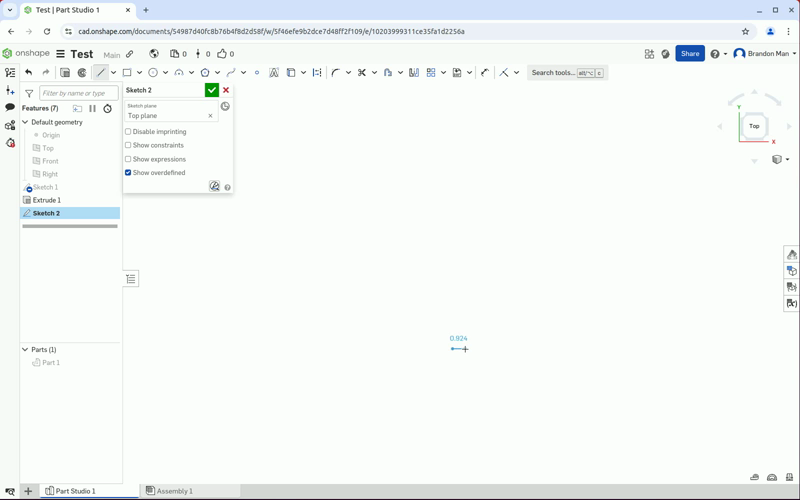
scroll(6)
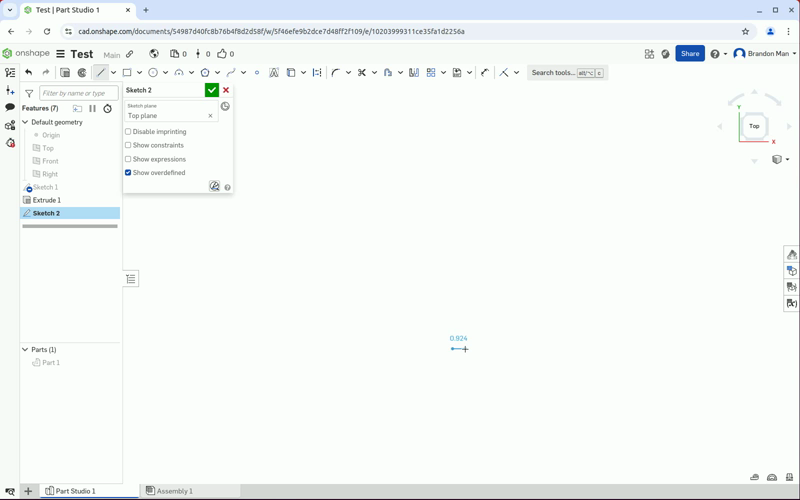
scroll(6)
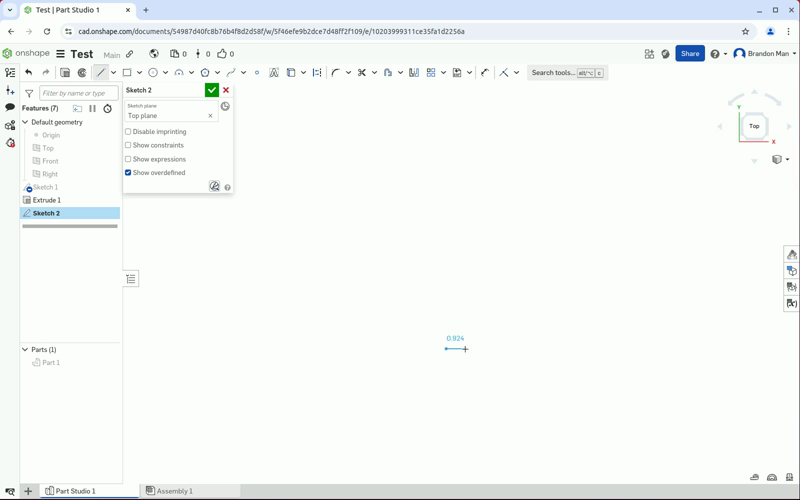
scroll(6)
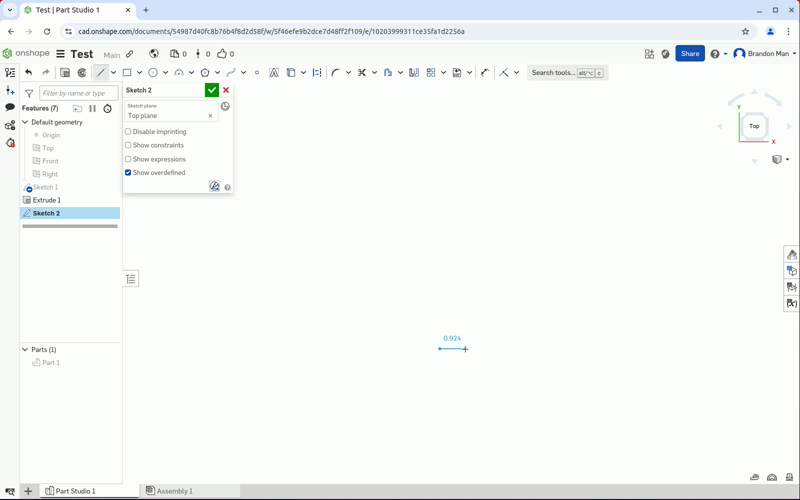
scroll(6)
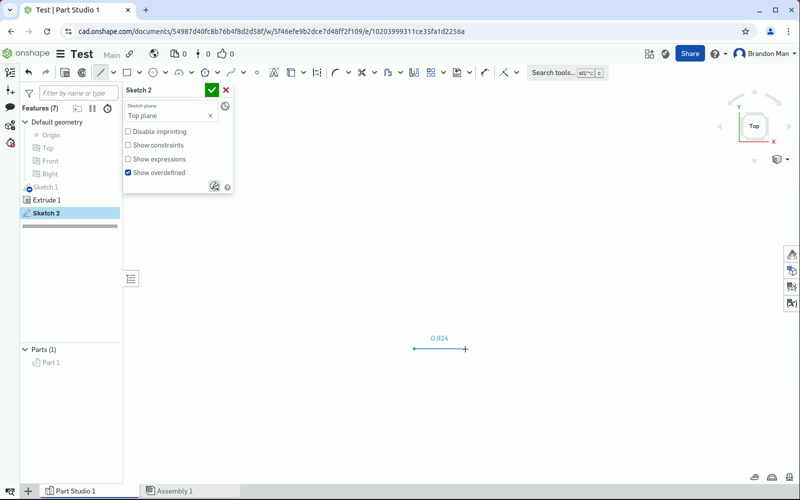
click(465, 348)
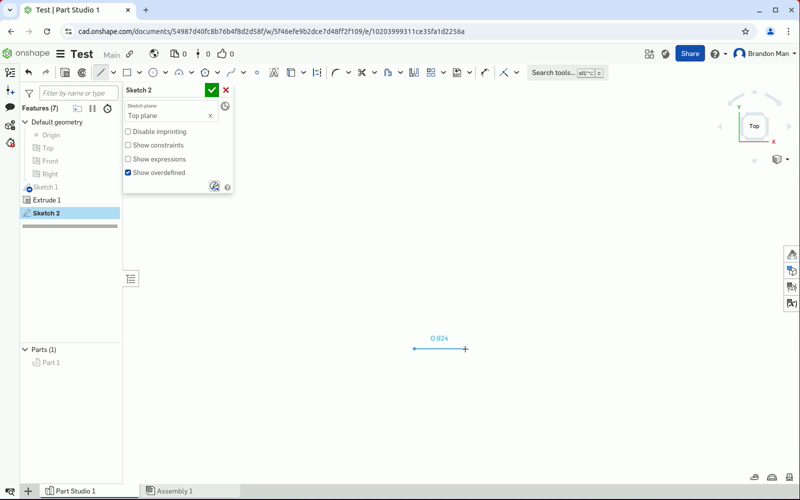
scroll(-6)
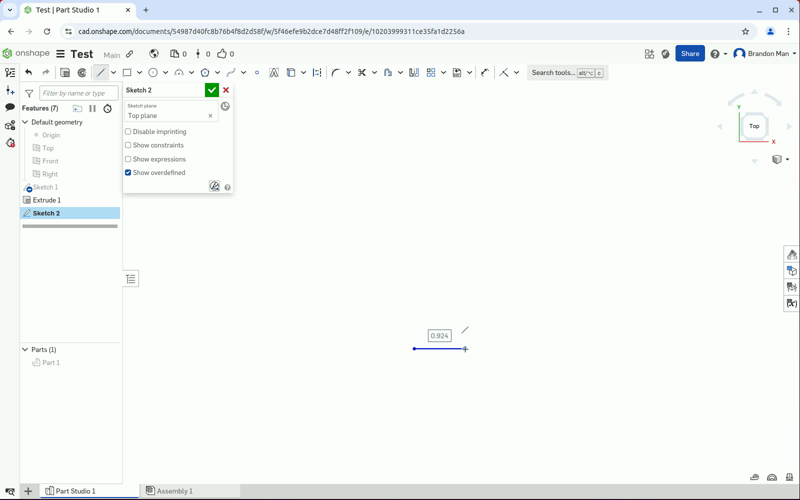
scroll(-6)
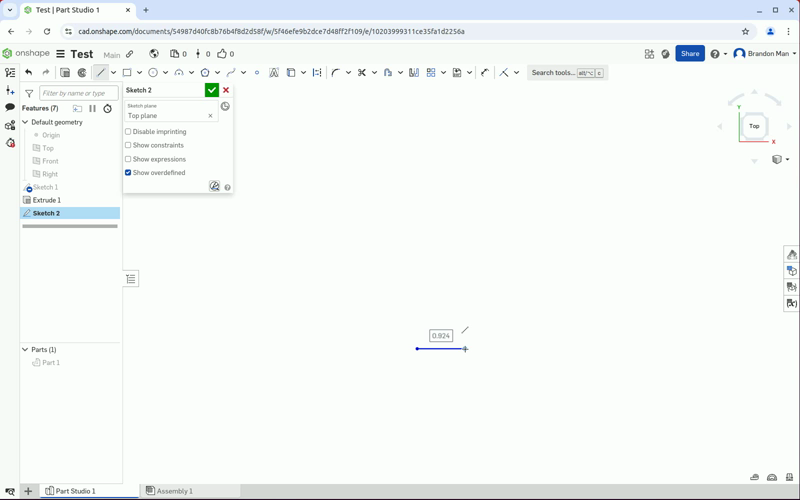
scroll(-6)
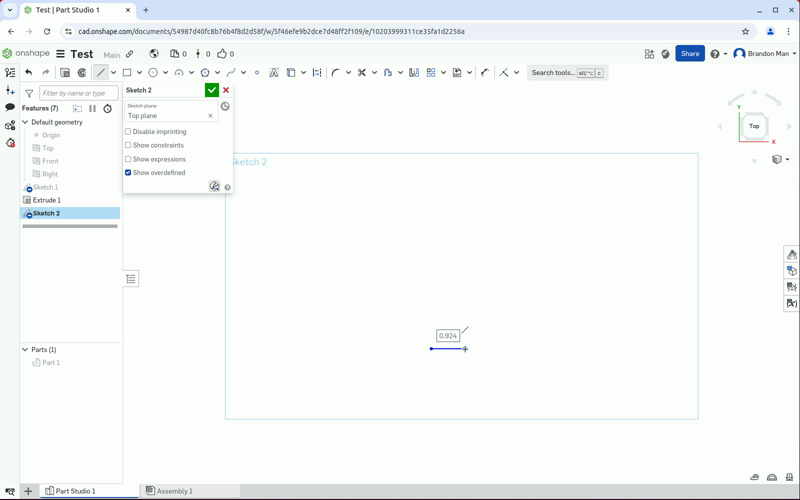
scroll(-6)
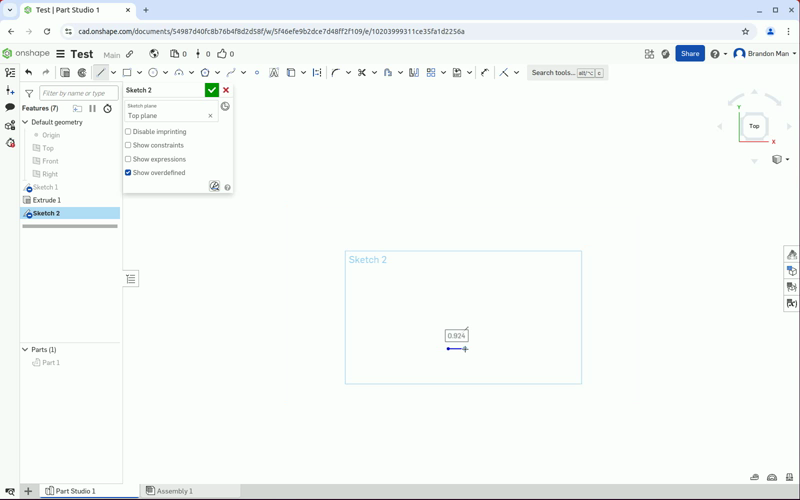
scroll(-6)
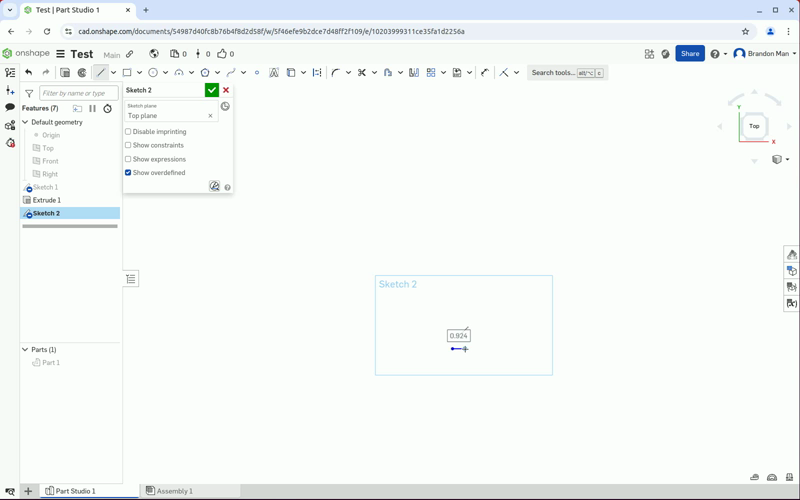
scroll(-6)
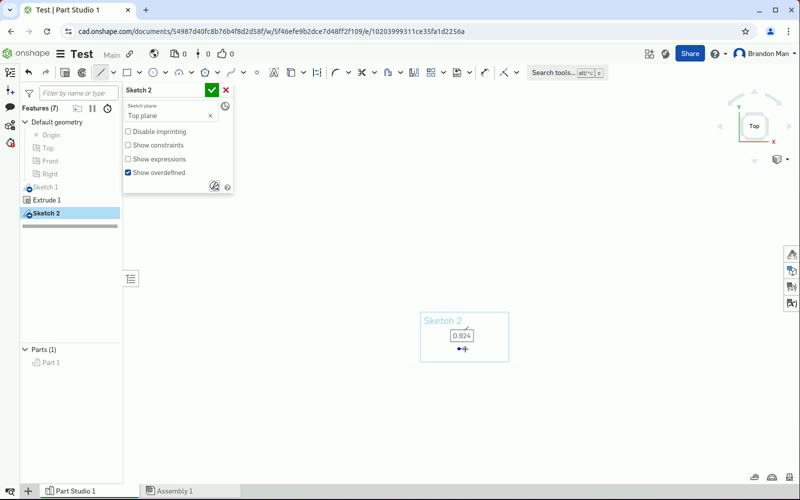
scroll(-6)
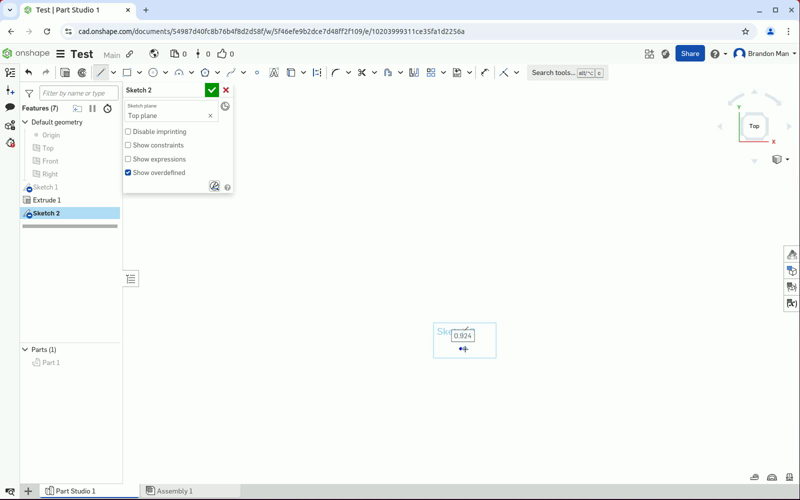
key_up(shift)
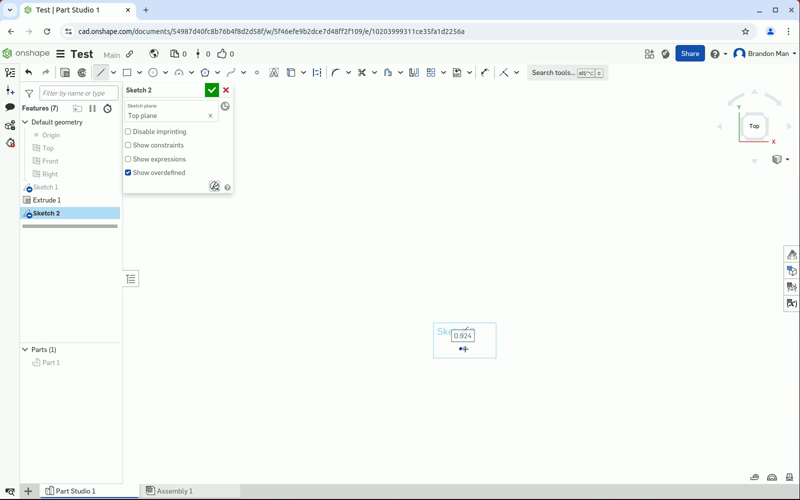
key_down(shift)
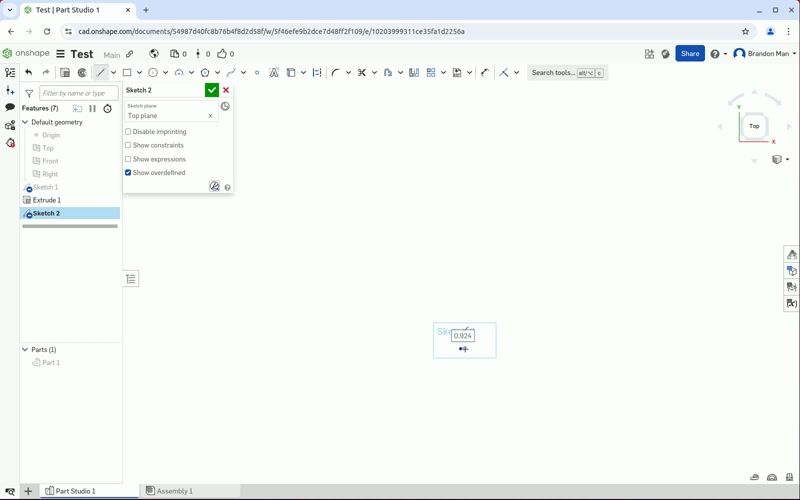
mouse_move(495, 348)
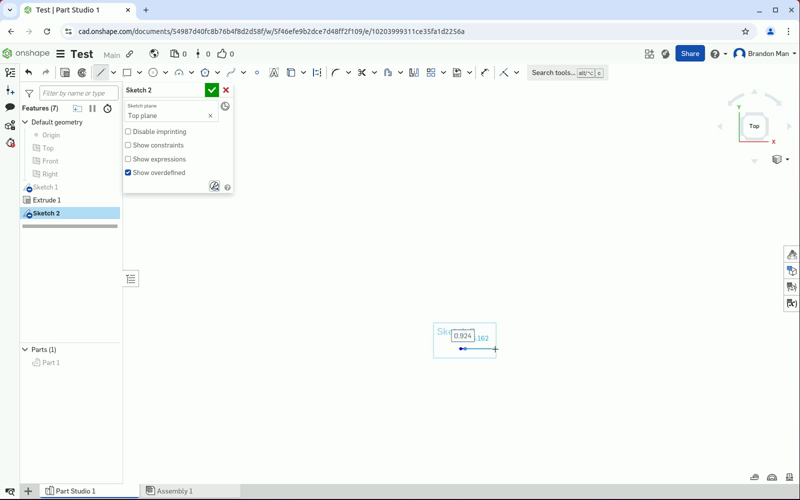
mouse_move(465, 344)
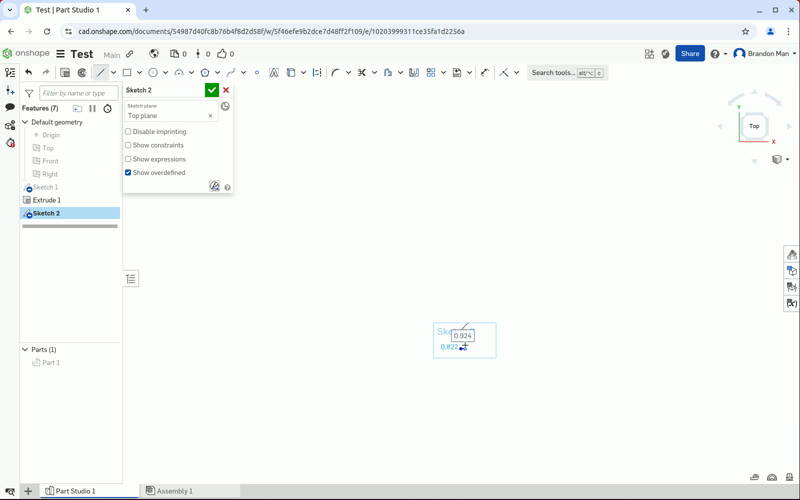
scroll(6)
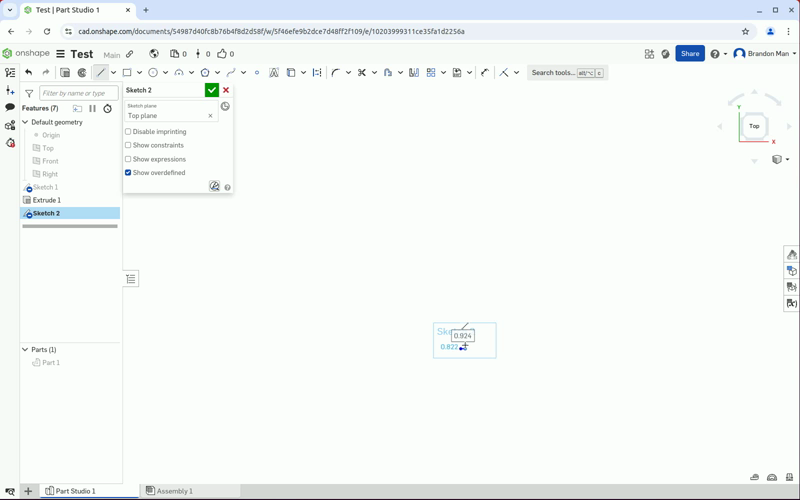
scroll(6)
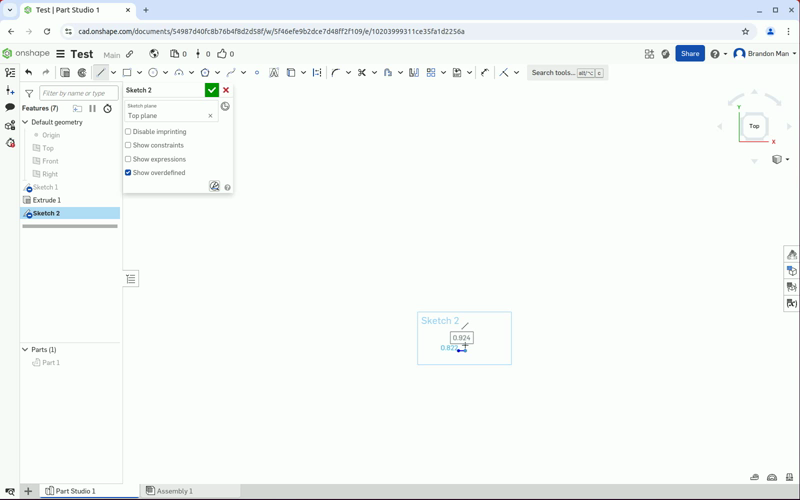
scroll(6)
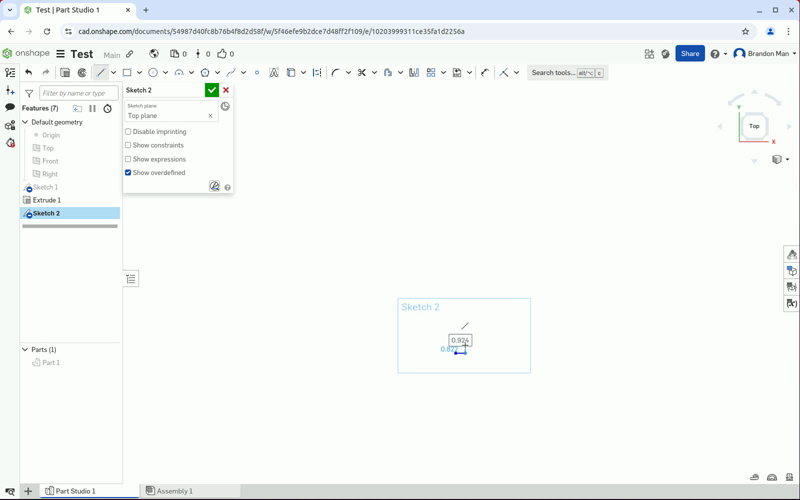
scroll(6)
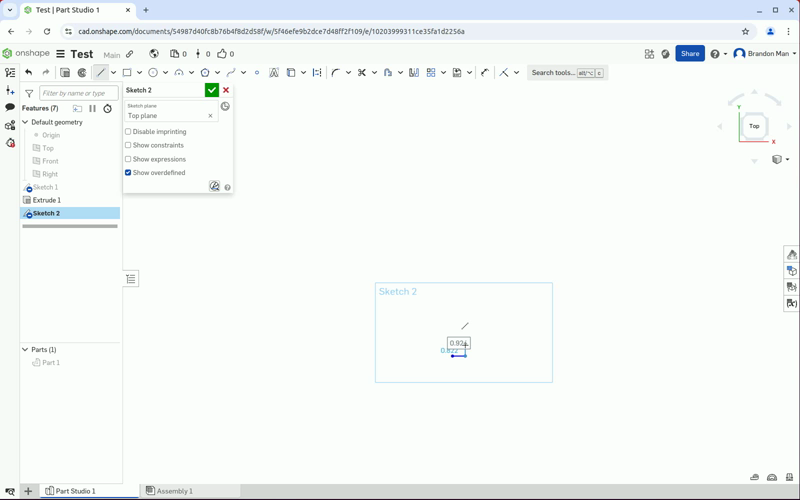
scroll(6)
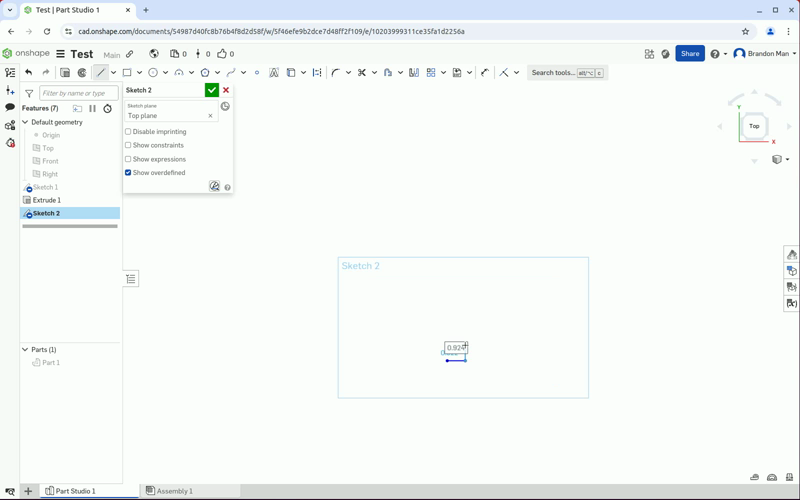
scroll(6)
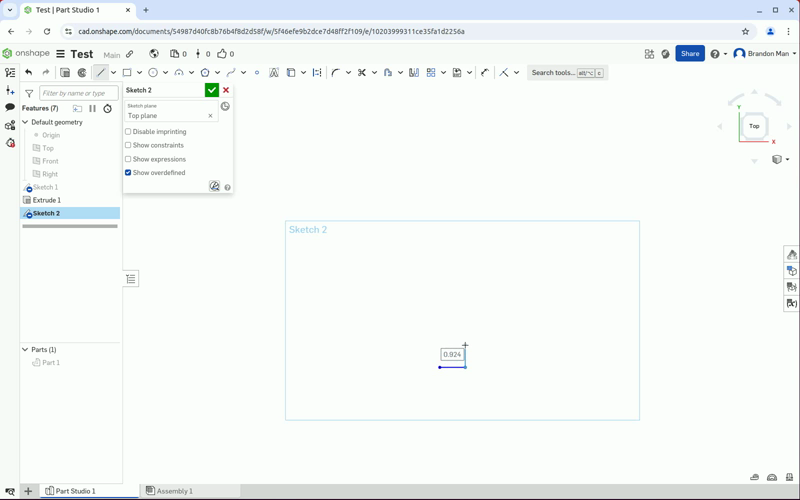
scroll(6)
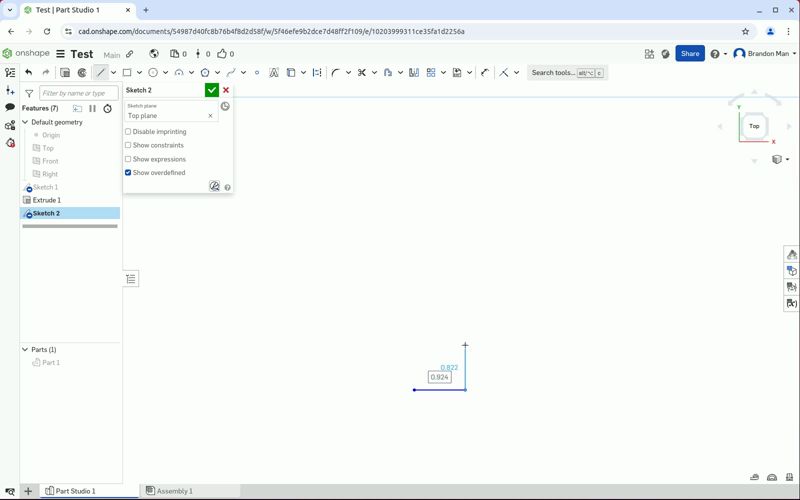
click(465, 344)
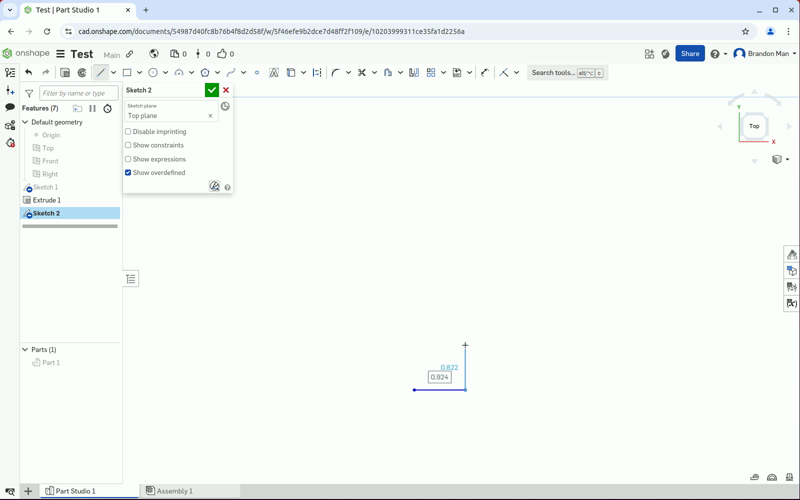
scroll(-6)
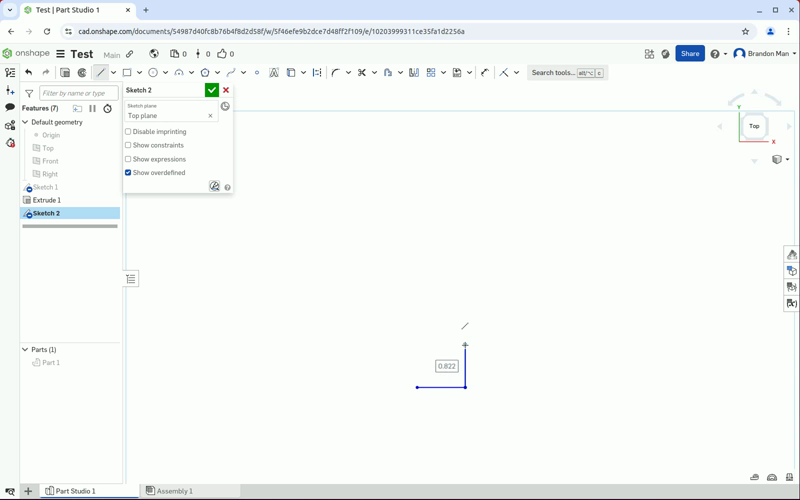
scroll(-6)
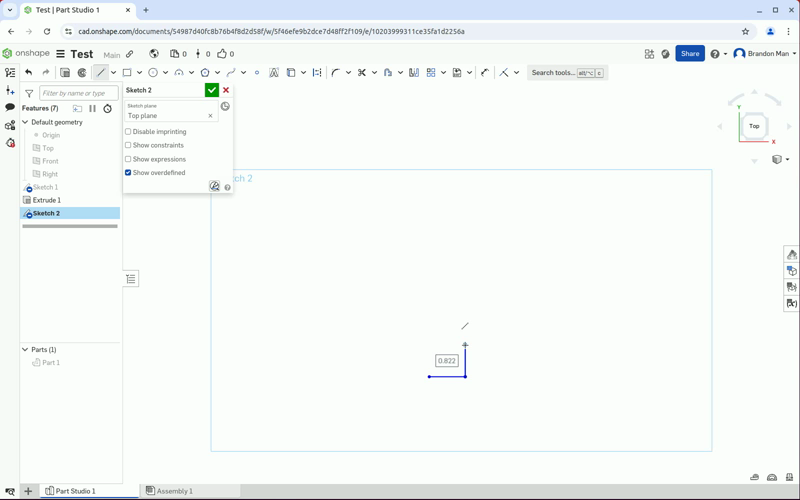
scroll(-6)
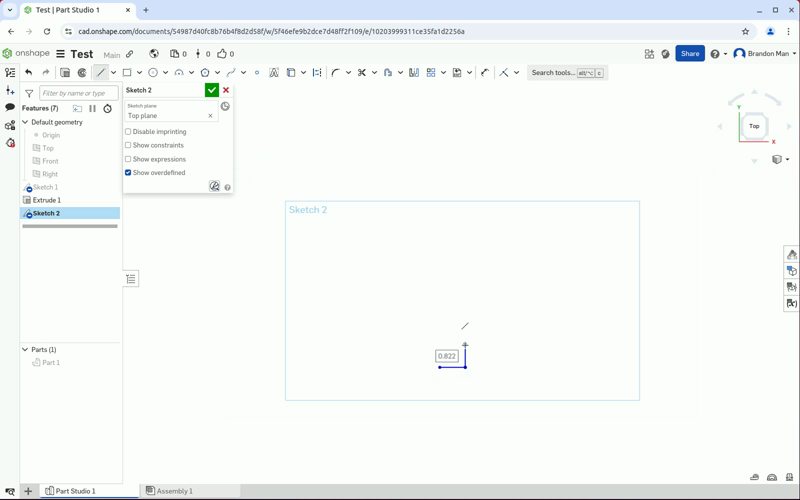
scroll(-6)
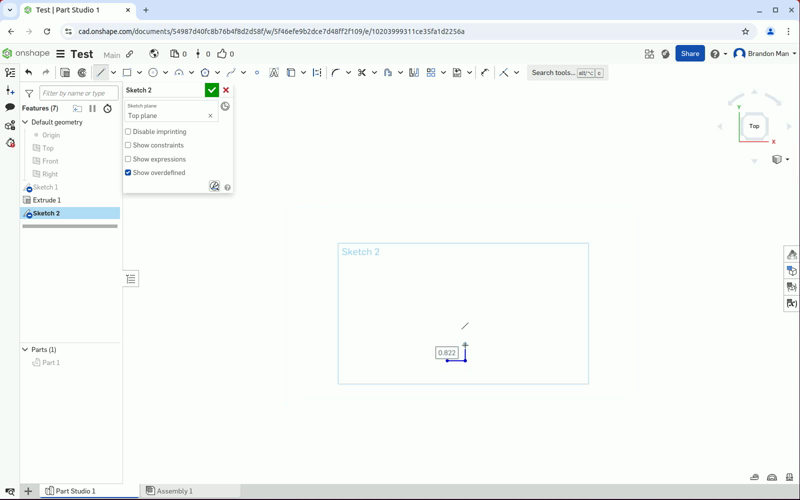
scroll(-6)
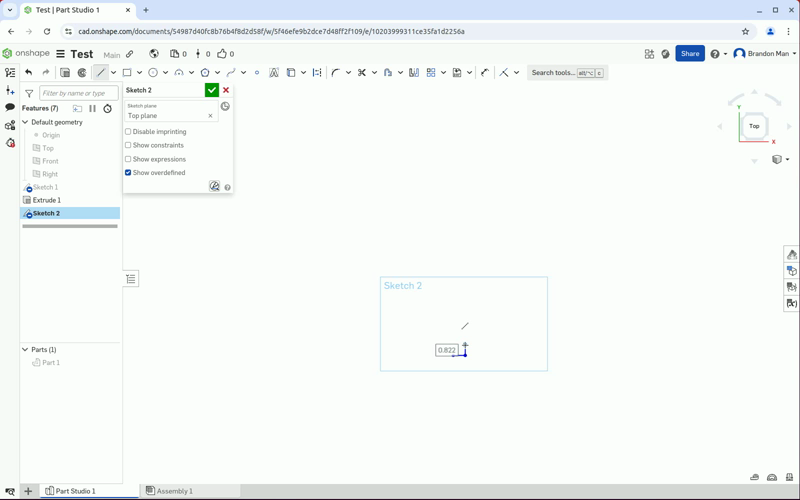
scroll(-6)
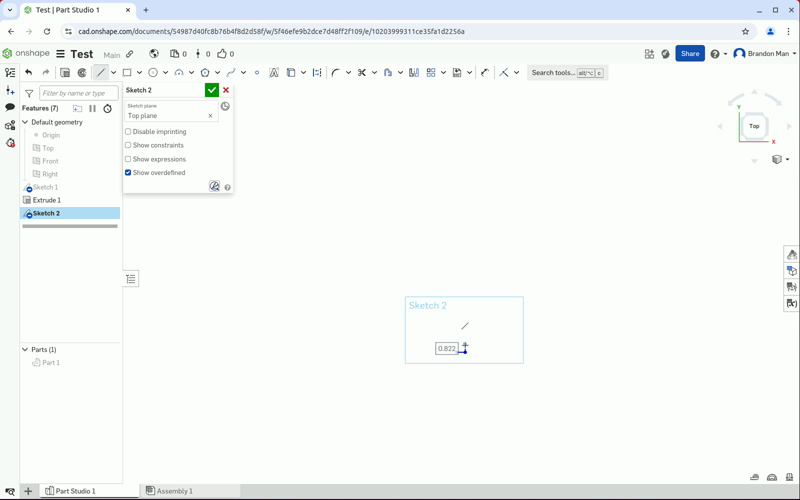
scroll(-6)
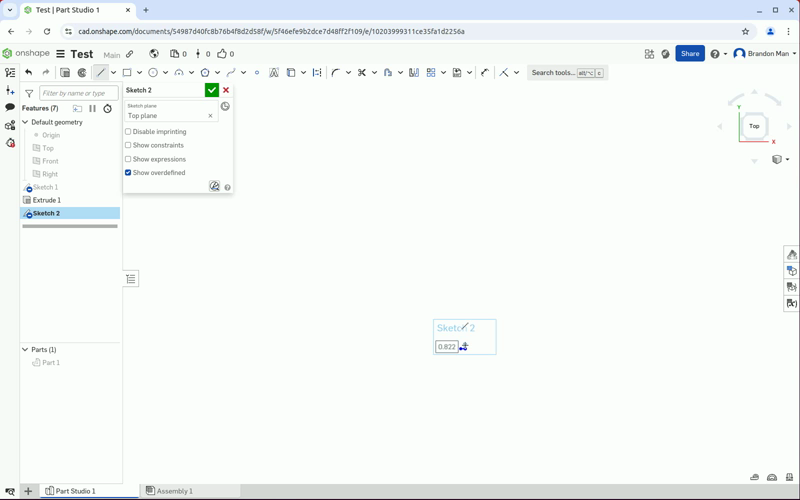
key_up(shift)
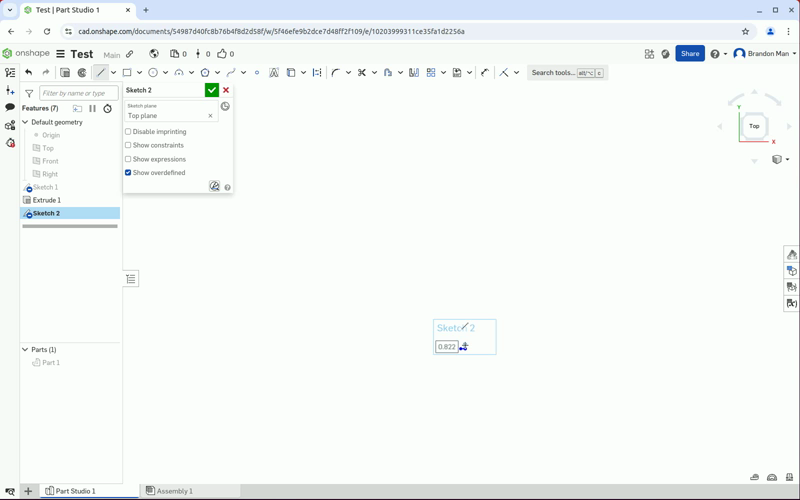
key_down(shift)
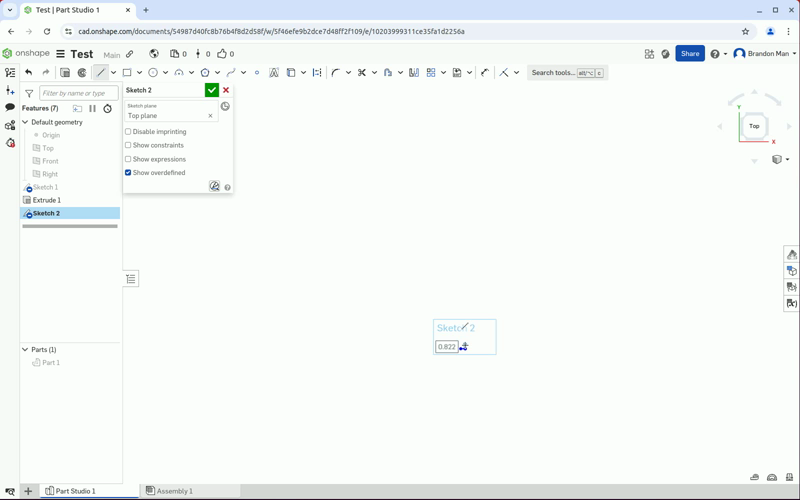
mouse_move(495, 344)
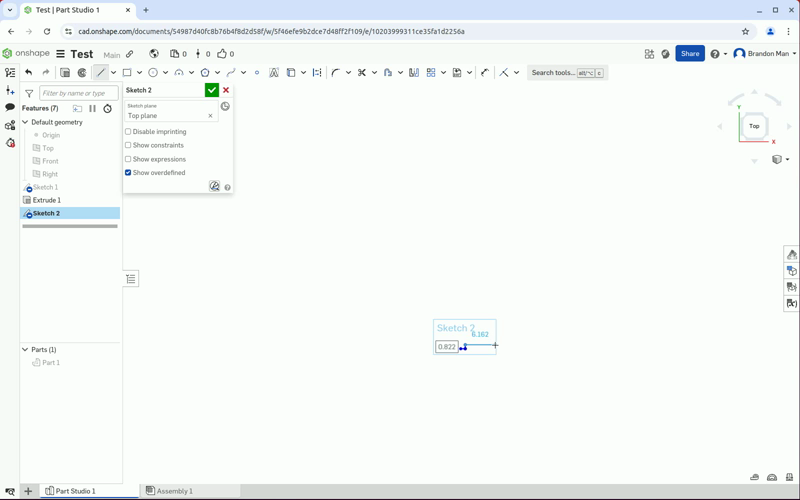
mouse_move(460, 344)
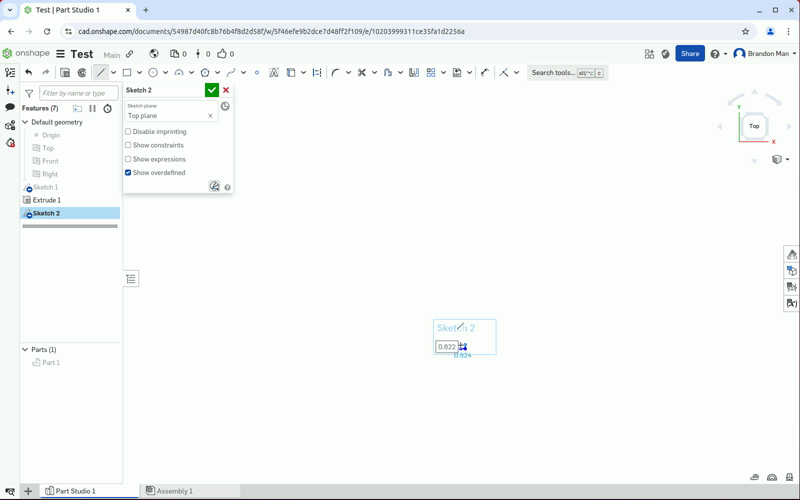
scroll(6)
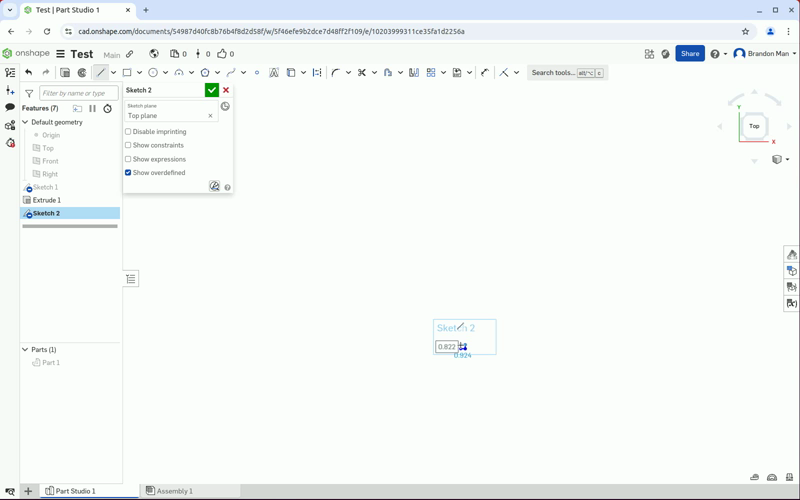
scroll(6)
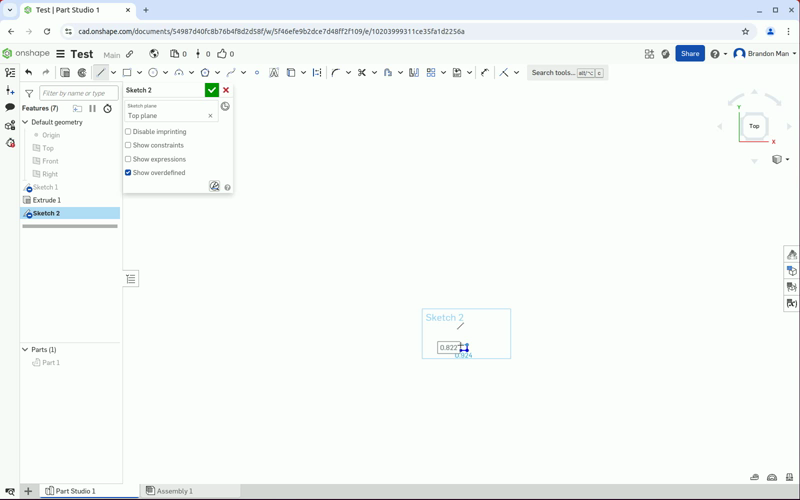
scroll(6)
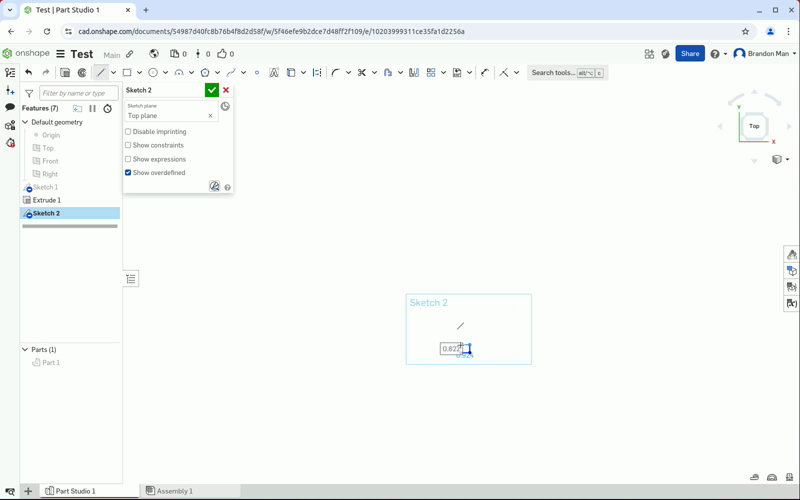
scroll(6)
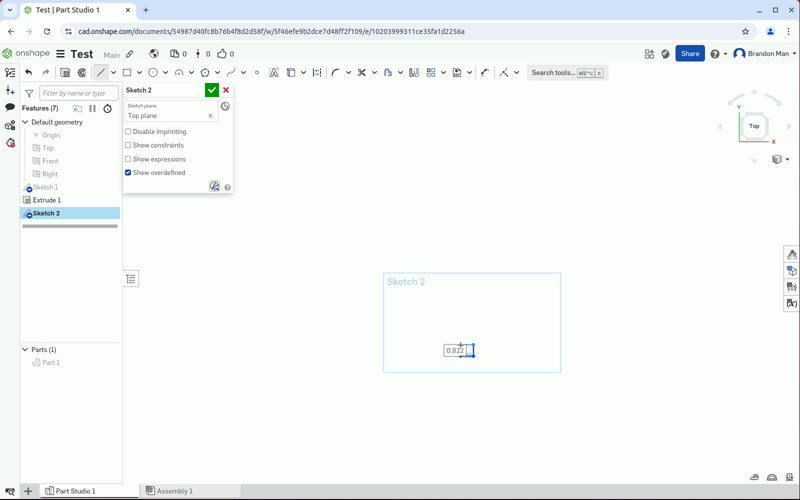
scroll(6)
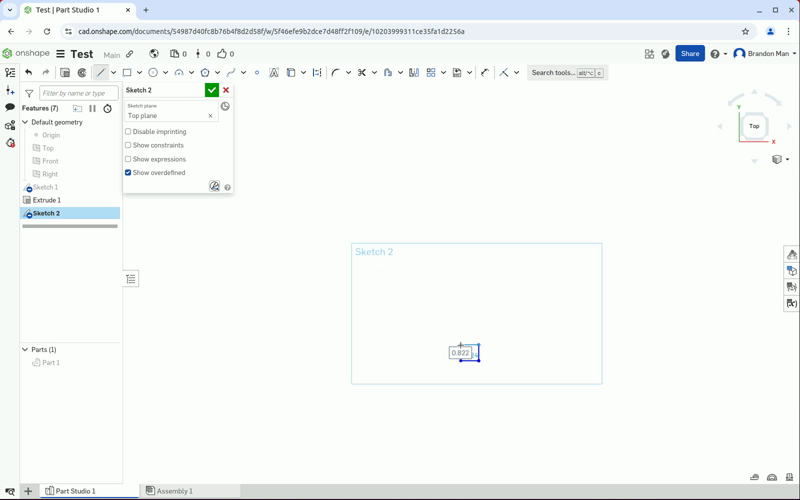
scroll(6)
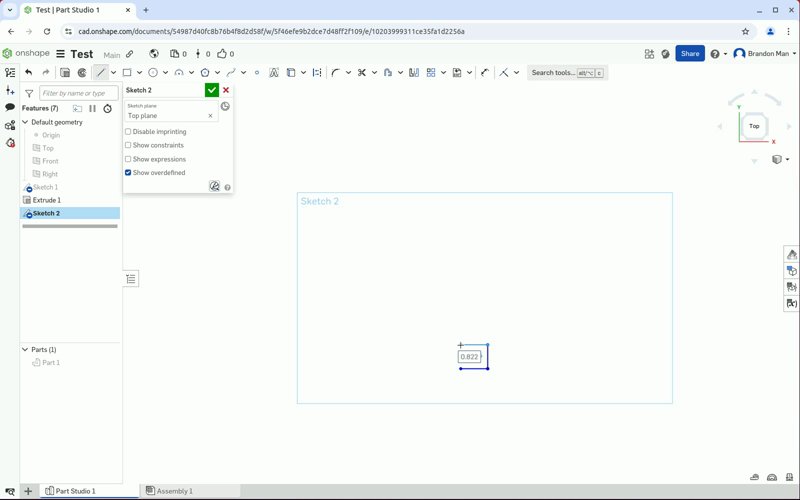
scroll(6)
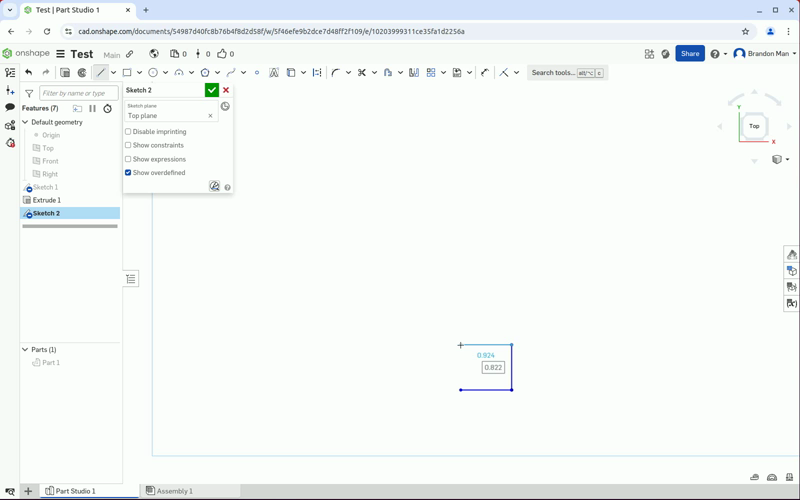
click(460, 344)
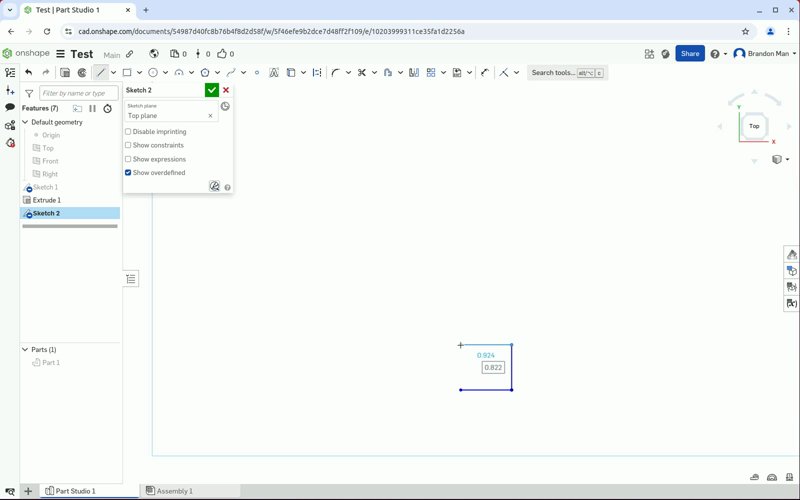
scroll(-6)
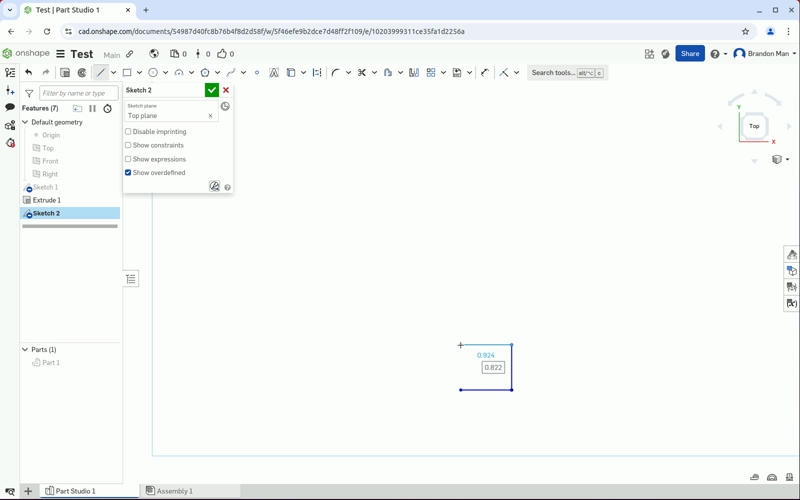
scroll(-6)
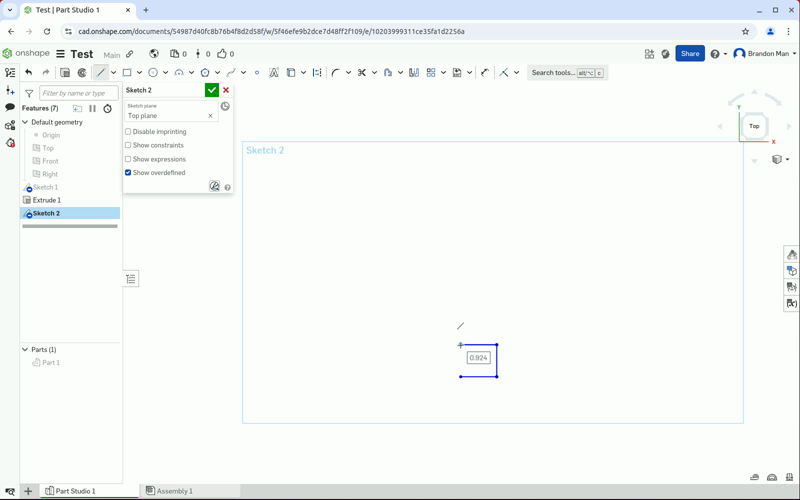
scroll(-6)
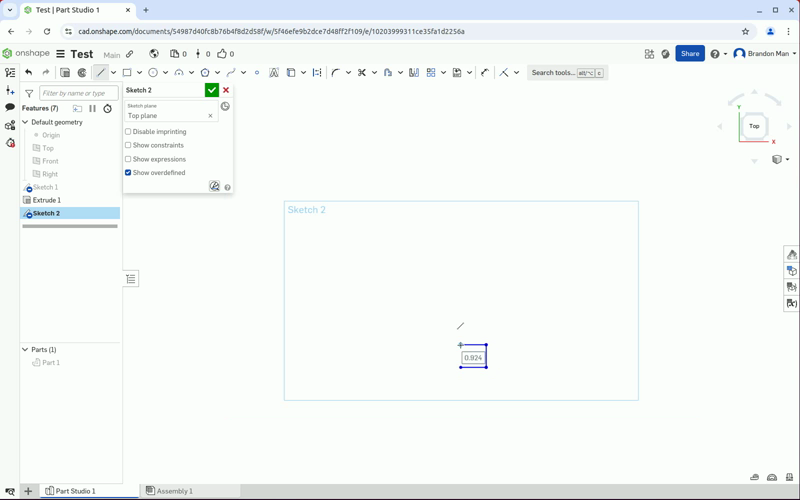
scroll(-6)
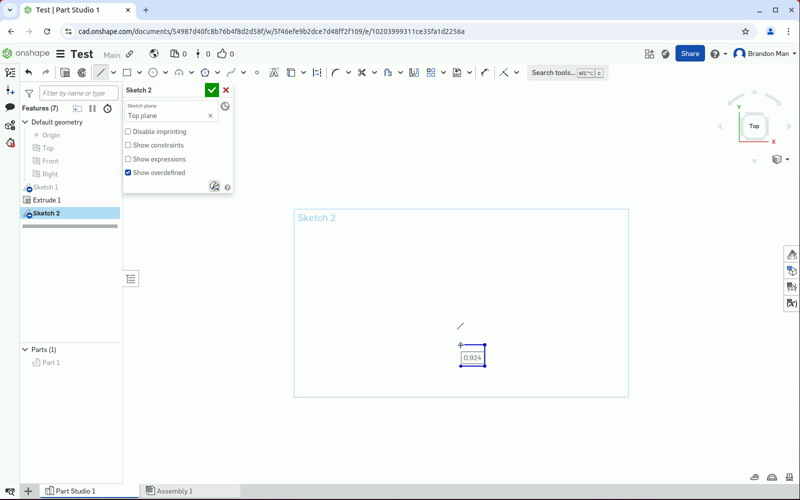
scroll(-6)
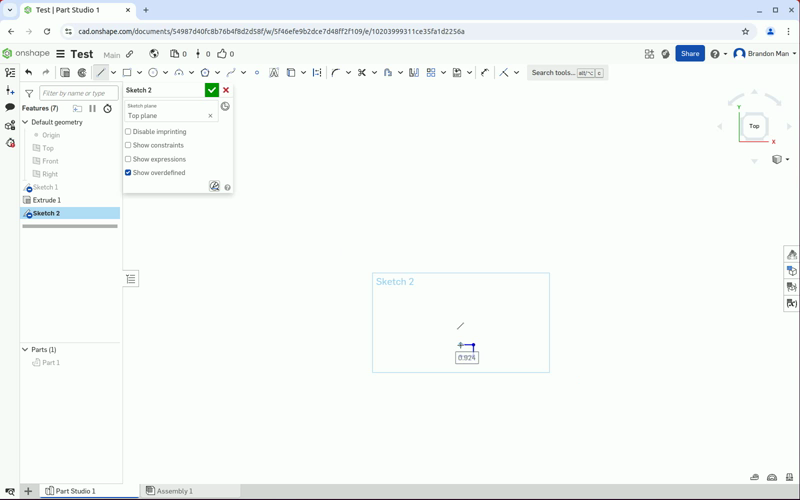
scroll(-6)
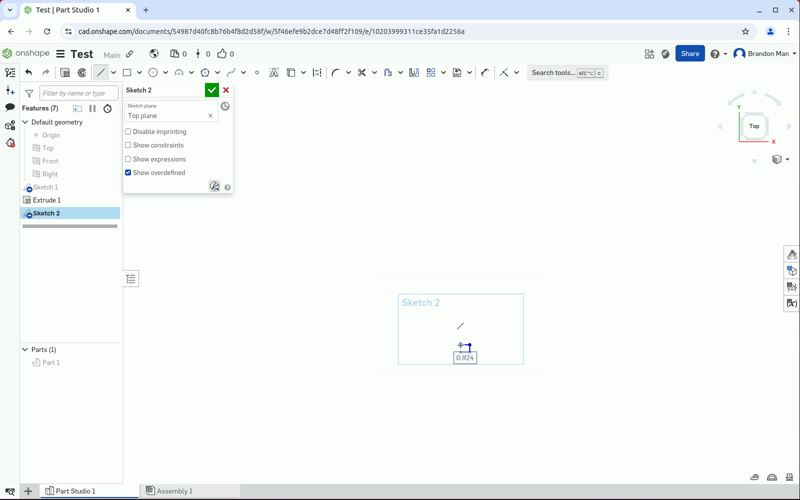
scroll(-6)
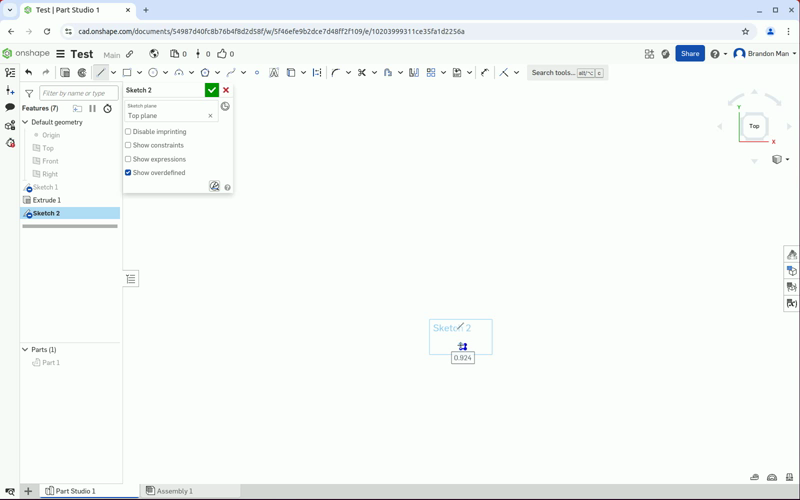
key_up(shift)
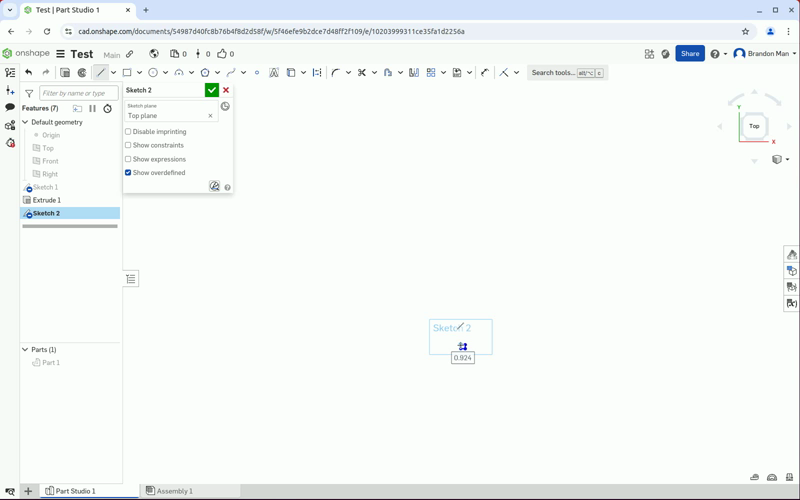
mouse_move(490, 344)
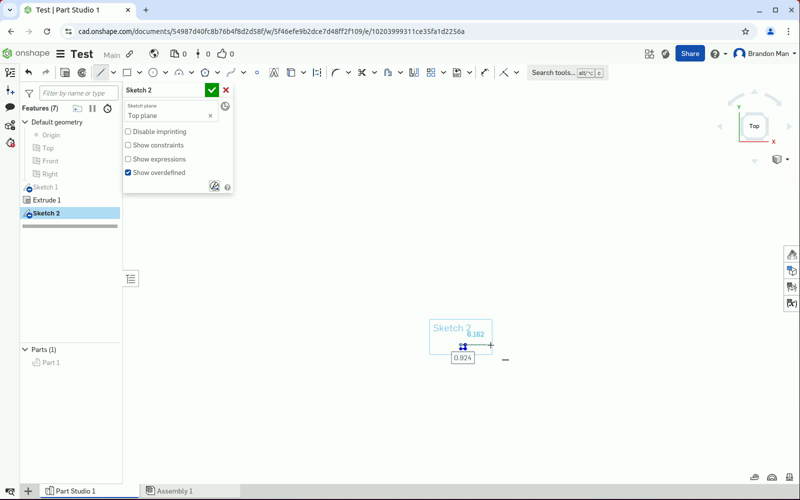
key_down(shift)
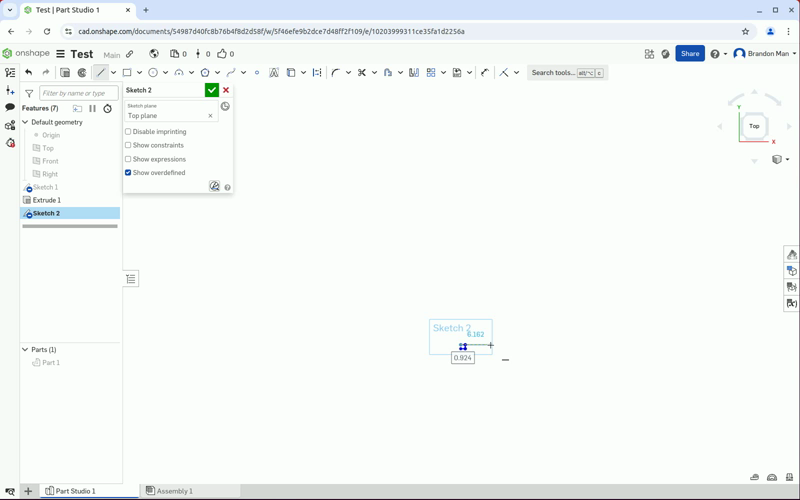
mouse_move(460, 348)
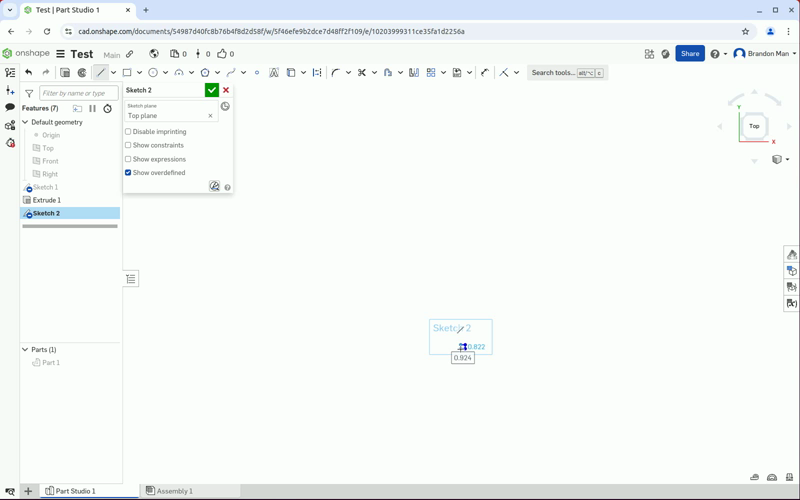
scroll(6)
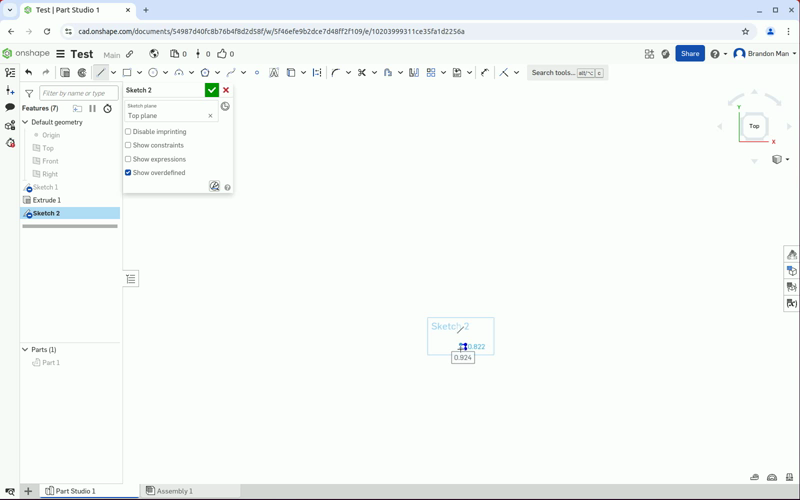
scroll(6)
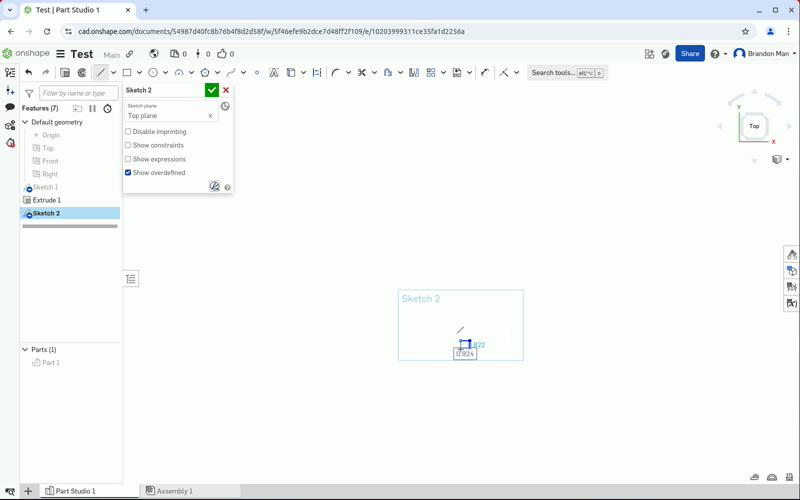
scroll(6)
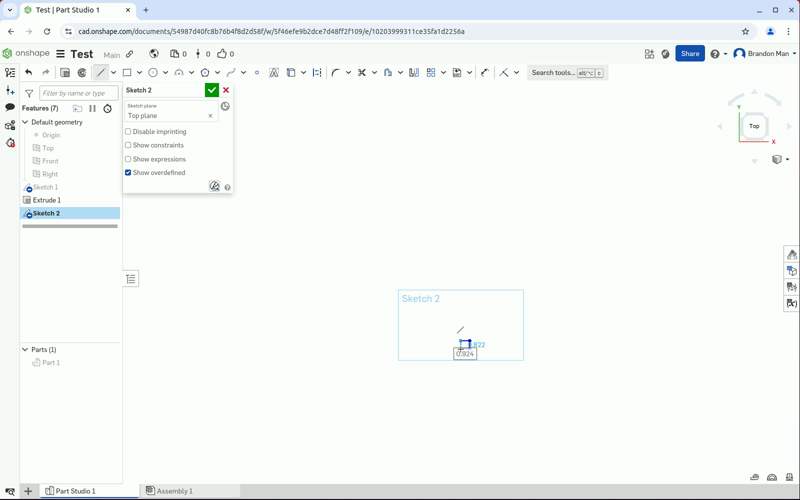
scroll(6)
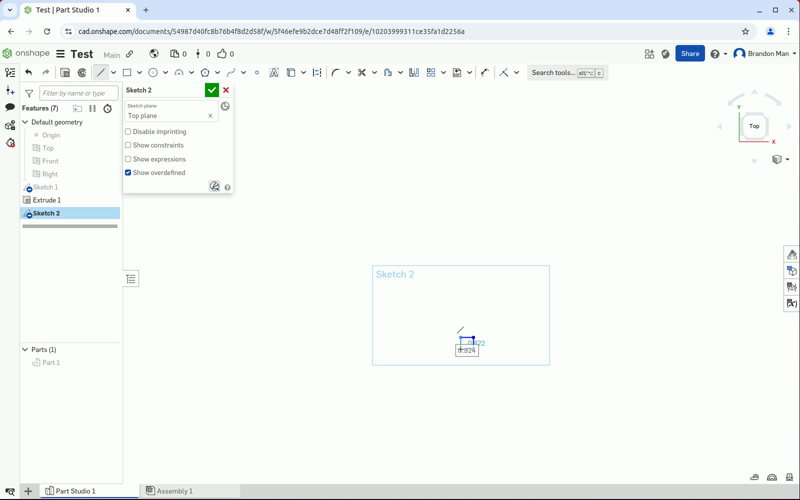
scroll(6)
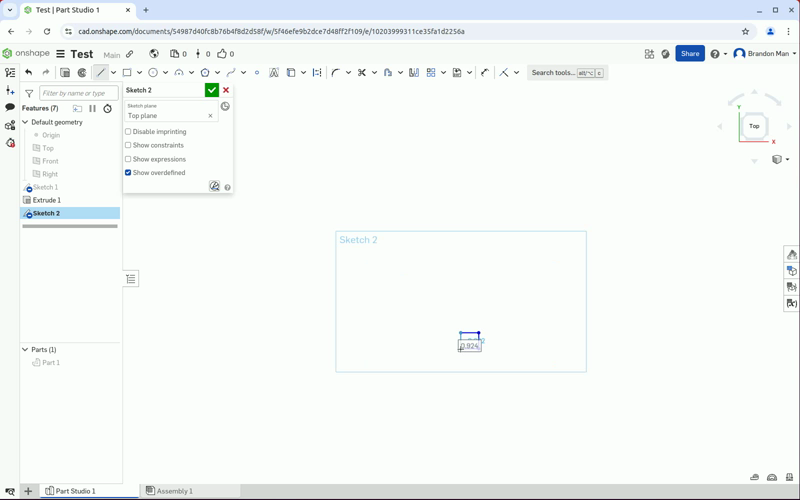
scroll(6)
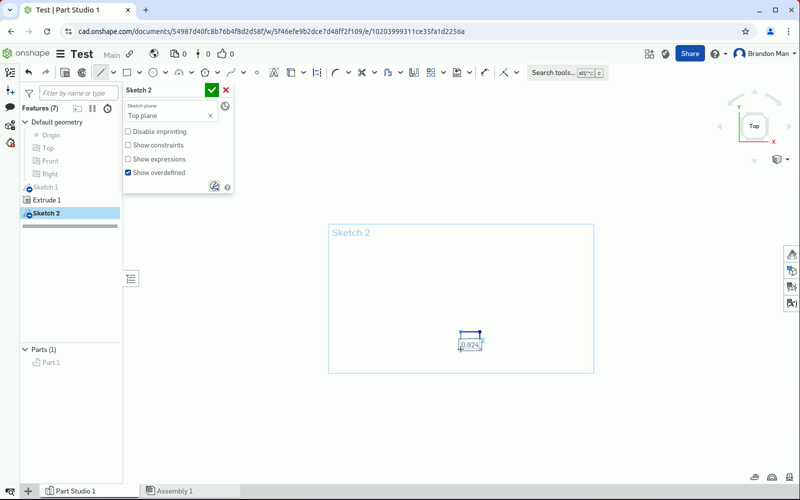
scroll(6)
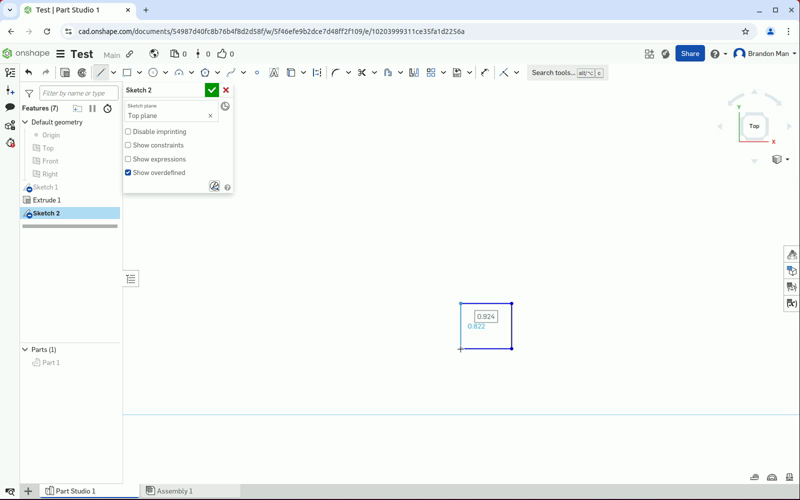
key_up(shift)
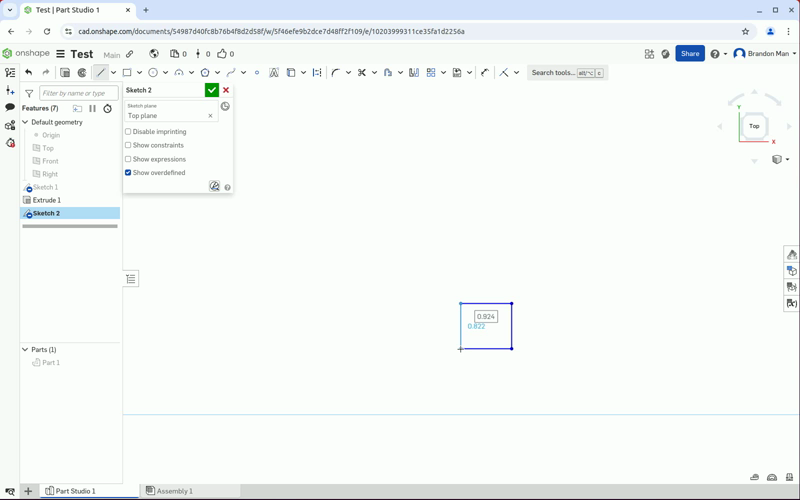
click(460, 348)
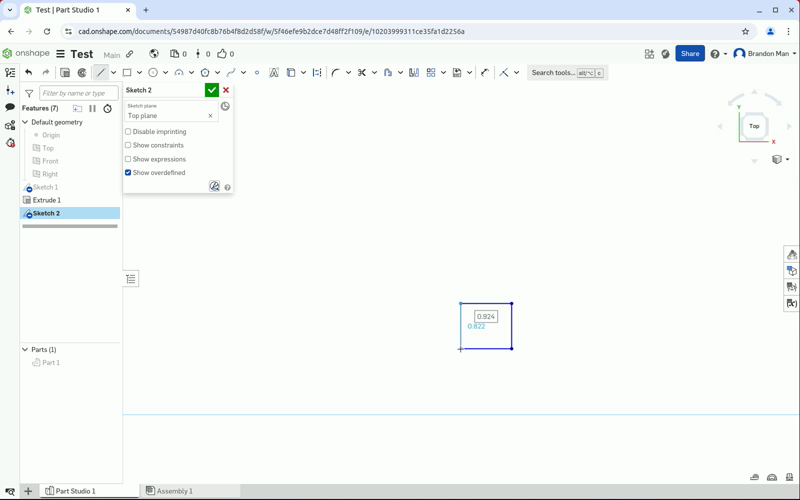
scroll(-6)
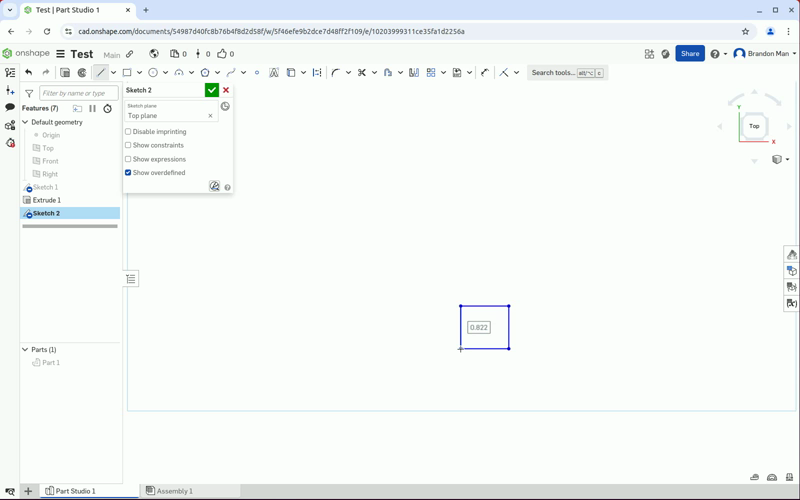
scroll(-6)
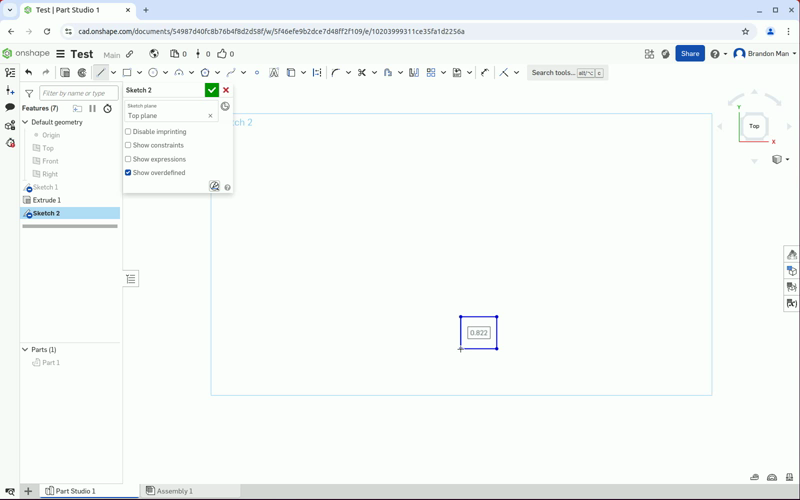
scroll(-6)
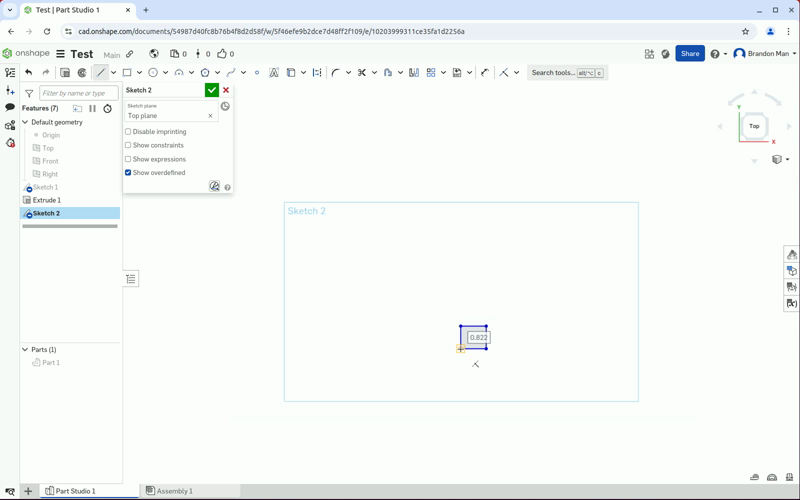
scroll(-6)
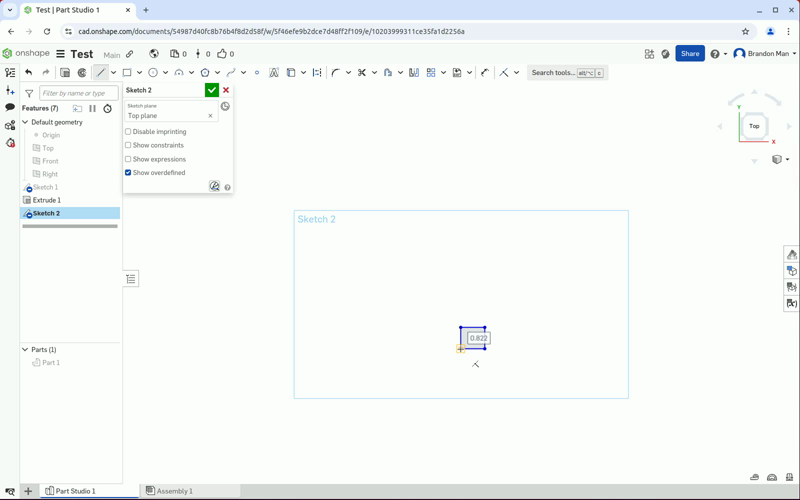
scroll(-6)
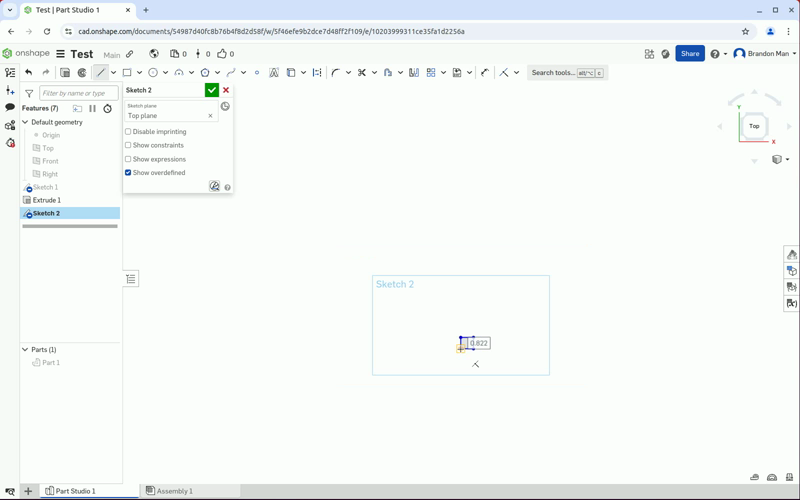
scroll(-6)
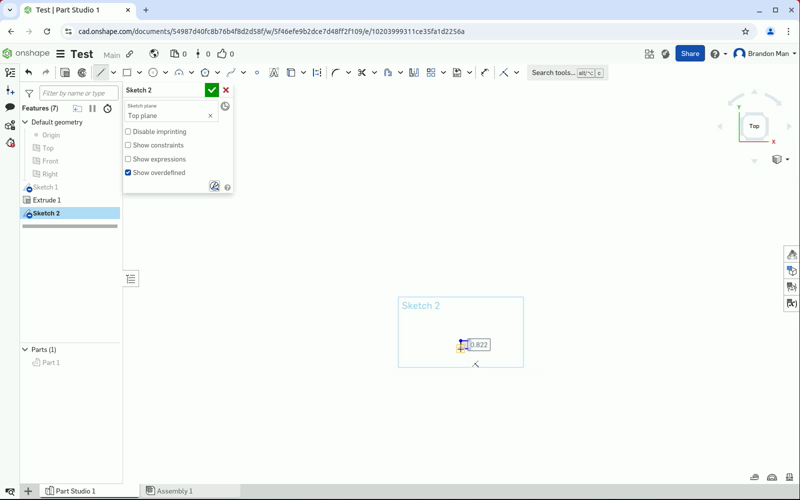
scroll(-6)
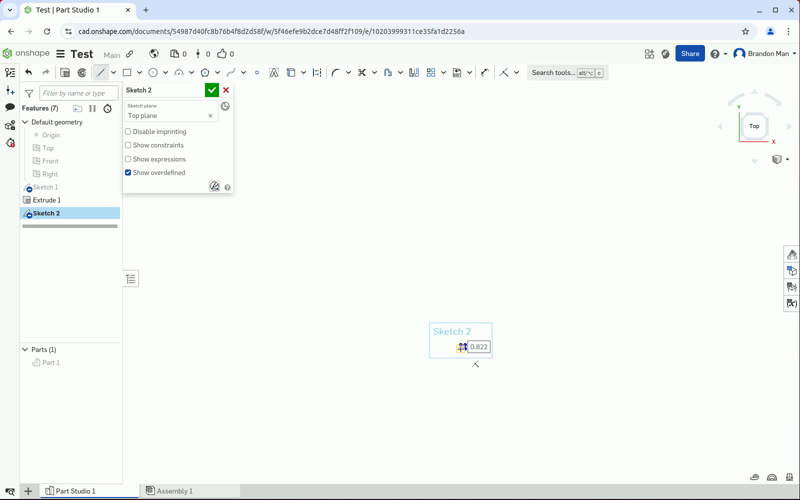
key(esc)
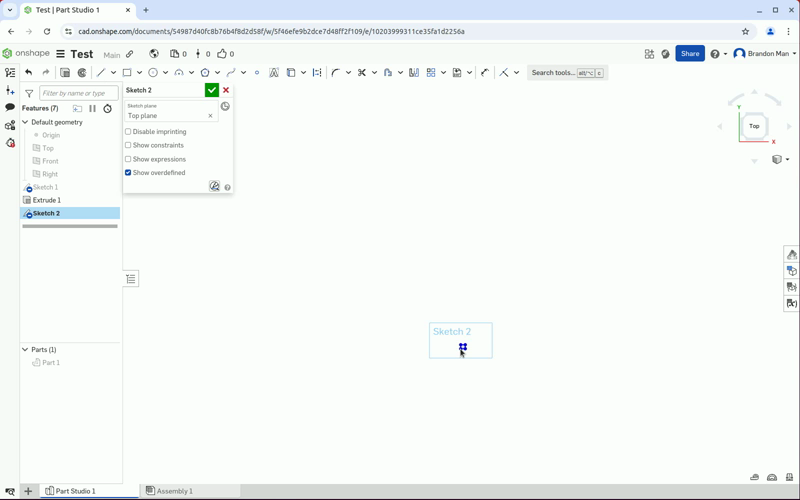
mouse_move(461, 346)
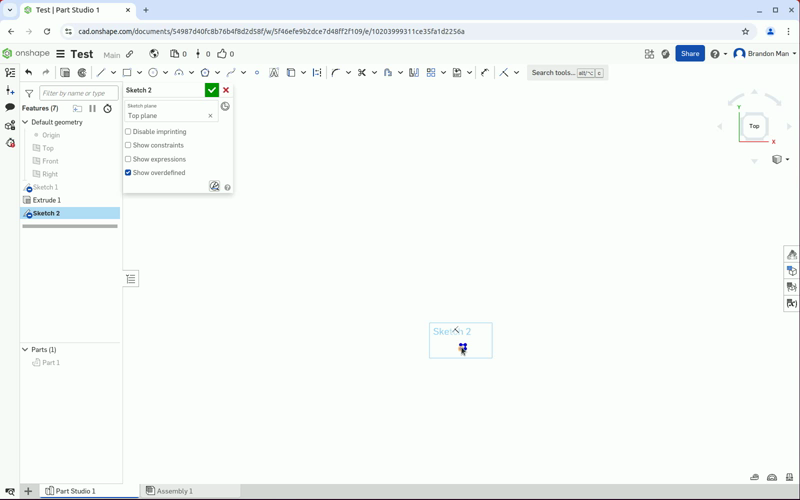
scroll(6)
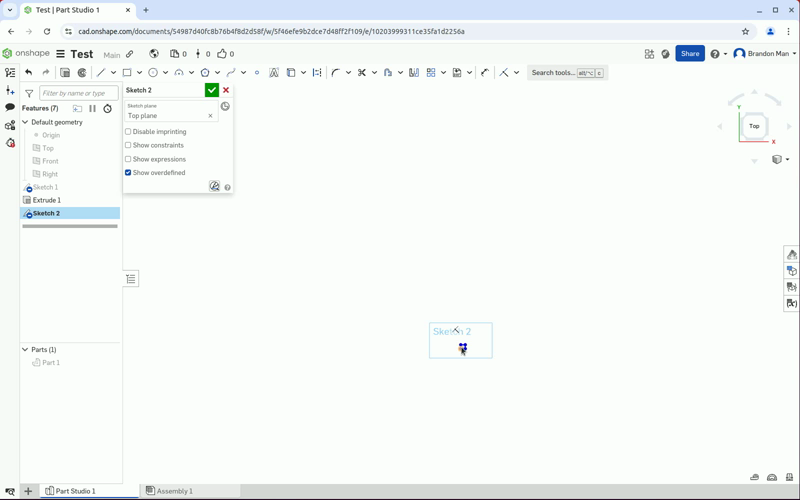
scroll(6)
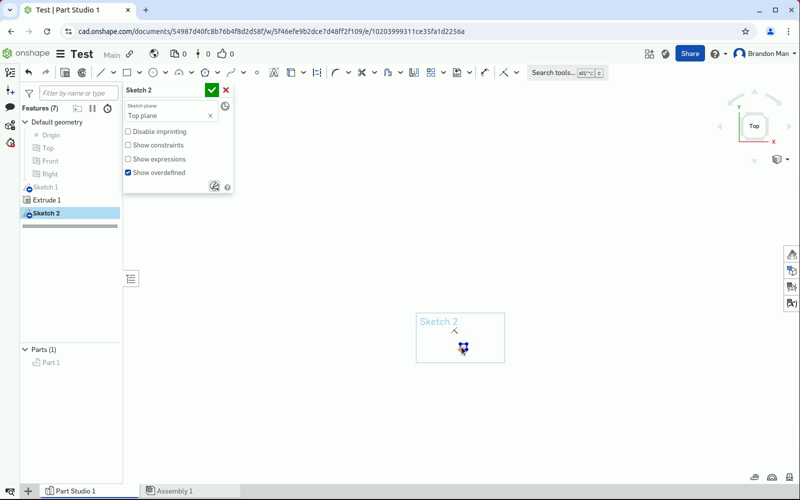
scroll(6)
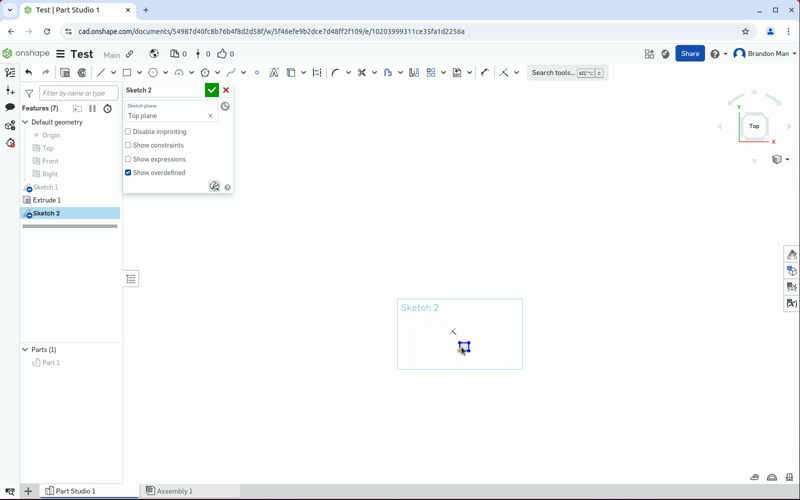
scroll(6)
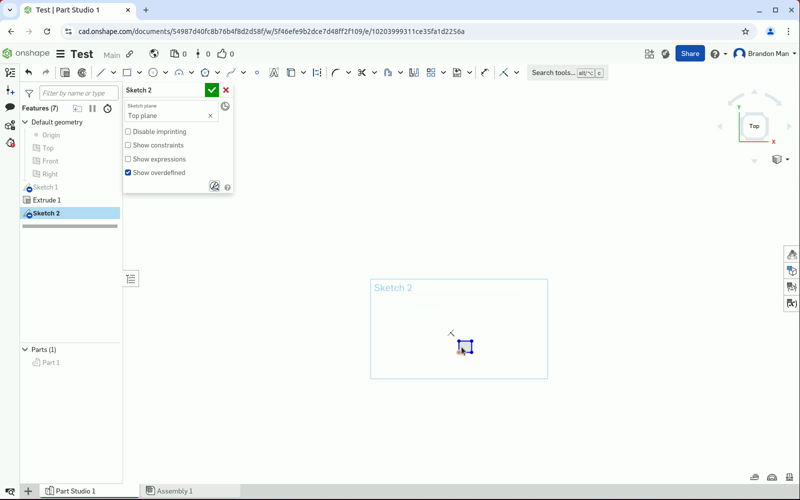
scroll(6)
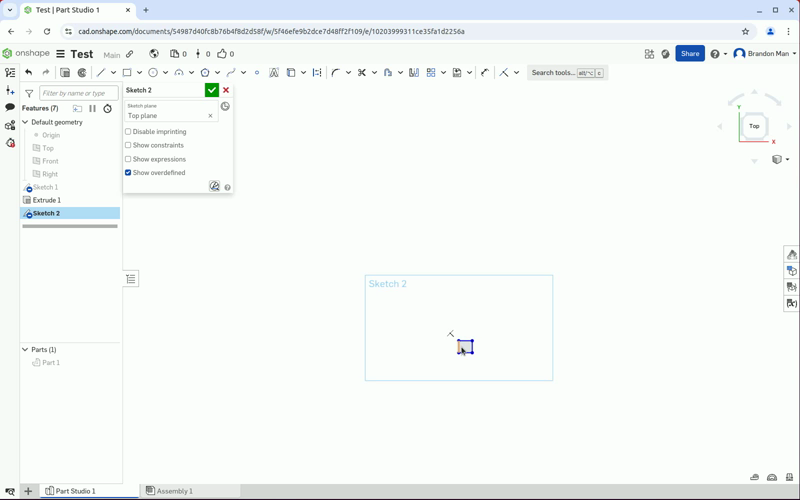
scroll(6)
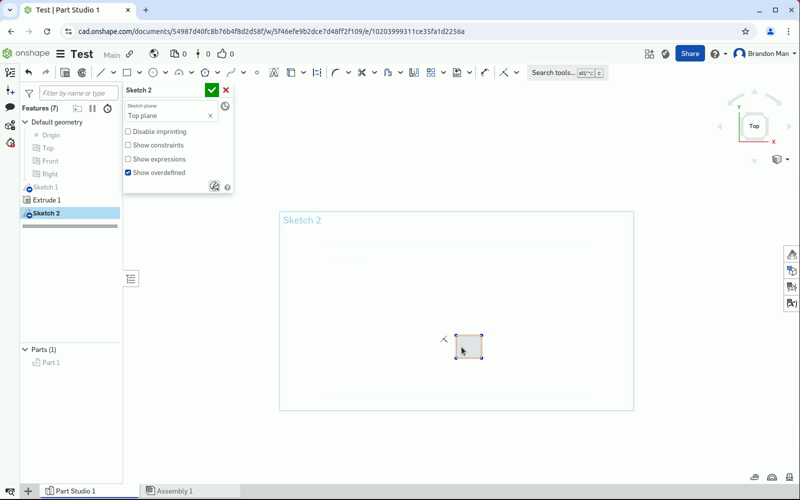
scroll(6)
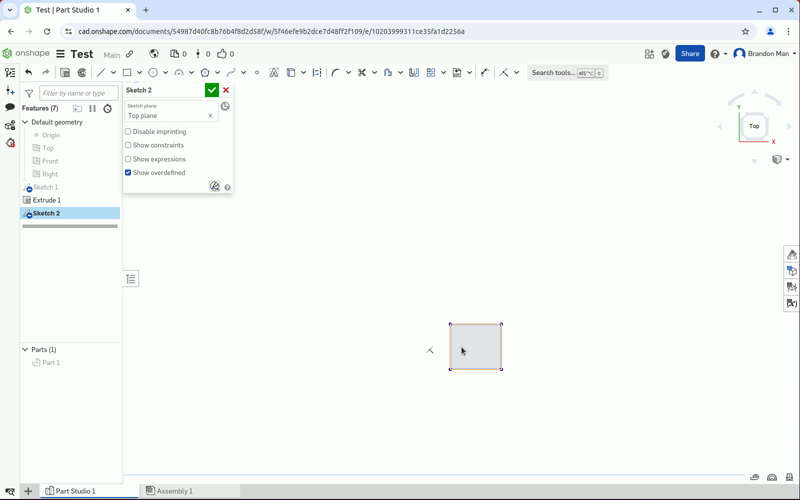
click(461, 346)
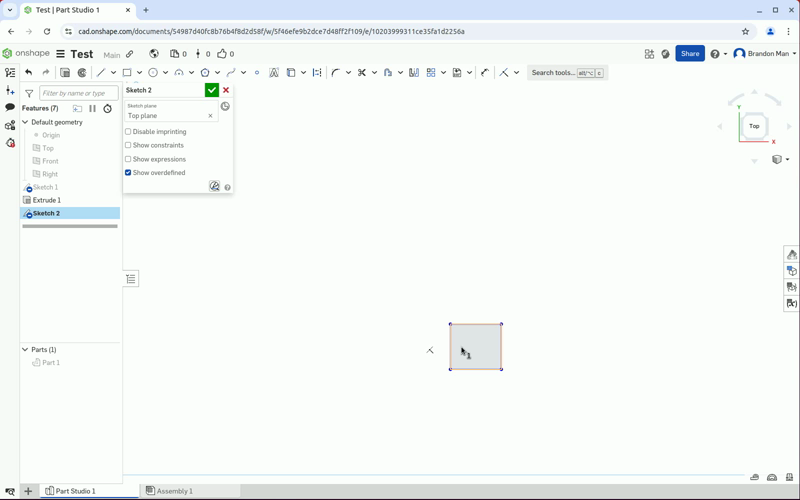
scroll(-6)
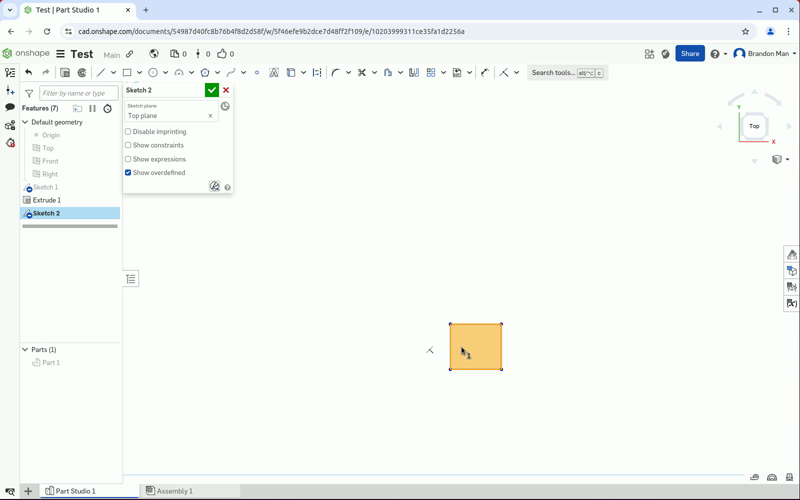
scroll(-6)
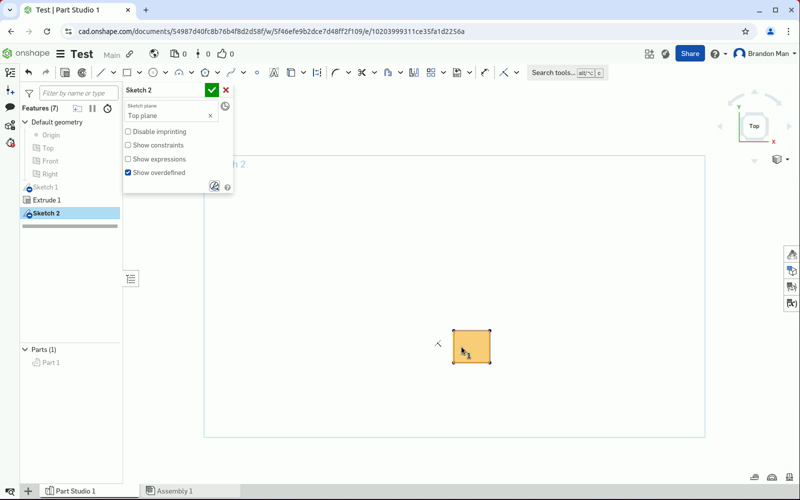
scroll(-6)
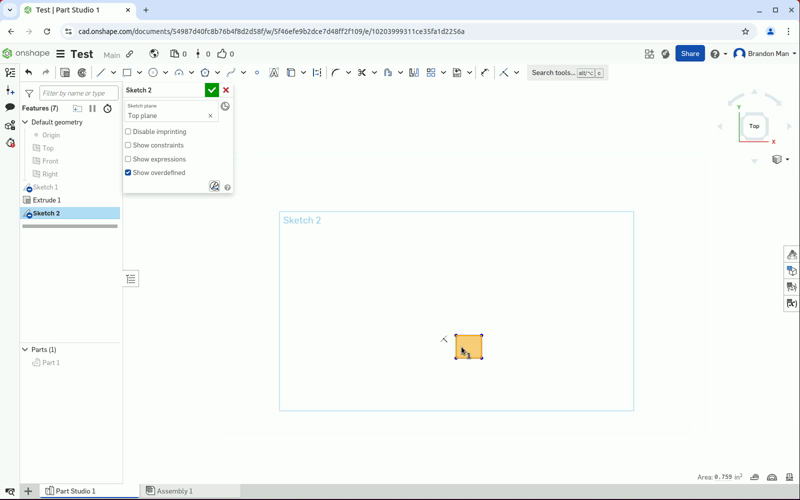
scroll(-6)
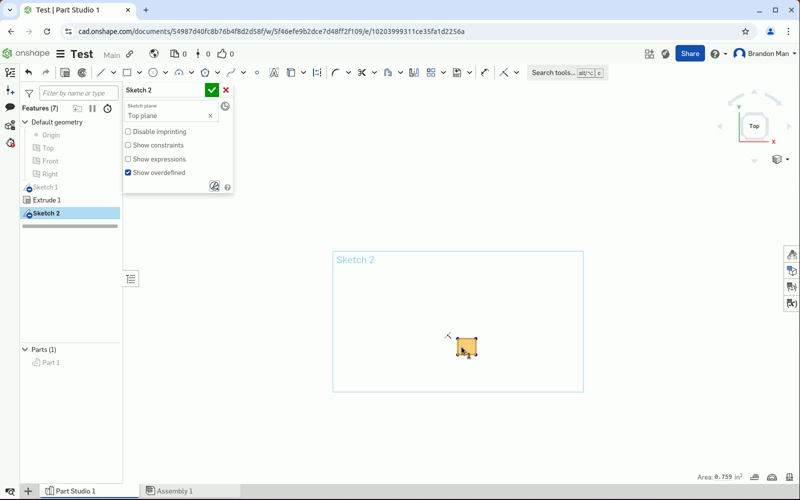
scroll(-6)
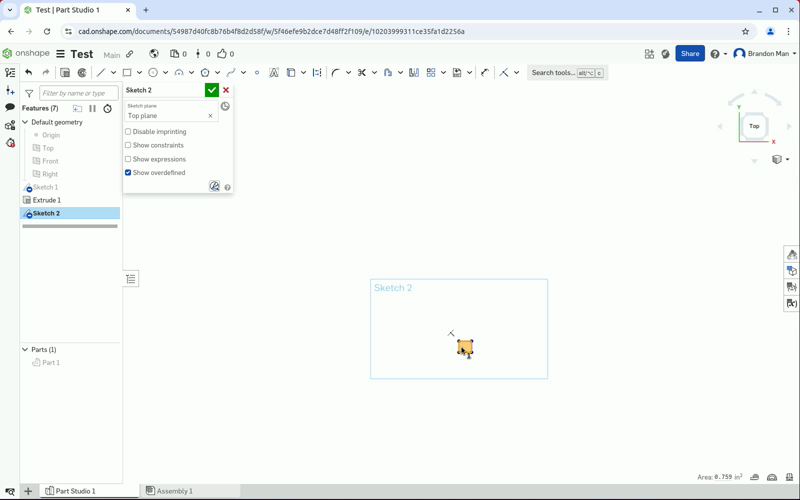
scroll(-6)
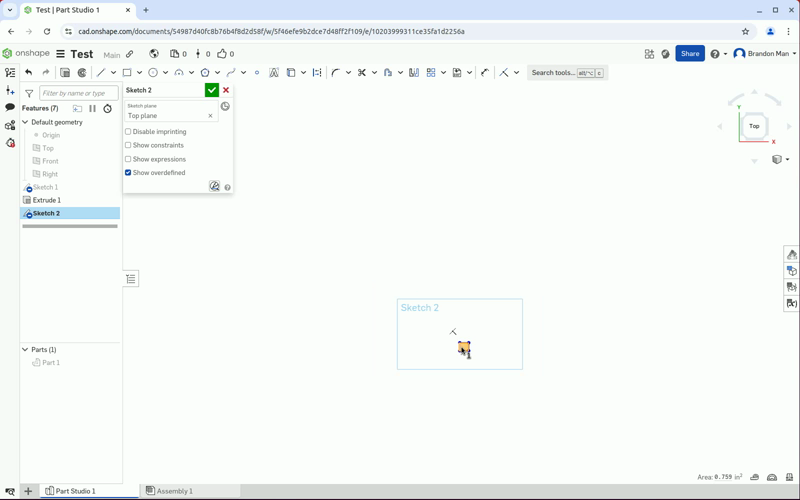
scroll(-6)
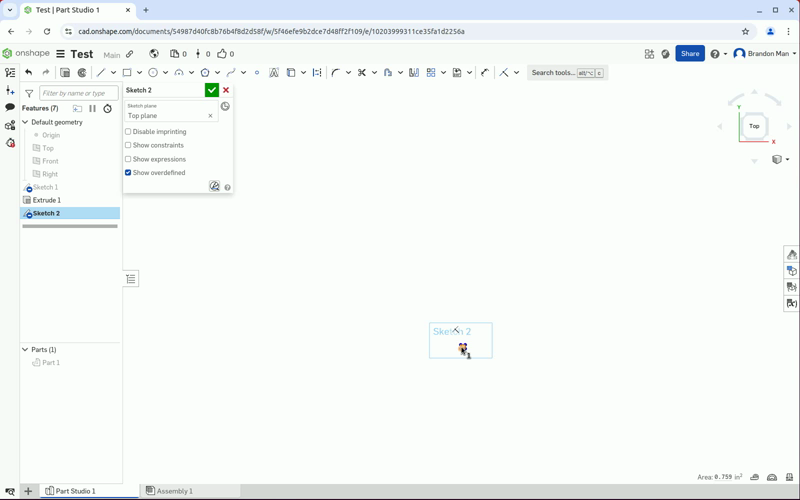
mouse_move(73, 352)
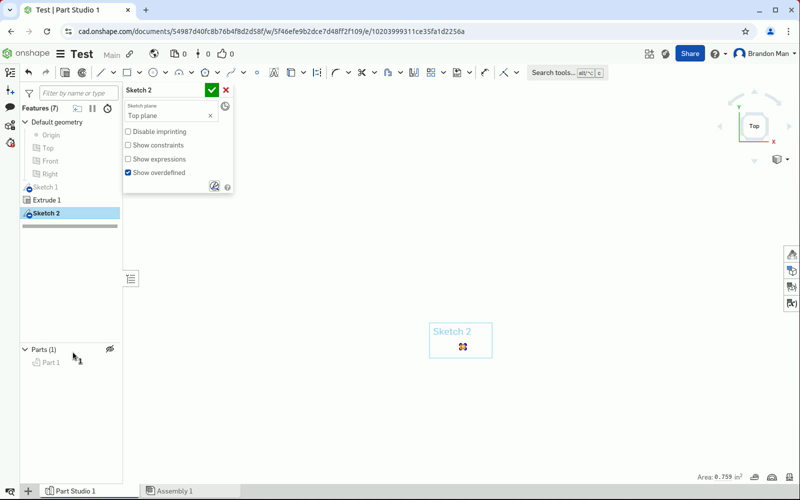
key(shift+y)
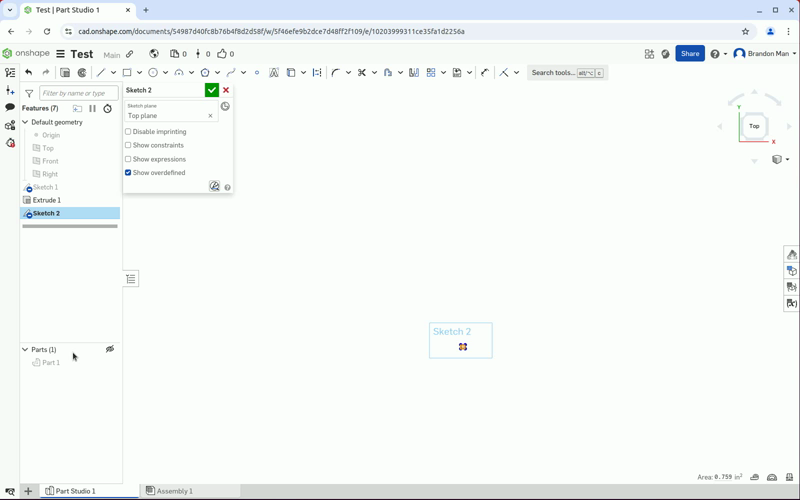
key(shift+e)
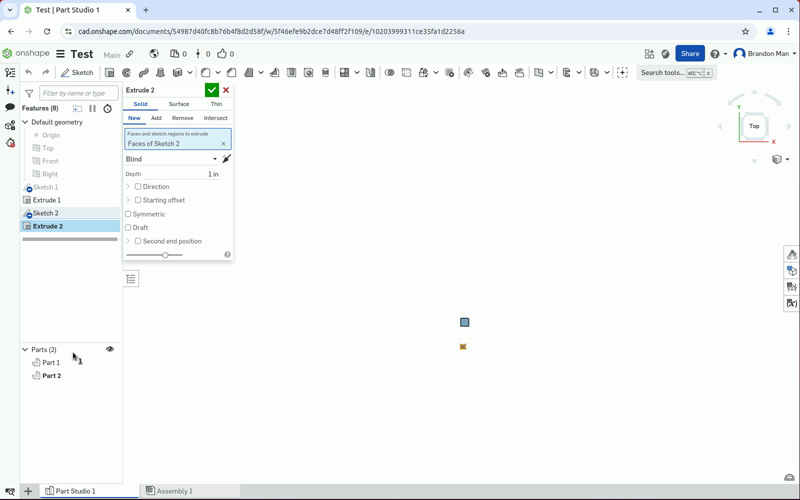
mouse_move(143, 106)
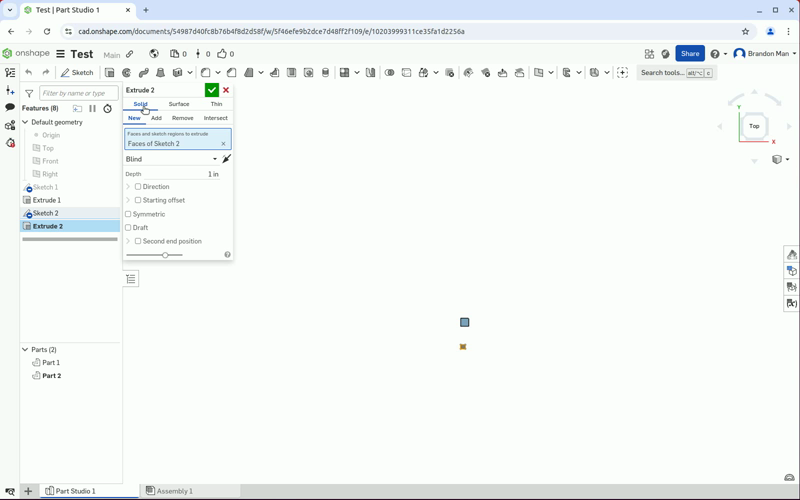
click(143, 106)
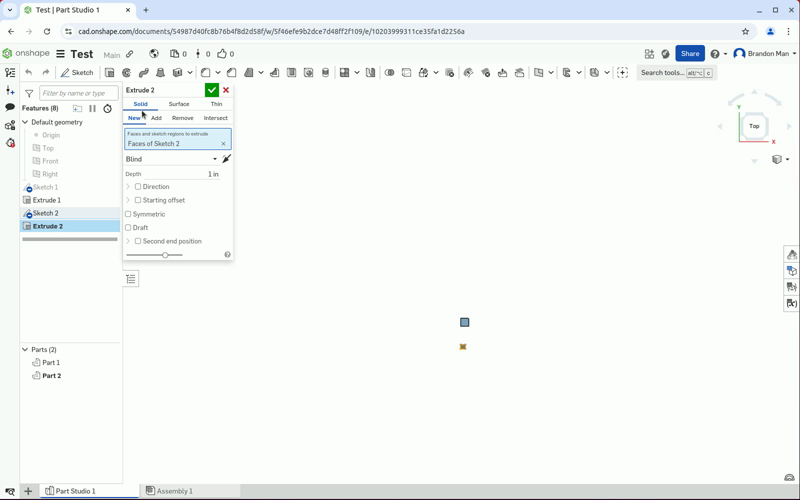
mouse_move(137, 120)
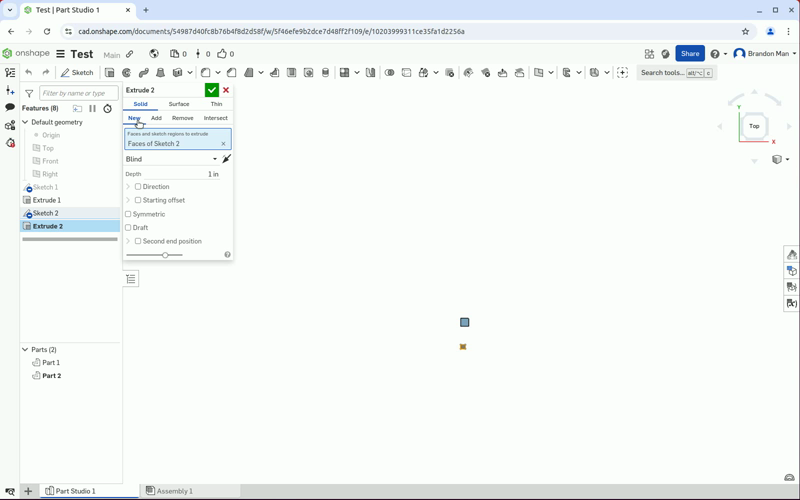
click(137, 120)
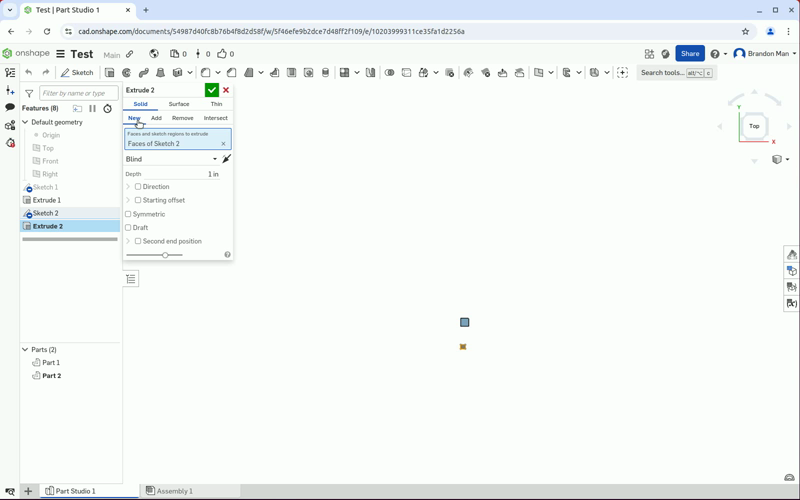
key(tab, 4)
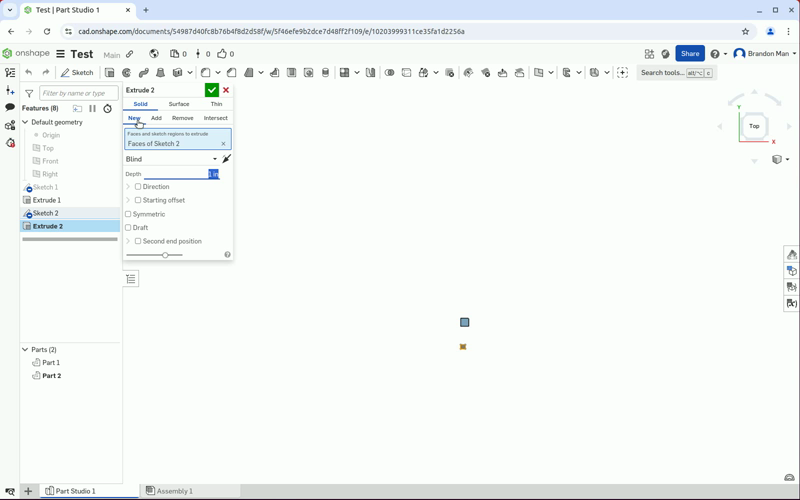
text(6.258)
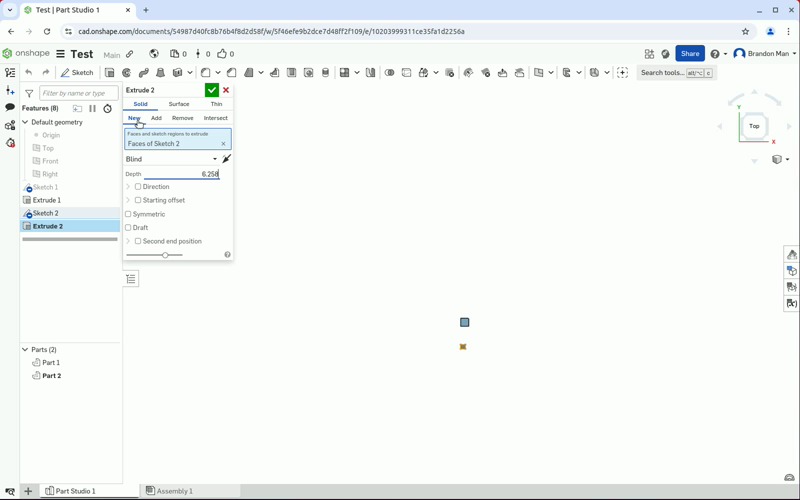
key(enter)
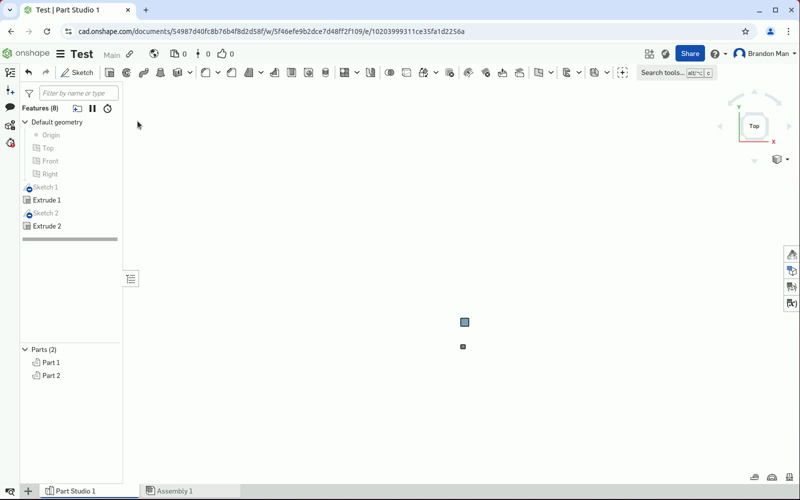
key(shift+h)
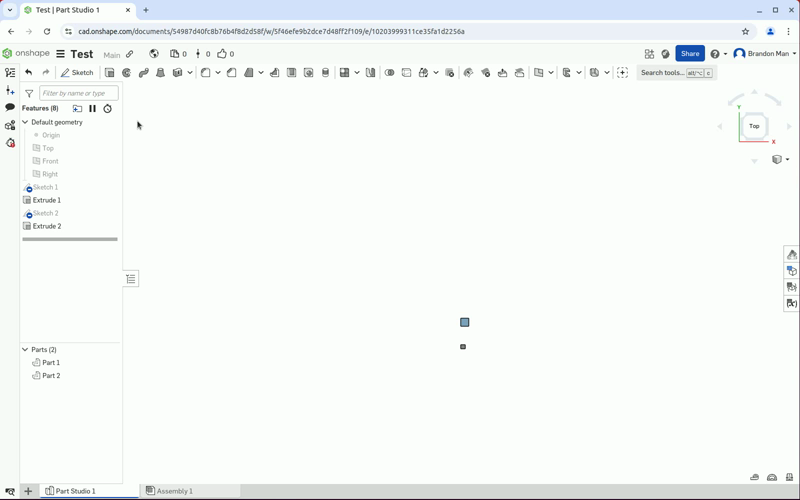
key(shift+h)
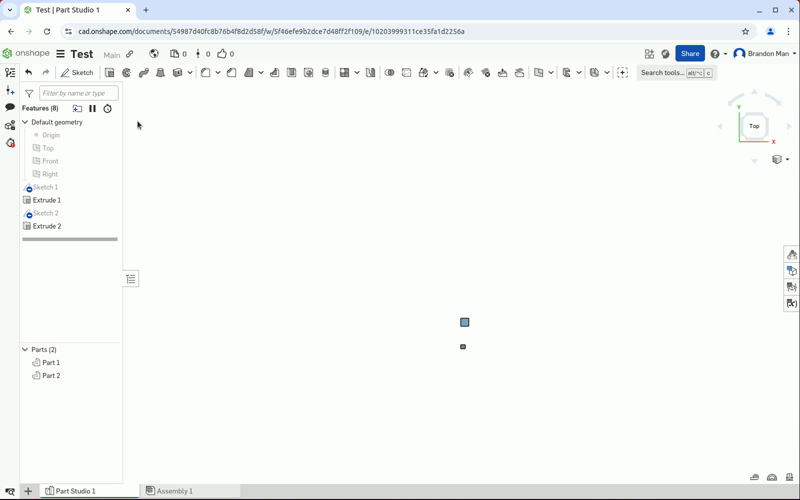
mouse_move(73, 189)
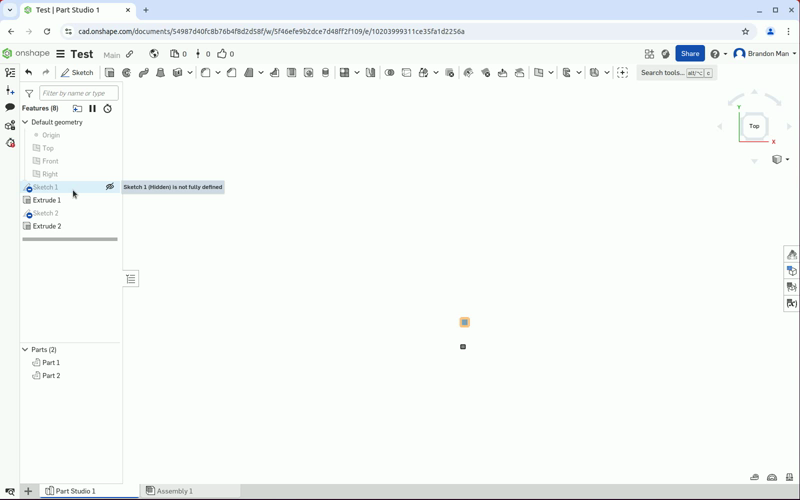
click(73, 189)
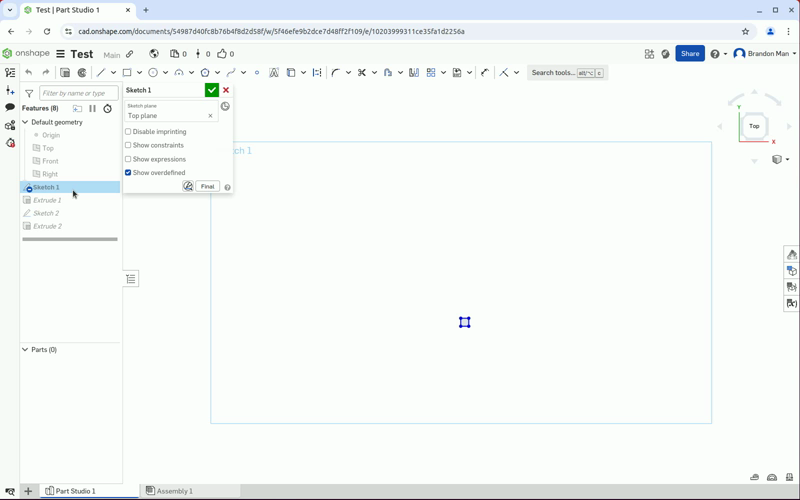
mouse_move(229, 92)
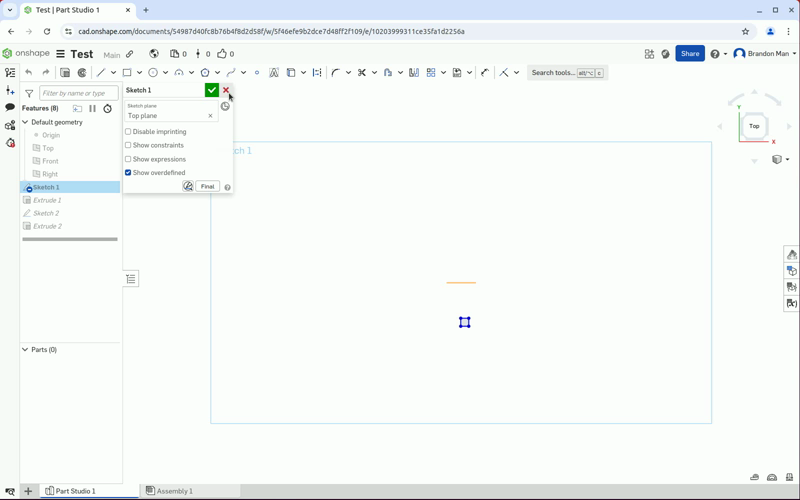
click(229, 92)
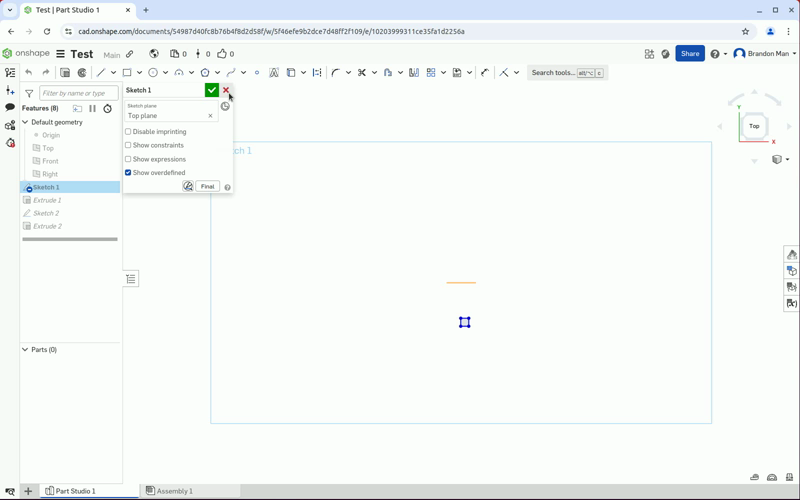
key(shift+s)
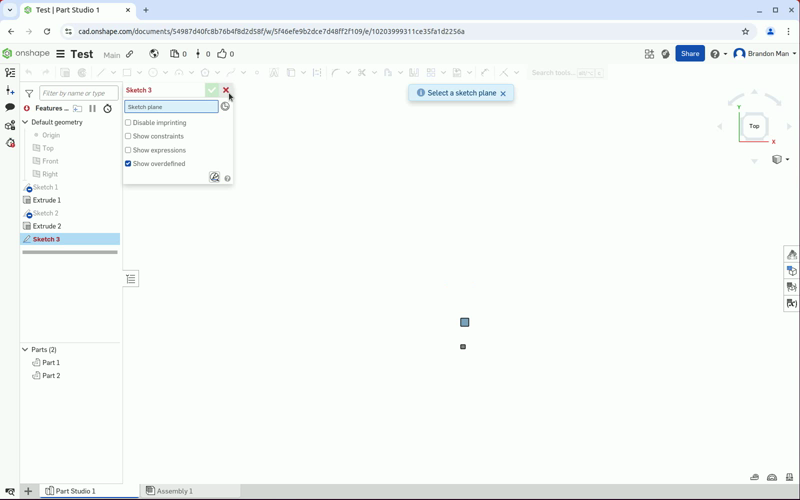
mouse_move(73, 150)
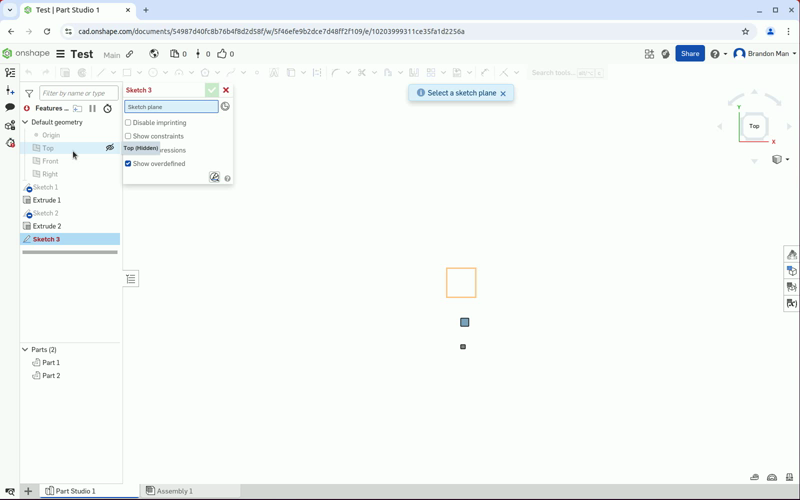
click(73, 150)
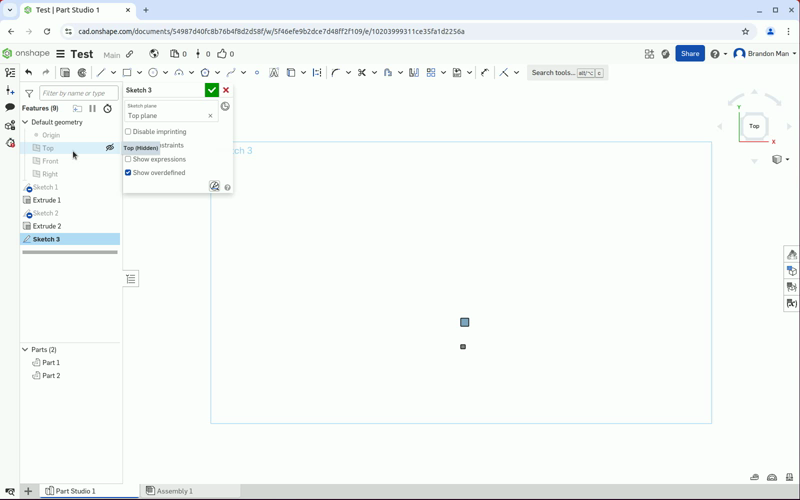
mouse_move(73, 352)
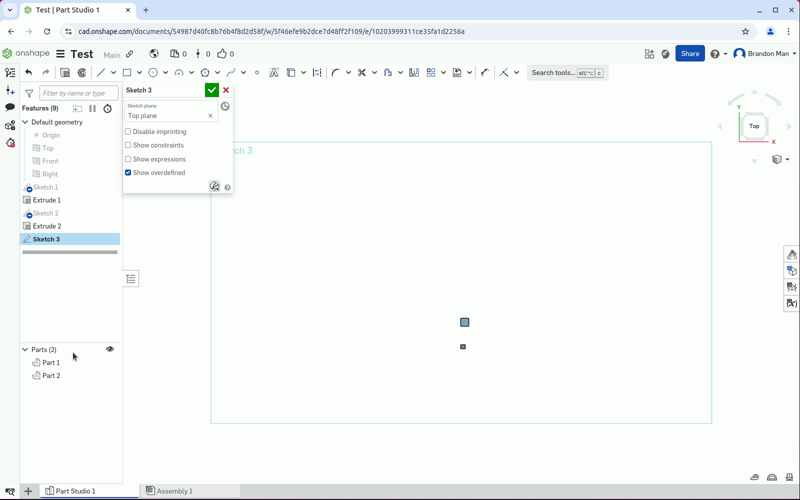
key(y)
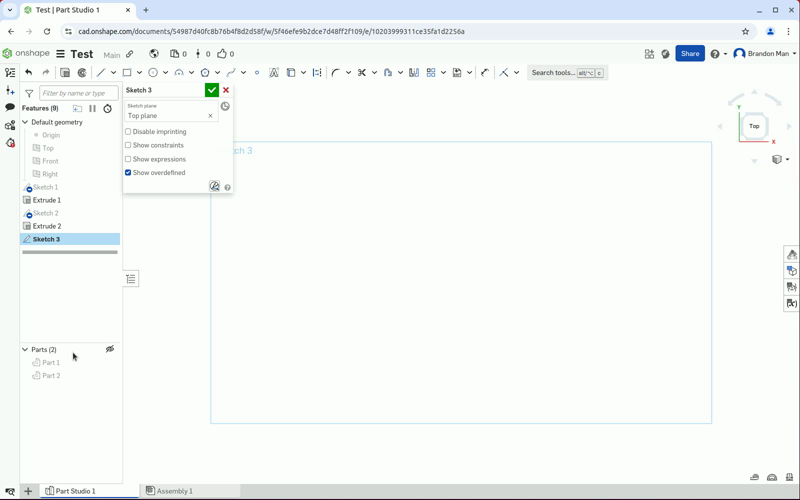
key(l)
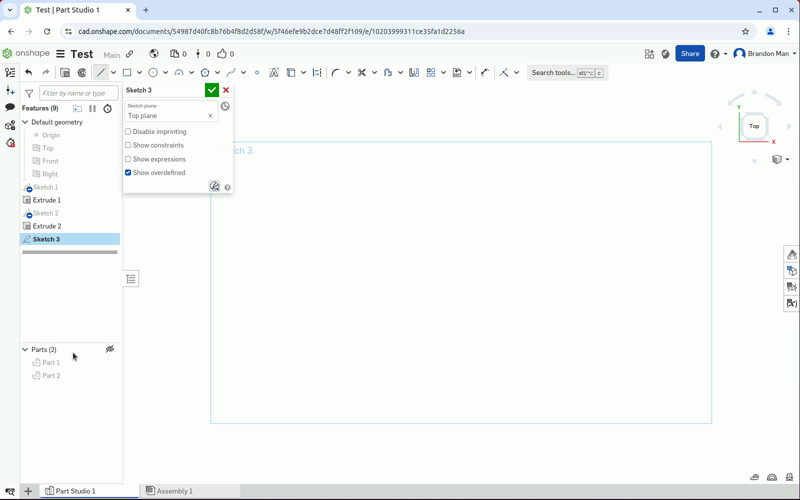
key_down(shift)
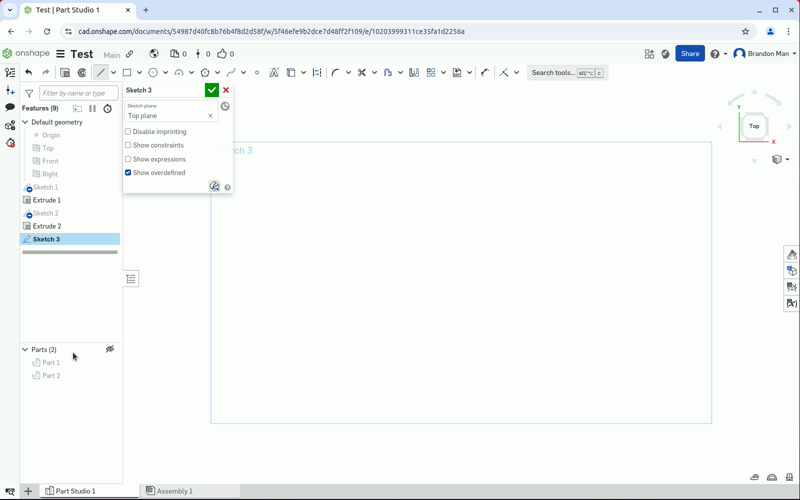
mouse_move(514, 348)
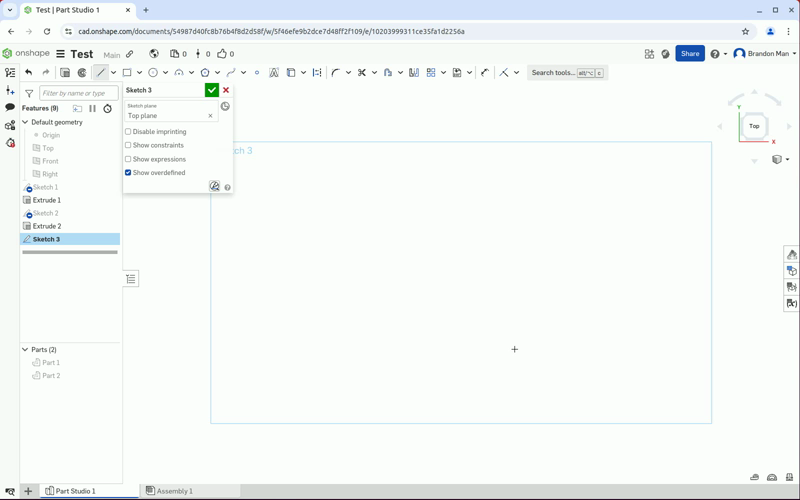
click(514, 348)
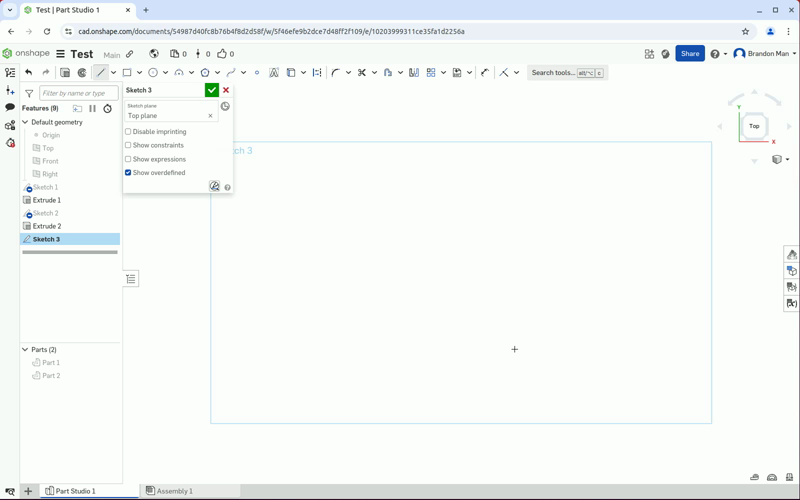
key_up(shift)
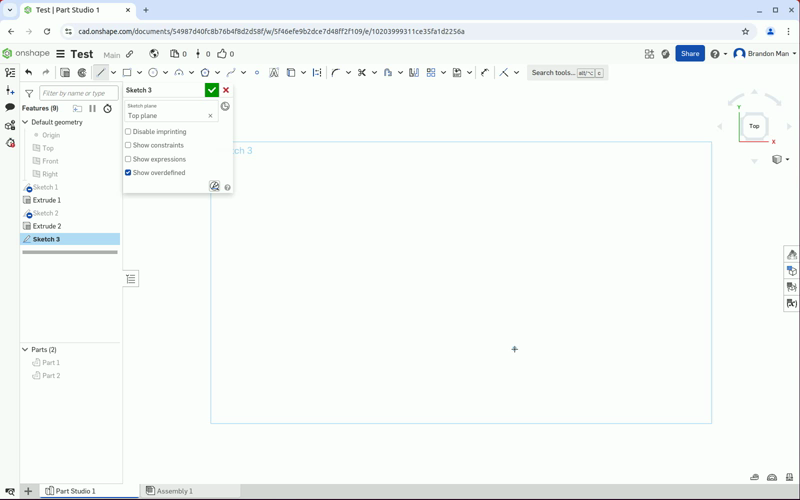
key_down(shift)
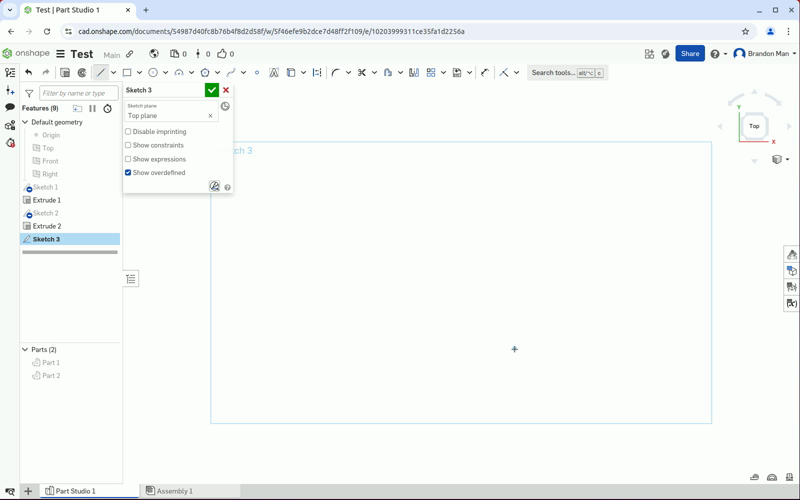
mouse_move(544, 348)
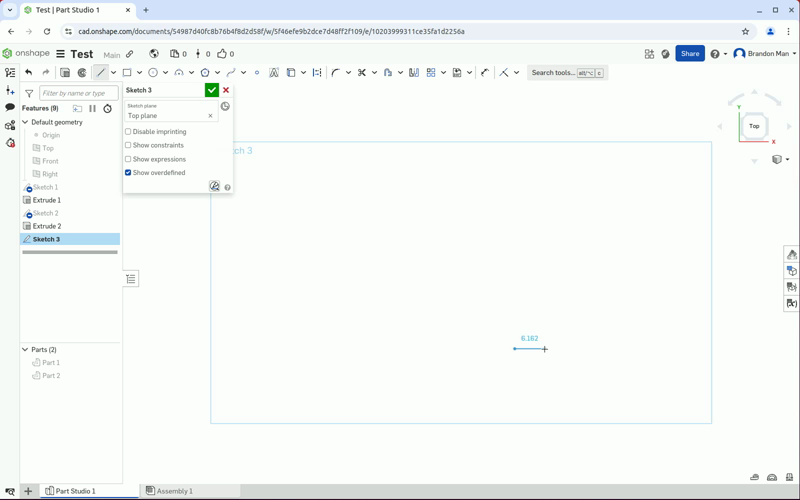
mouse_move(519, 348)
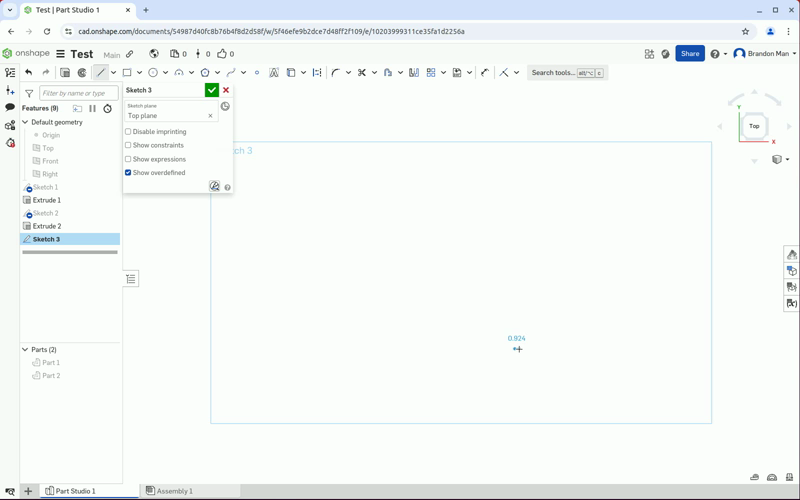
scroll(6)
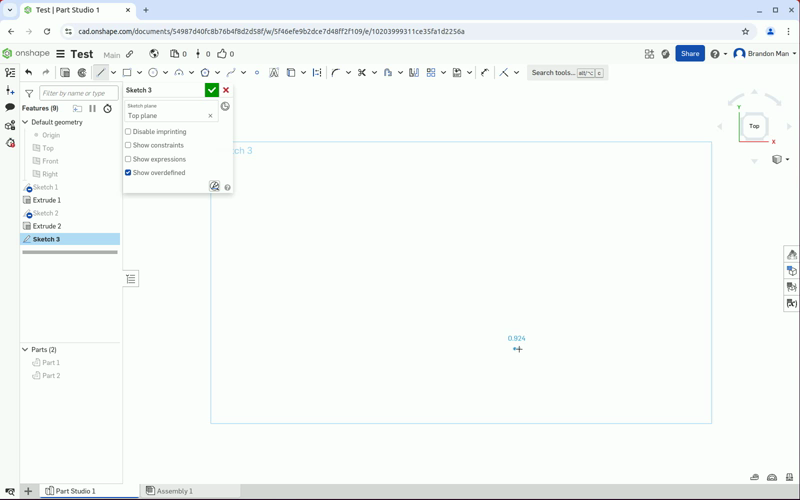
scroll(6)
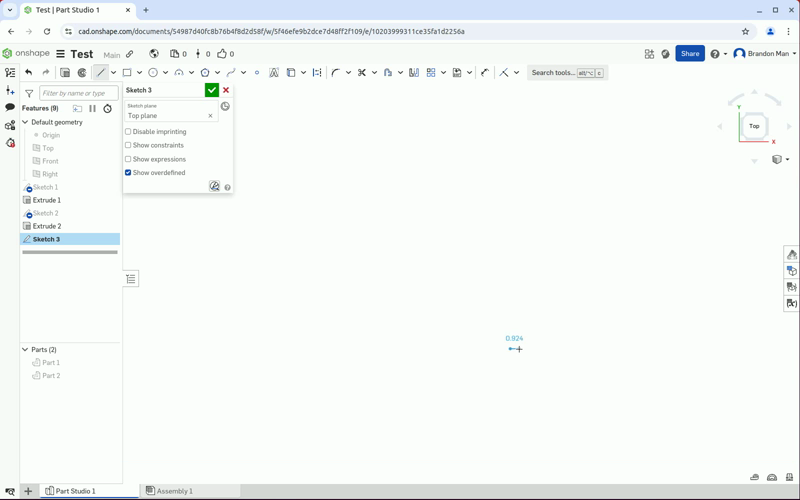
scroll(6)
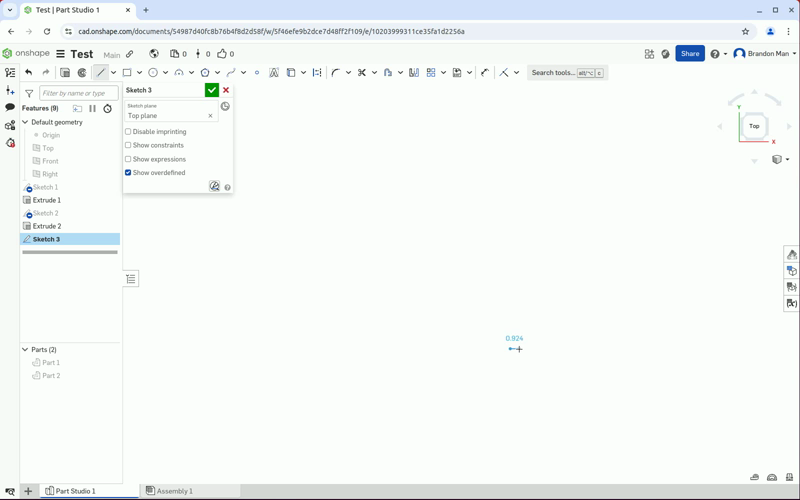
scroll(6)
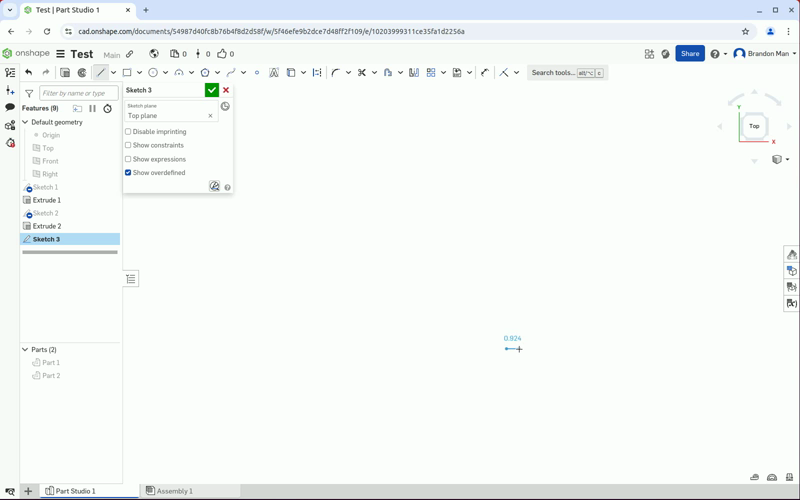
scroll(6)
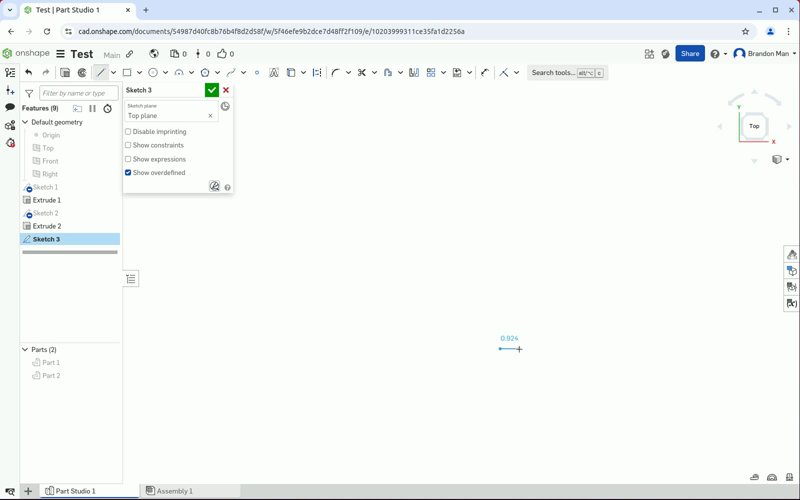
scroll(6)
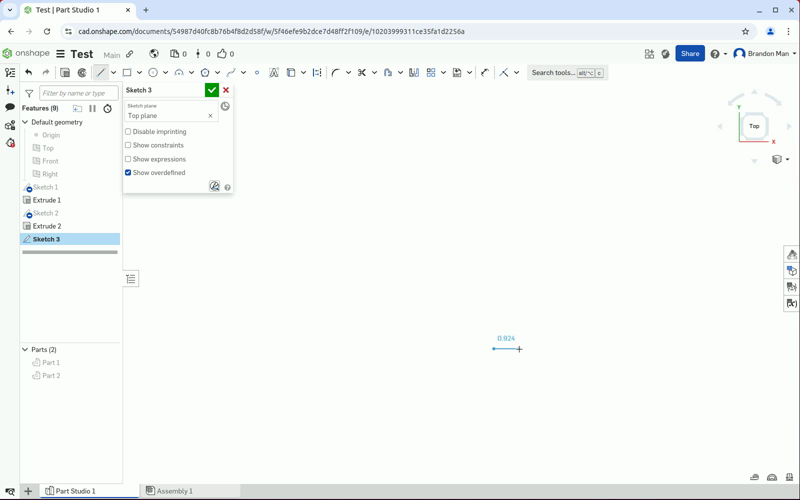
scroll(6)
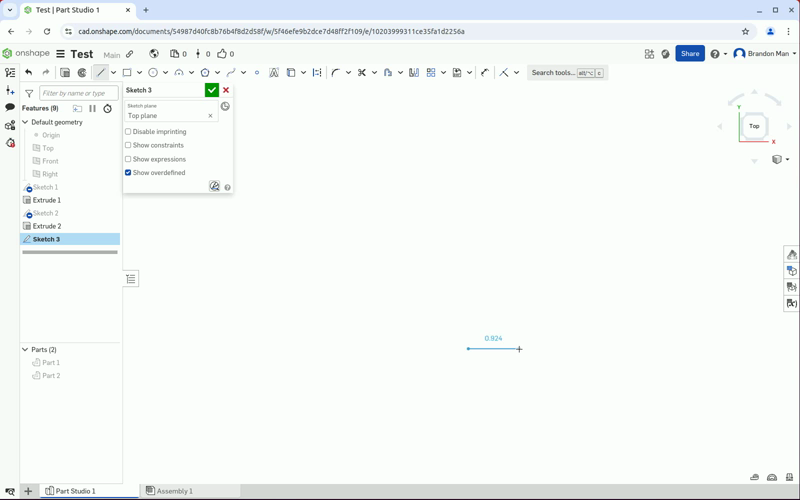
click(519, 348)
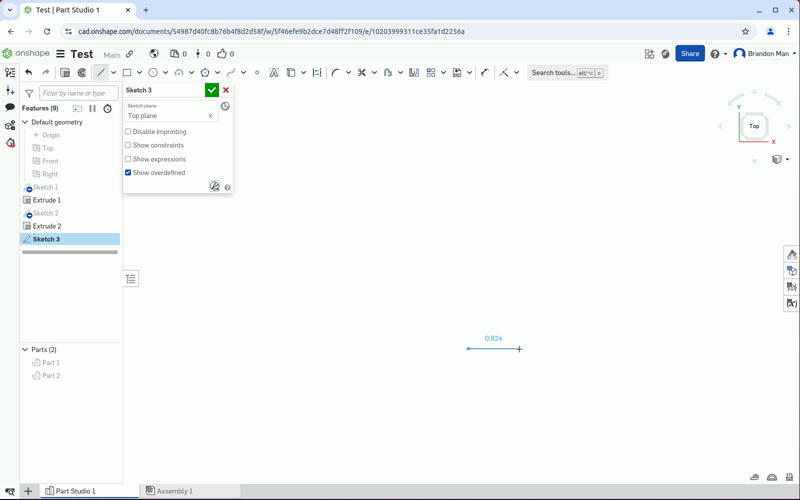
scroll(-6)
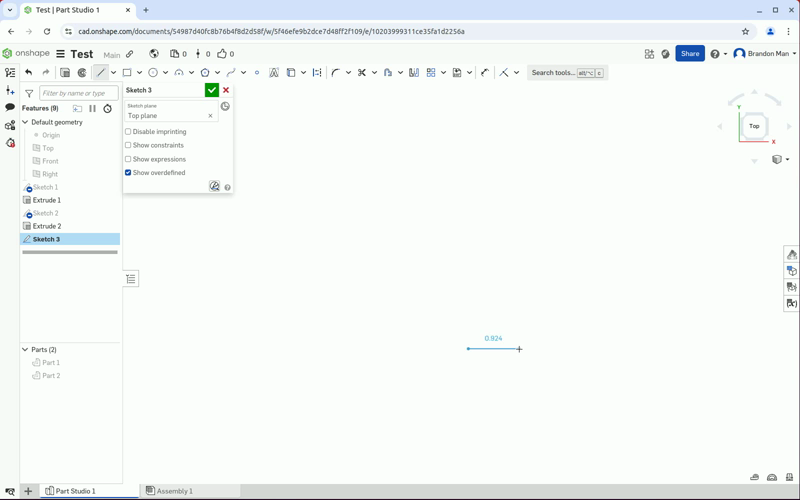
scroll(-6)
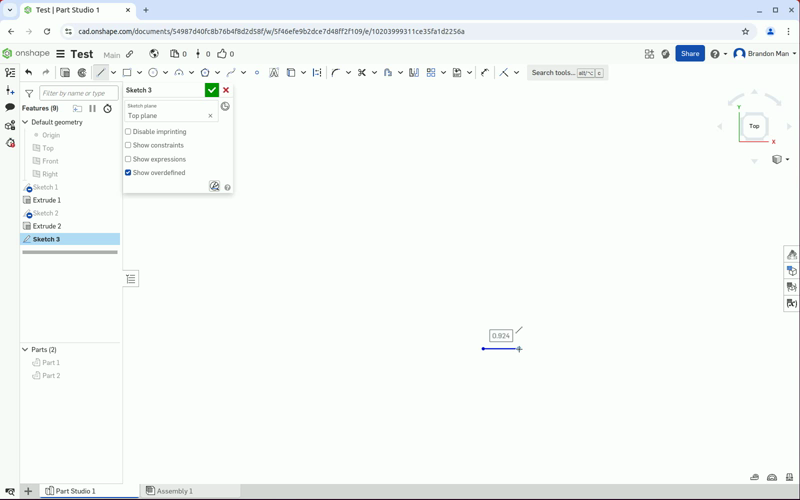
scroll(-6)
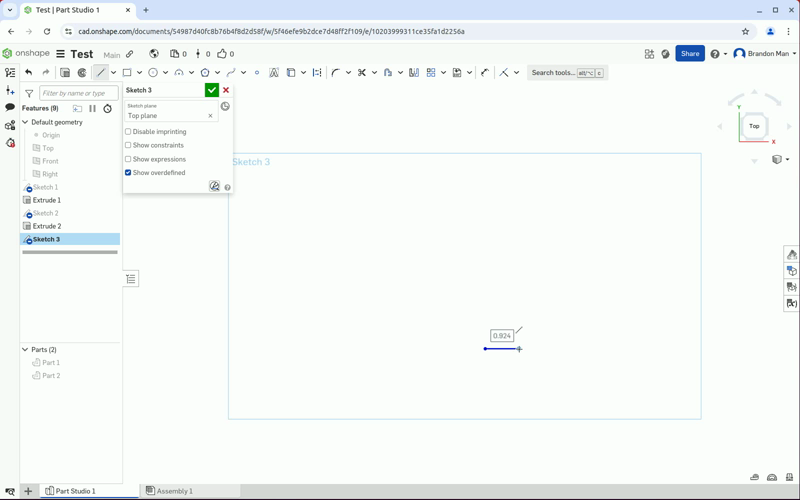
scroll(-6)
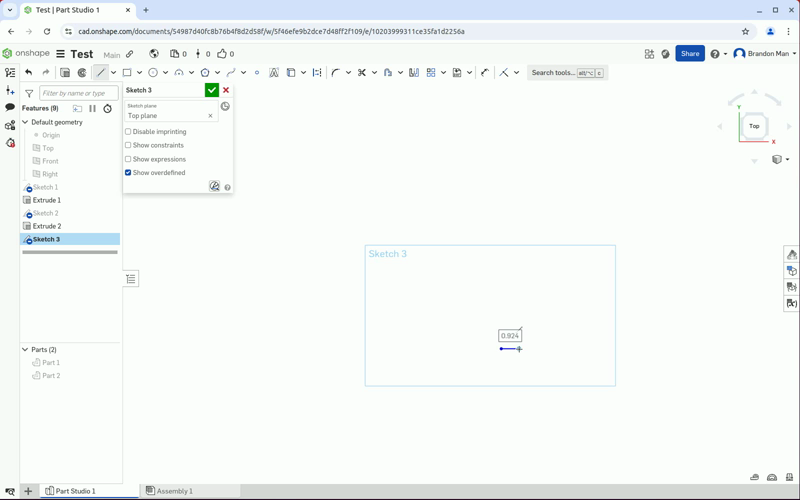
scroll(-6)
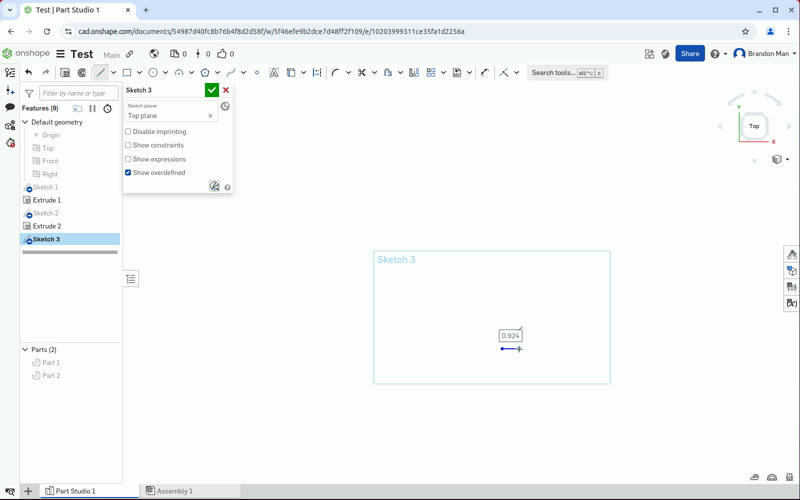
scroll(-6)
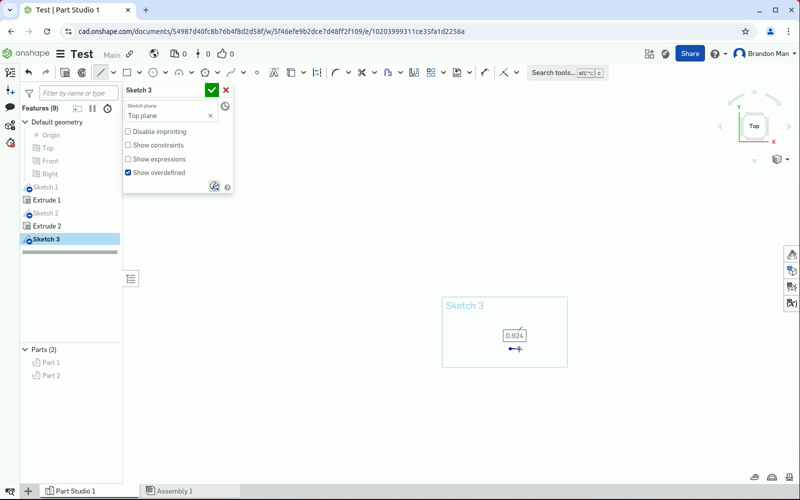
scroll(-6)
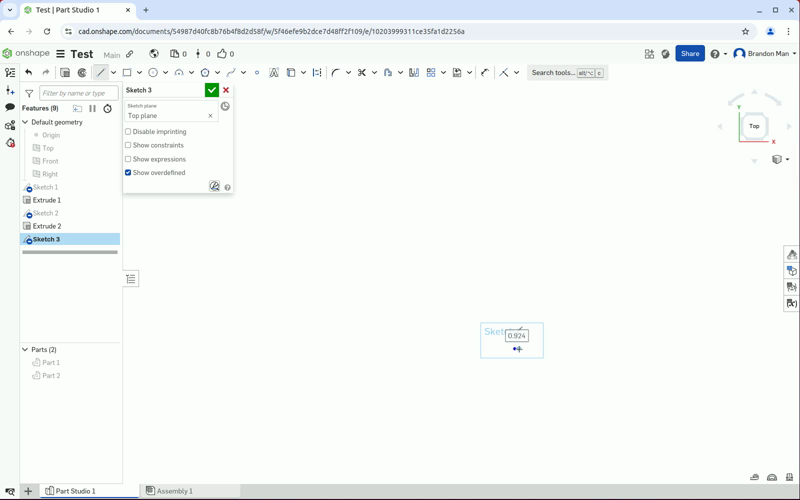
key_up(shift)
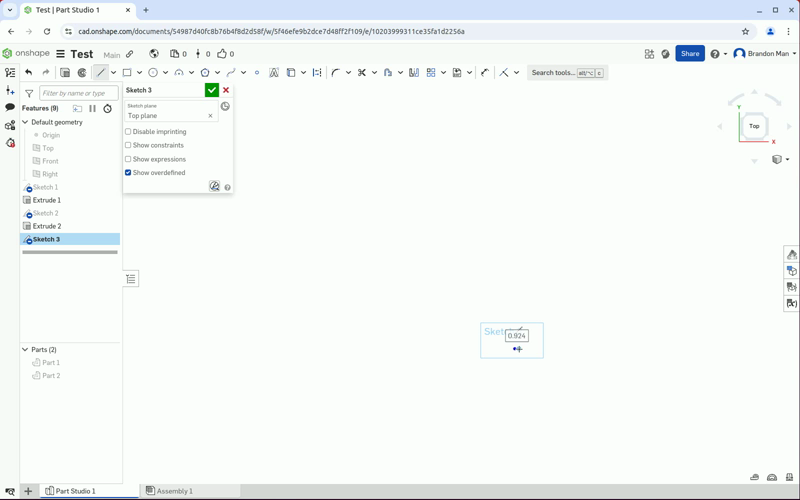
key_down(shift)
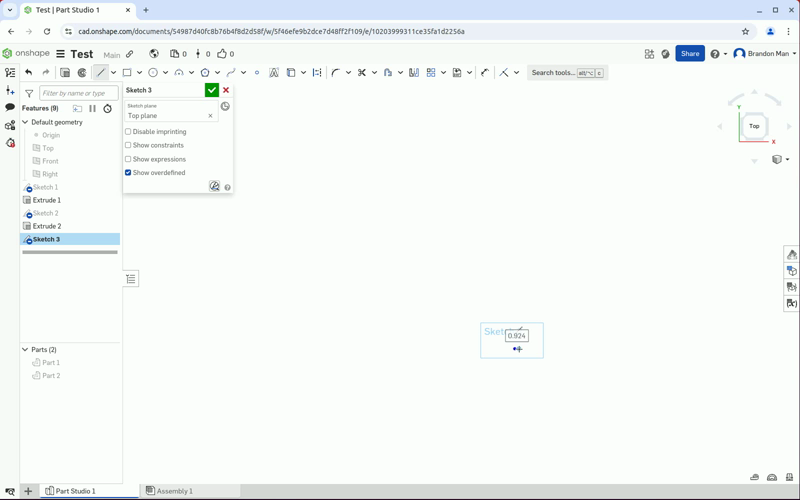
mouse_move(549, 348)
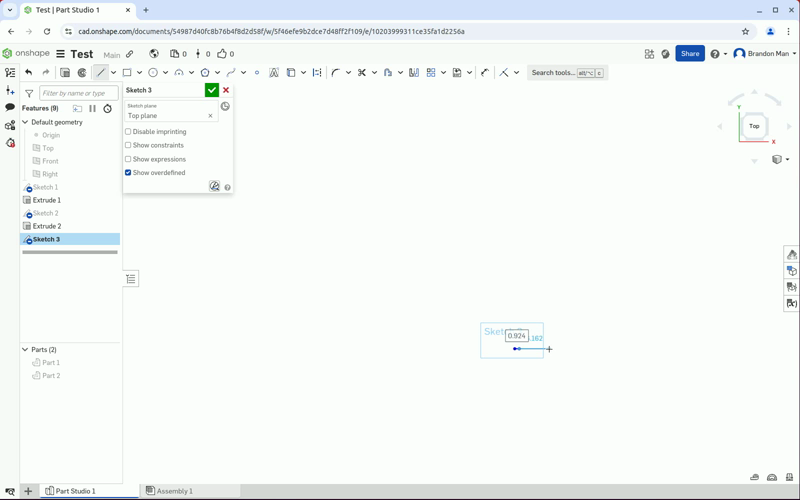
mouse_move(519, 344)
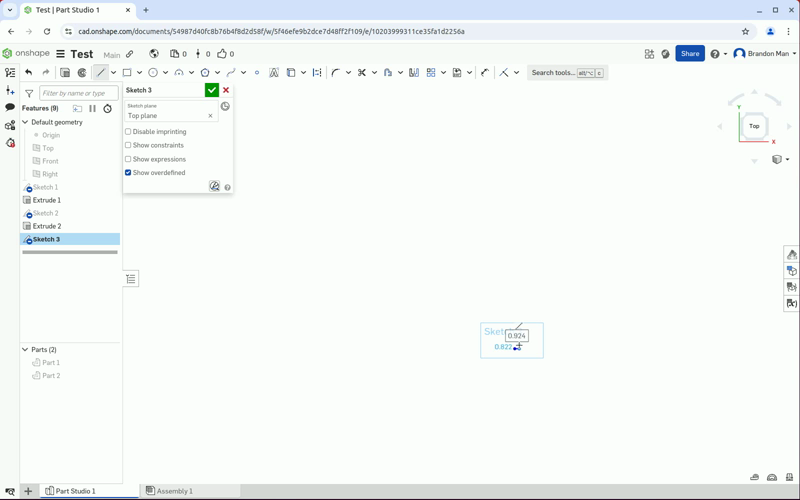
scroll(6)
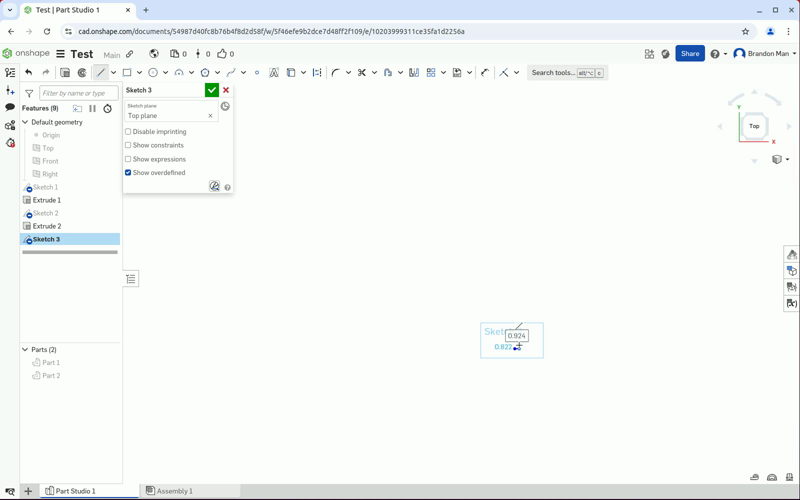
scroll(6)
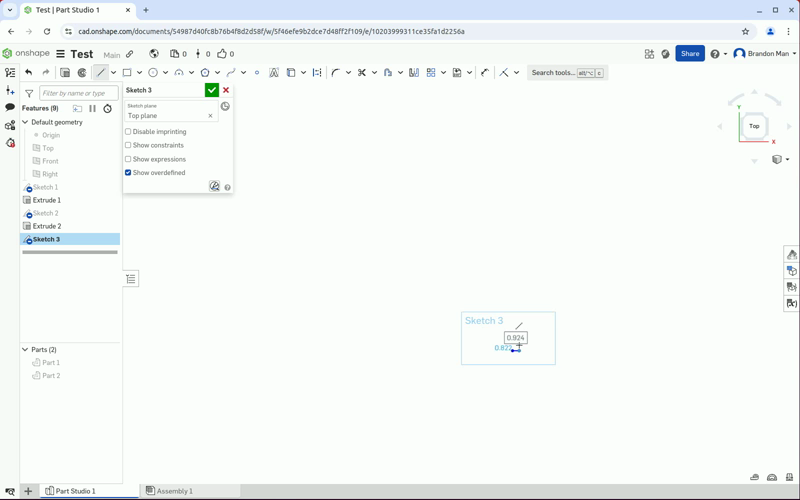
scroll(6)
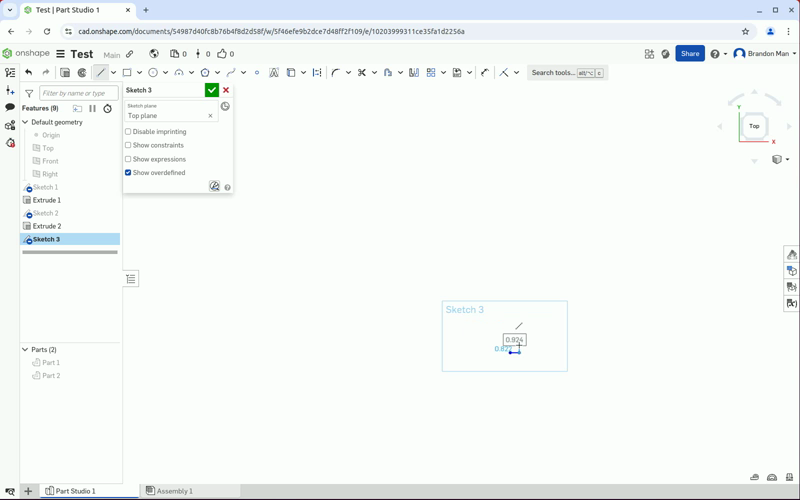
scroll(6)
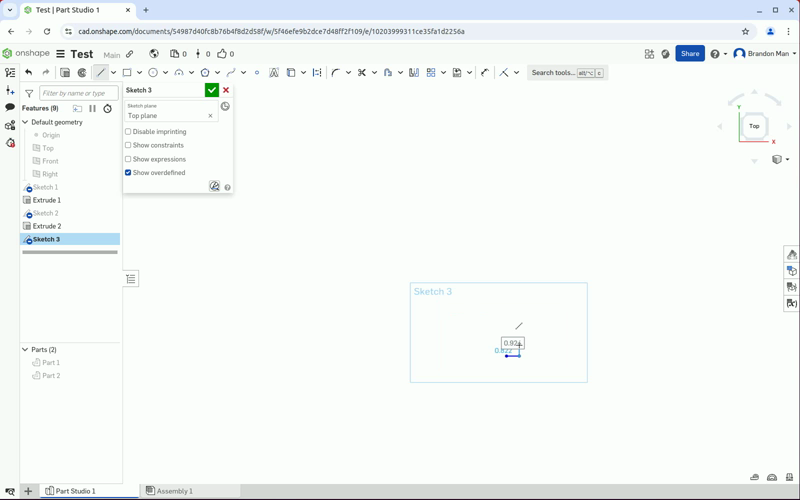
scroll(6)
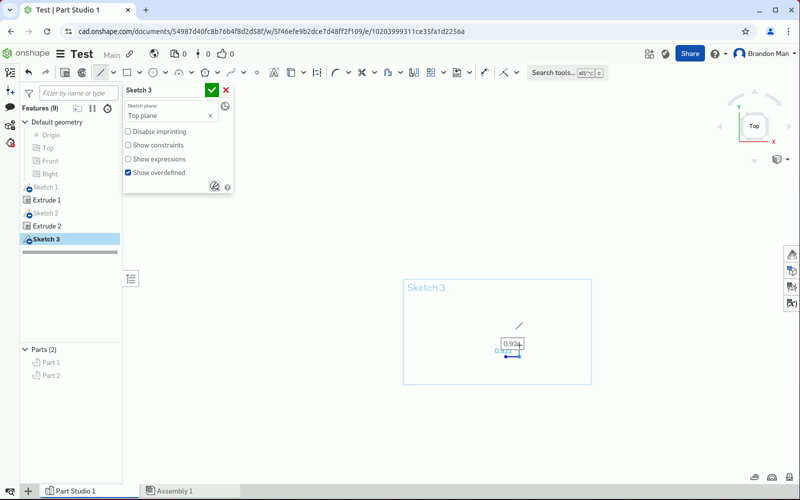
scroll(6)
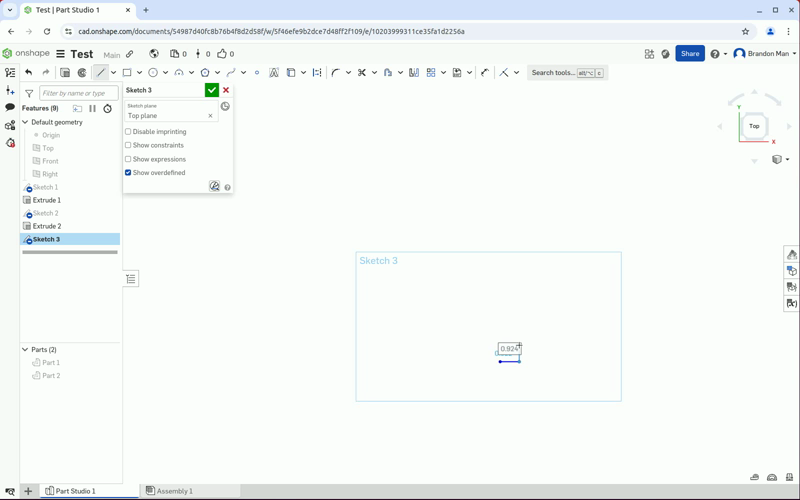
scroll(6)
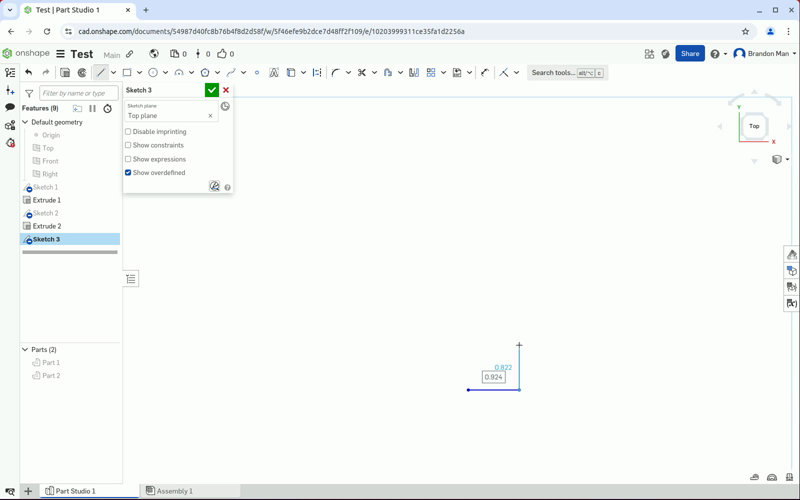
click(519, 344)
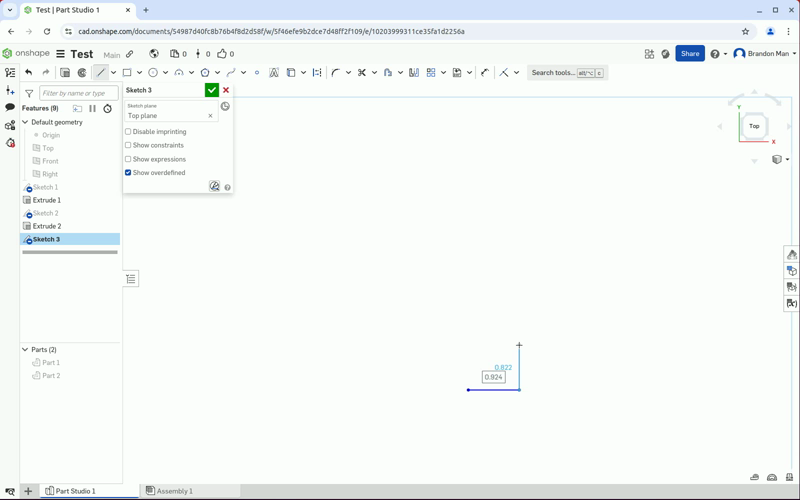
scroll(-6)
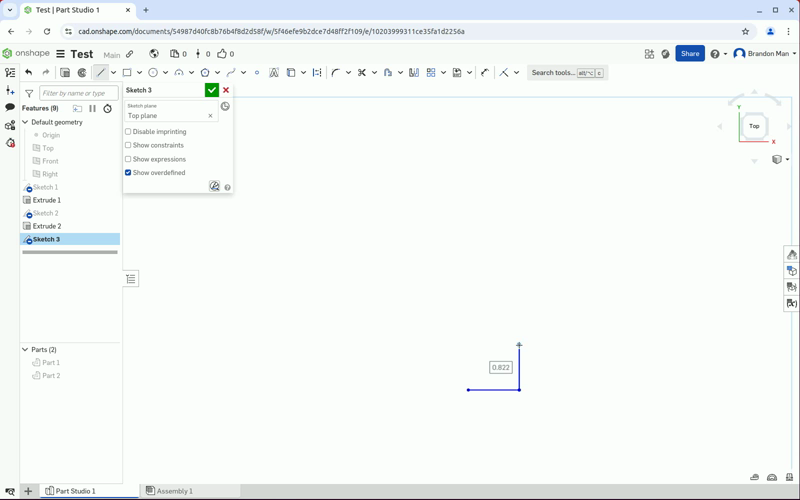
scroll(-6)
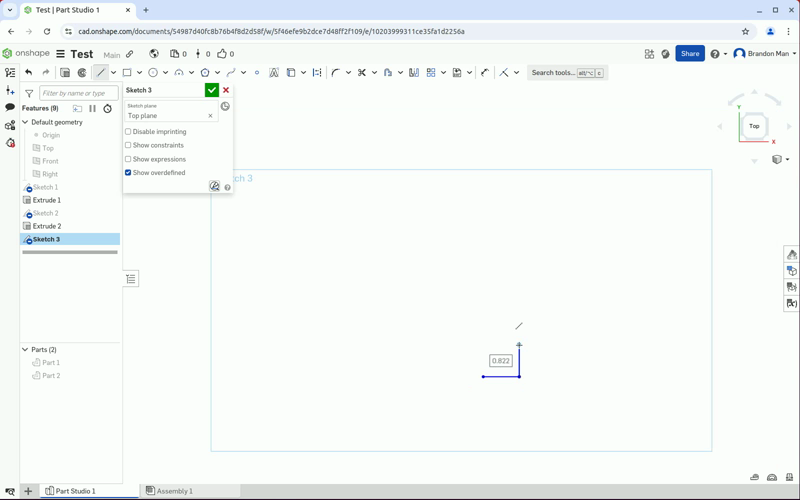
scroll(-6)
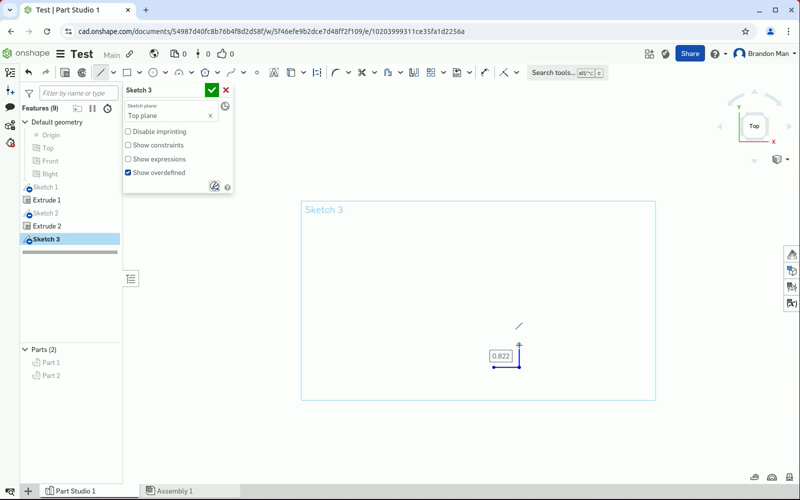
scroll(-6)
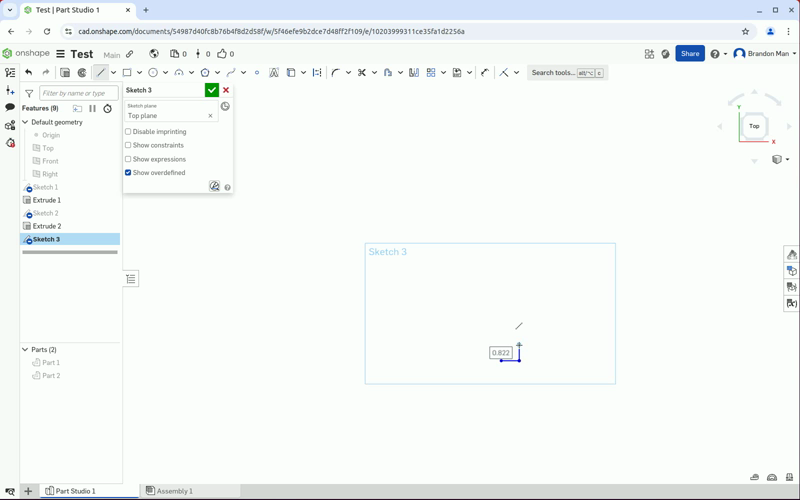
scroll(-6)
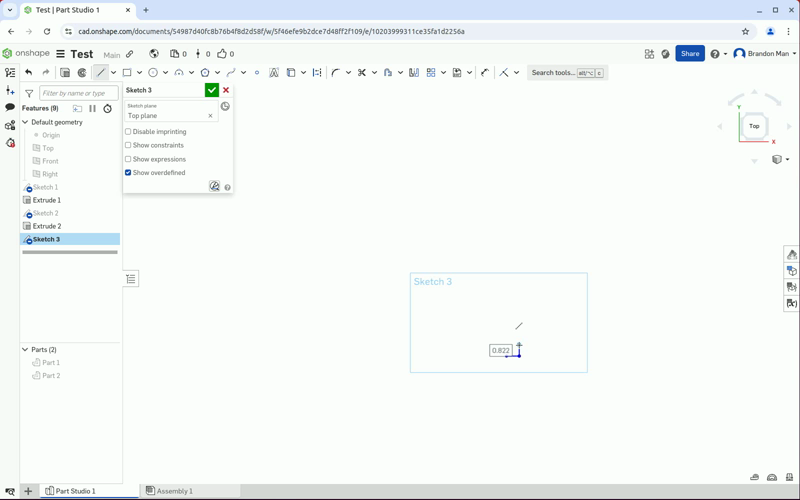
scroll(-6)
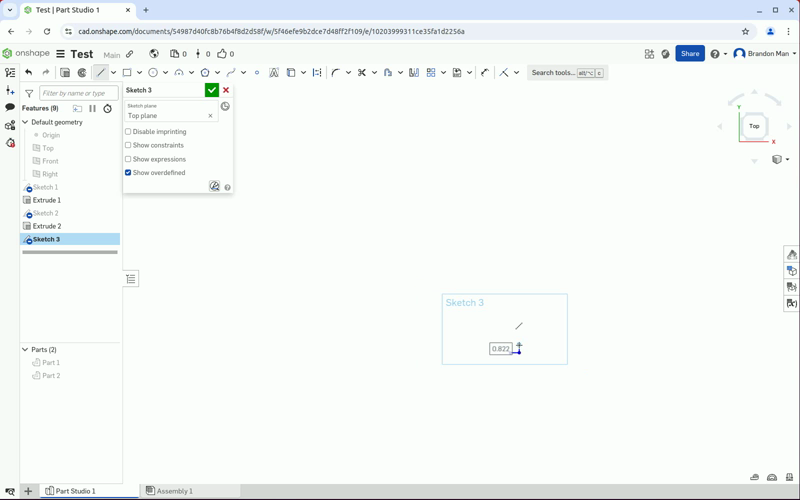
scroll(-6)
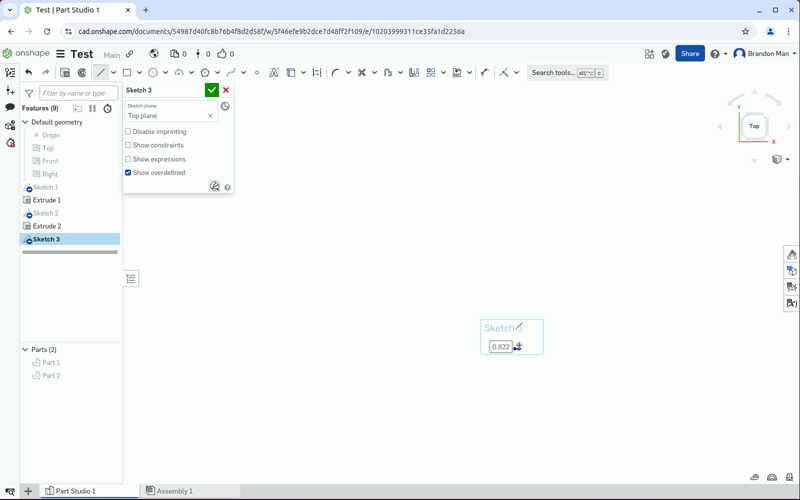
key_up(shift)
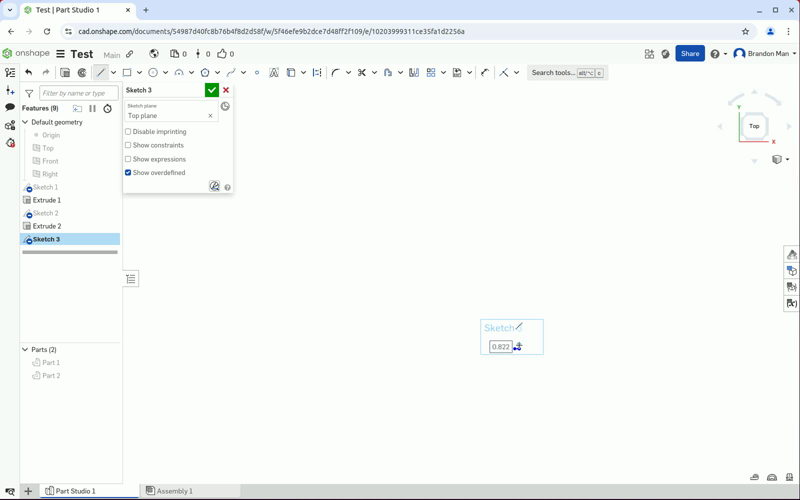
key_down(shift)
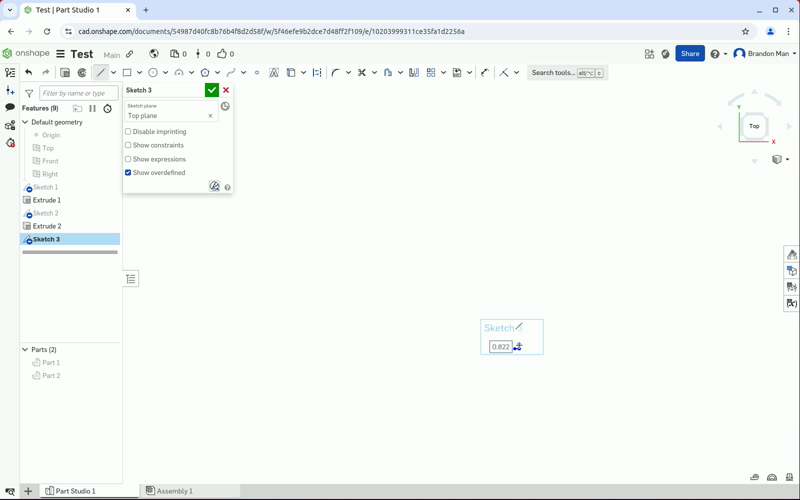
mouse_move(549, 344)
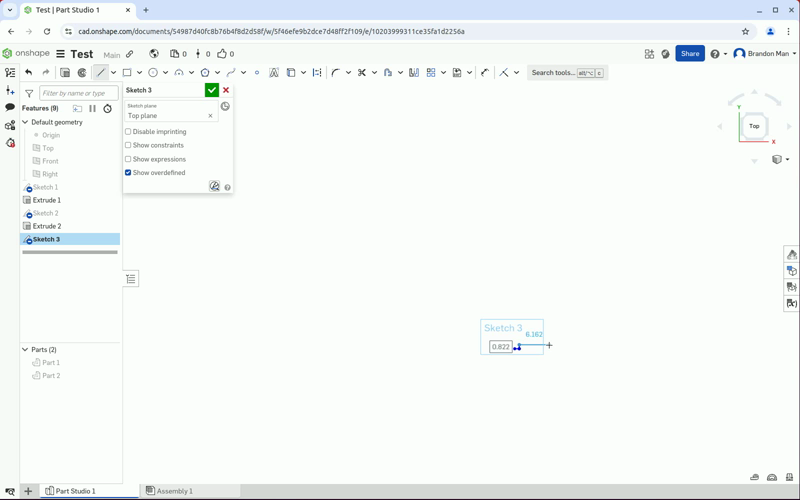
mouse_move(514, 344)
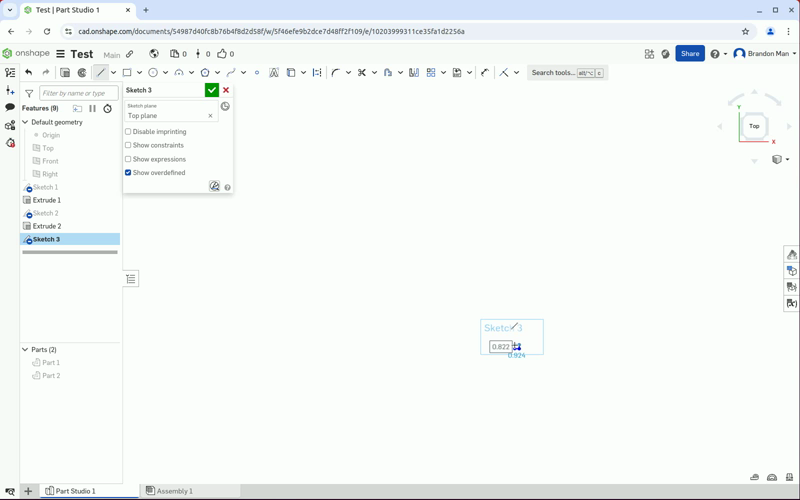
scroll(6)
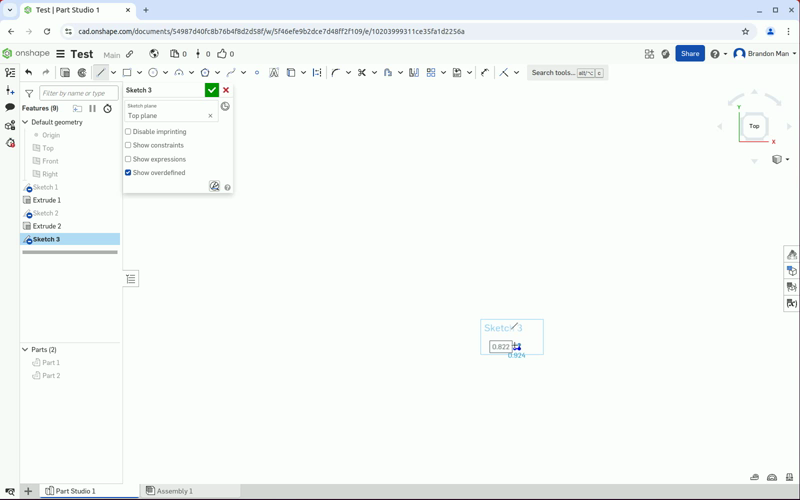
scroll(6)
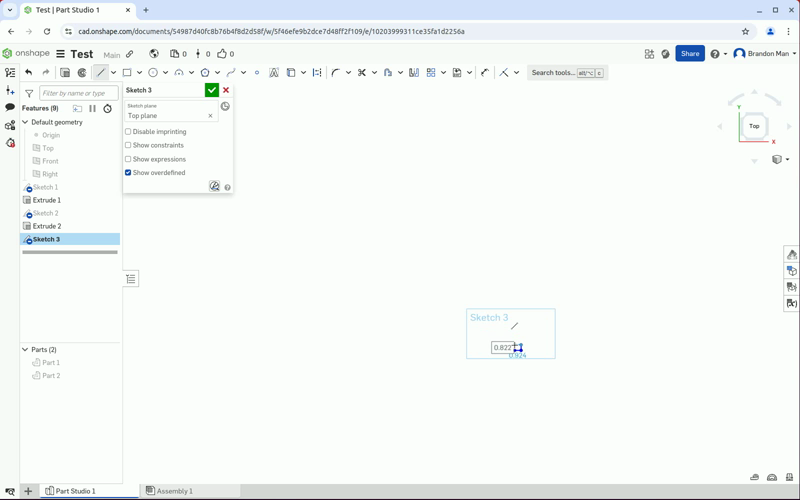
scroll(6)
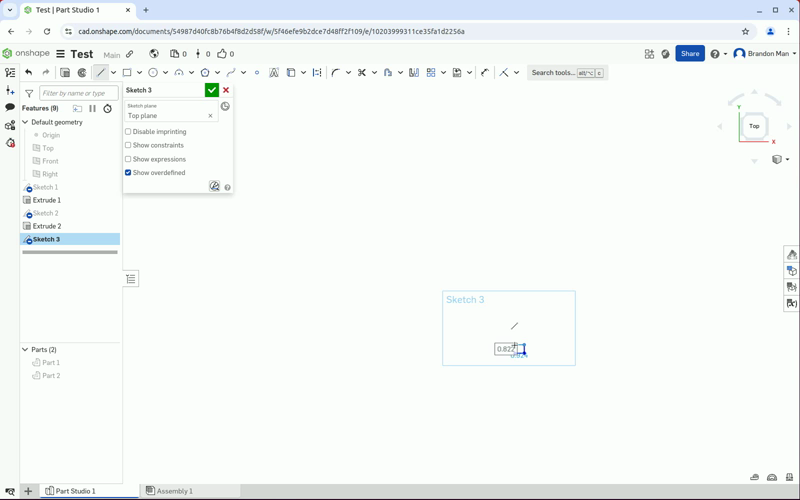
scroll(6)
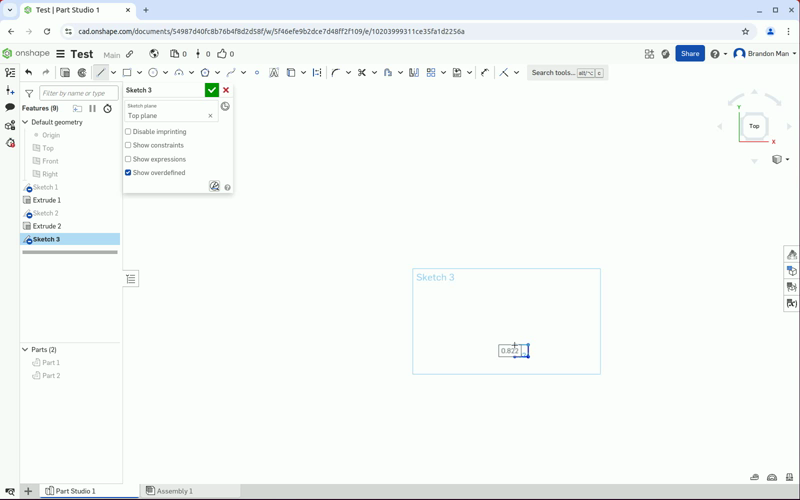
scroll(6)
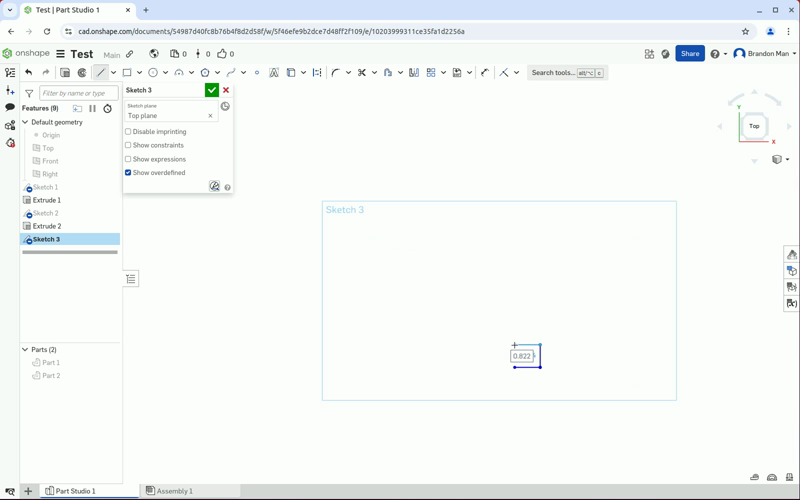
scroll(6)
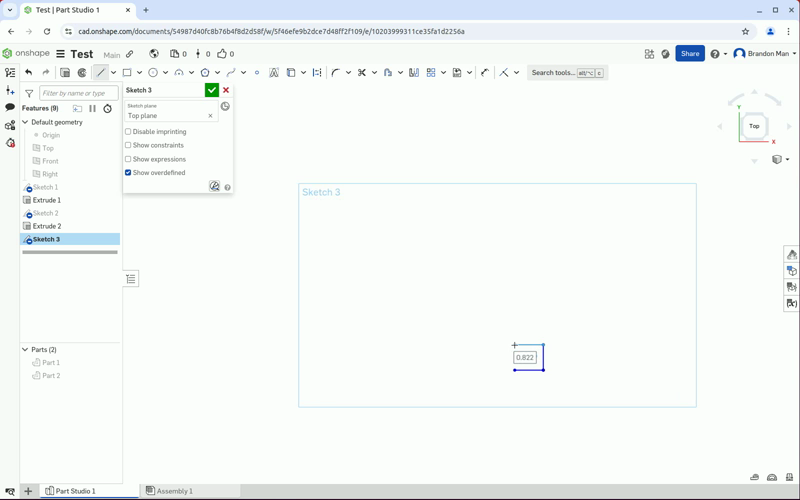
scroll(6)
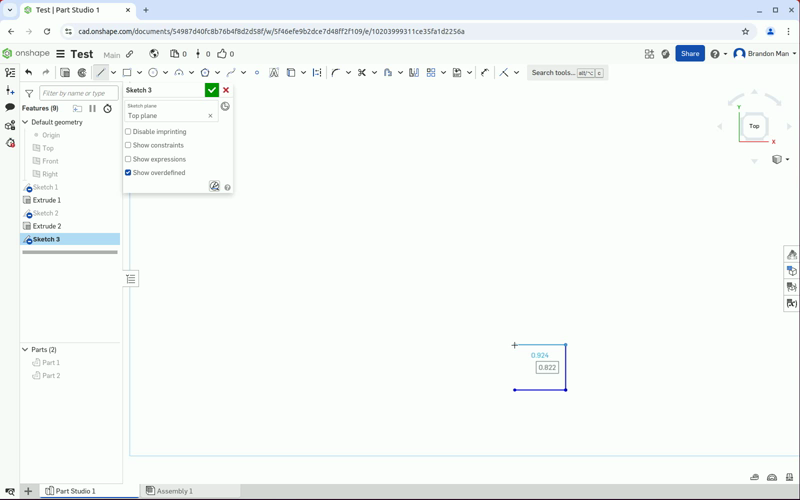
click(514, 344)
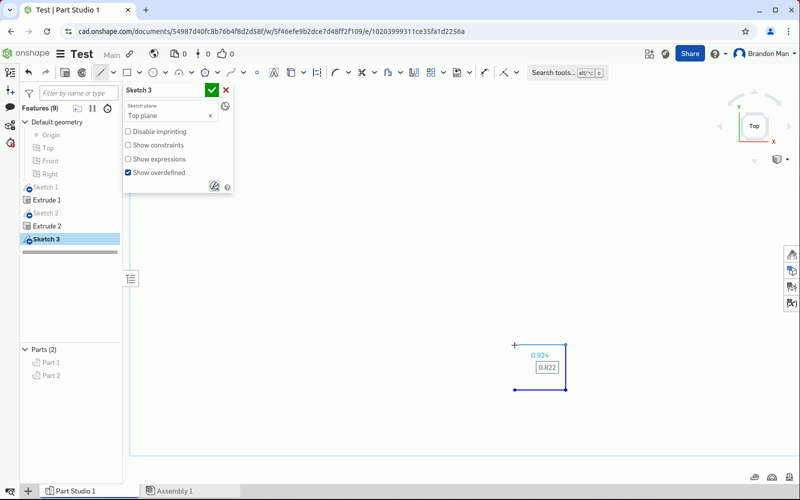
scroll(-6)
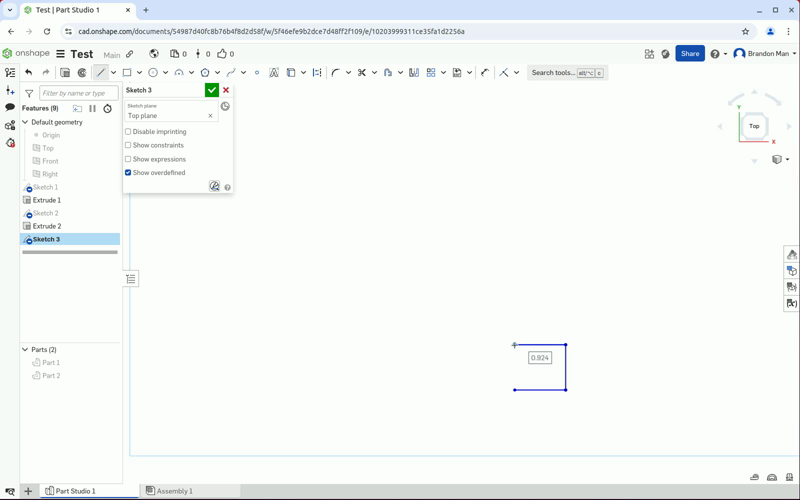
scroll(-6)
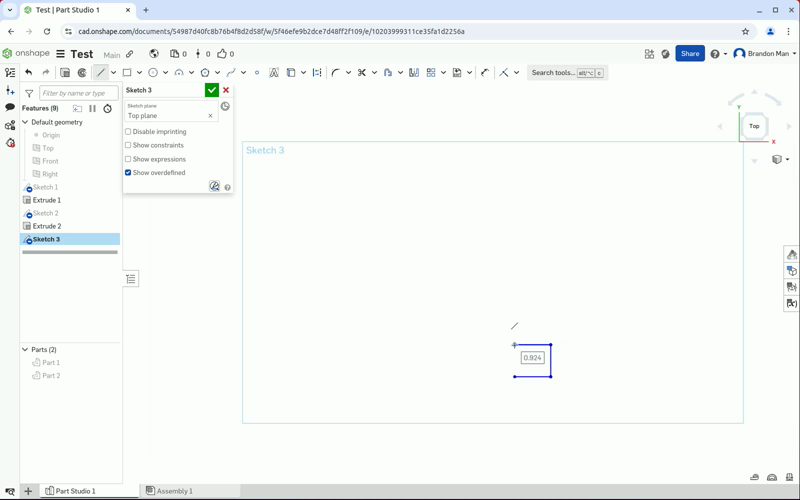
scroll(-6)
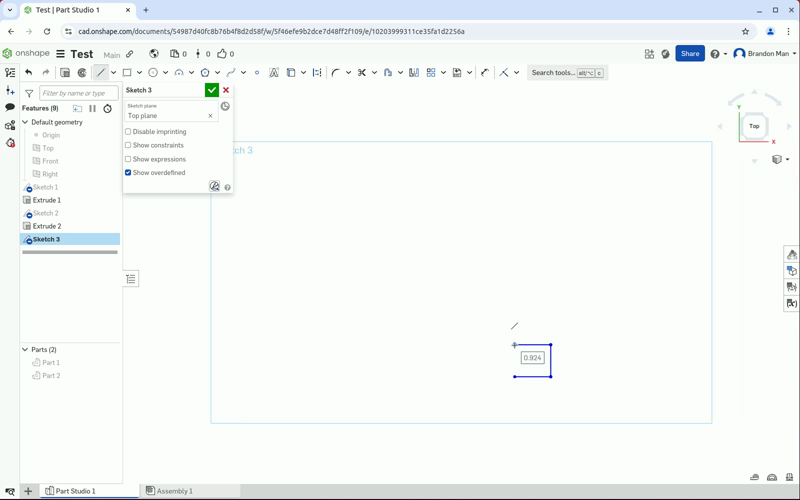
scroll(-6)
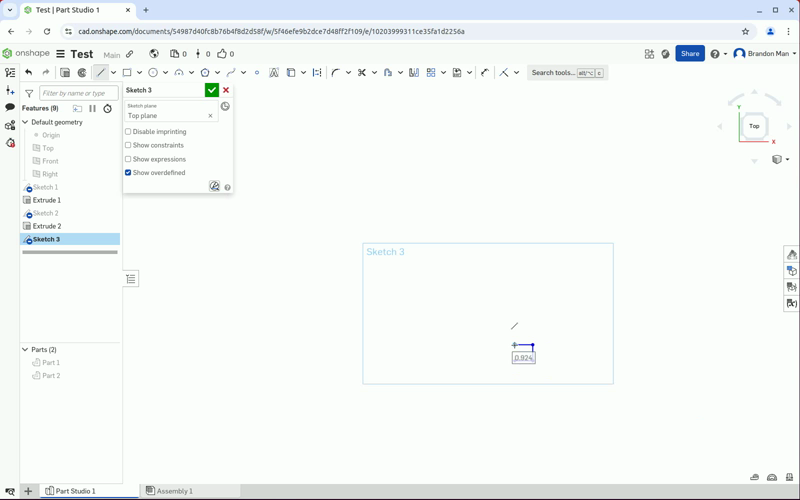
scroll(-6)
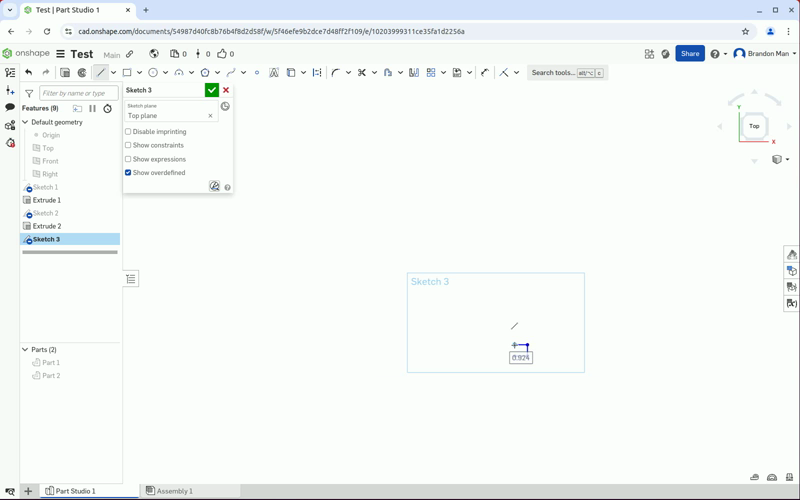
scroll(-6)
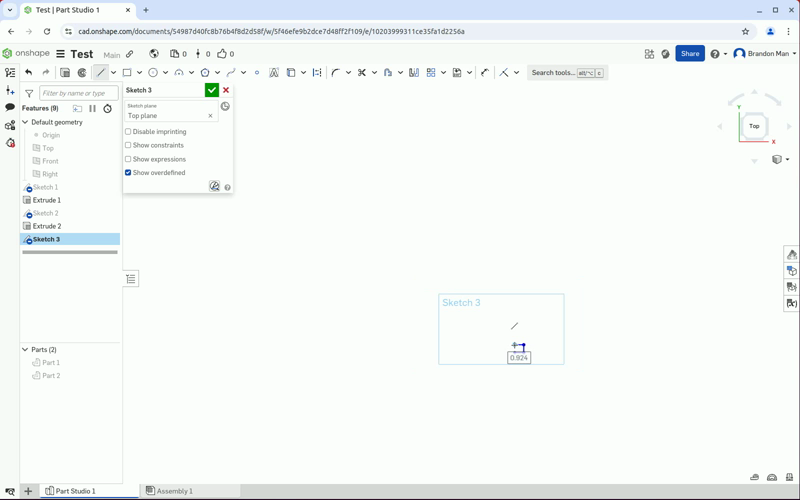
scroll(-6)
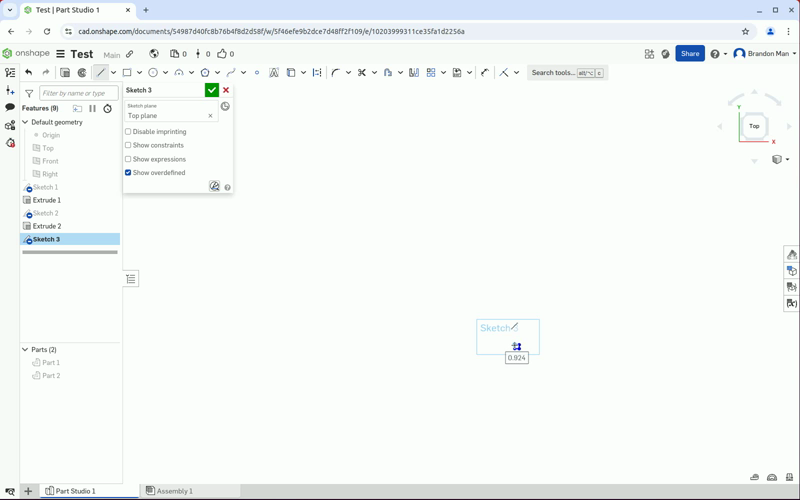
key_up(shift)
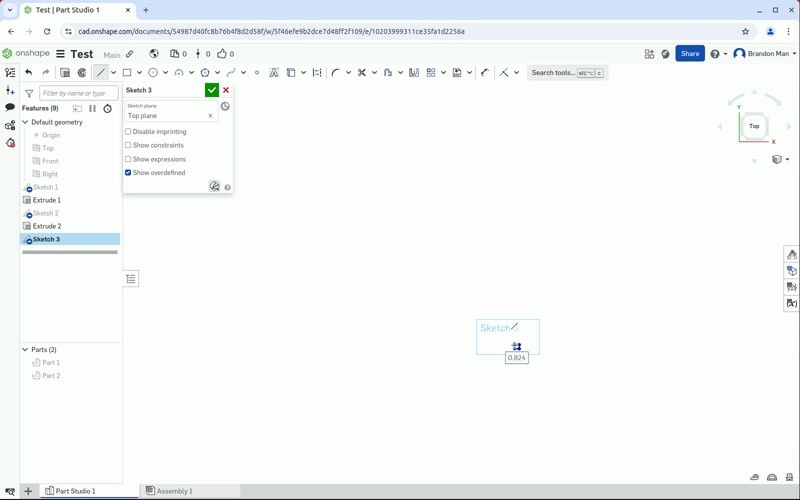
mouse_move(544, 344)
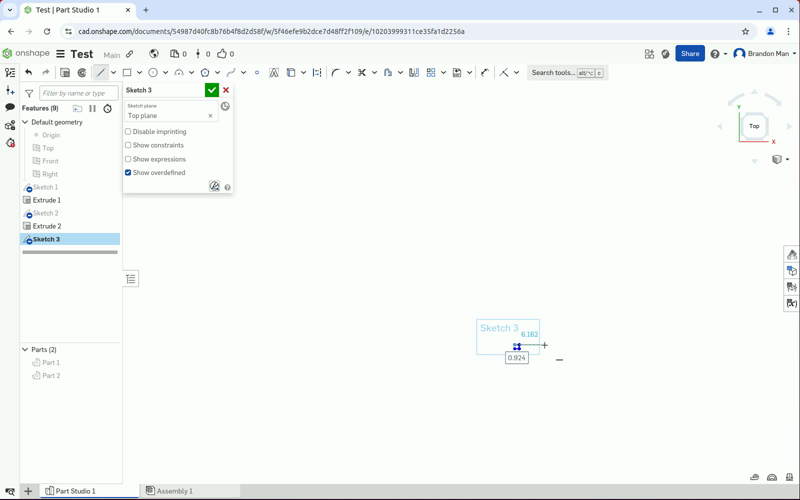
key_down(shift)
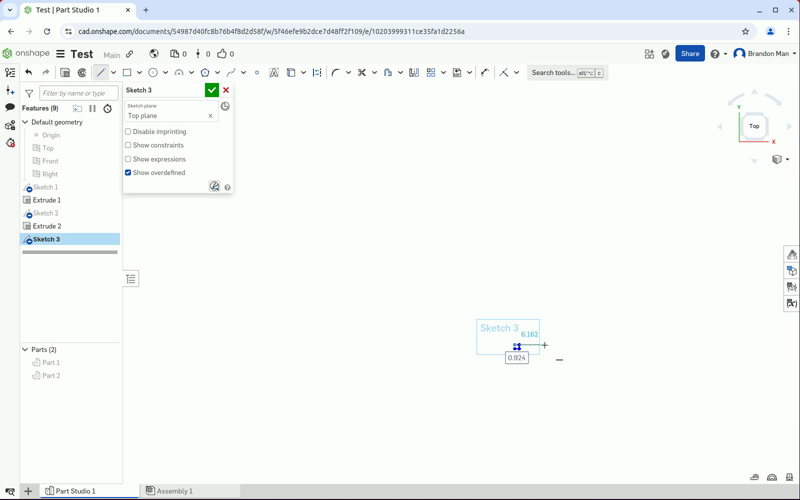
mouse_move(514, 348)
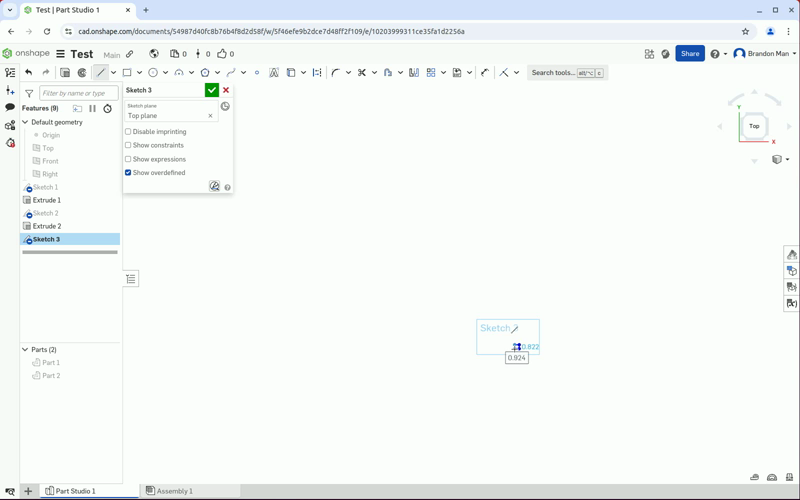
scroll(6)
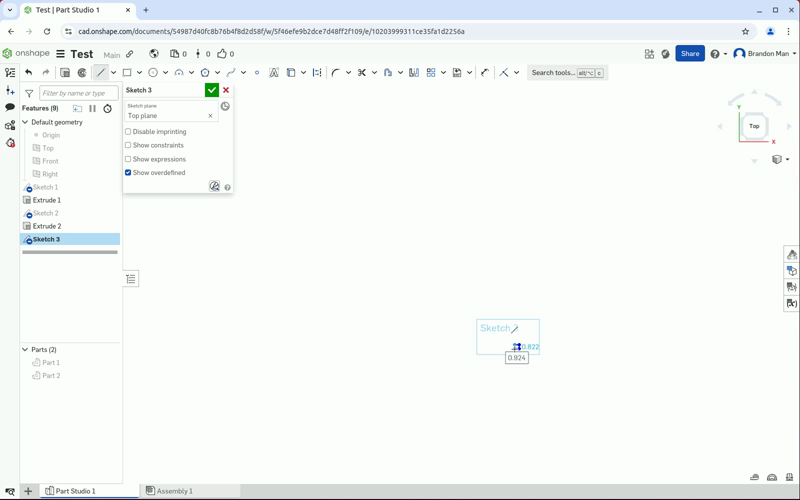
scroll(6)
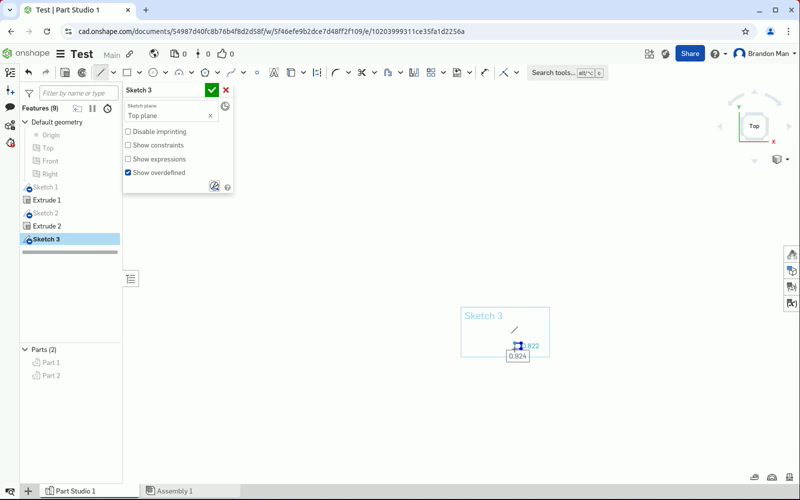
scroll(6)
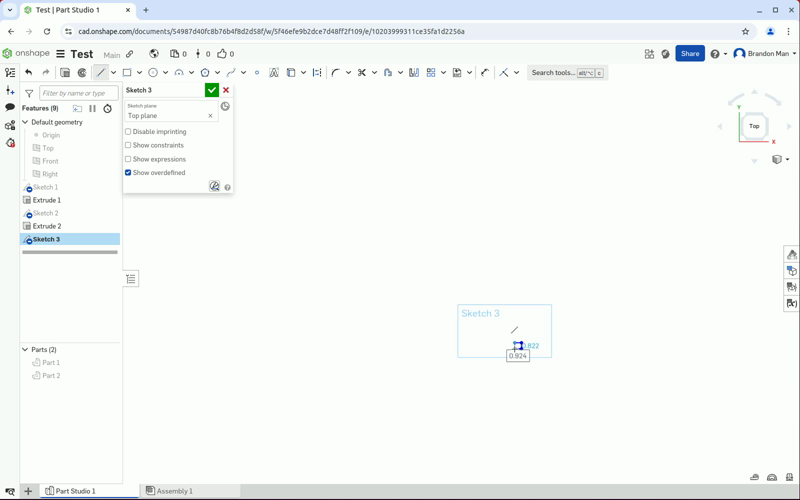
scroll(6)
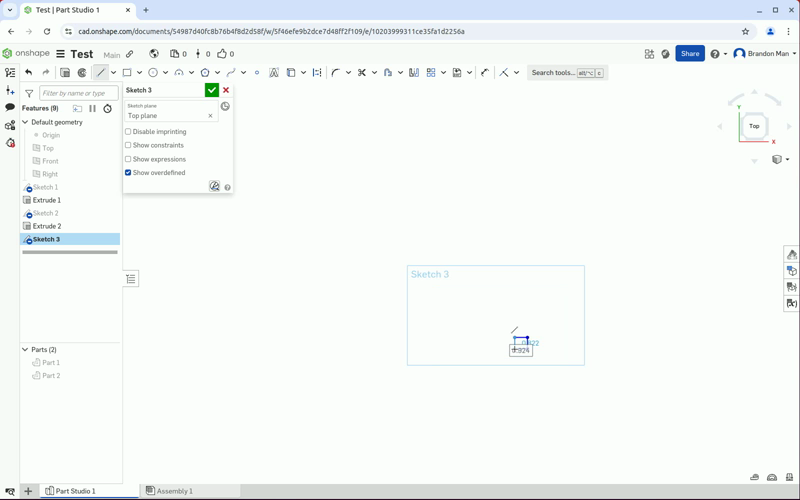
scroll(6)
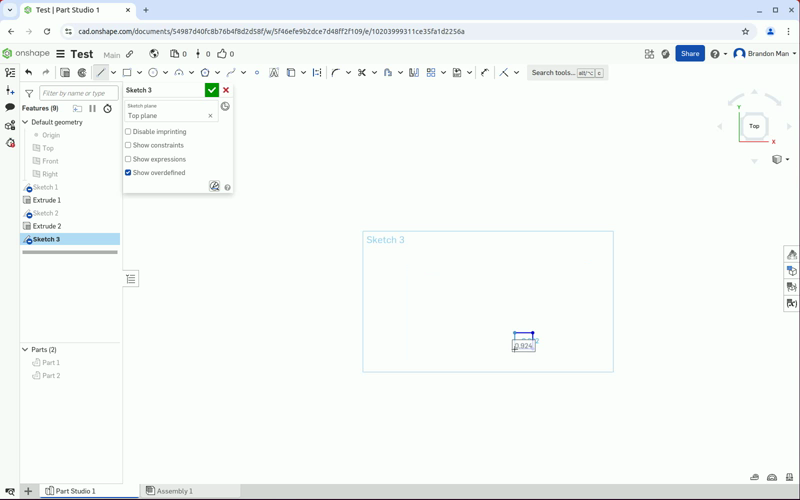
scroll(6)
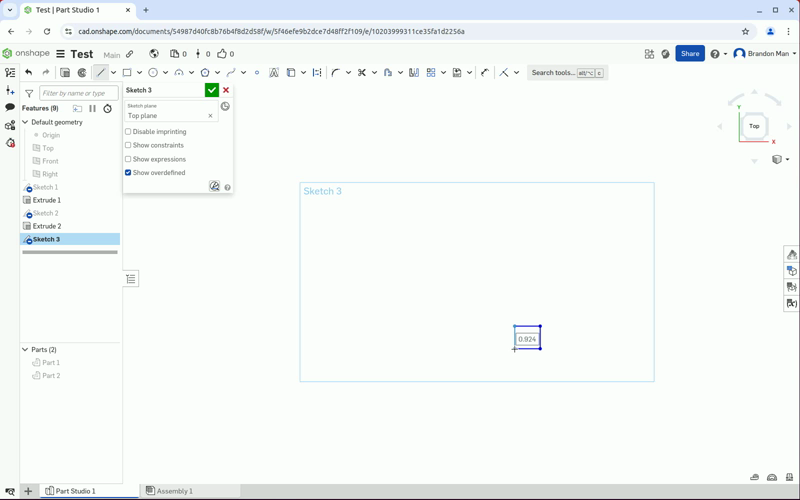
scroll(6)
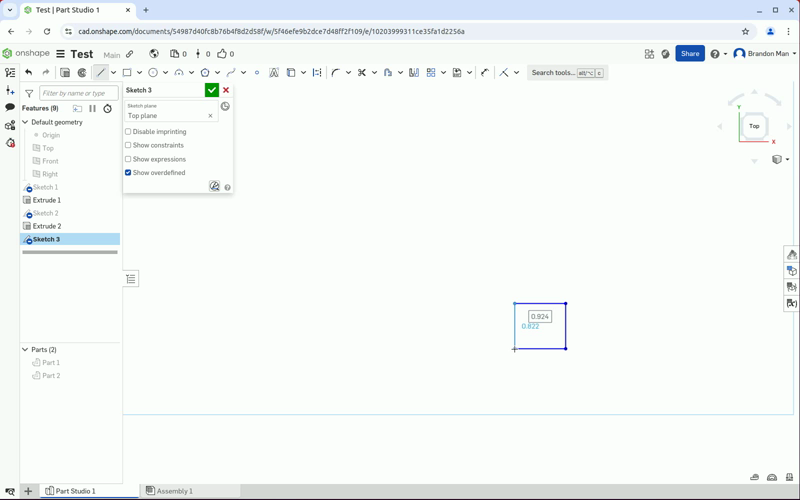
key_up(shift)
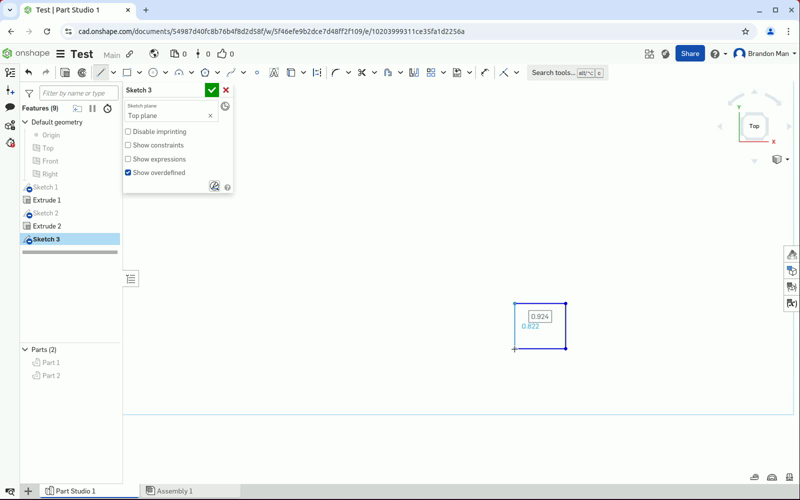
click(514, 348)
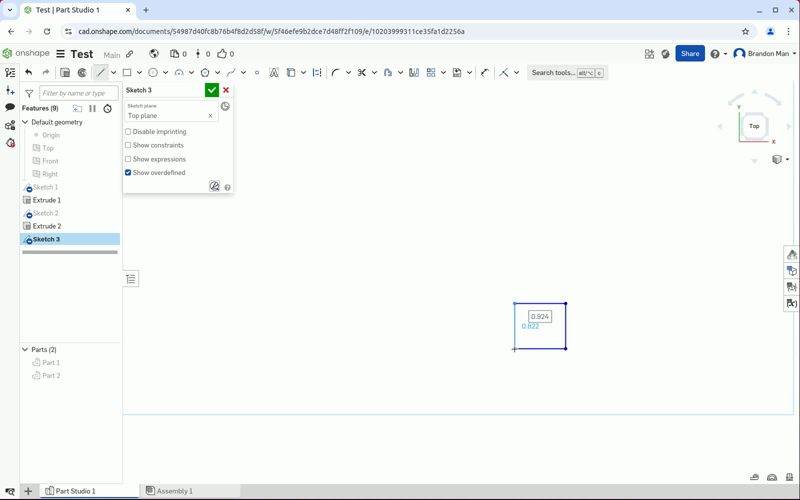
scroll(-6)
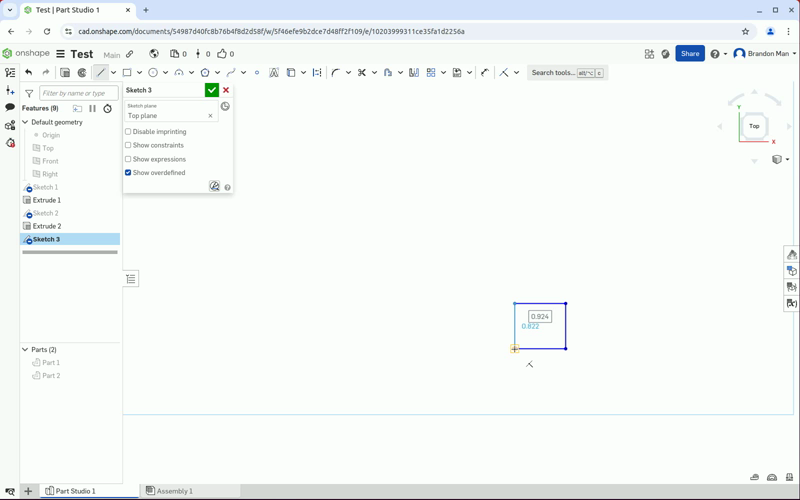
scroll(-6)
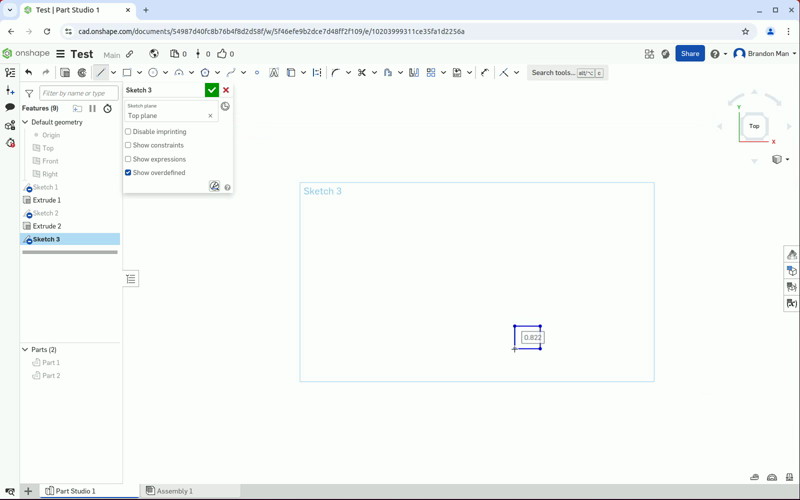
scroll(-6)
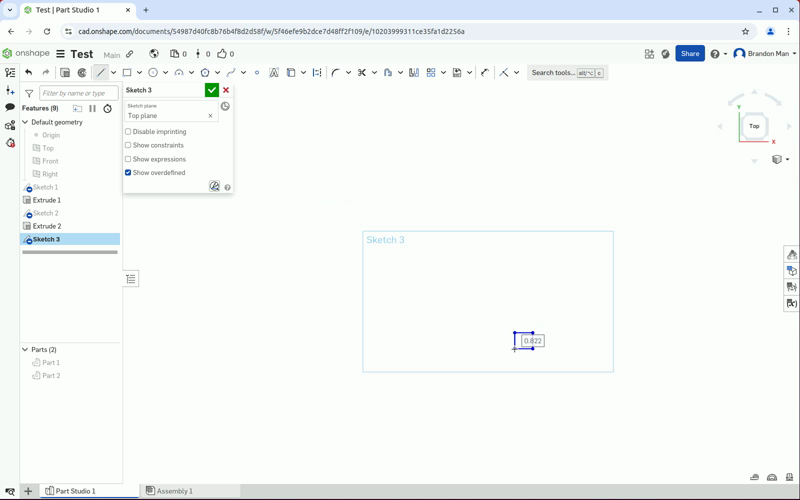
scroll(-6)
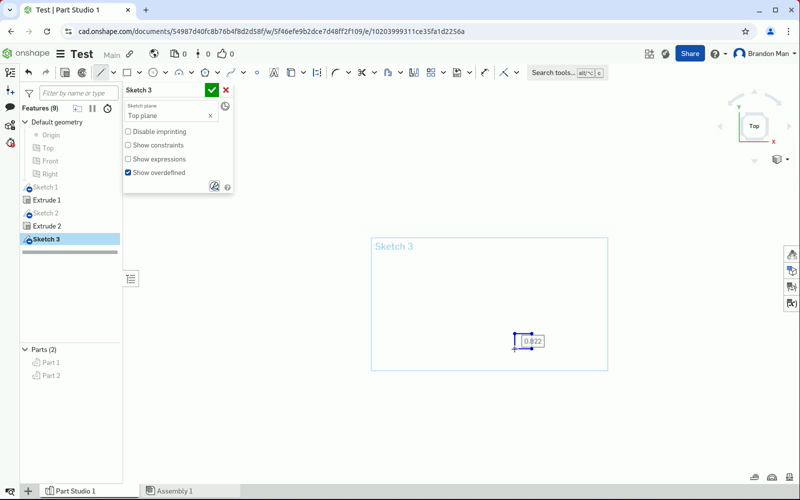
scroll(-6)
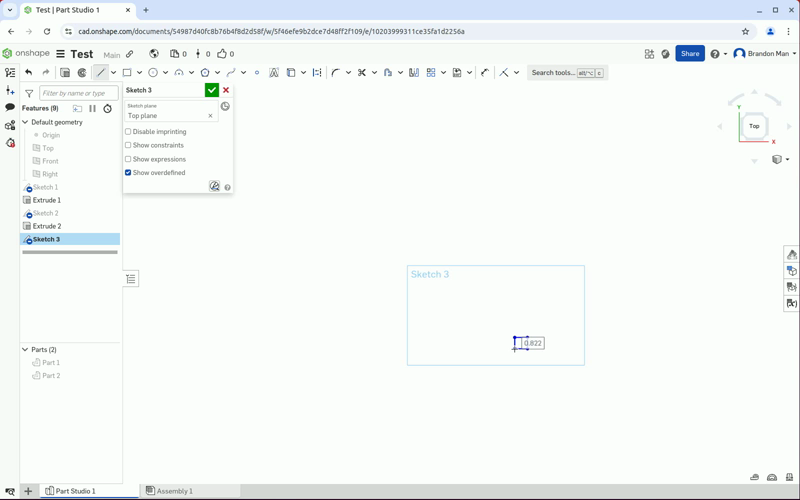
scroll(-6)
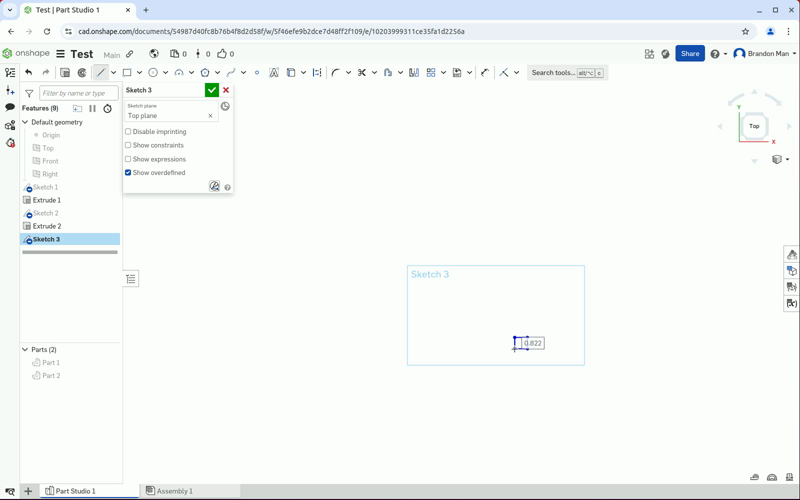
scroll(-6)
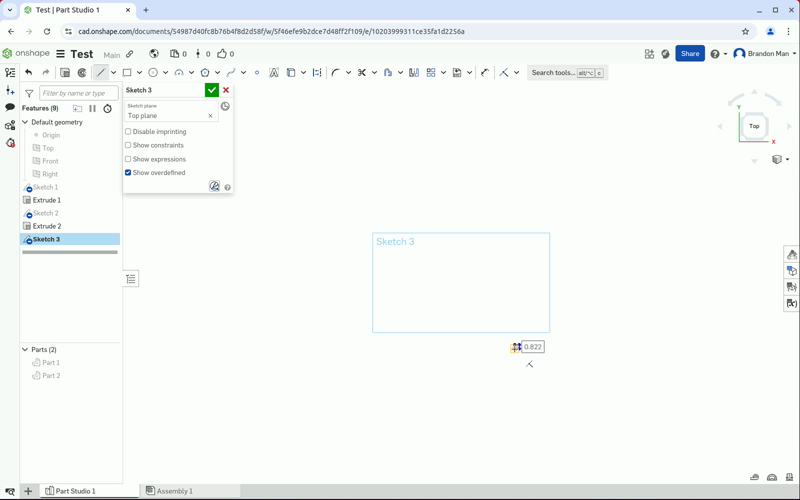
key(esc)
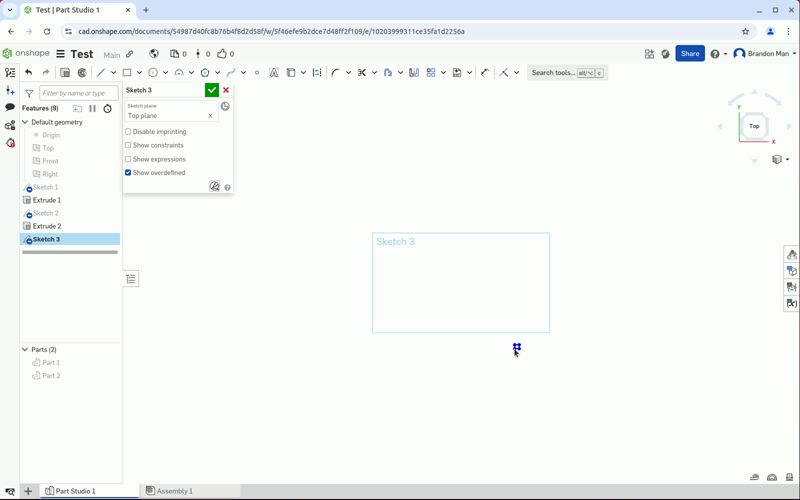
mouse_move(516, 345)
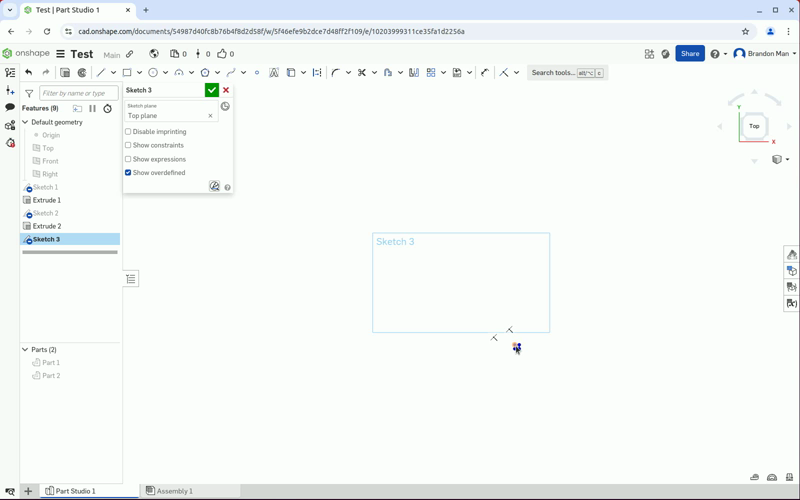
scroll(6)
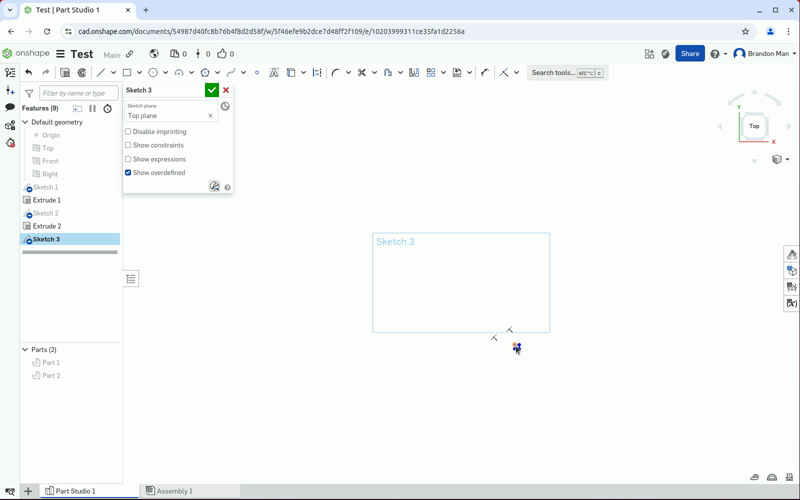
scroll(6)
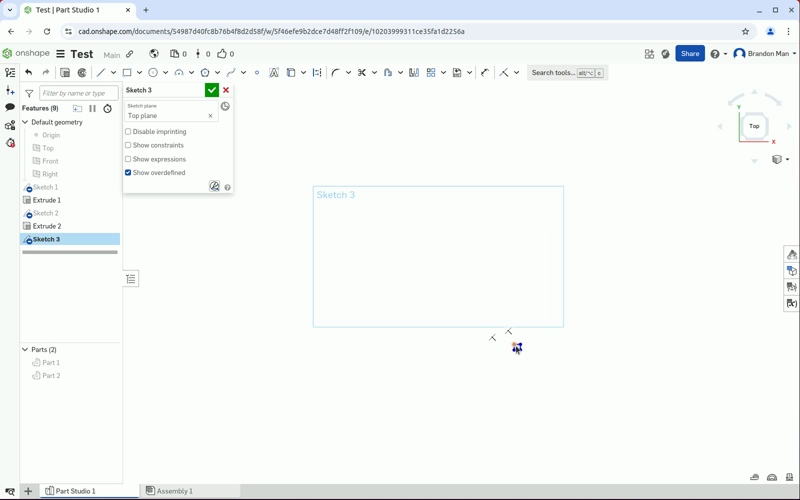
scroll(6)
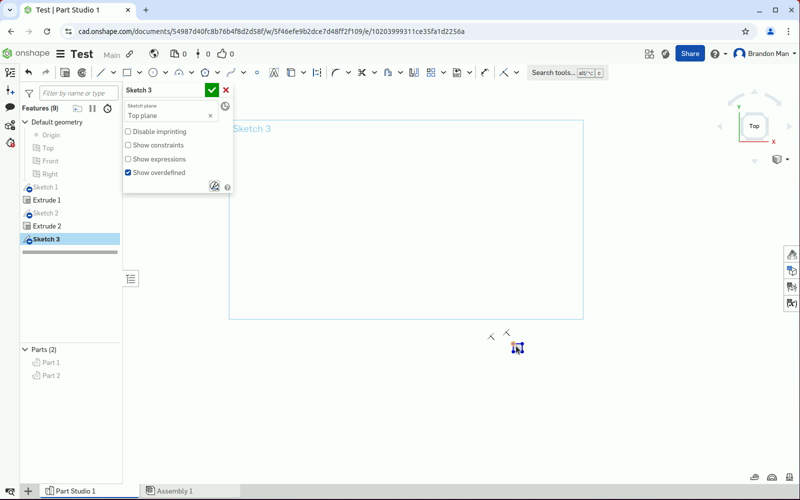
scroll(6)
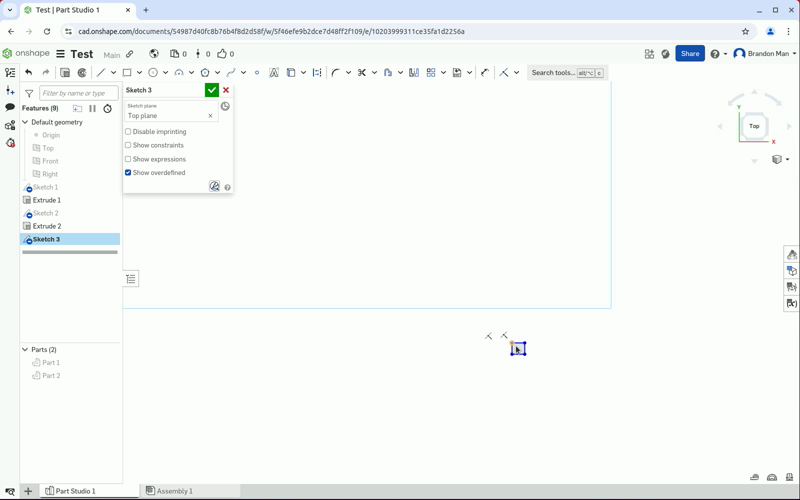
scroll(6)
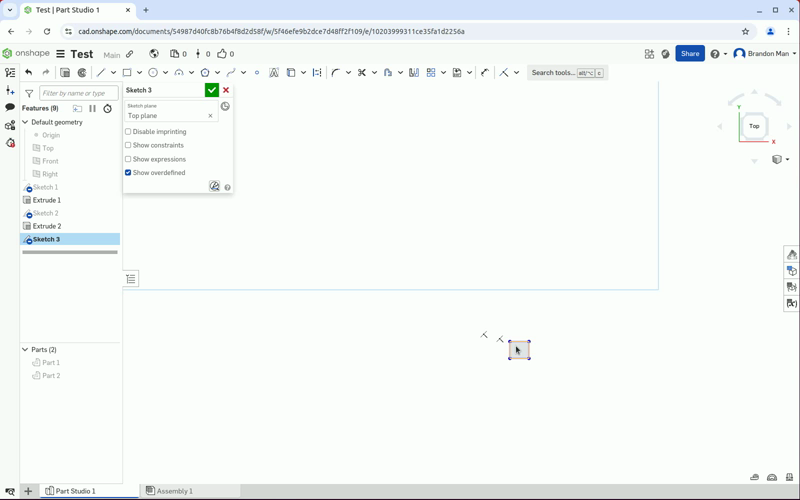
scroll(6)
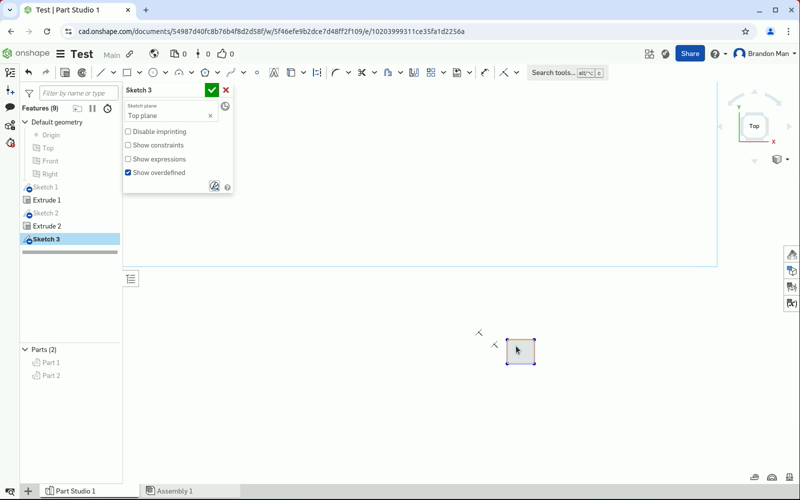
scroll(6)
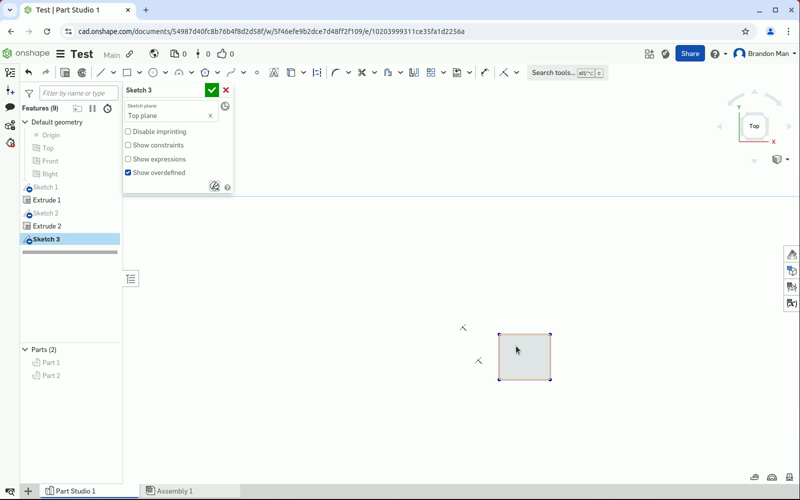
click(516, 345)
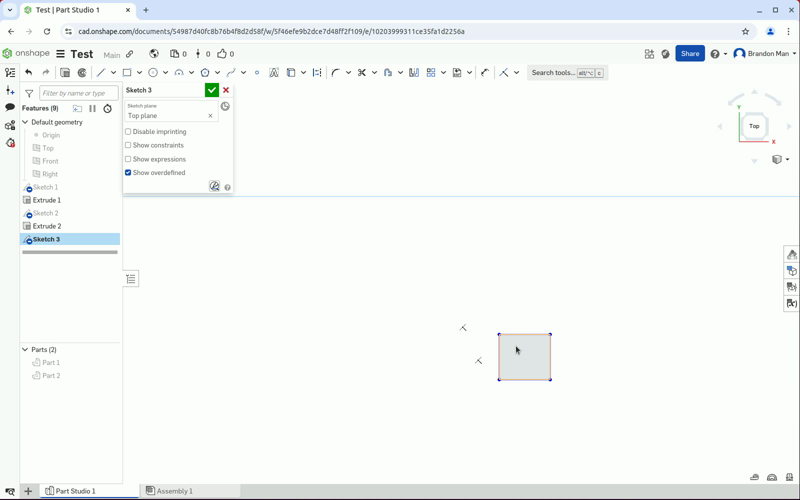
scroll(-6)
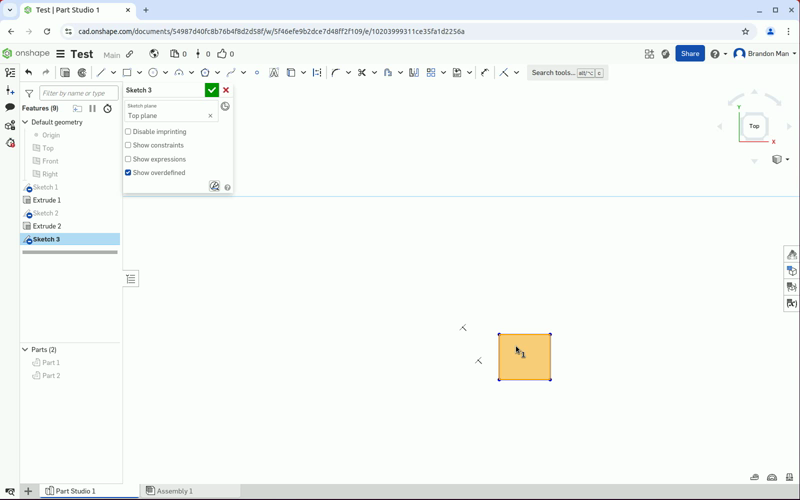
scroll(-6)
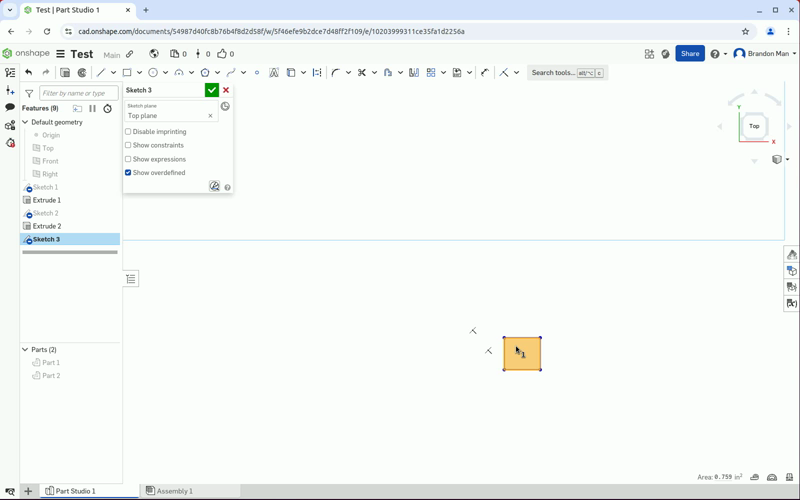
scroll(-6)
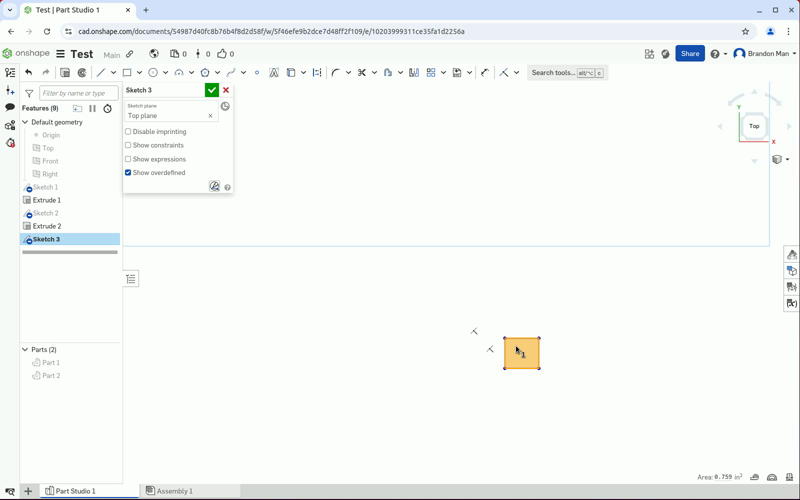
scroll(-6)
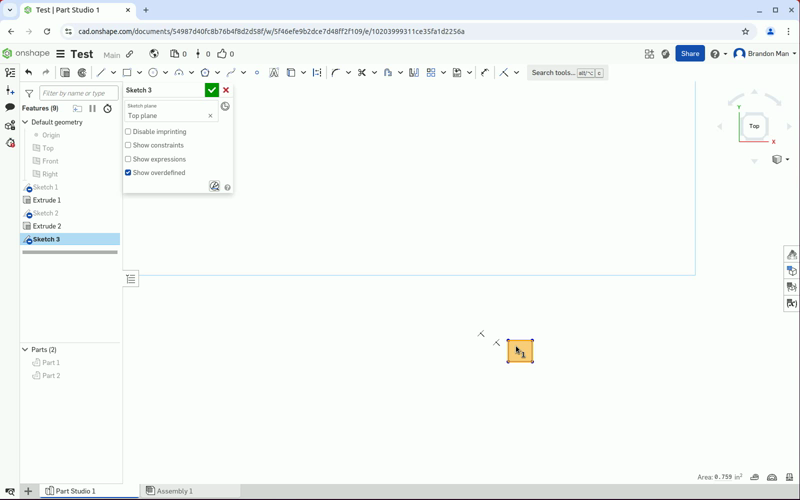
scroll(-6)
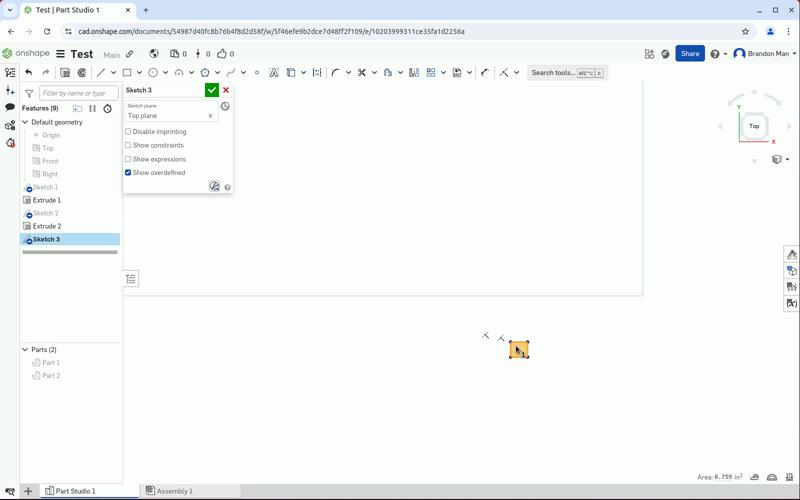
scroll(-6)
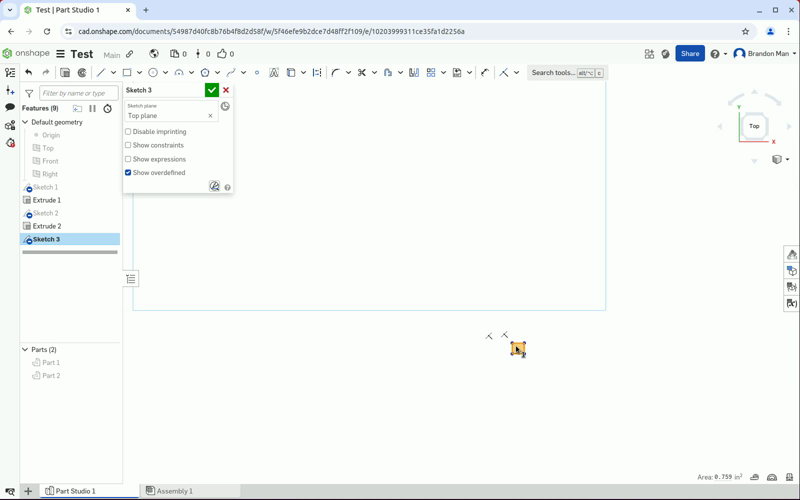
scroll(-6)
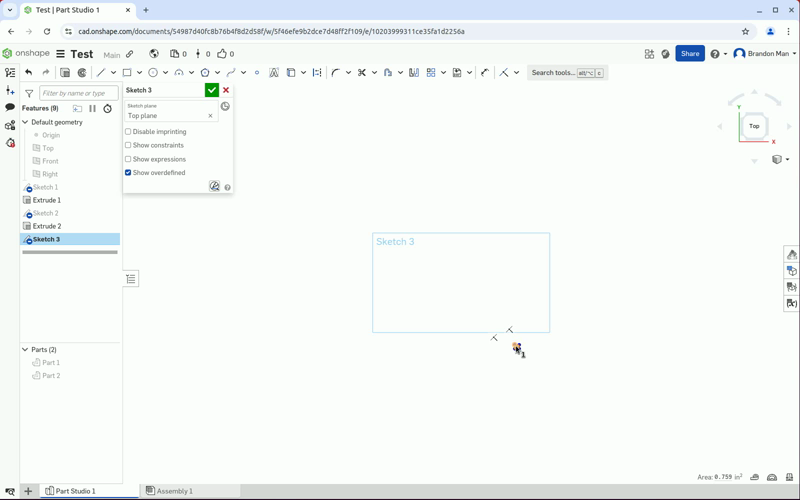
mouse_move(73, 352)
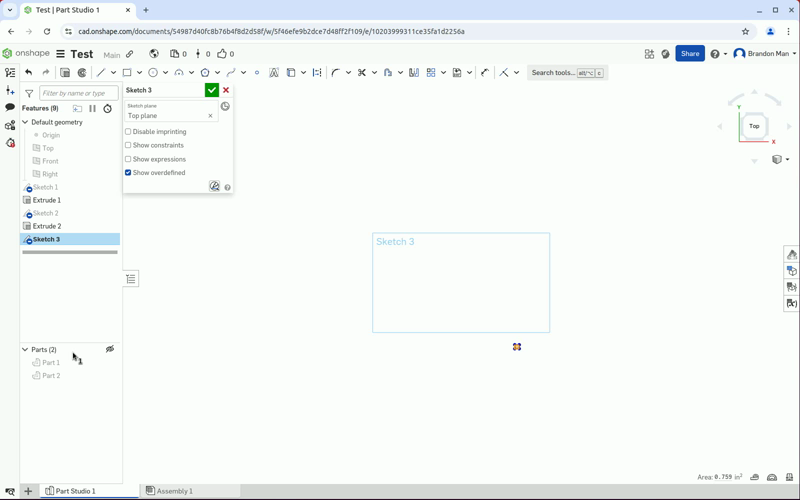
key(shift+y)
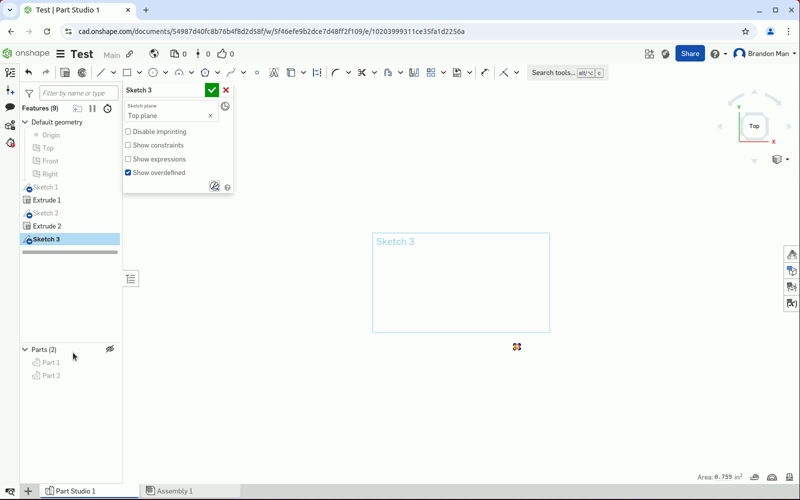
key(shift+e)
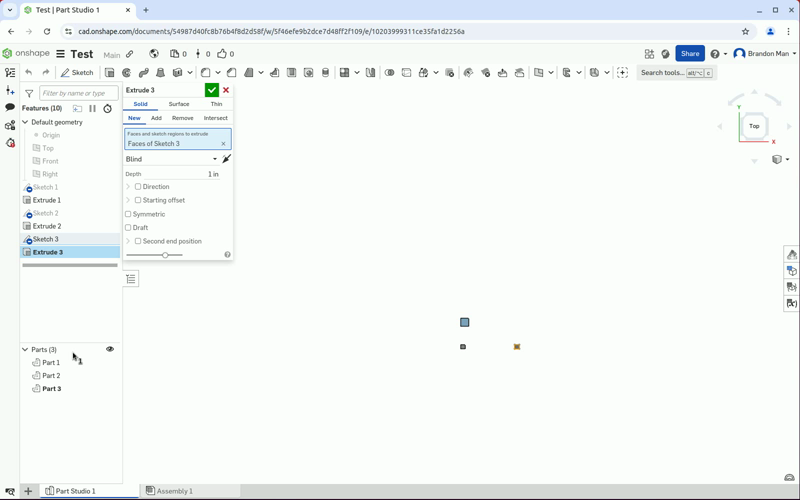
mouse_move(143, 106)
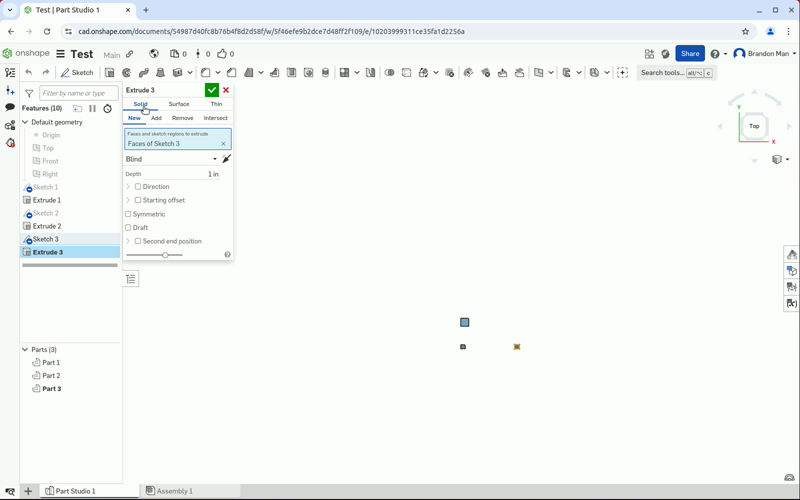
click(143, 106)
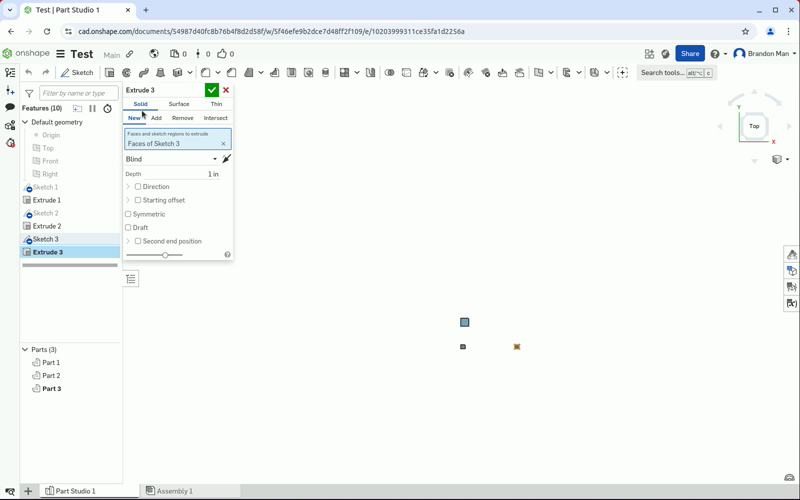
mouse_move(137, 120)
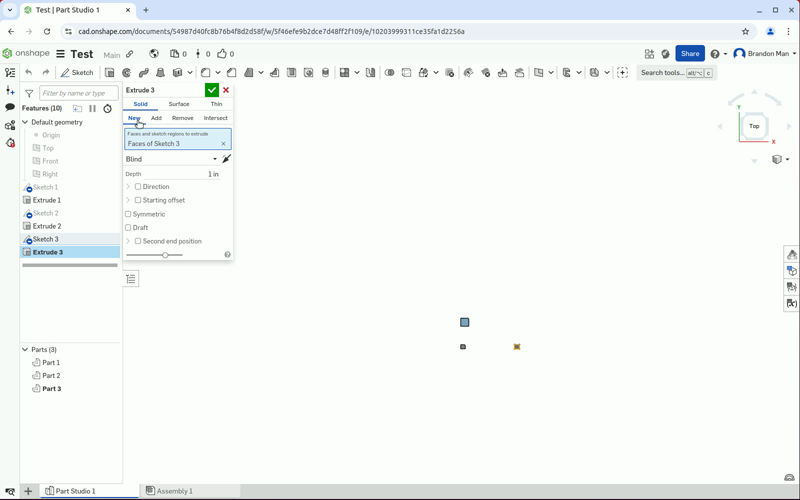
click(137, 120)
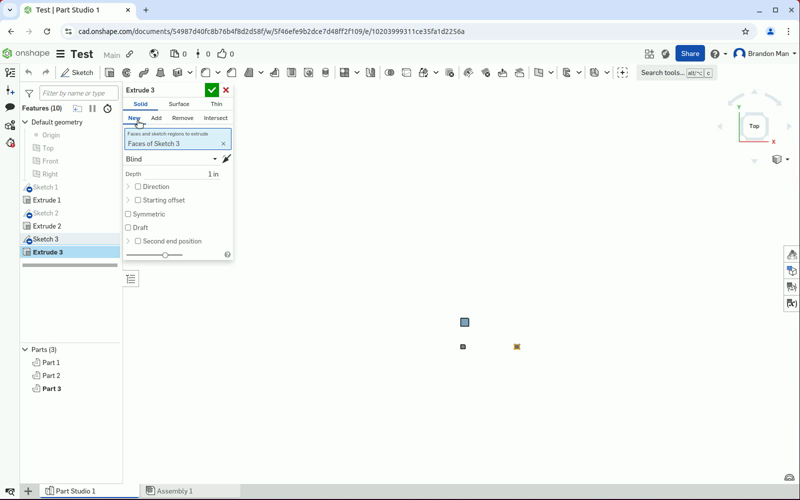
key(tab, 4)
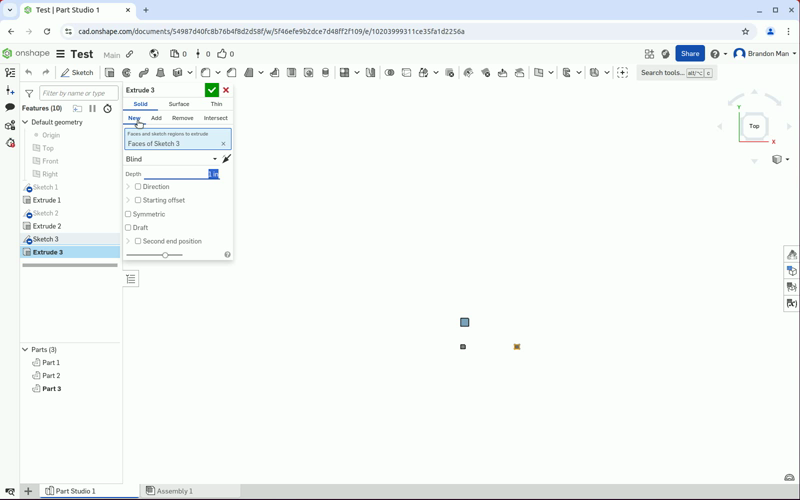
text(6.258)
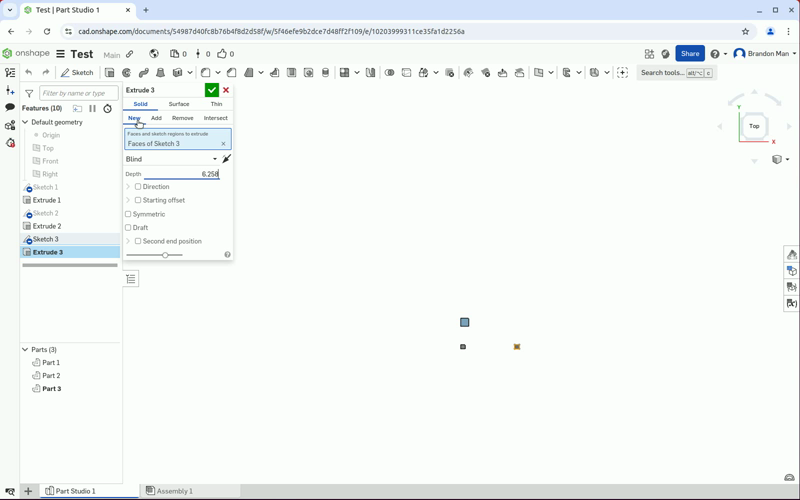
key(enter)
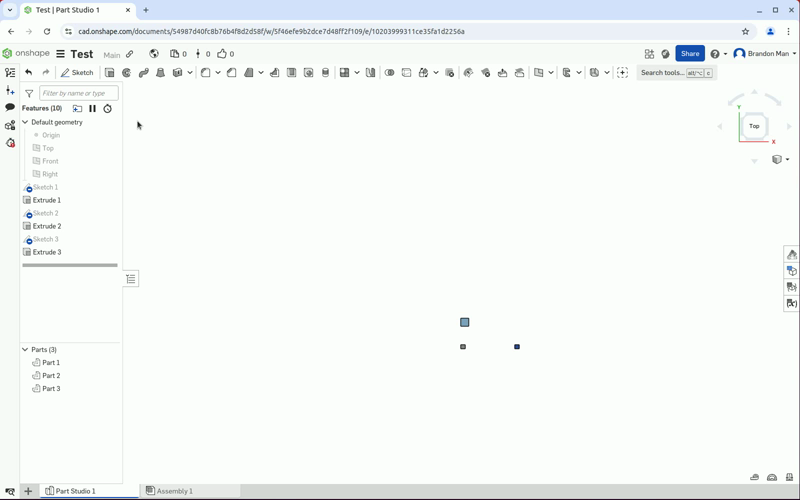
key(shift+h)
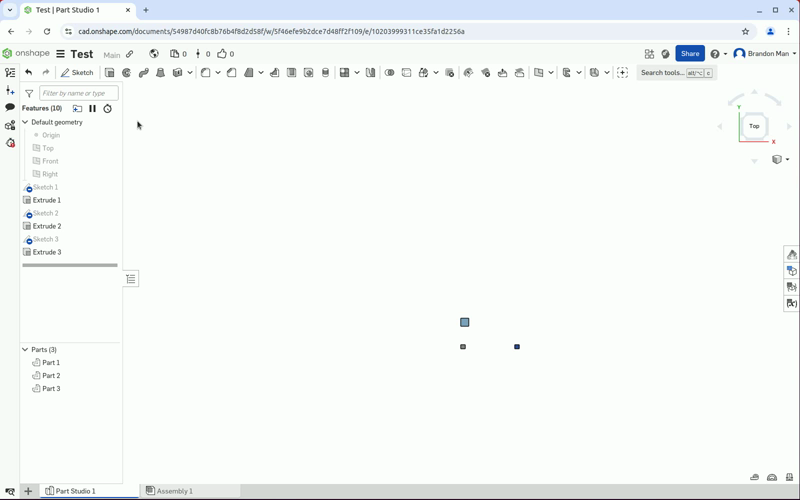
key(shift+h)
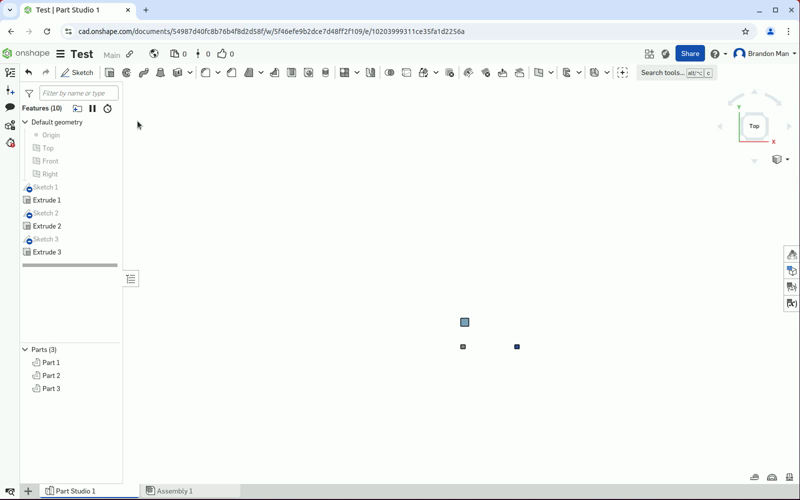
mouse_move(73, 189)
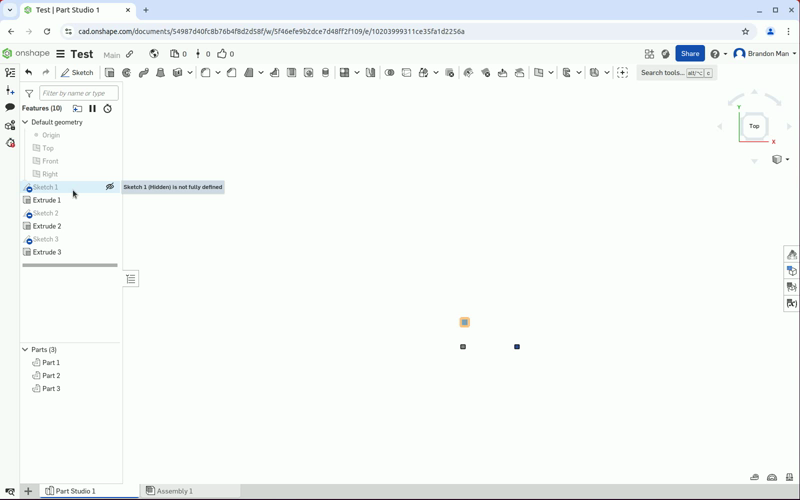
click(73, 189)
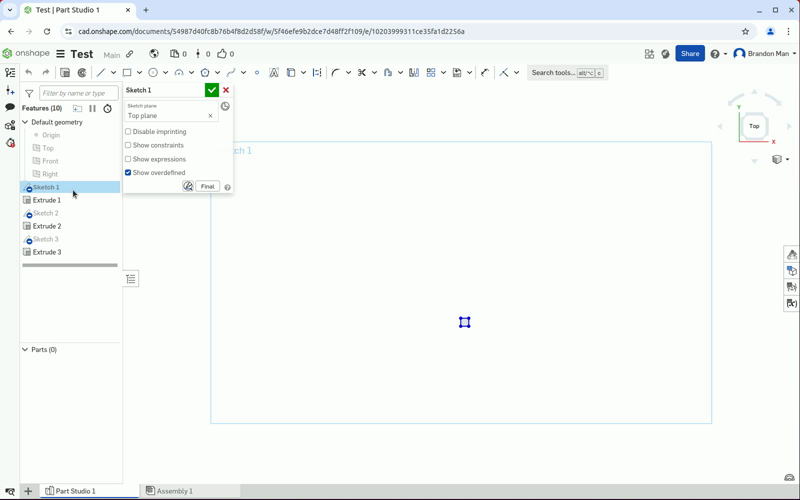
mouse_move(229, 92)
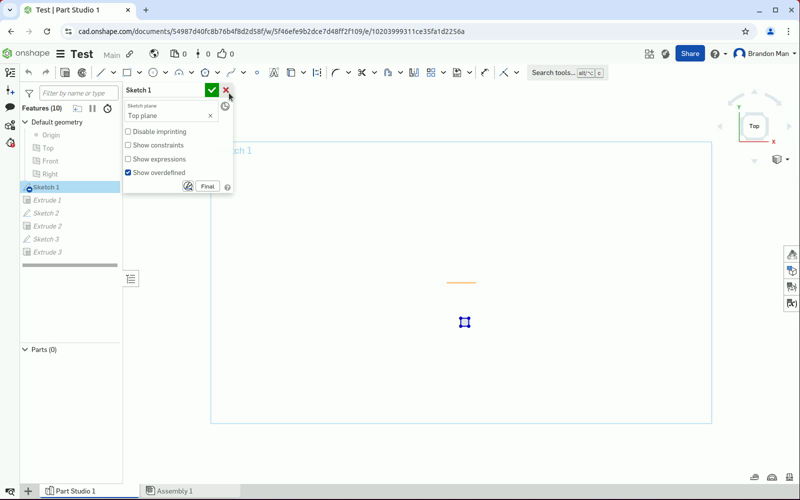
click(229, 92)
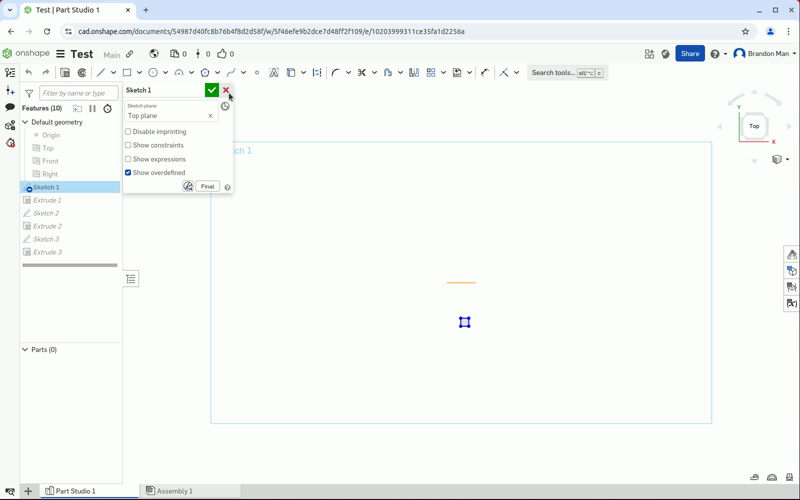
key(shift+s)
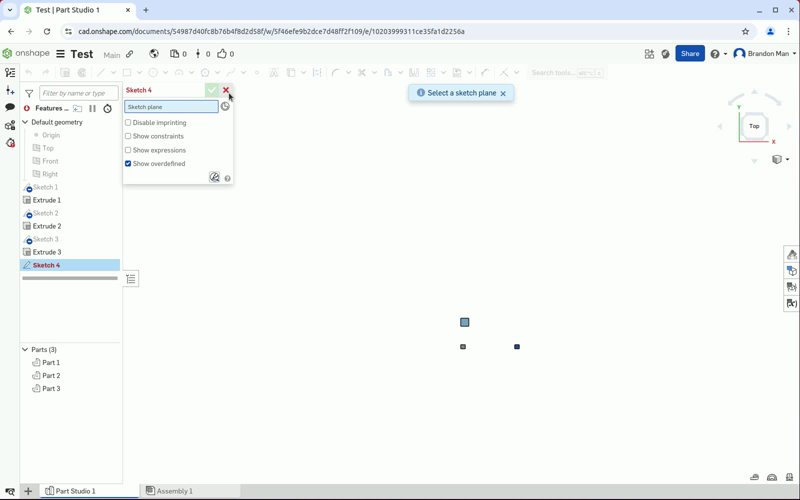
mouse_move(73, 150)
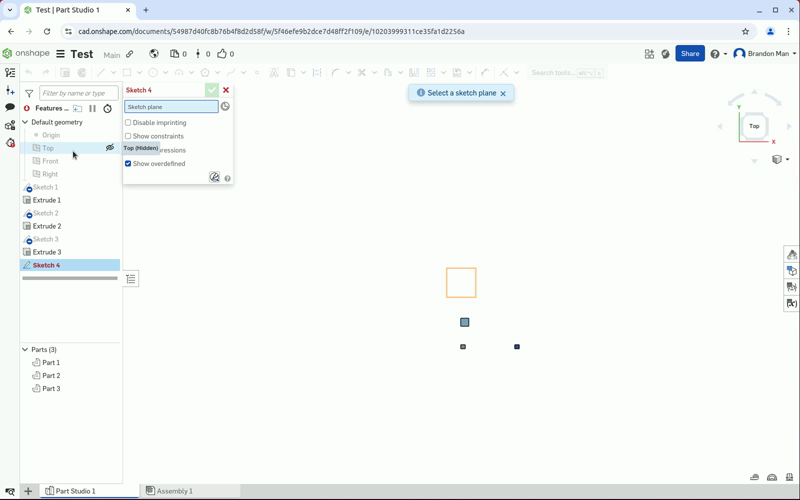
click(73, 150)
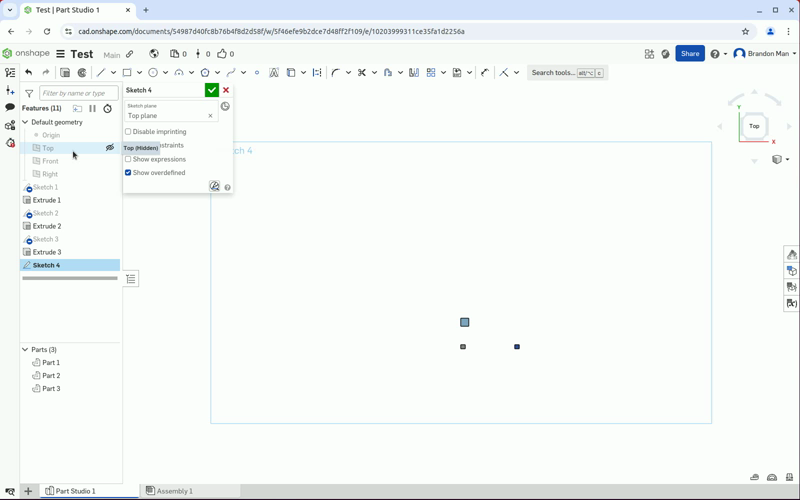
mouse_move(73, 352)
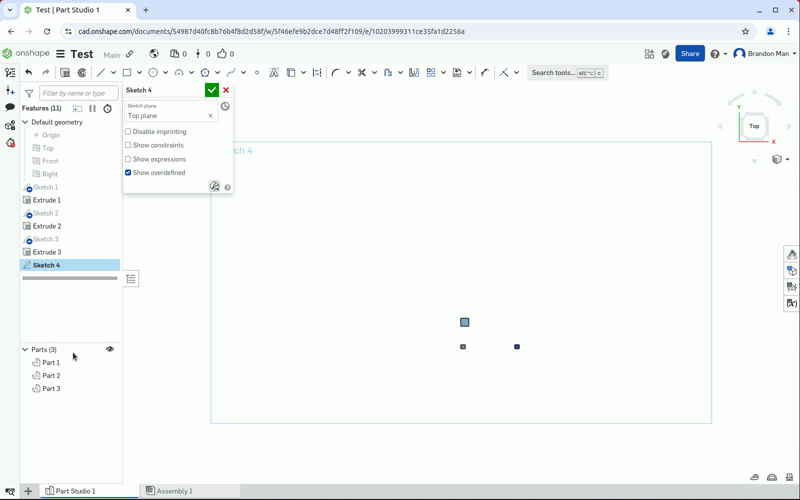
key(y)
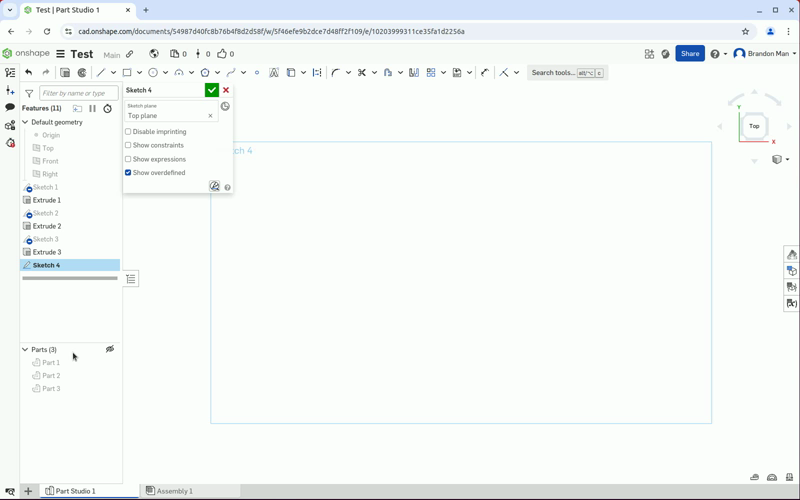
key(l)
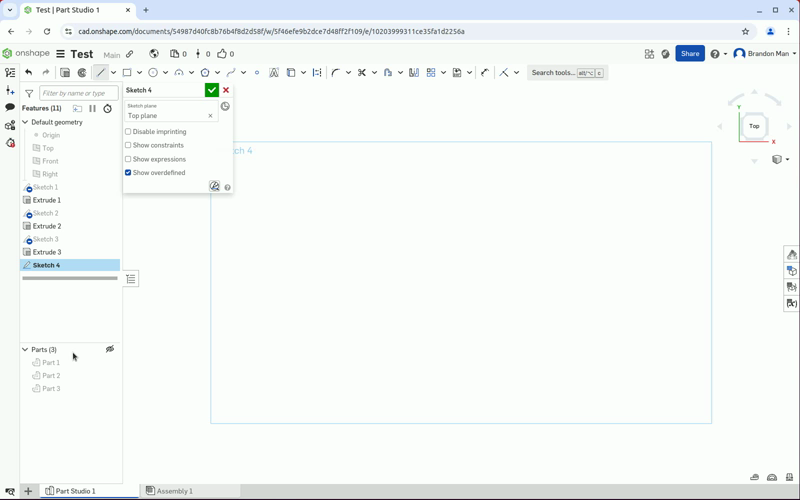
key_down(shift)
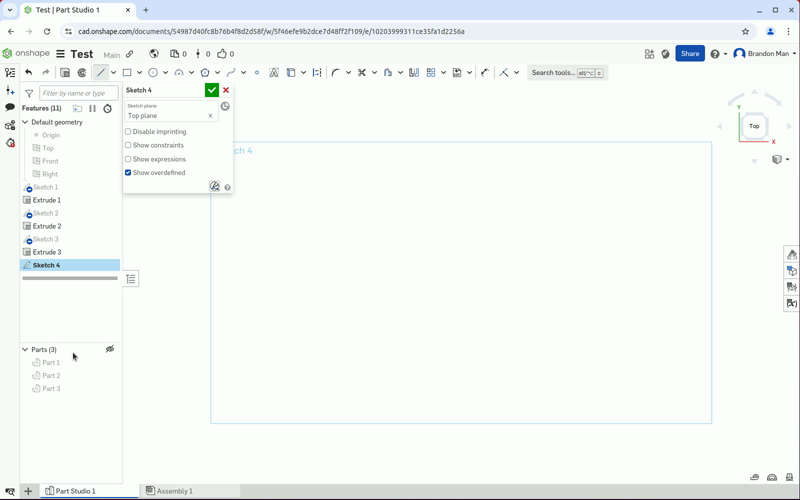
mouse_move(569, 348)
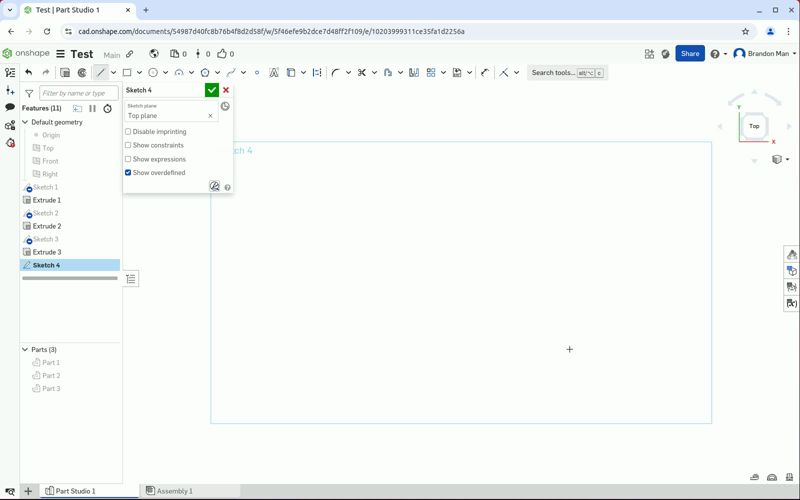
click(569, 348)
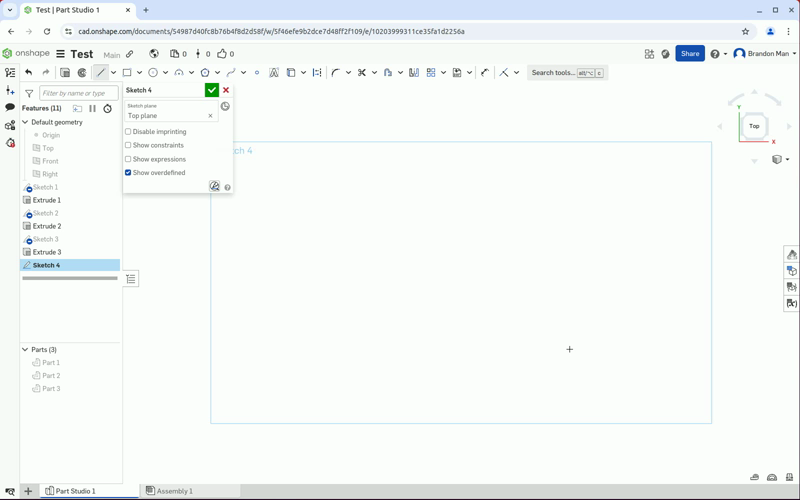
key_up(shift)
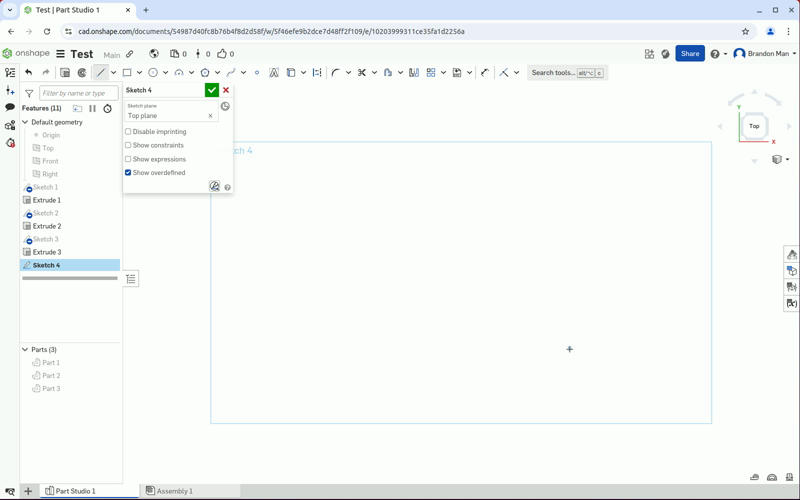
key_down(shift)
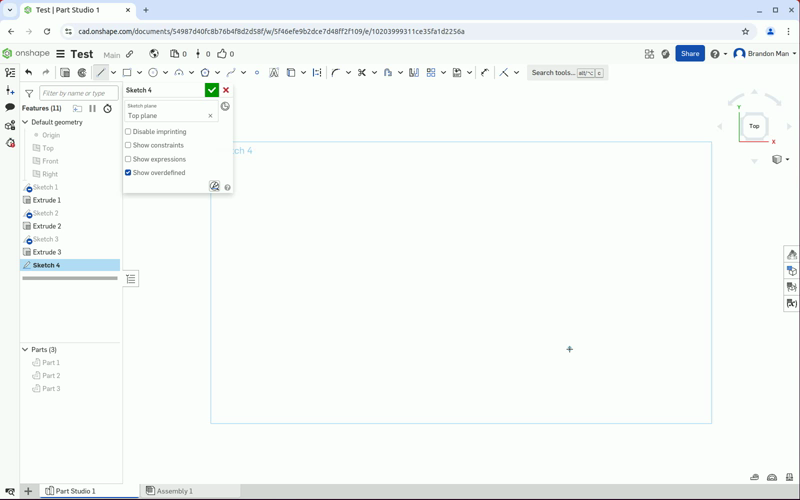
mouse_move(589, 348)
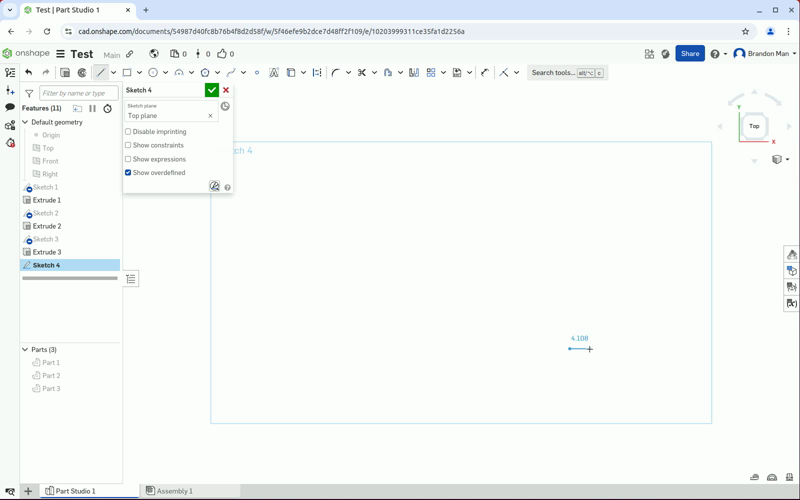
mouse_move(574, 348)
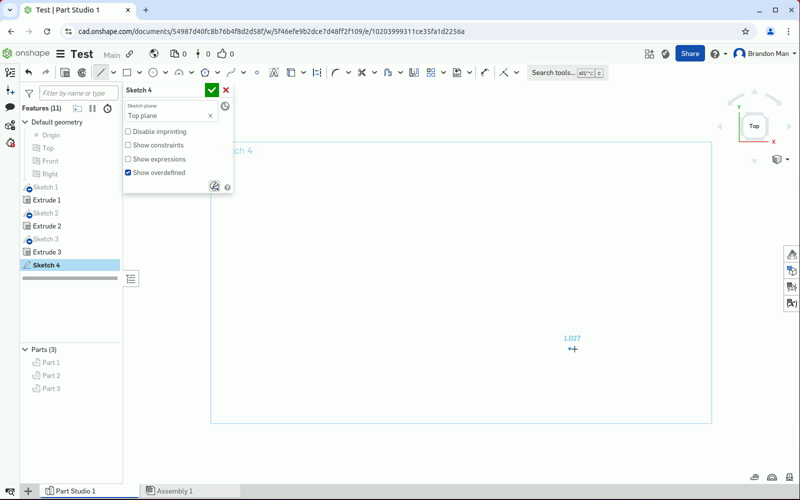
scroll(6)
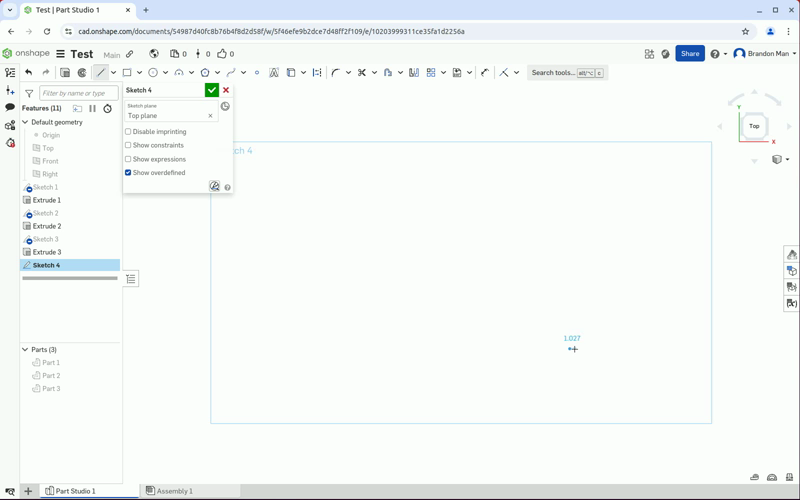
scroll(6)
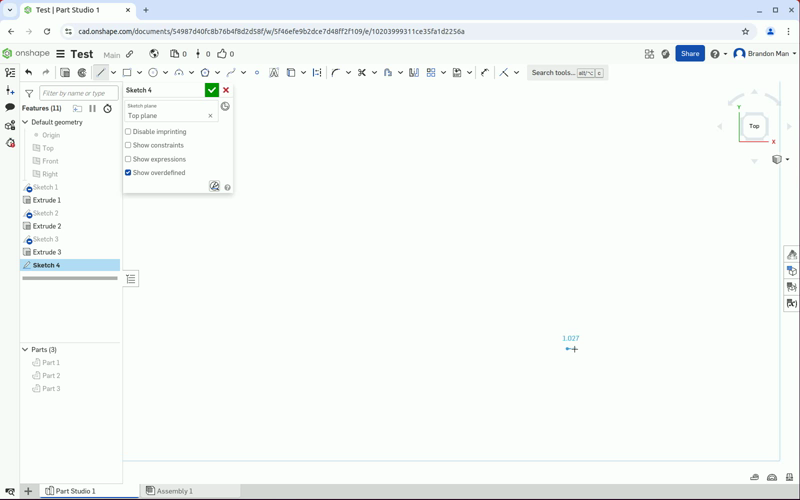
scroll(6)
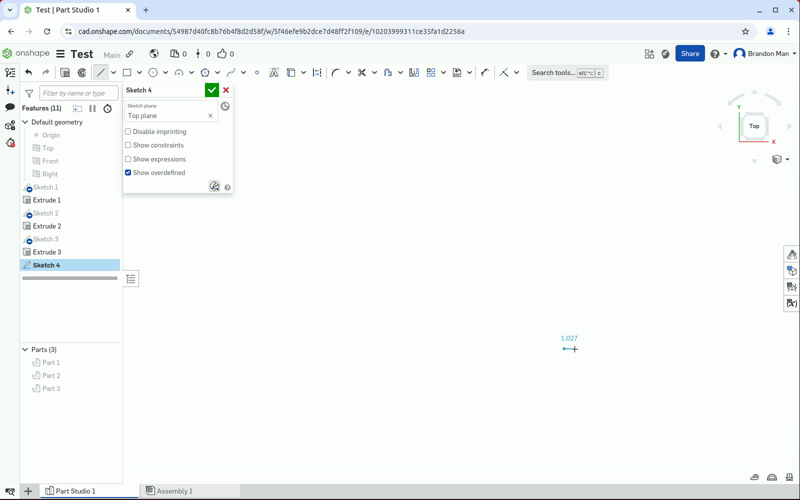
scroll(6)
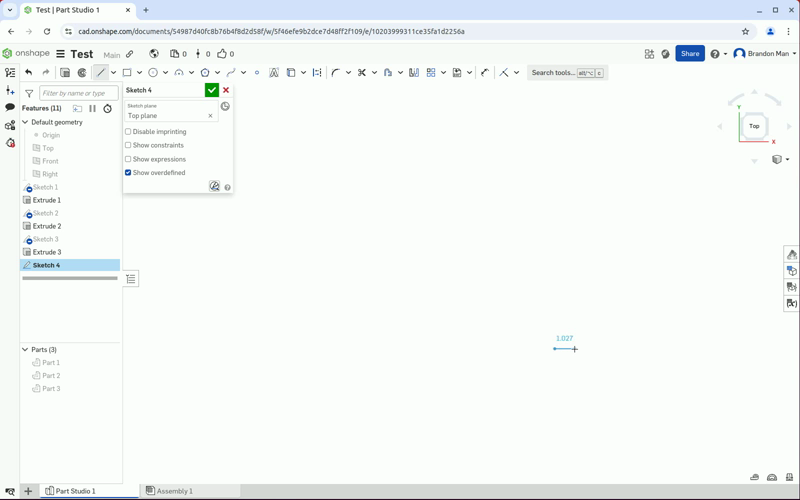
scroll(6)
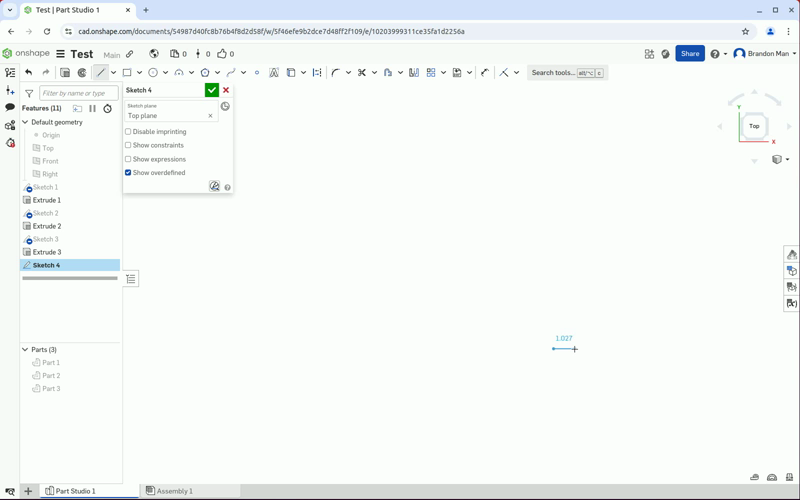
scroll(6)
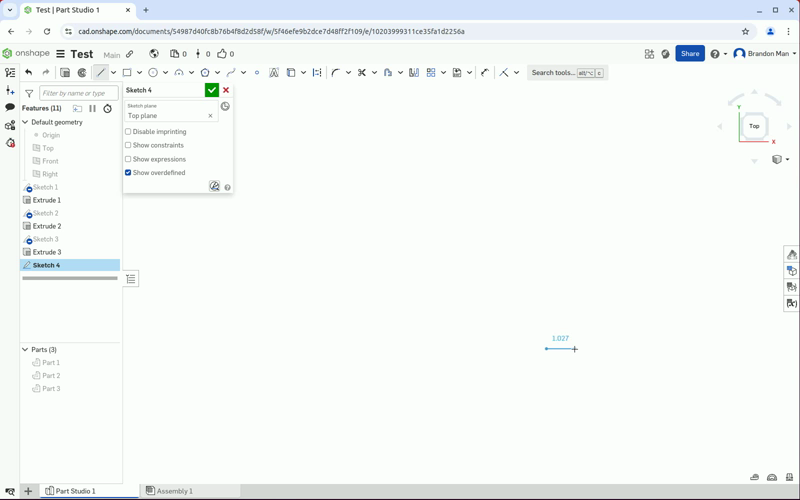
scroll(6)
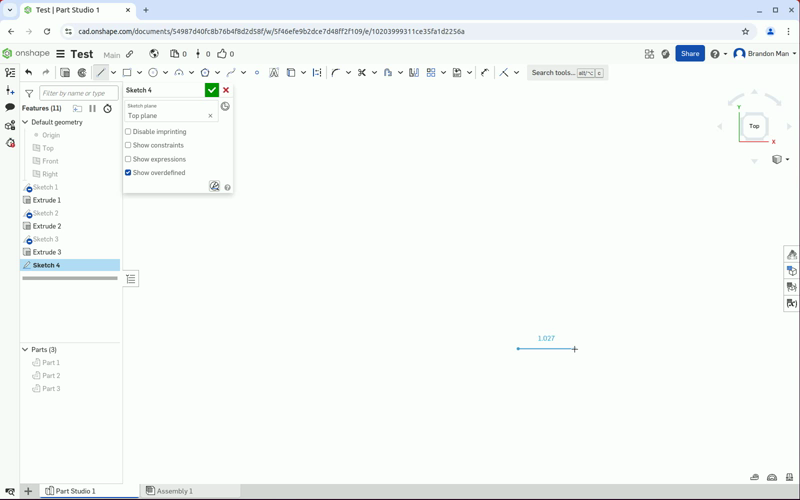
click(574, 348)
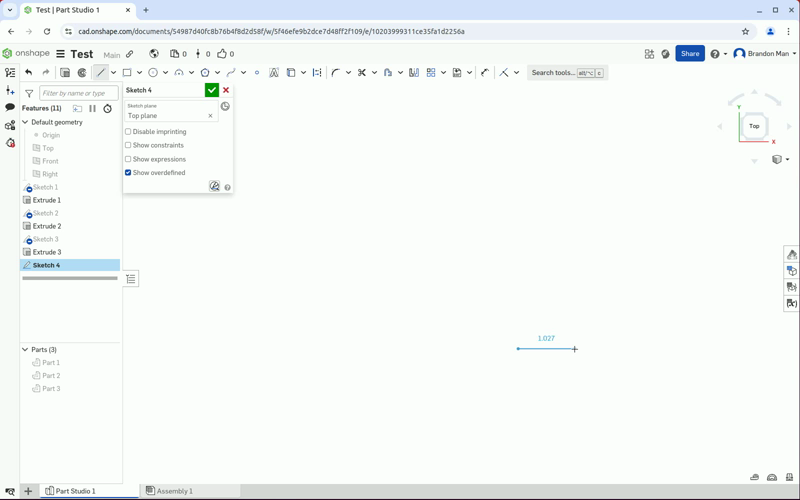
scroll(-6)
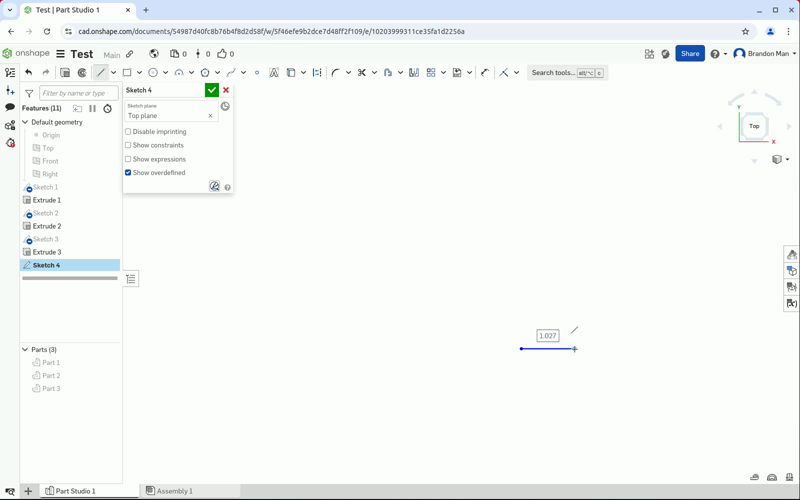
scroll(-6)
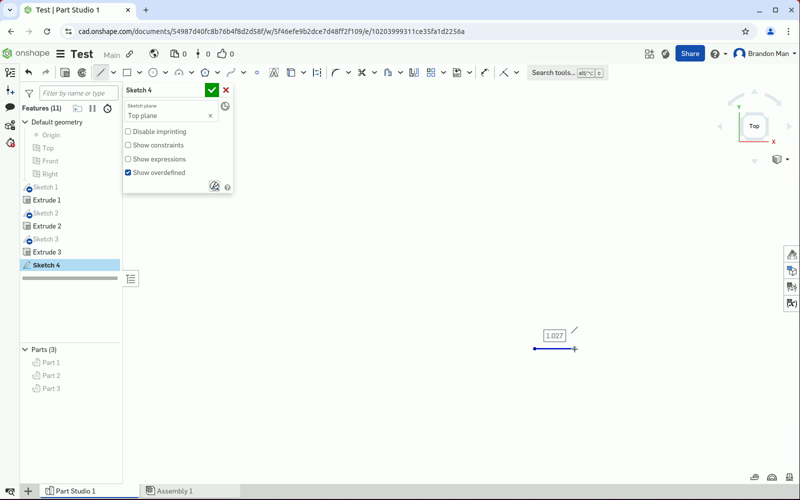
scroll(-6)
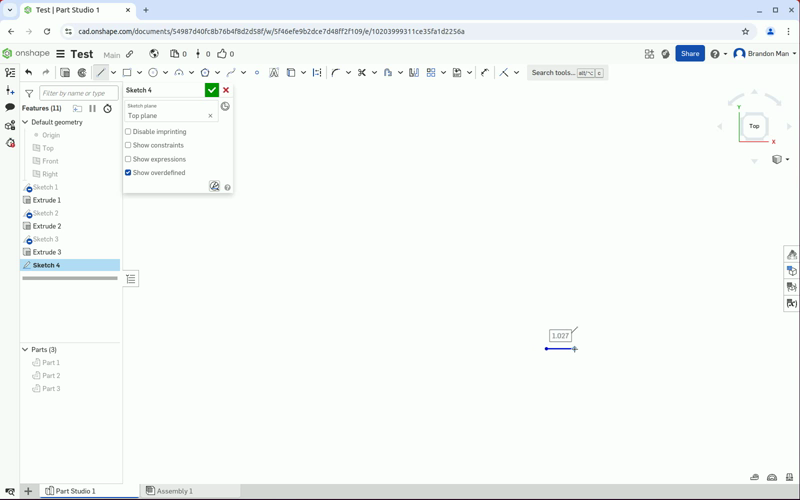
scroll(-6)
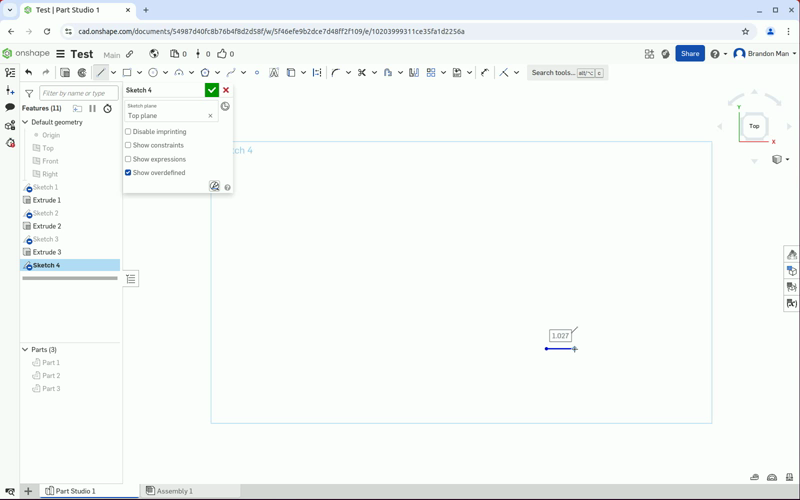
scroll(-6)
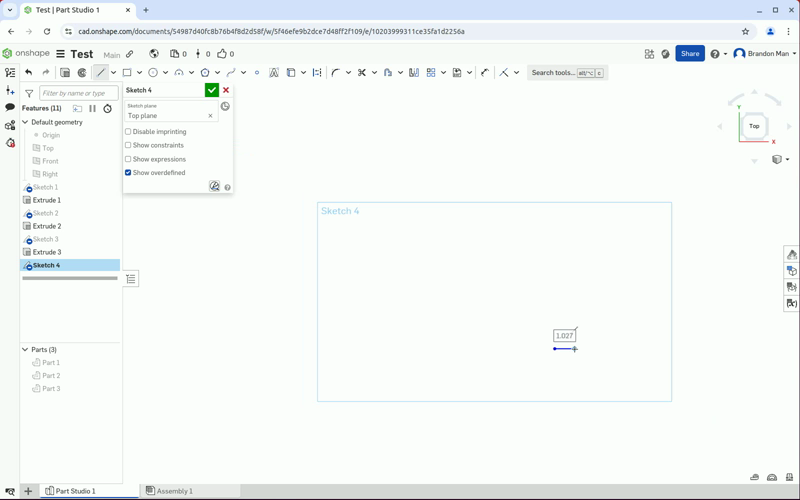
scroll(-6)
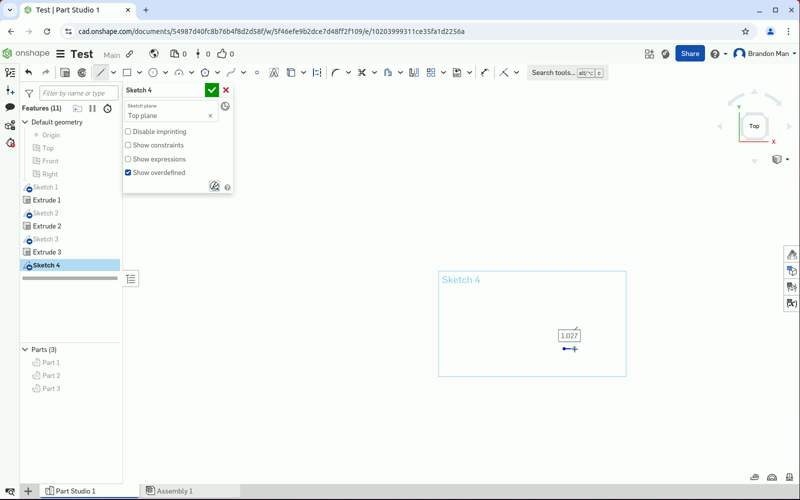
scroll(-6)
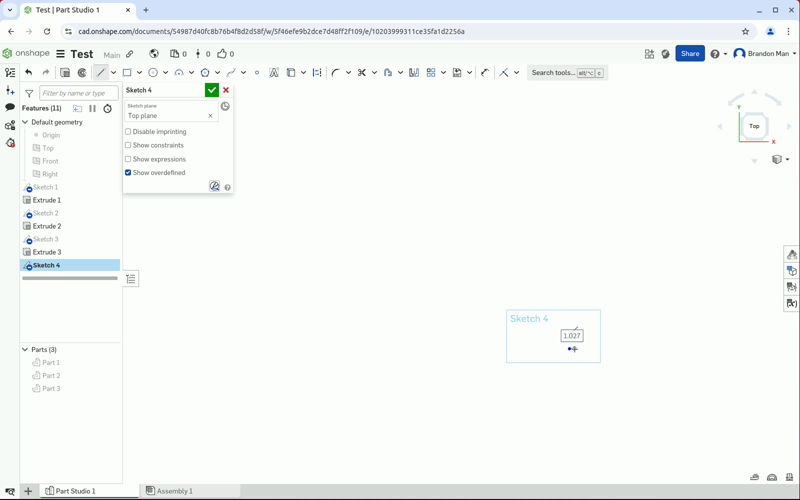
key_up(shift)
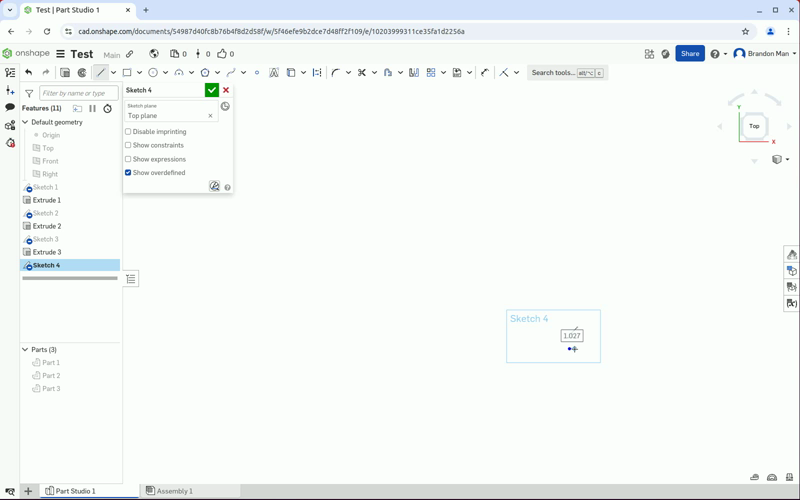
key_down(shift)
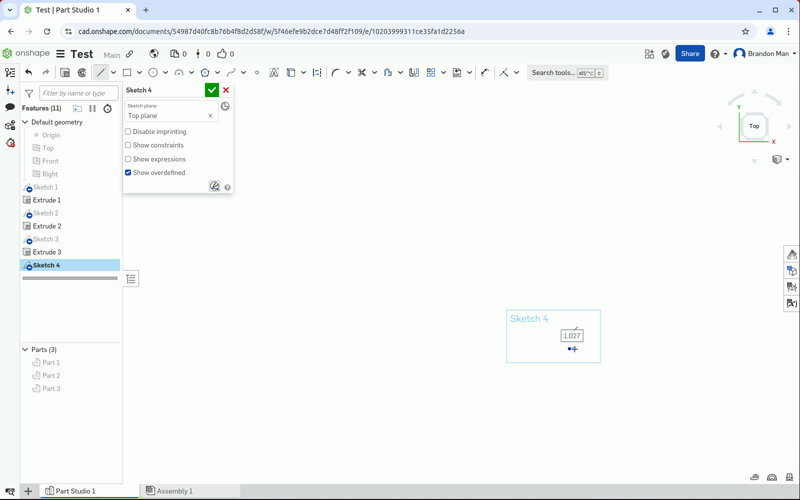
mouse_move(589, 348)
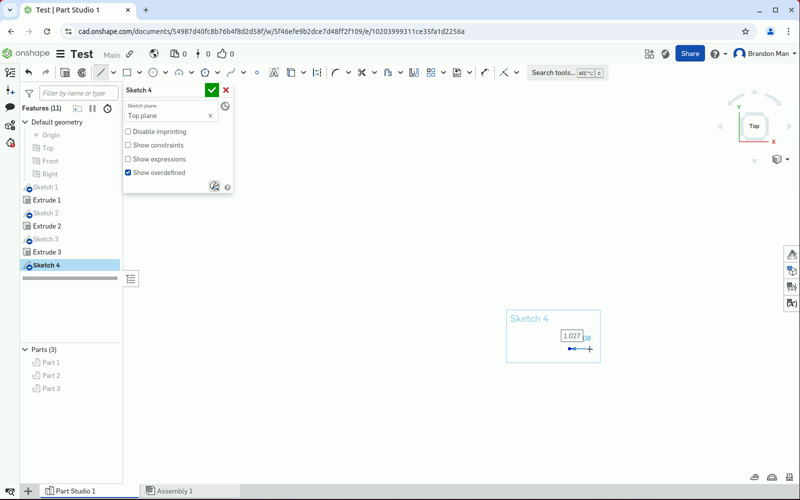
mouse_move(574, 344)
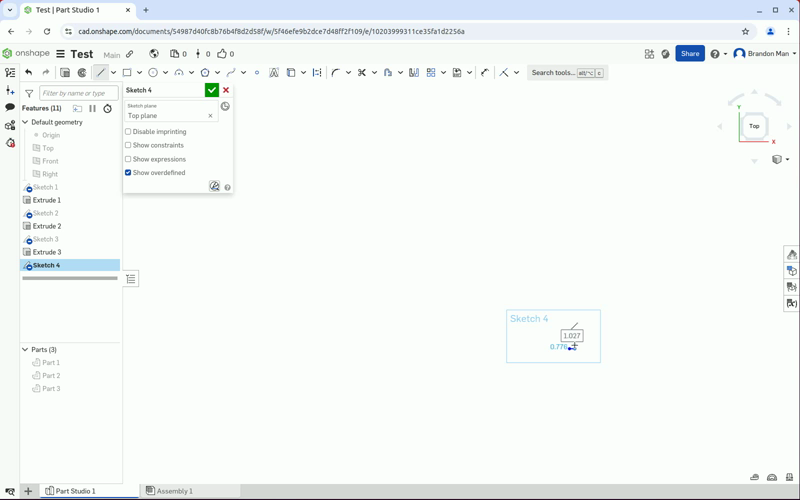
scroll(6)
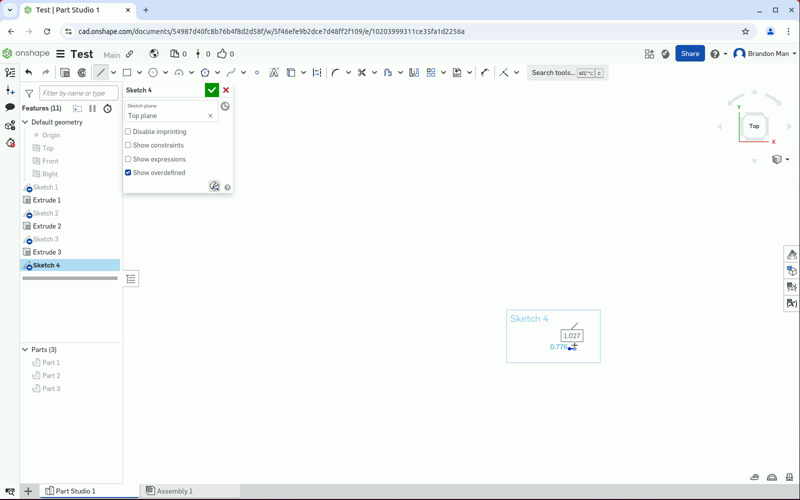
scroll(6)
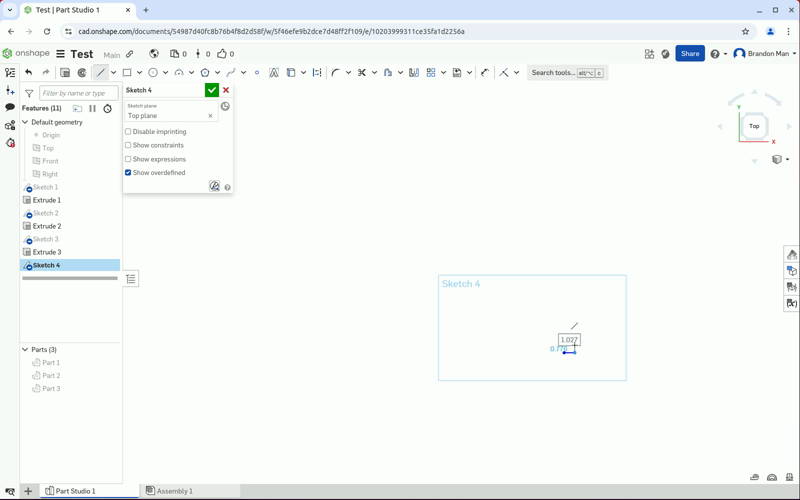
scroll(6)
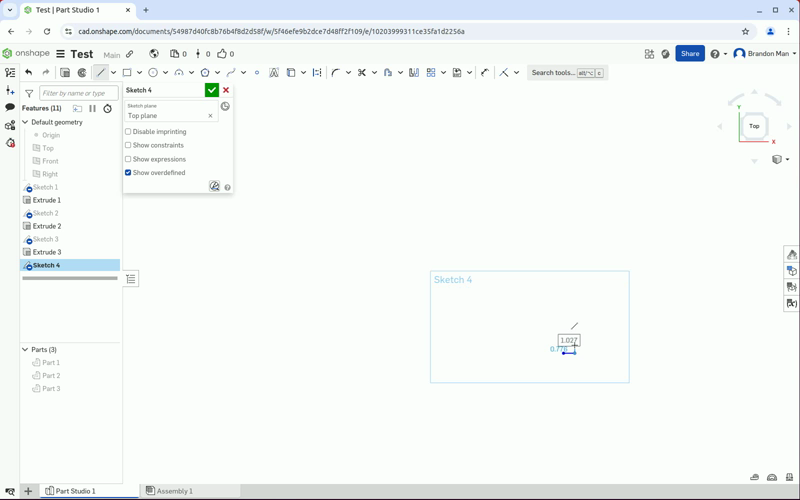
scroll(6)
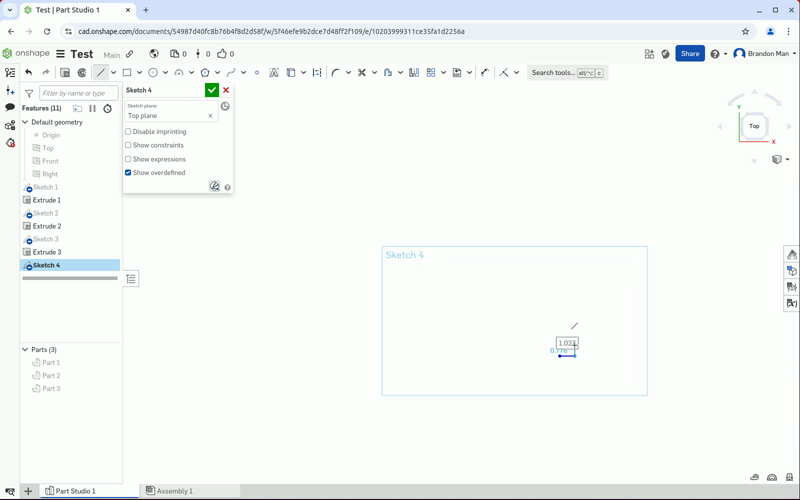
scroll(6)
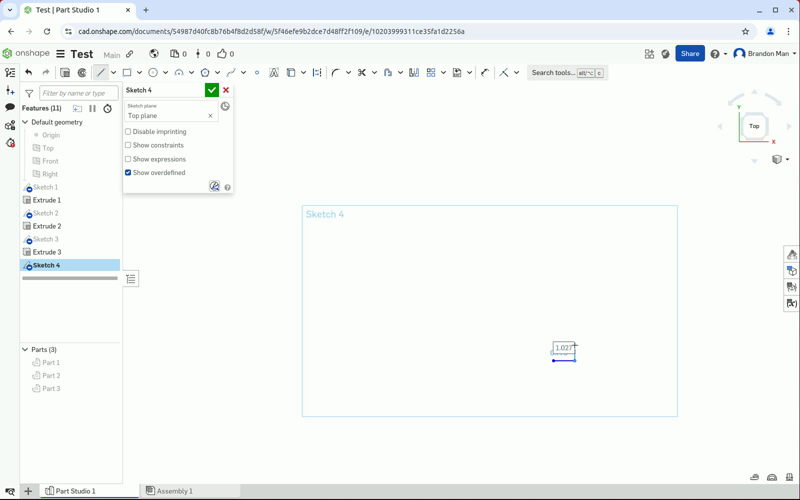
scroll(6)
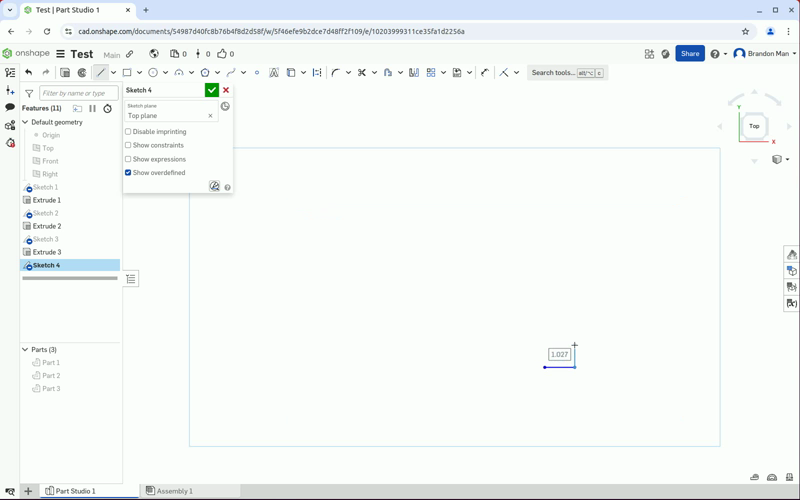
scroll(6)
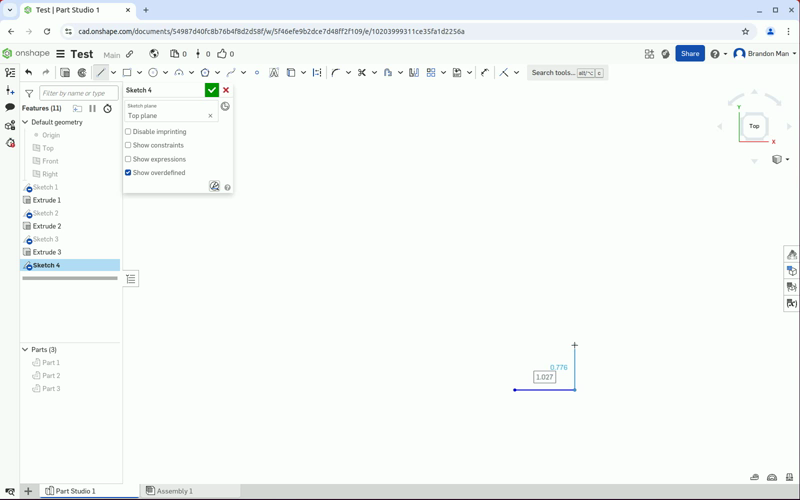
click(574, 344)
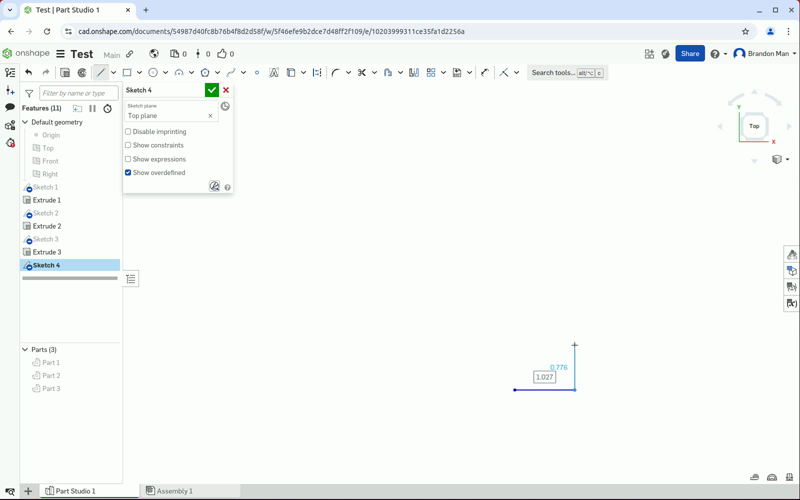
scroll(-6)
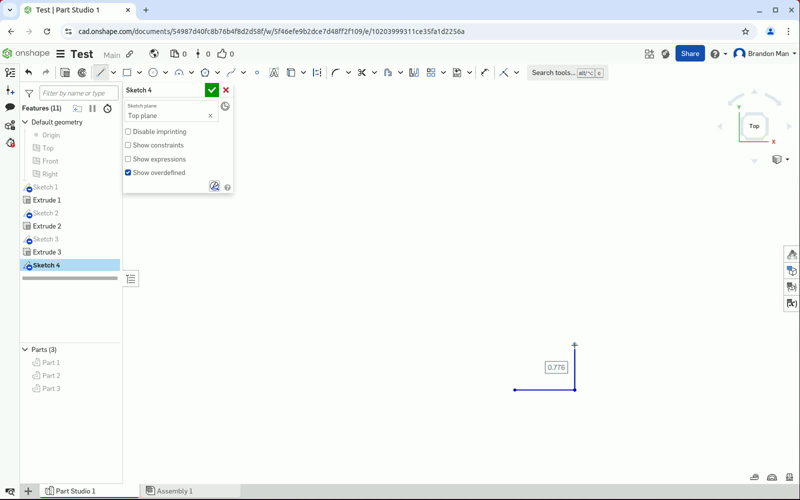
scroll(-6)
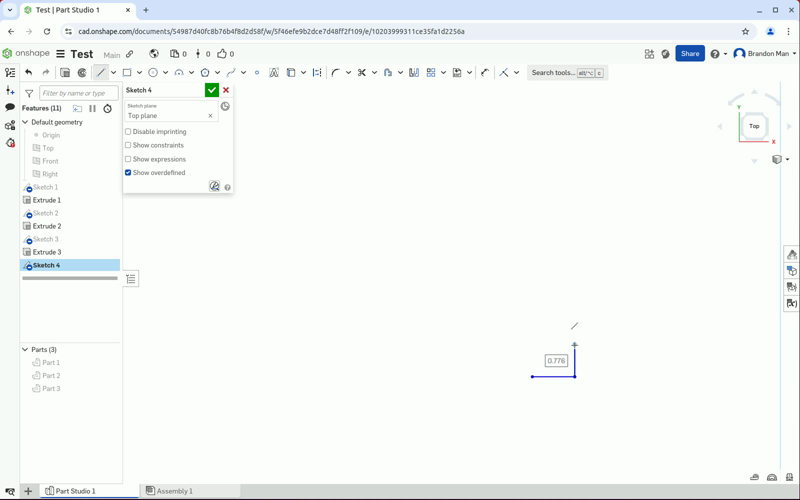
scroll(-6)
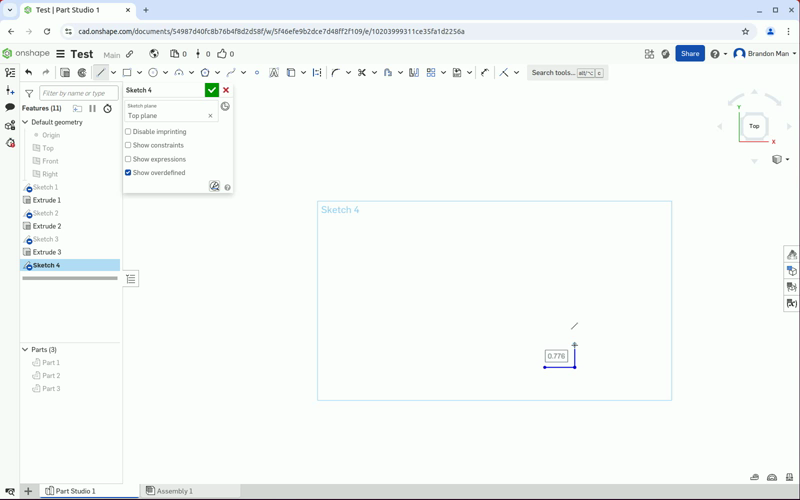
scroll(-6)
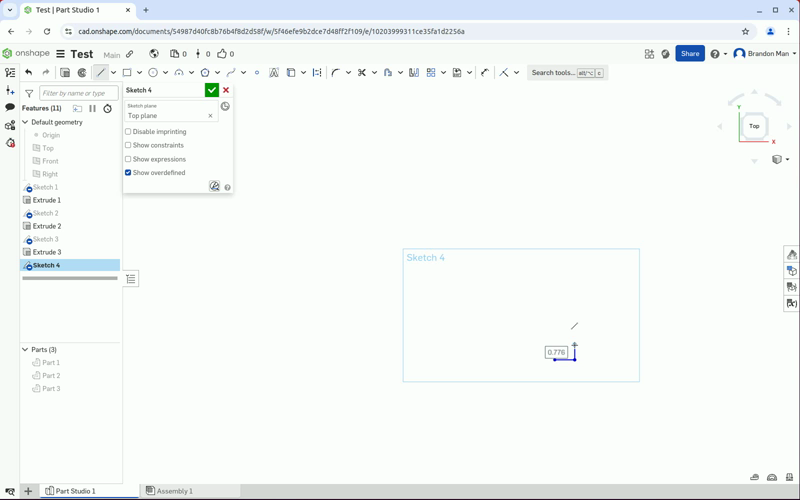
scroll(-6)
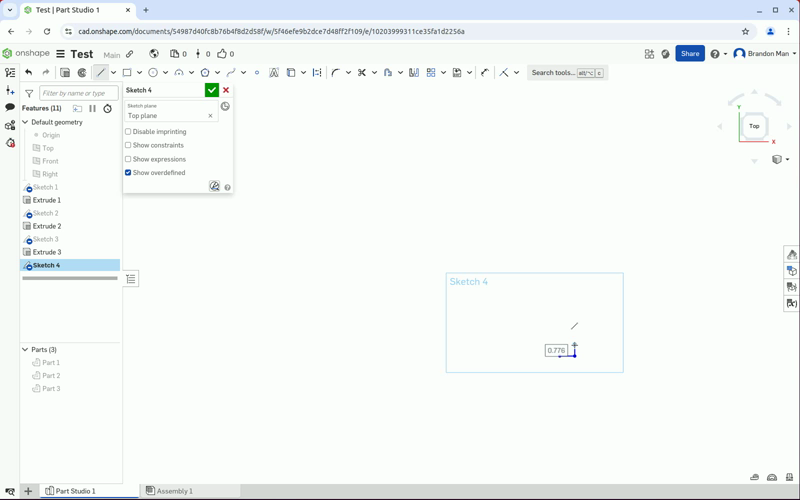
scroll(-6)
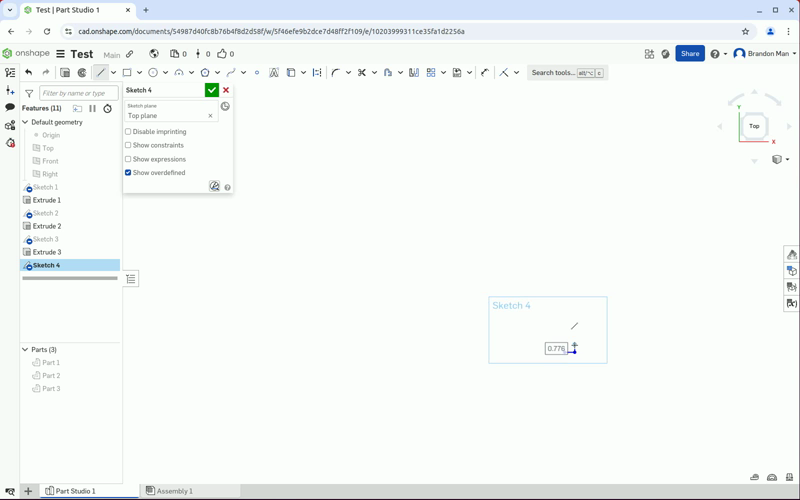
scroll(-6)
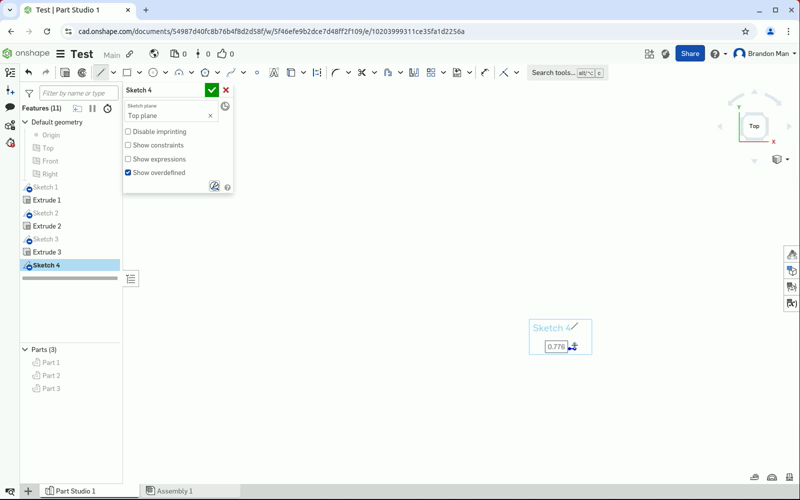
key_up(shift)
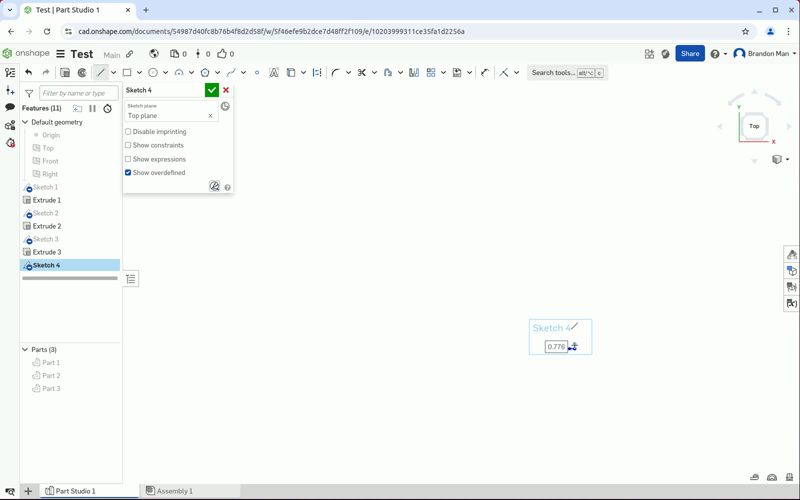
key_down(shift)
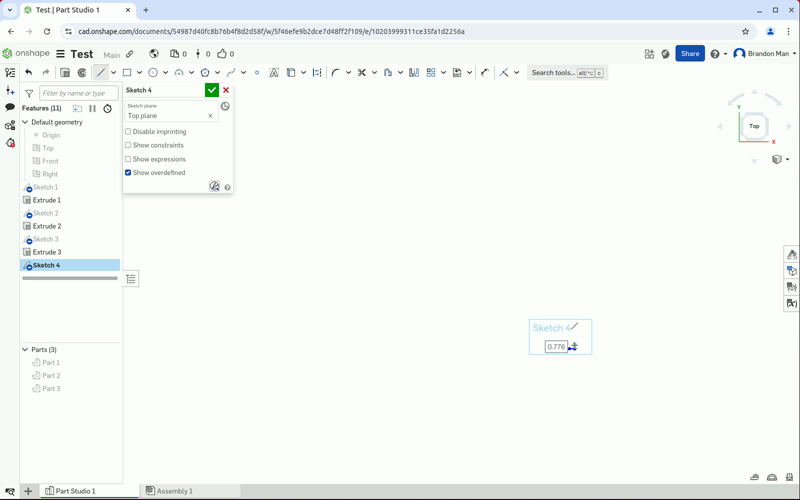
mouse_move(589, 344)
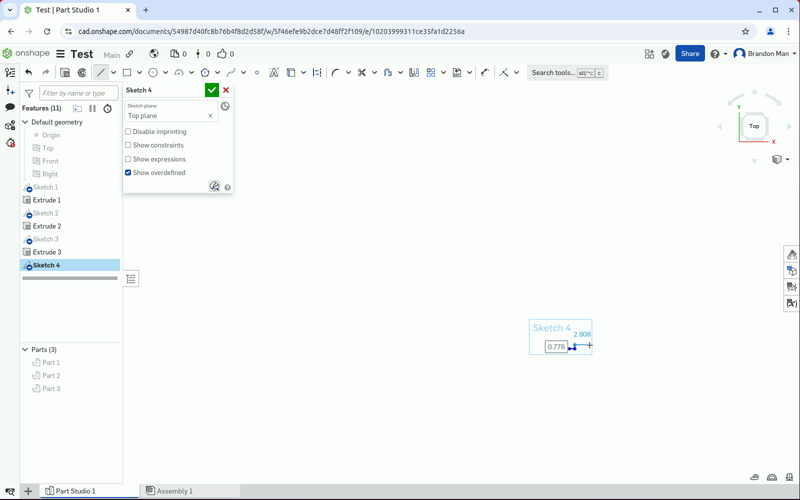
mouse_move(569, 344)
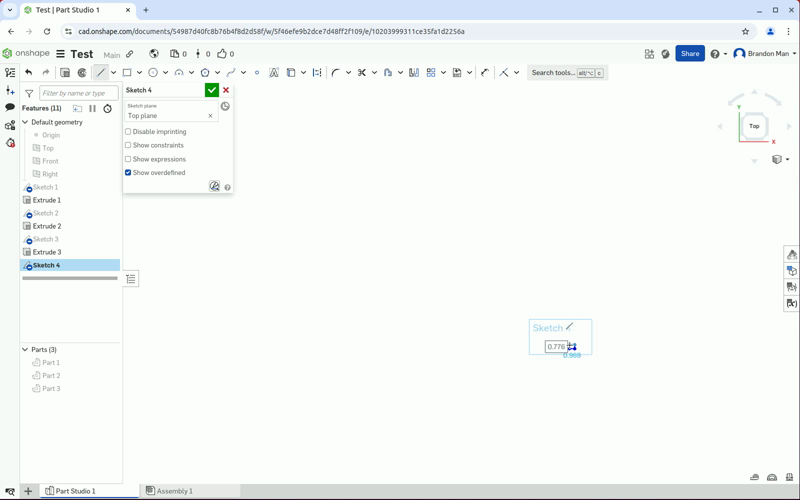
scroll(6)
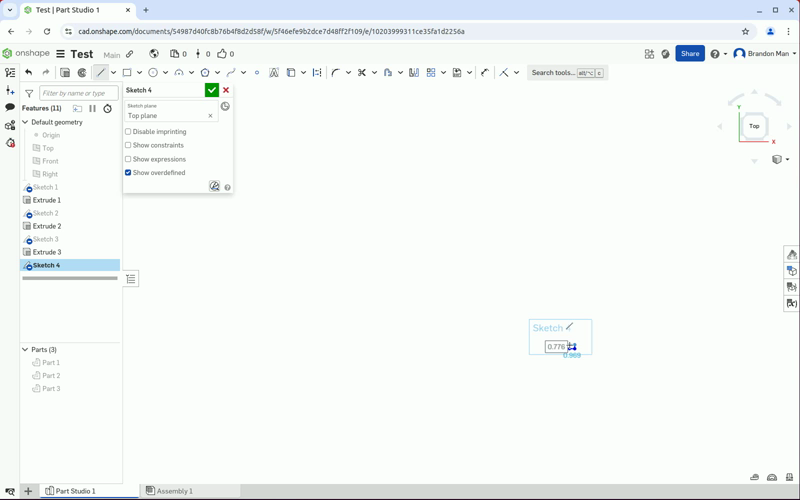
scroll(6)
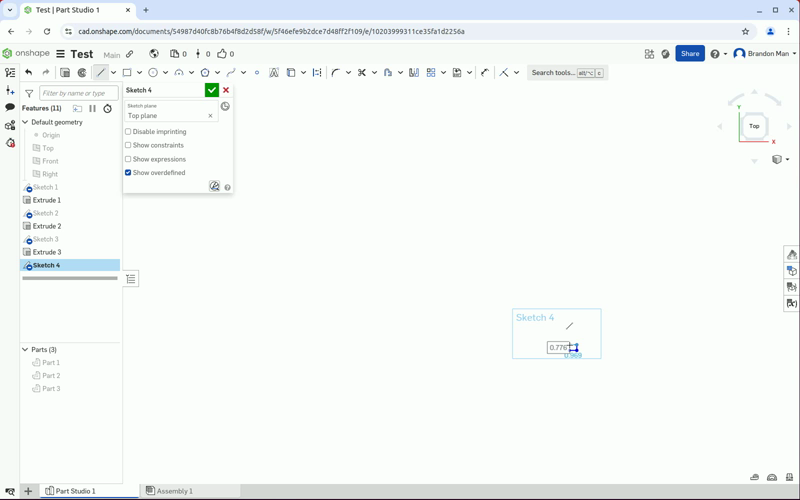
scroll(6)
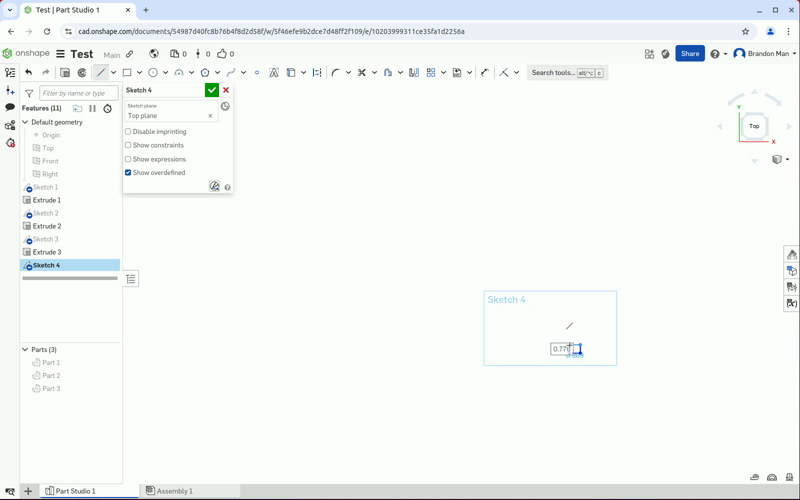
scroll(6)
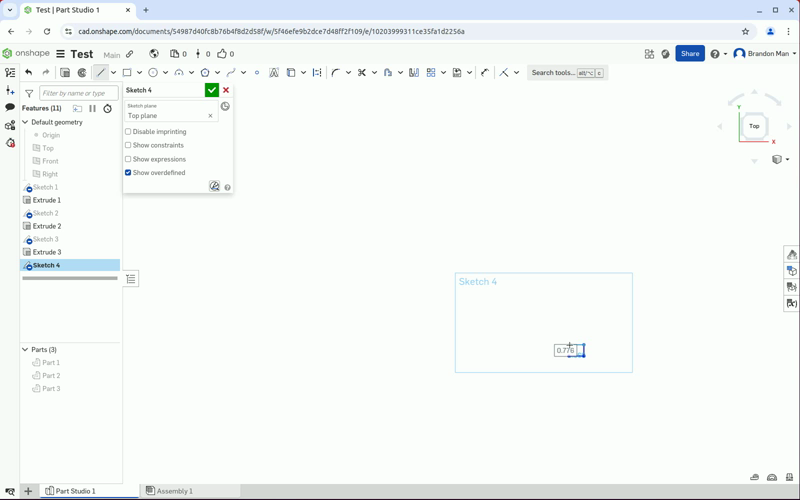
scroll(6)
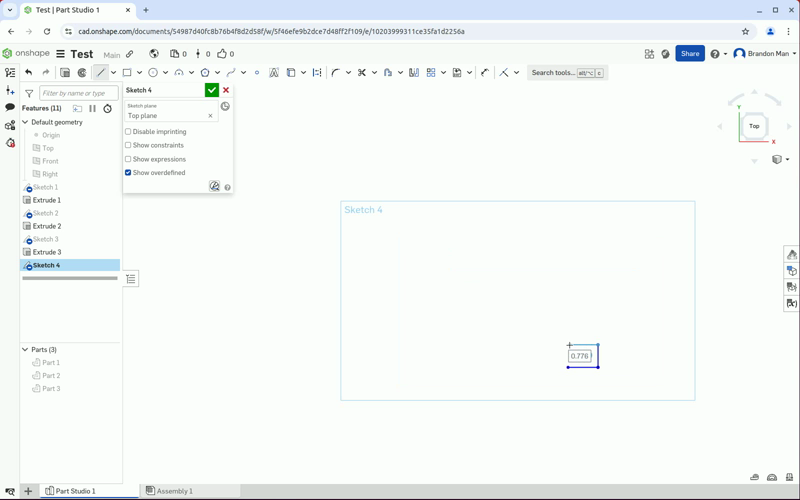
scroll(6)
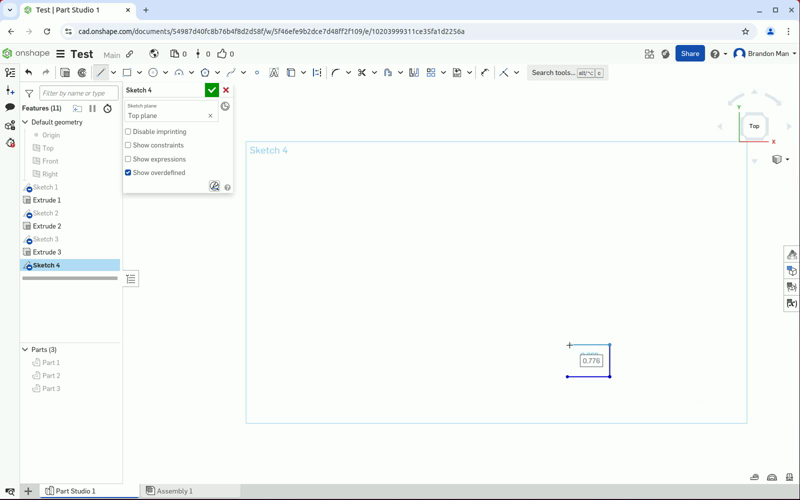
scroll(6)
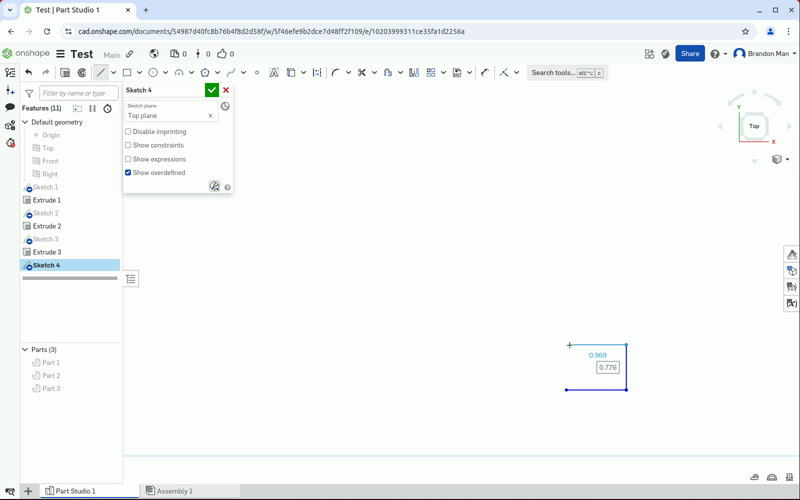
click(569, 344)
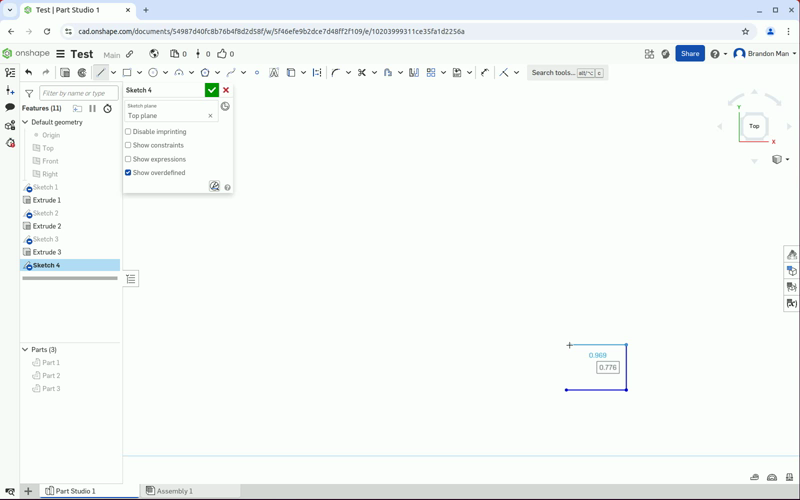
scroll(-6)
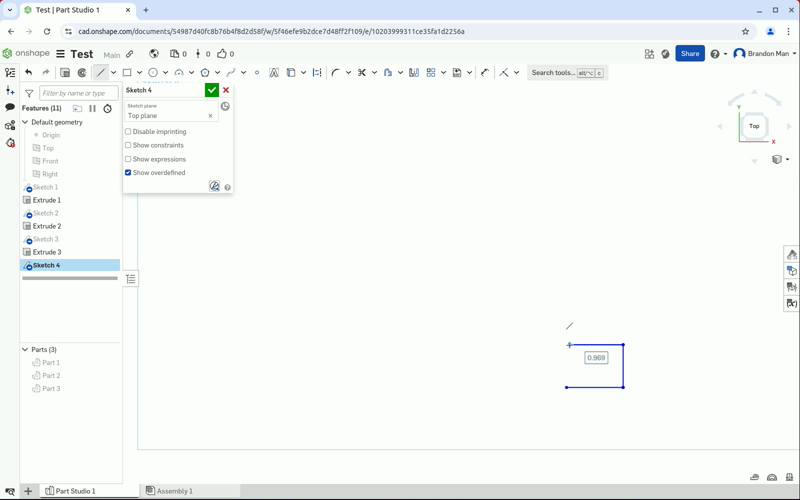
scroll(-6)
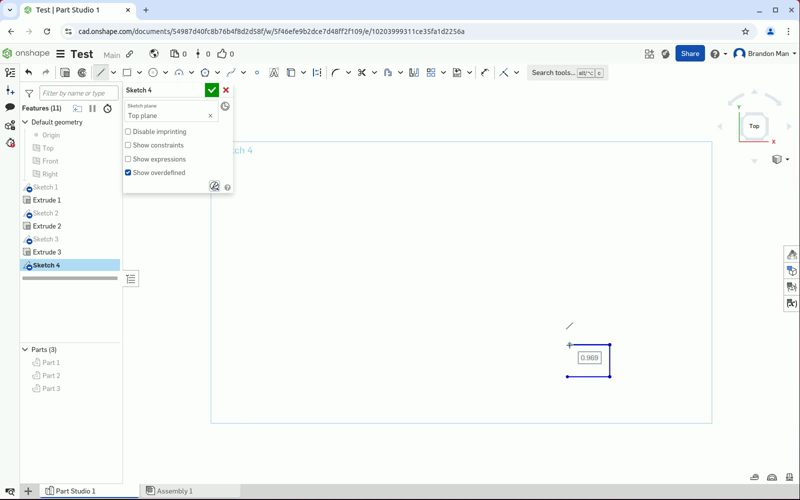
scroll(-6)
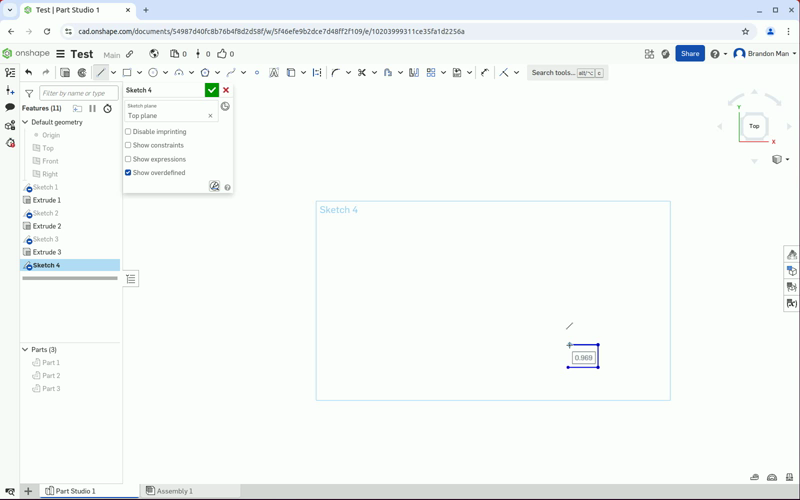
scroll(-6)
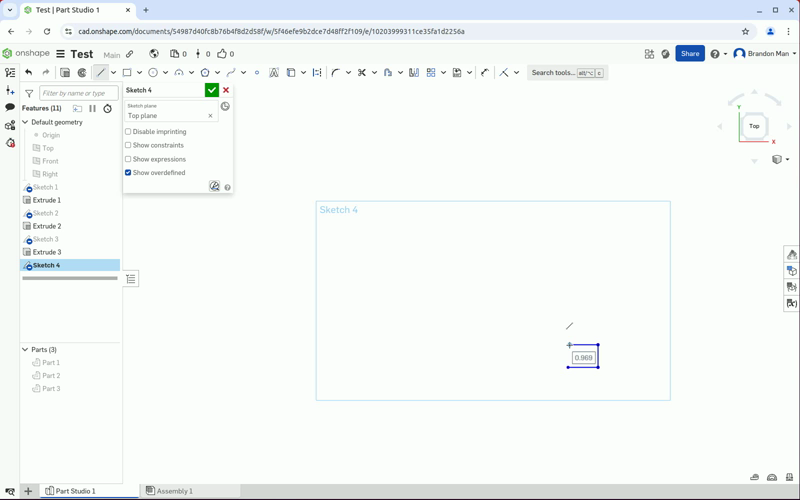
scroll(-6)
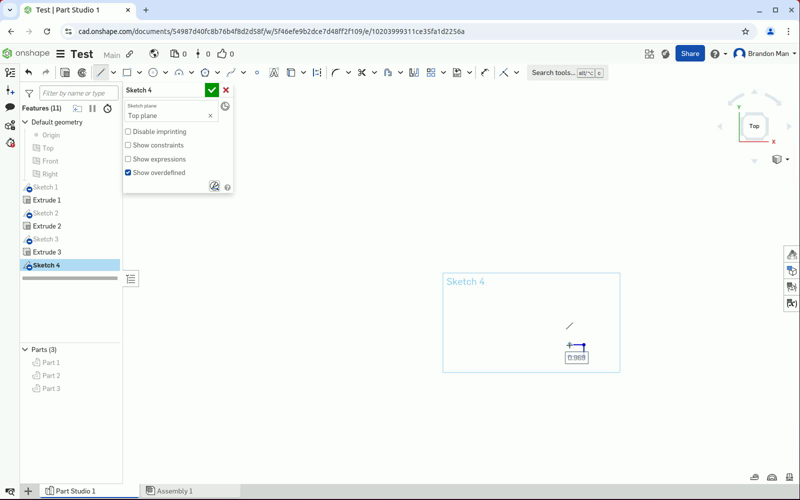
scroll(-6)
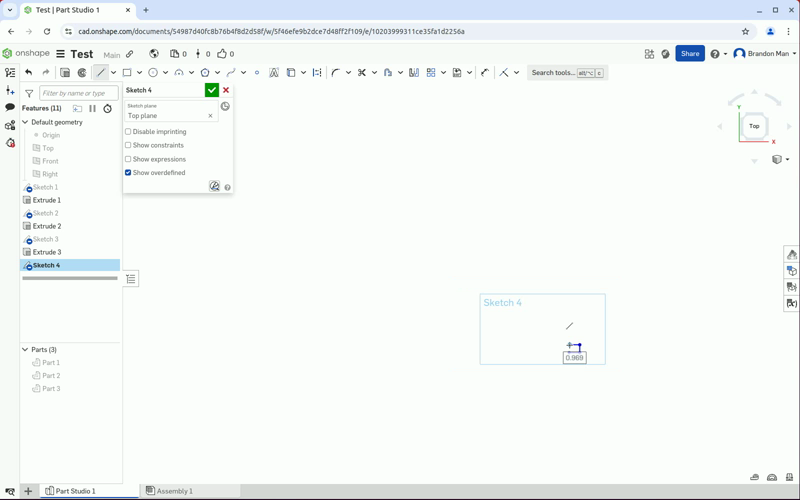
scroll(-6)
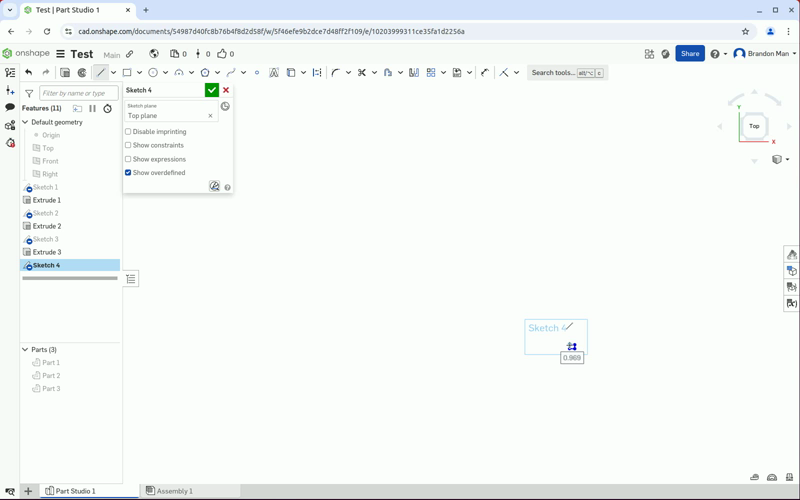
key_up(shift)
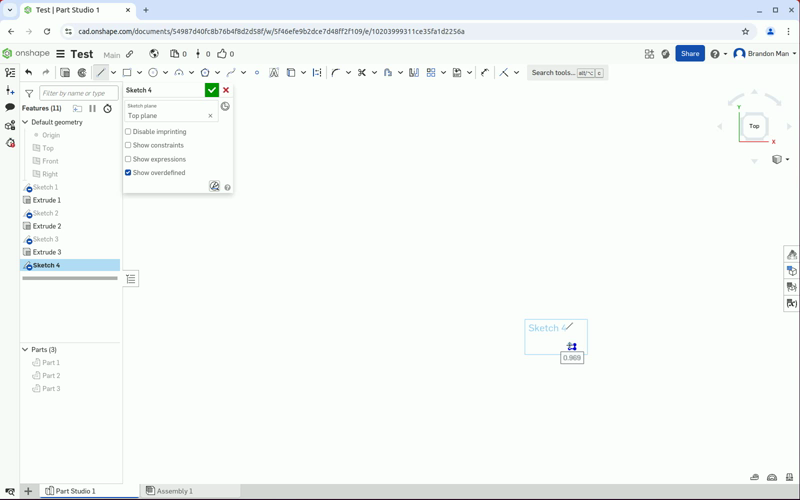
mouse_move(589, 344)
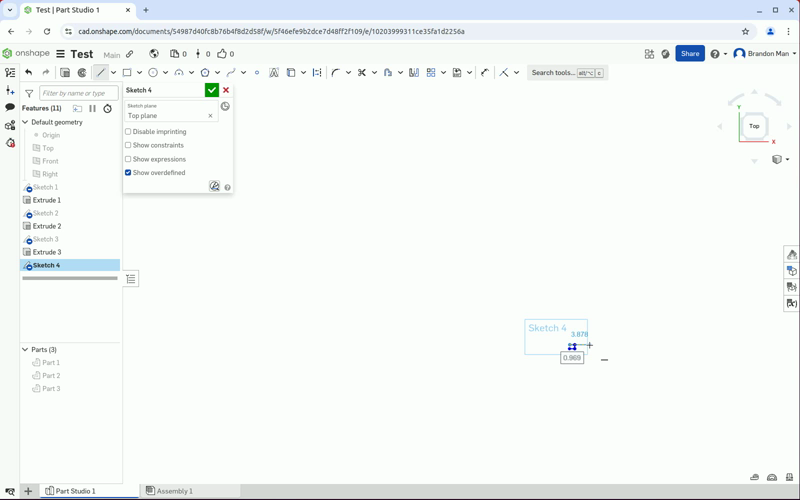
key_down(shift)
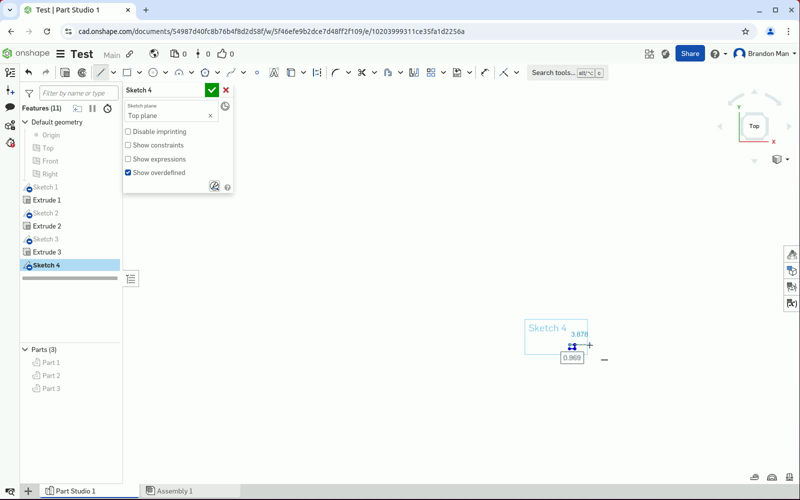
mouse_move(569, 348)
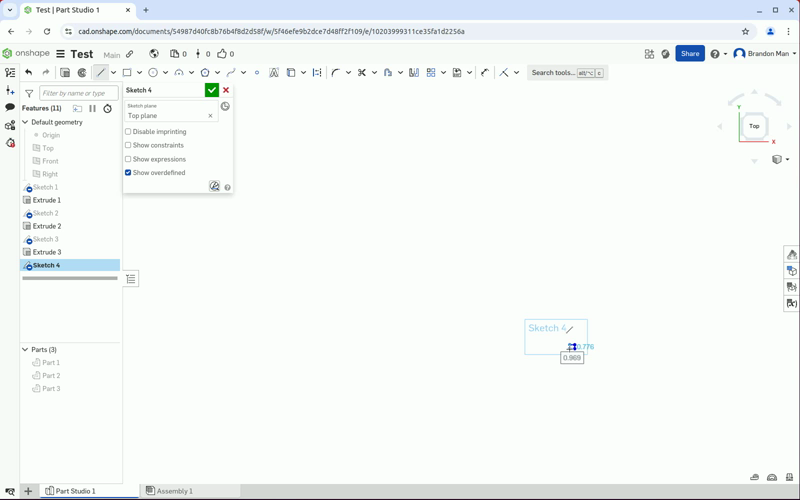
scroll(6)
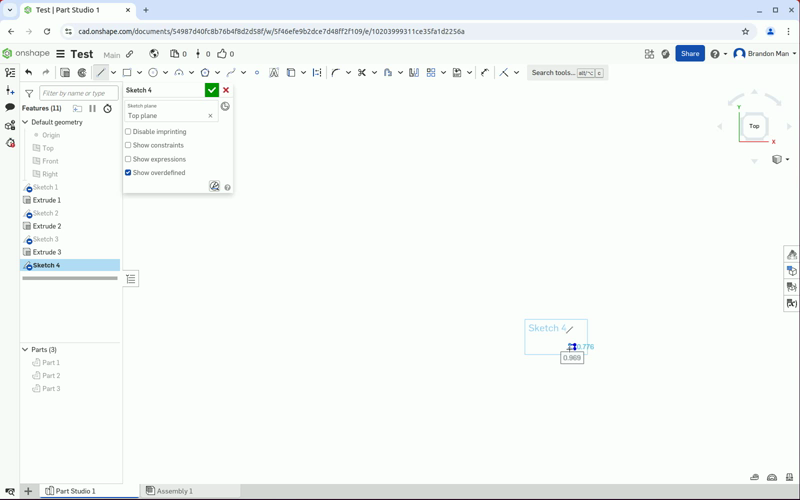
scroll(6)
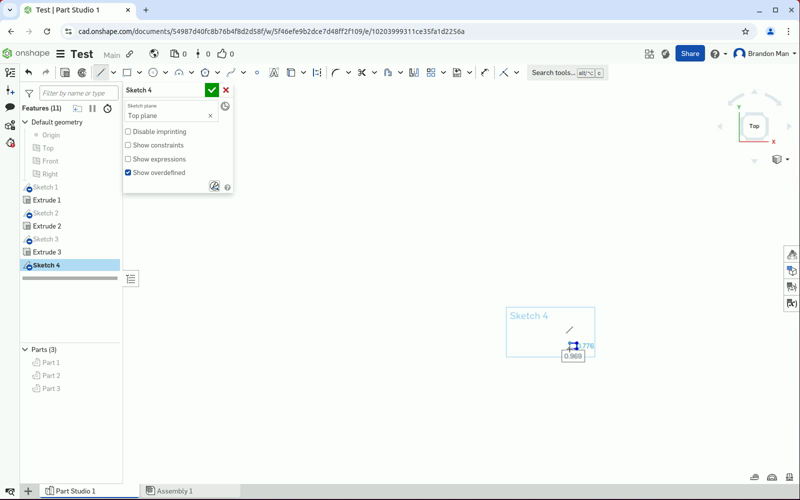
scroll(6)
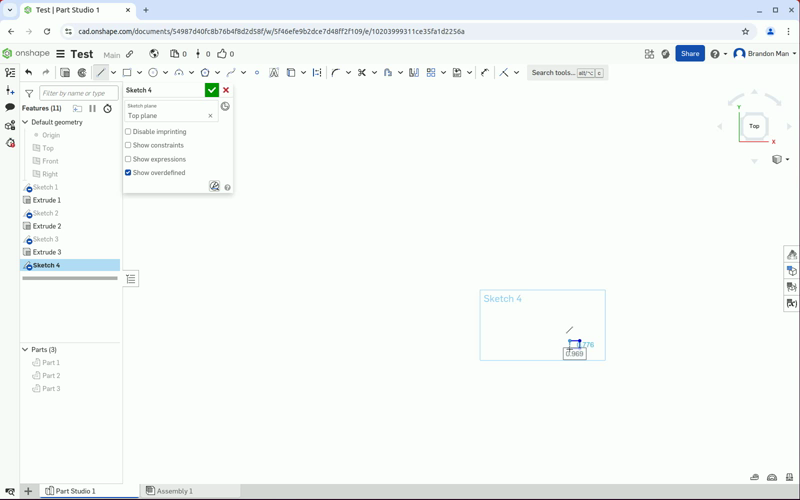
scroll(6)
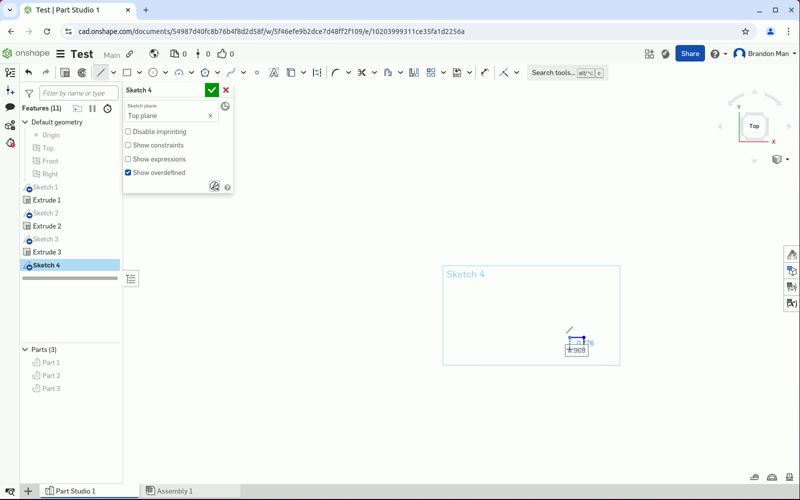
scroll(6)
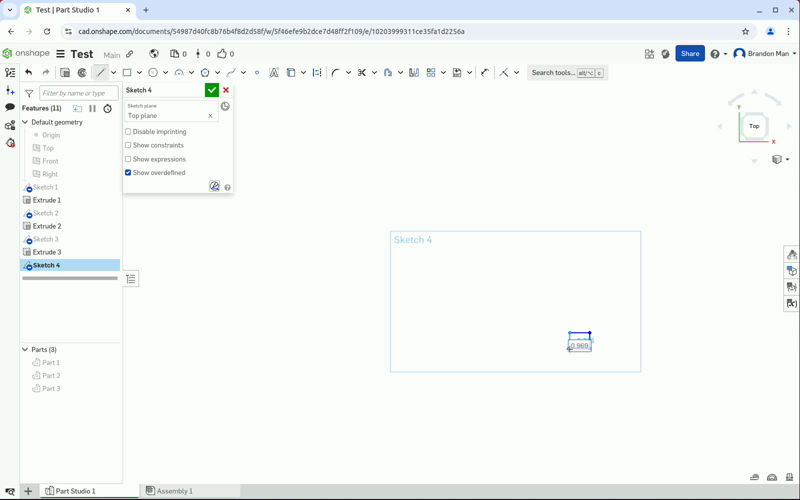
scroll(6)
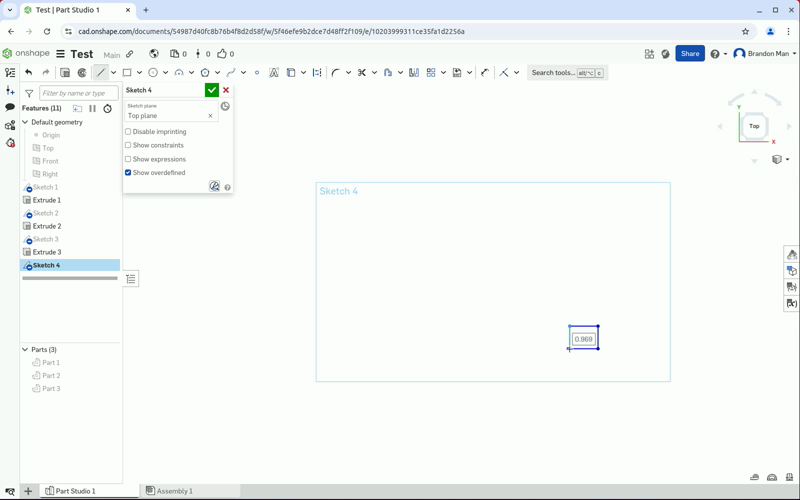
scroll(6)
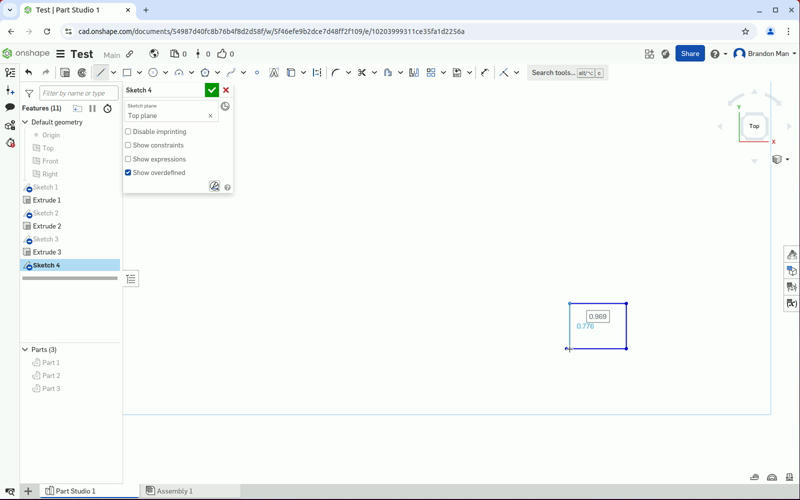
key_up(shift)
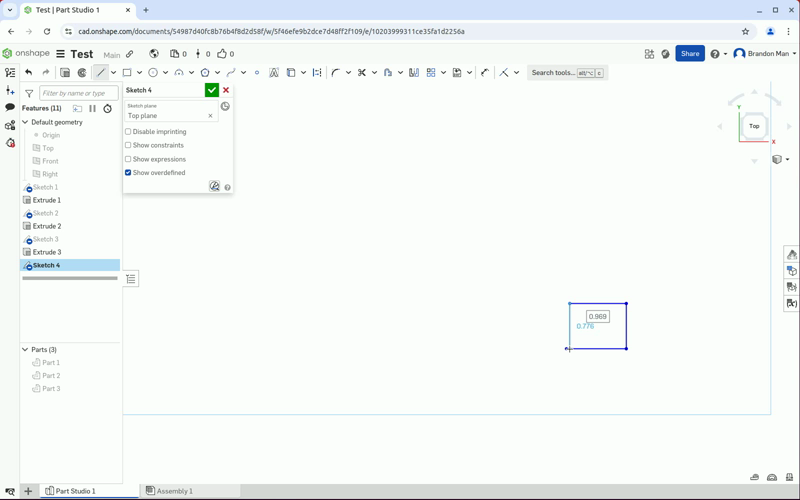
click(569, 348)
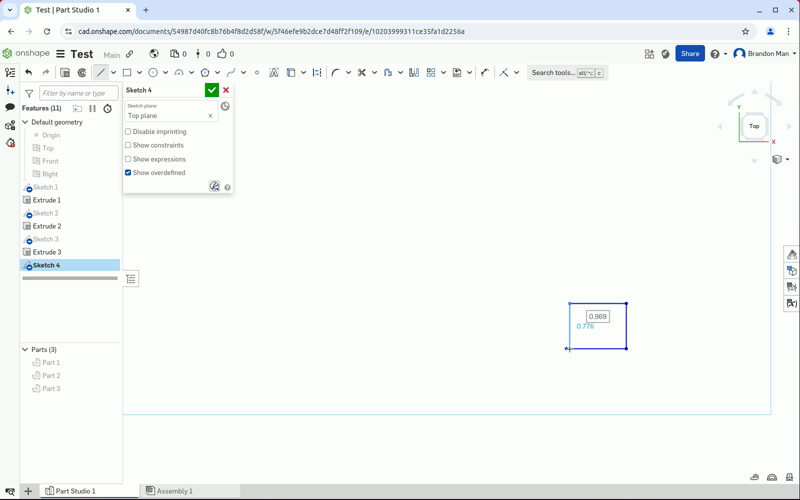
scroll(-6)
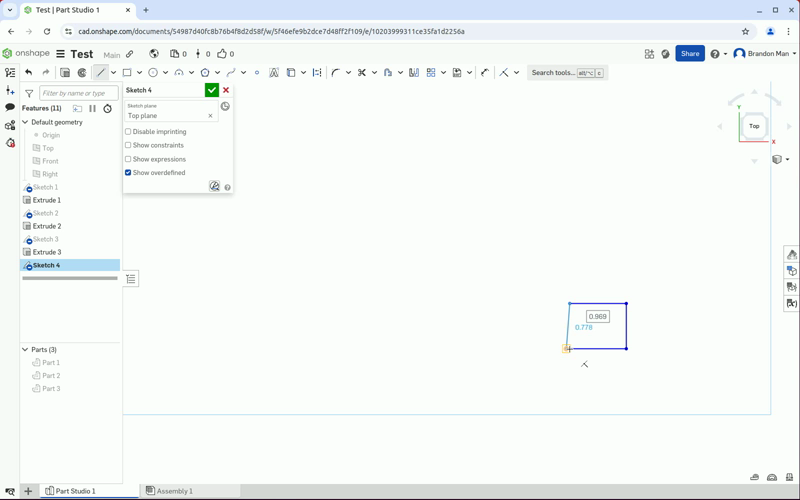
scroll(-6)
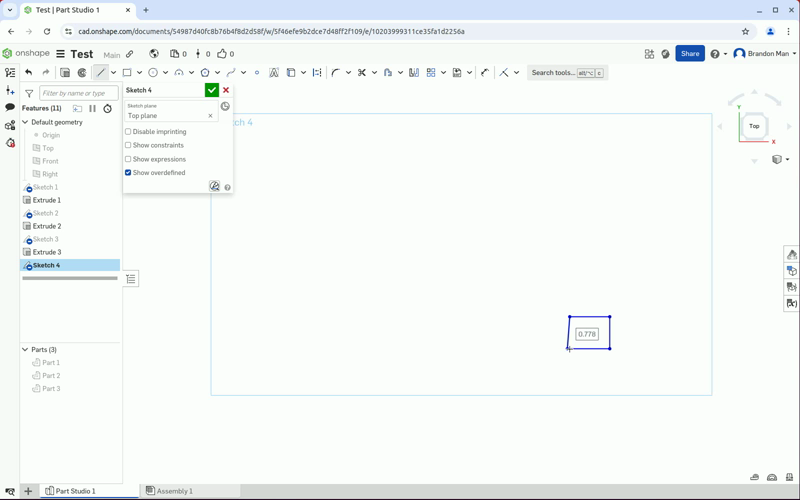
scroll(-6)
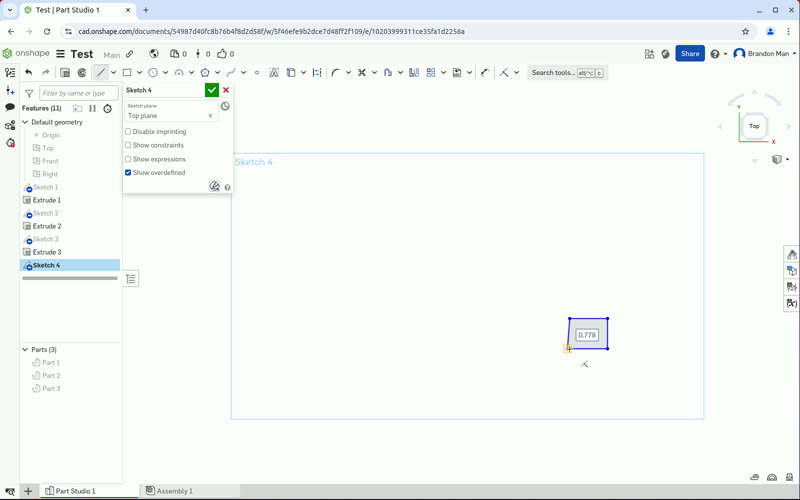
scroll(-6)
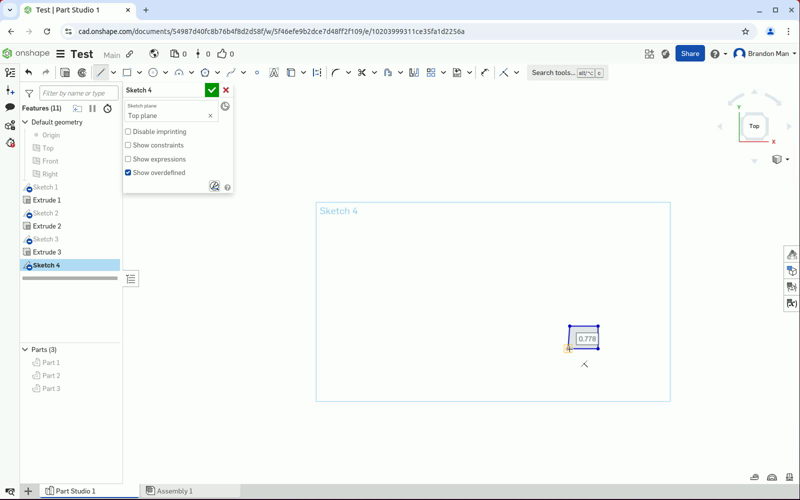
scroll(-6)
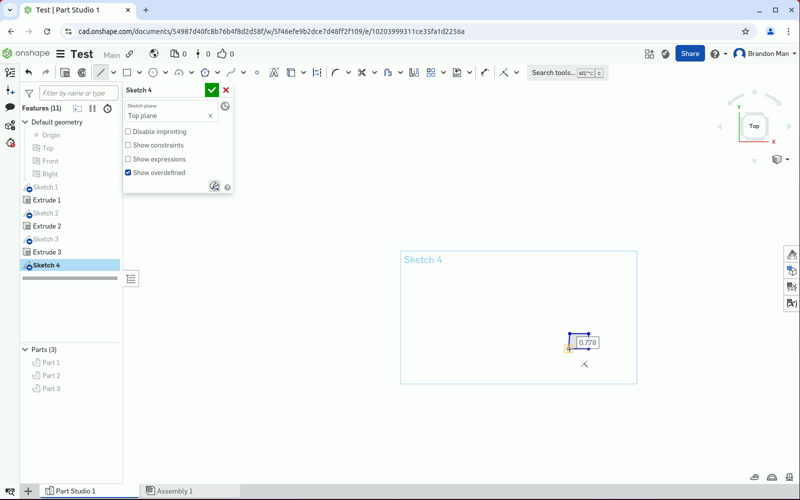
scroll(-6)
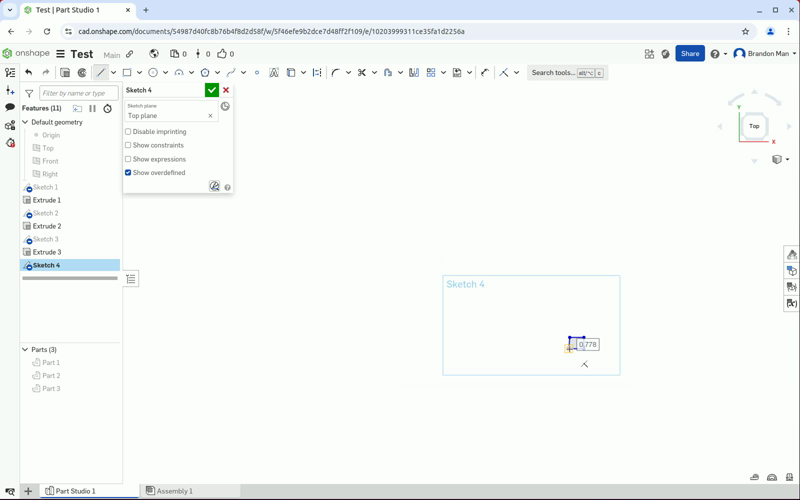
scroll(-6)
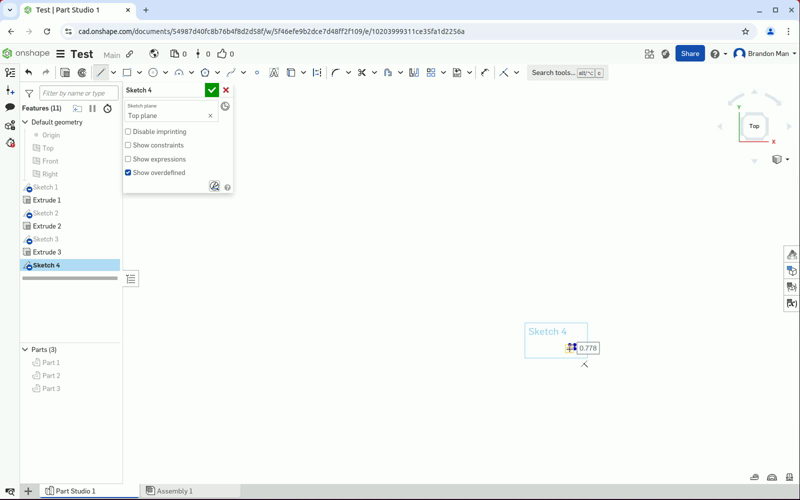
key(esc)
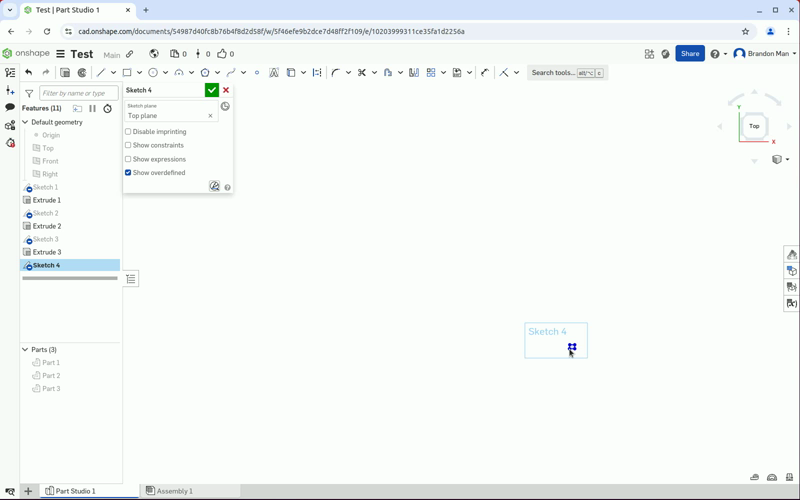
mouse_move(572, 346)
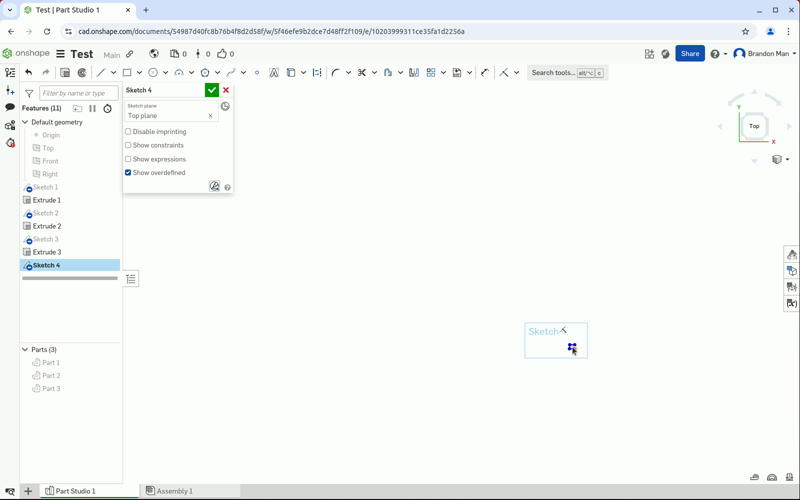
scroll(6)
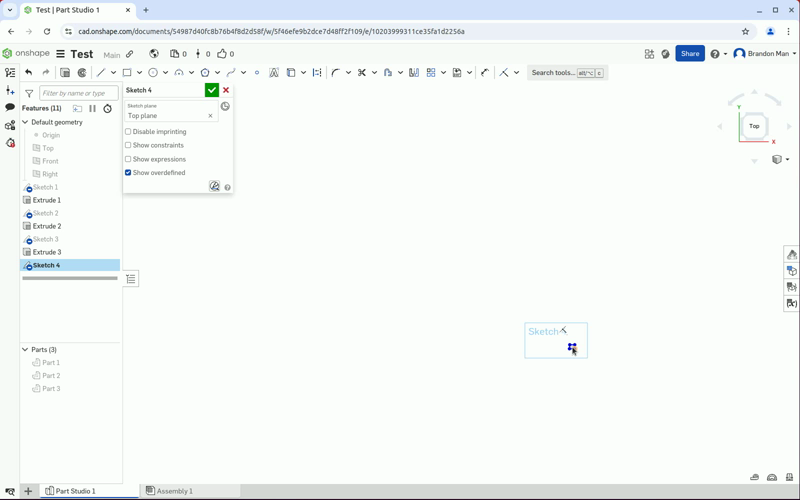
scroll(6)
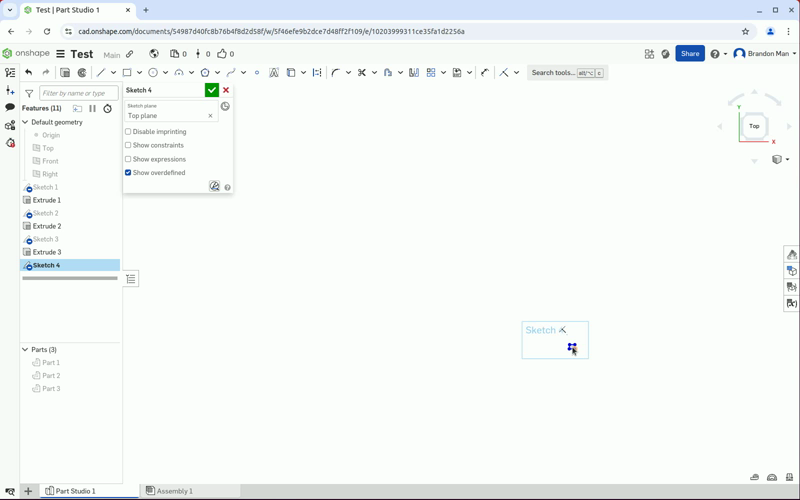
scroll(6)
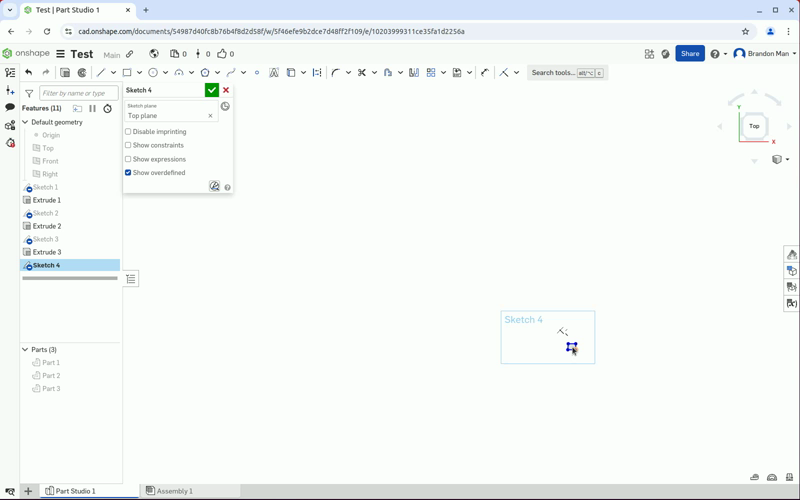
scroll(6)
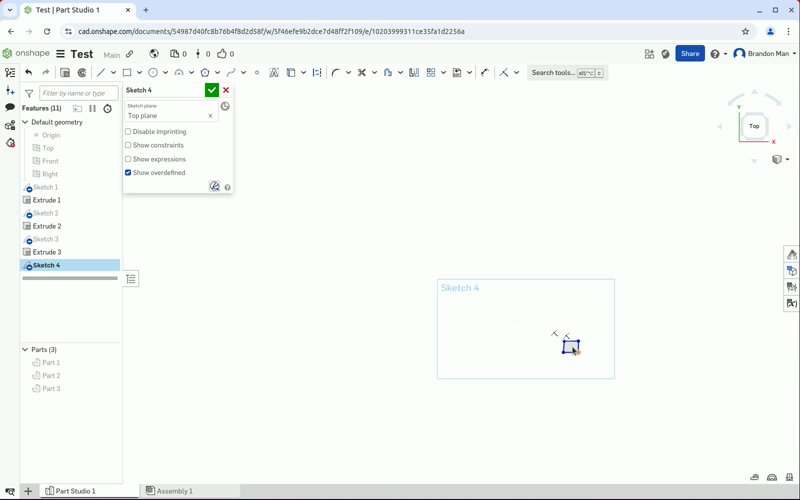
scroll(6)
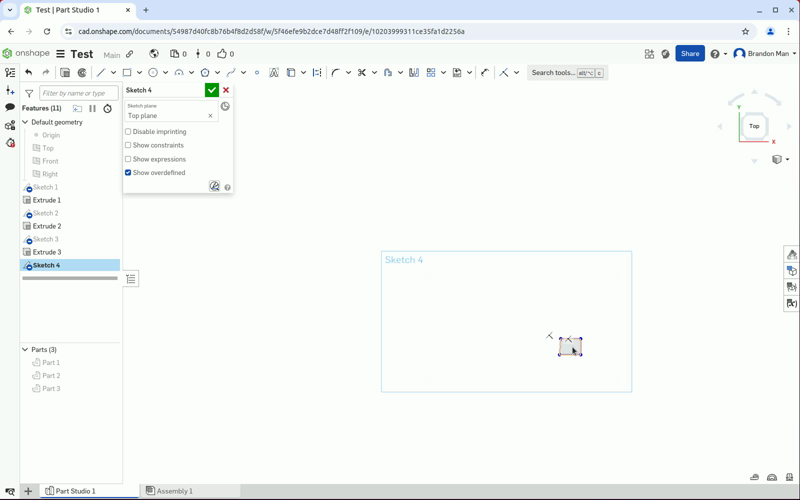
scroll(6)
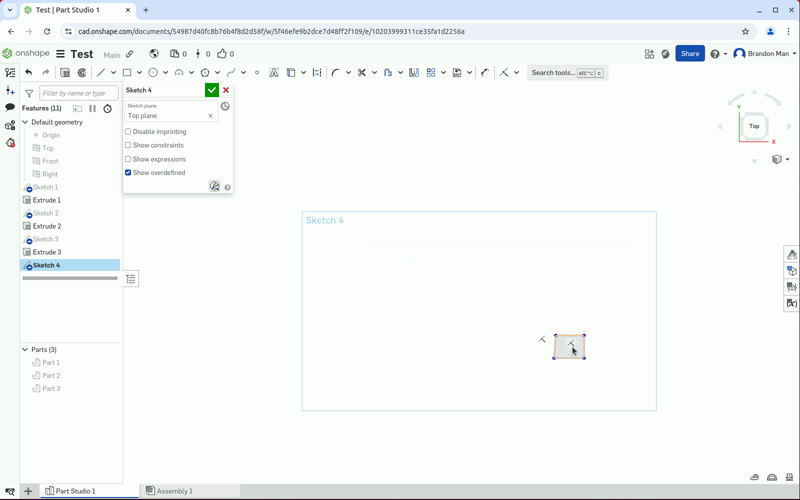
scroll(6)
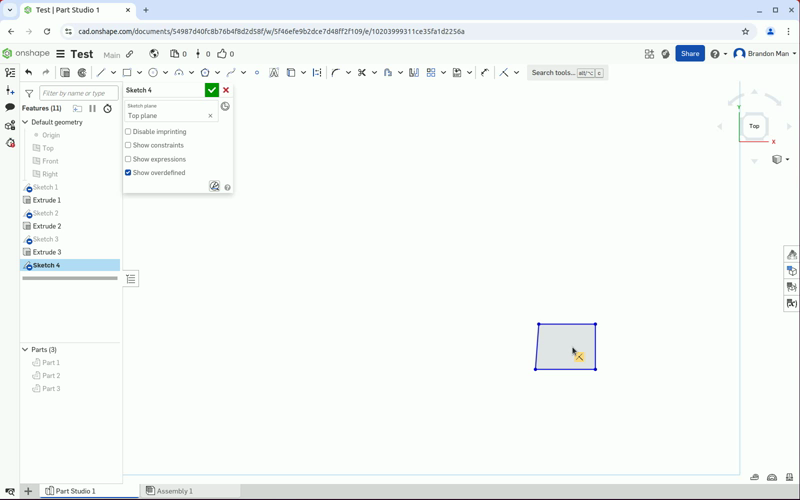
click(572, 346)
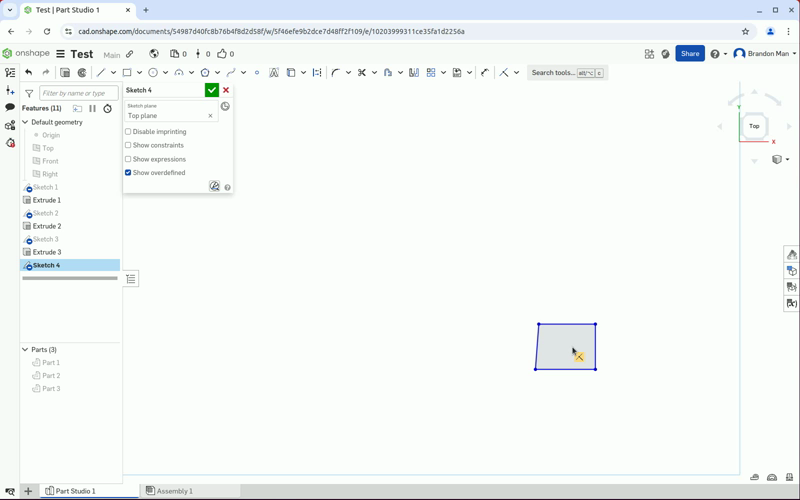
scroll(-6)
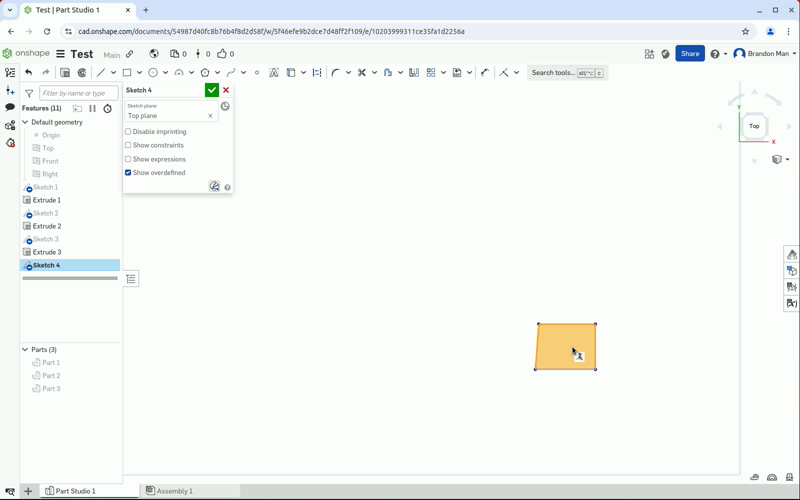
scroll(-6)
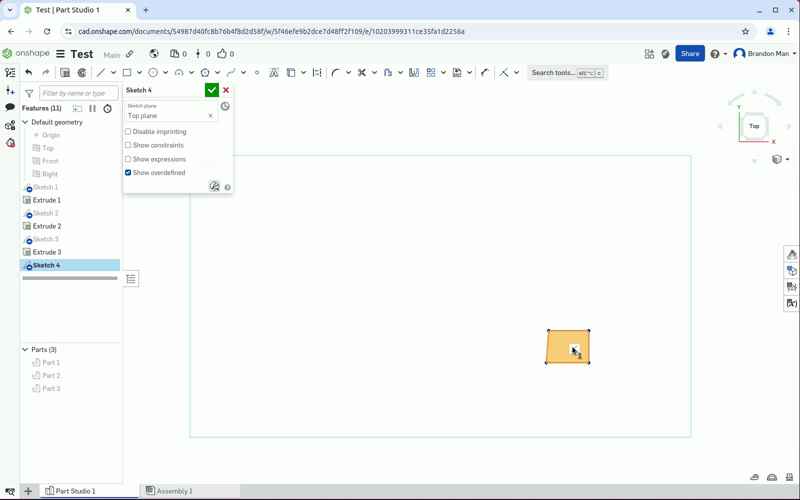
scroll(-6)
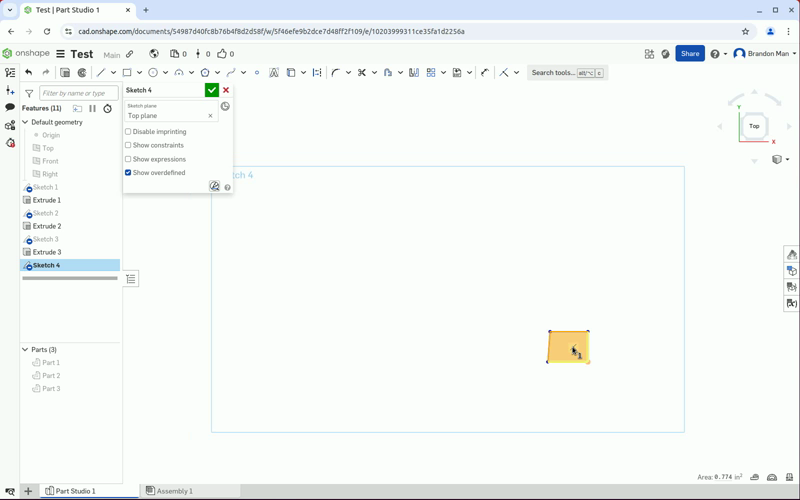
scroll(-6)
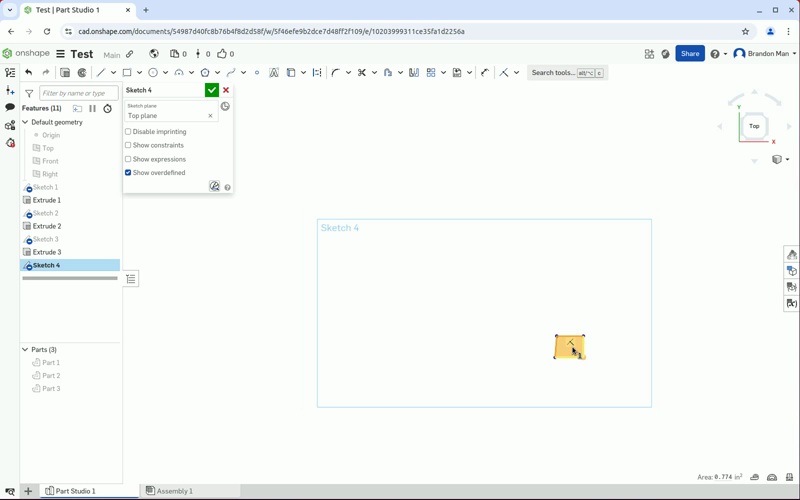
scroll(-6)
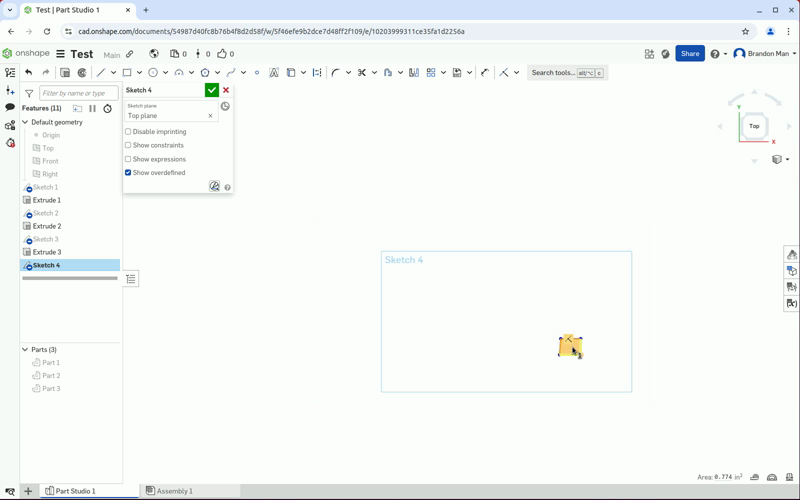
scroll(-6)
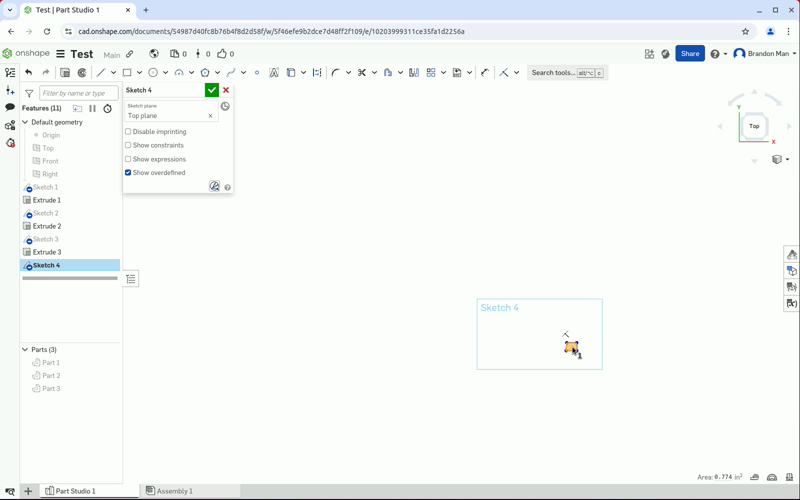
scroll(-6)
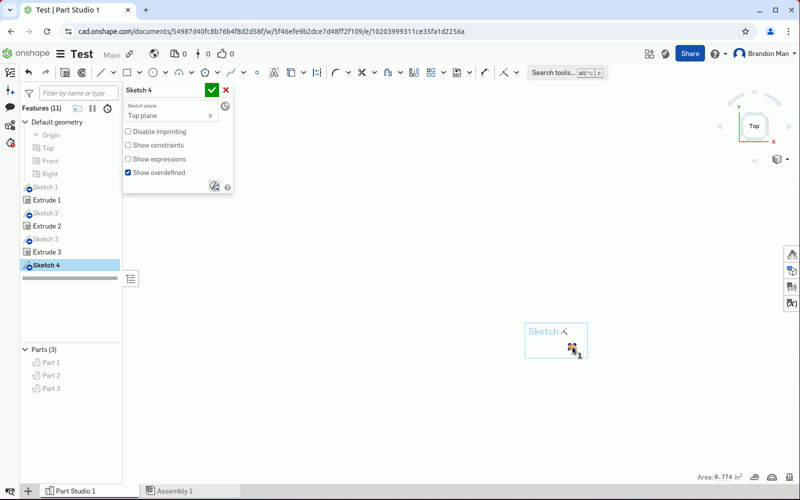
mouse_move(73, 352)
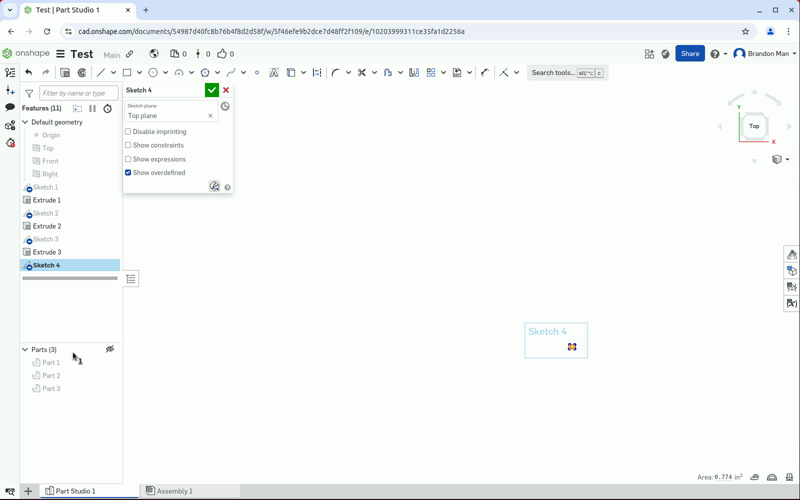
key(shift+y)
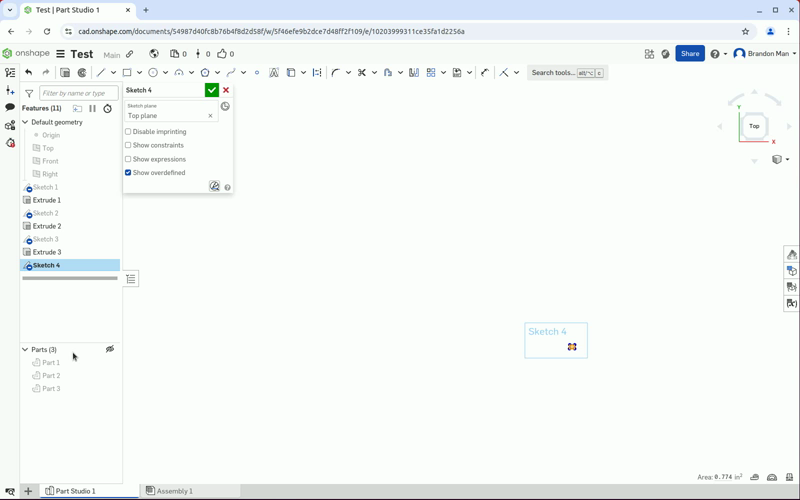
key(shift+e)
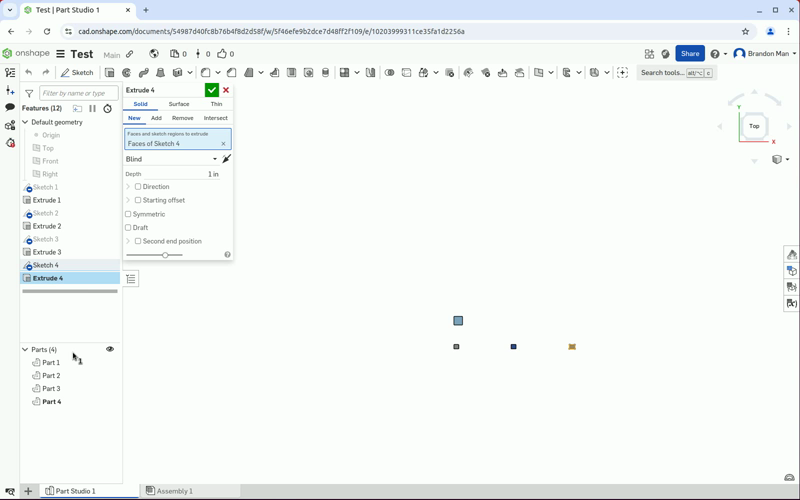
mouse_move(143, 106)
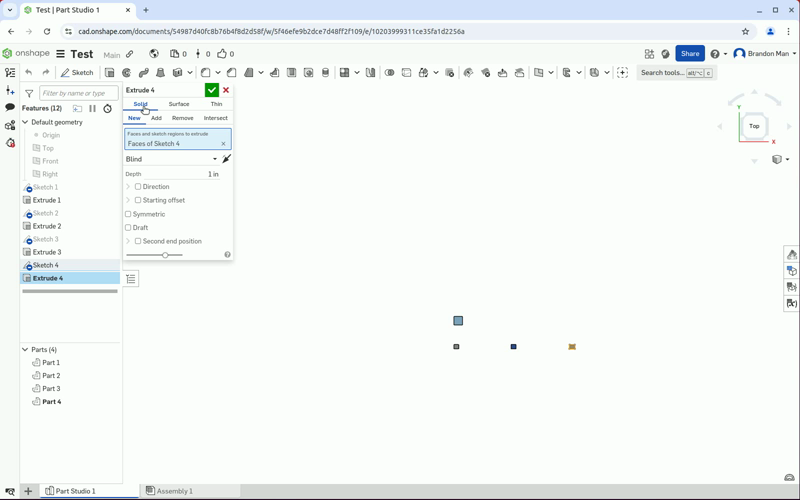
click(143, 106)
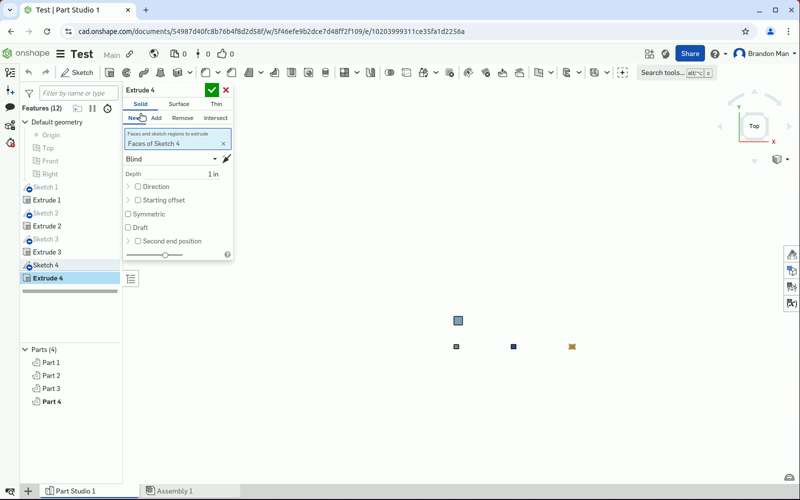
mouse_move(137, 120)
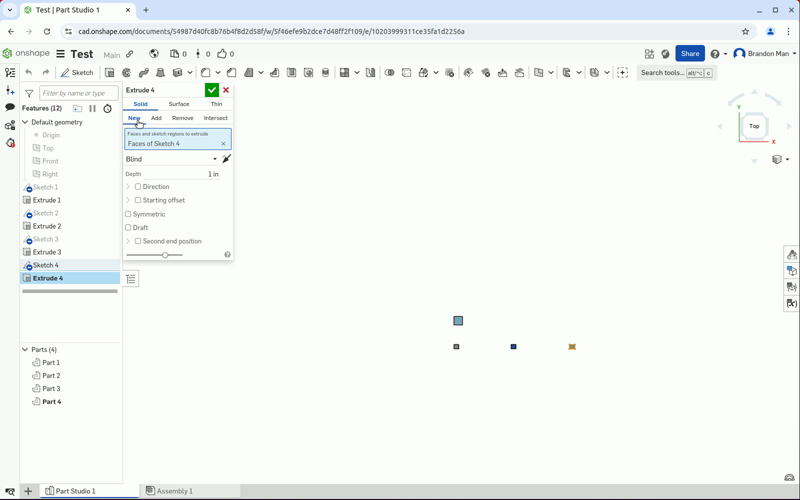
click(137, 120)
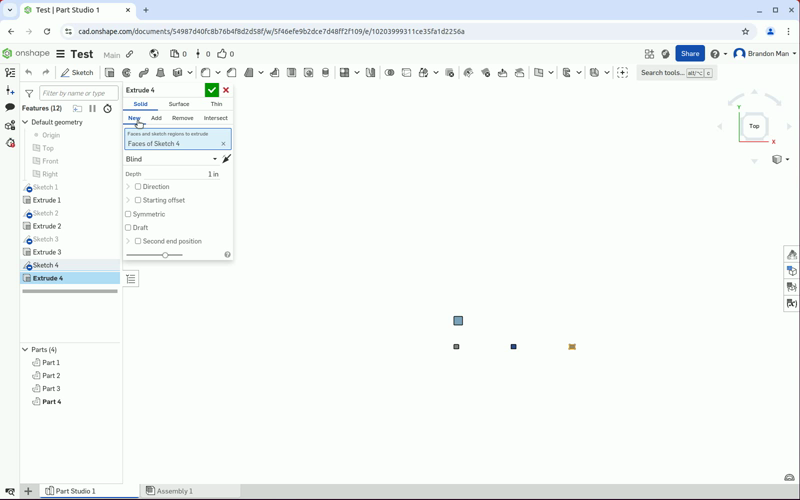
key(tab, 4)
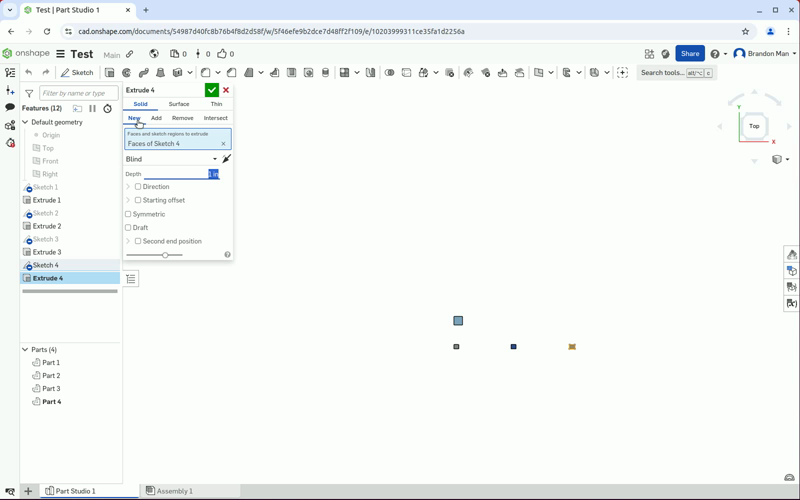
text(6.258)
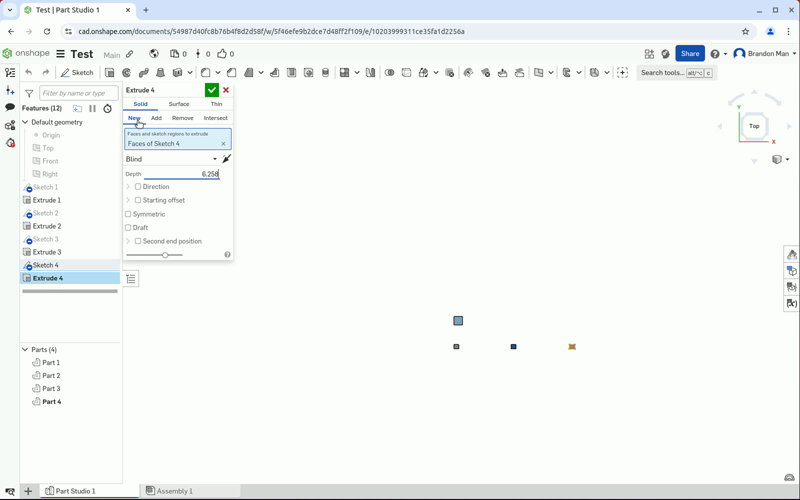
key(enter)
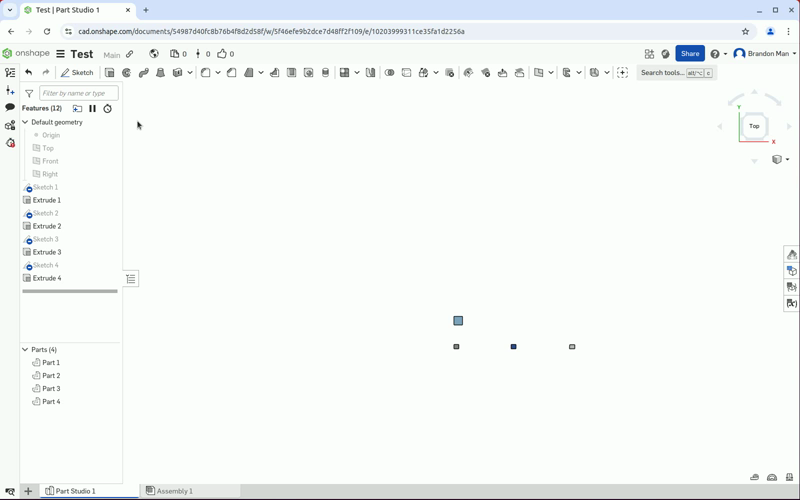
key(shift+h)
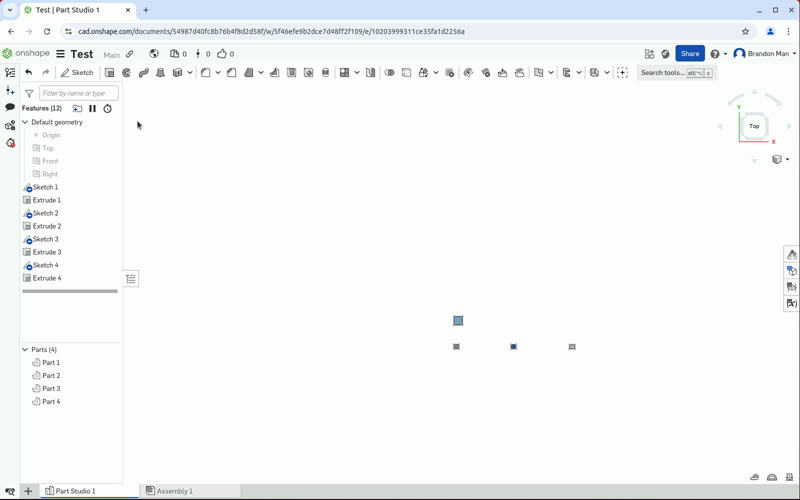
key(shift+h)
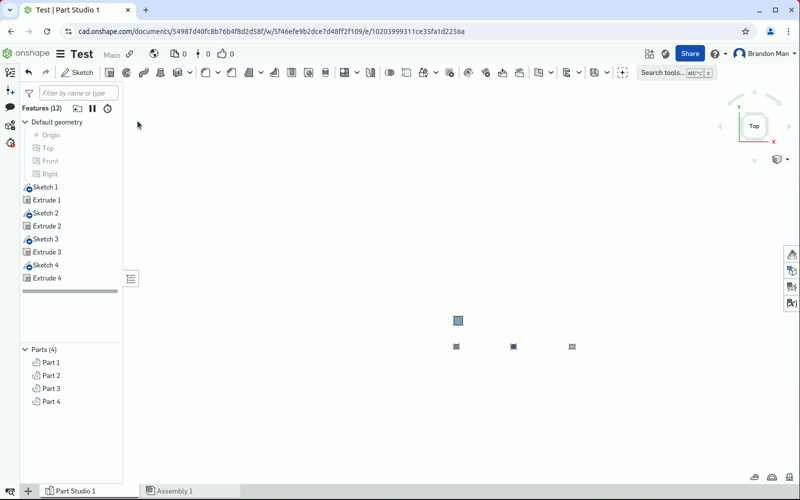
key(shift+7)
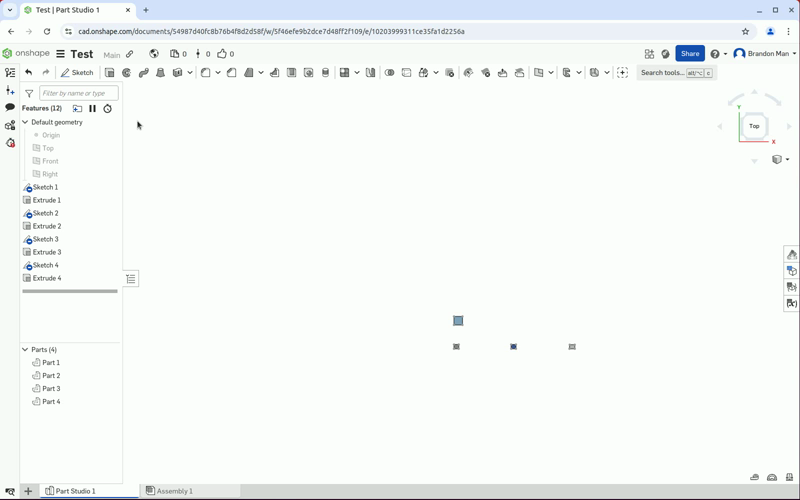
key(up, 3)
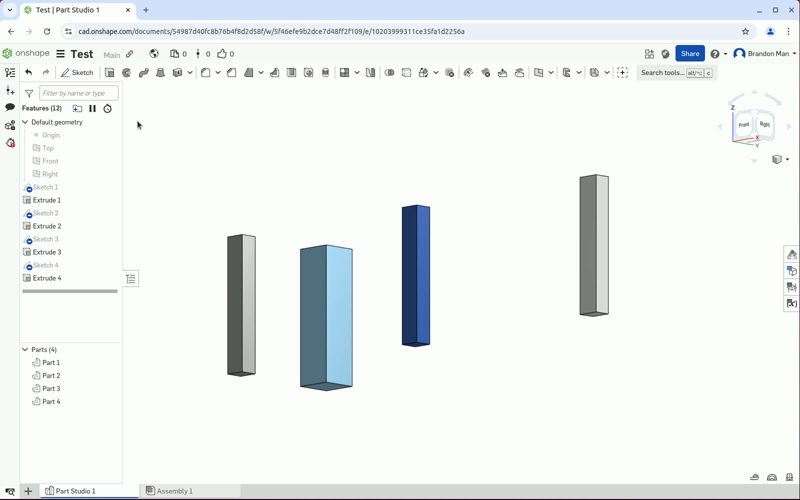
key(left, 3)
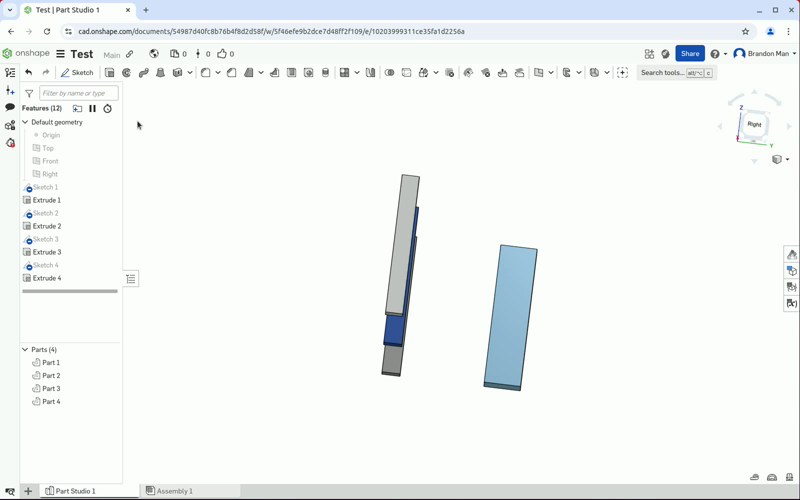
key(right, 3)
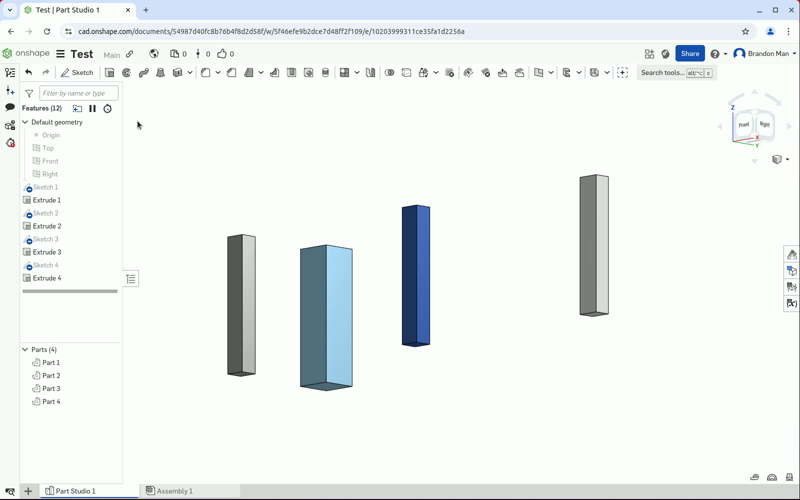
key(down, 3)
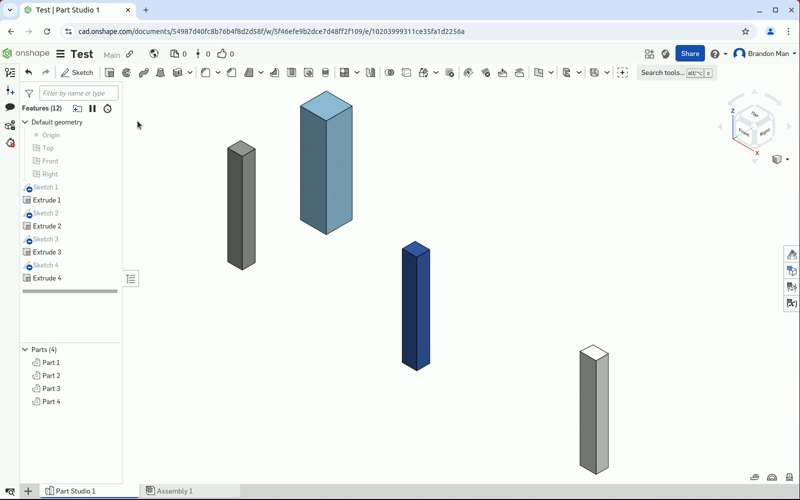
mouse_move(73, 189)
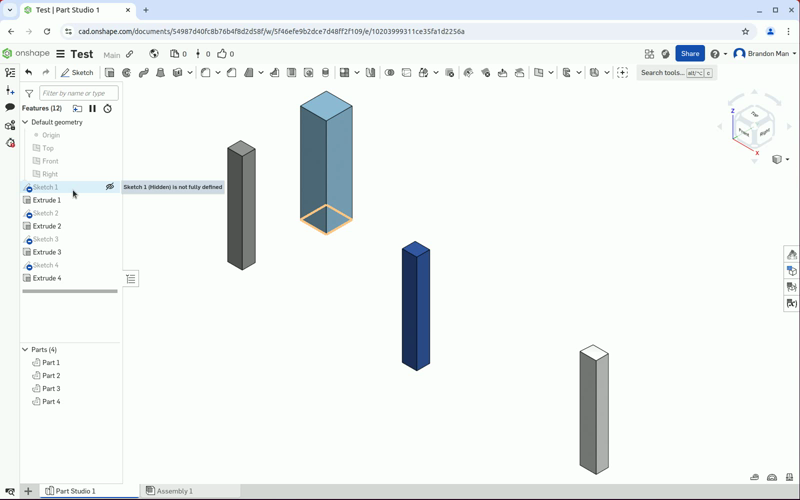
click(73, 189)